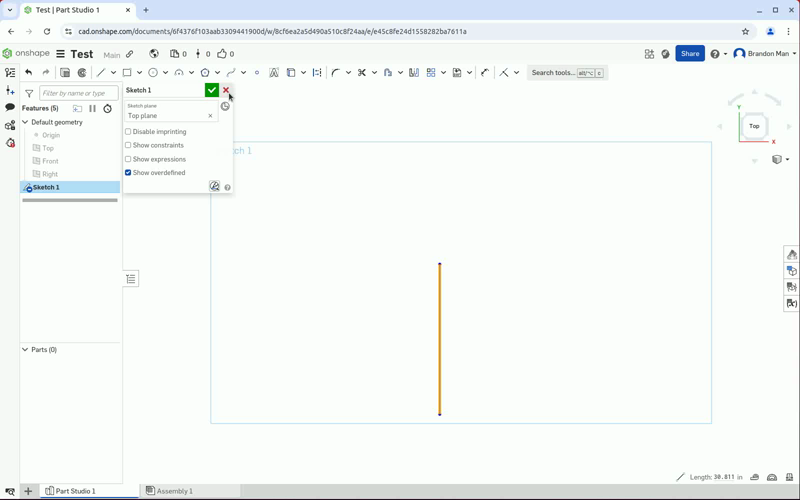
key(shift+h)
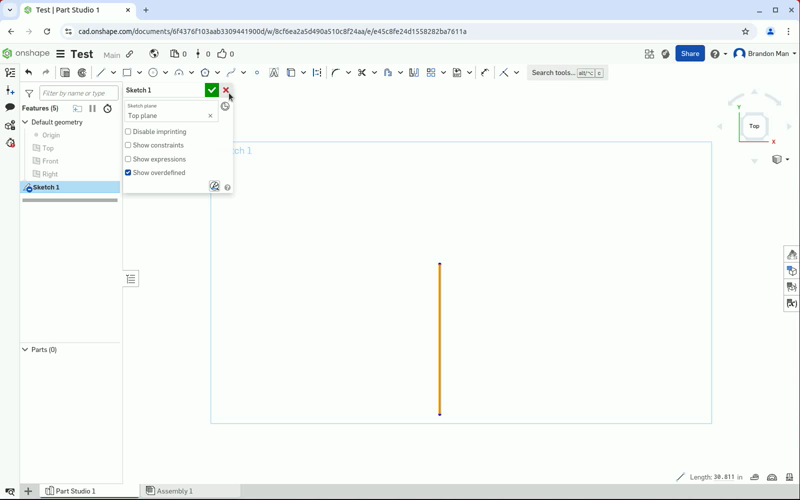
key(shift+s)
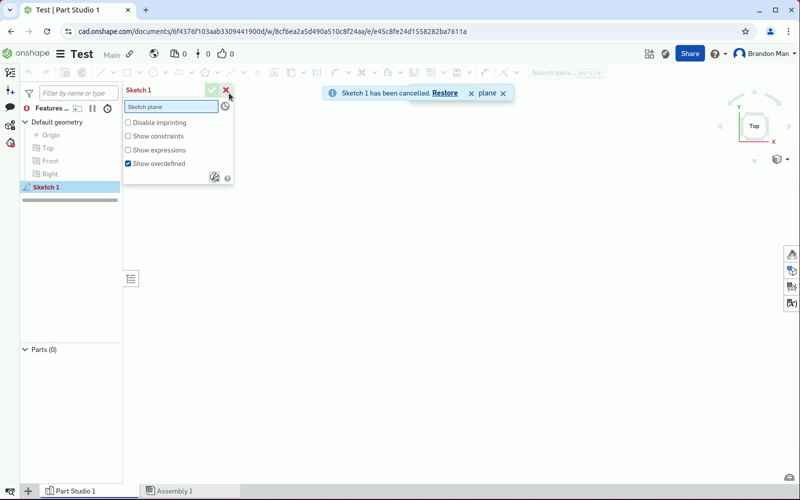
mouse_move(73, 150)
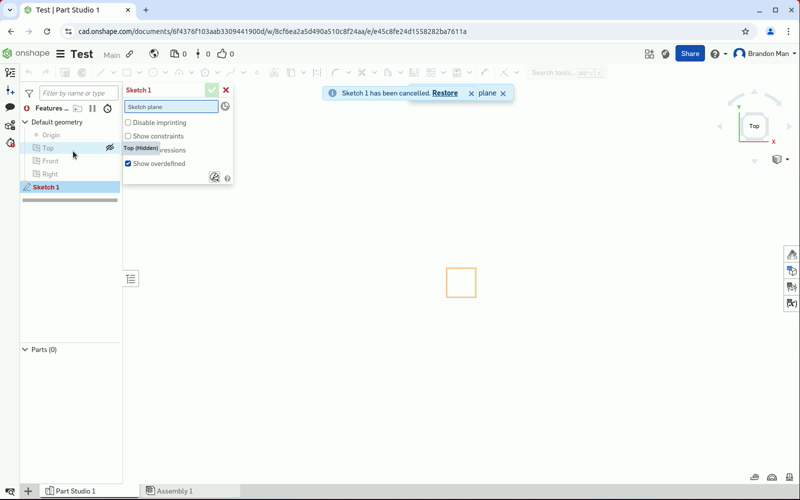
click(73, 150)
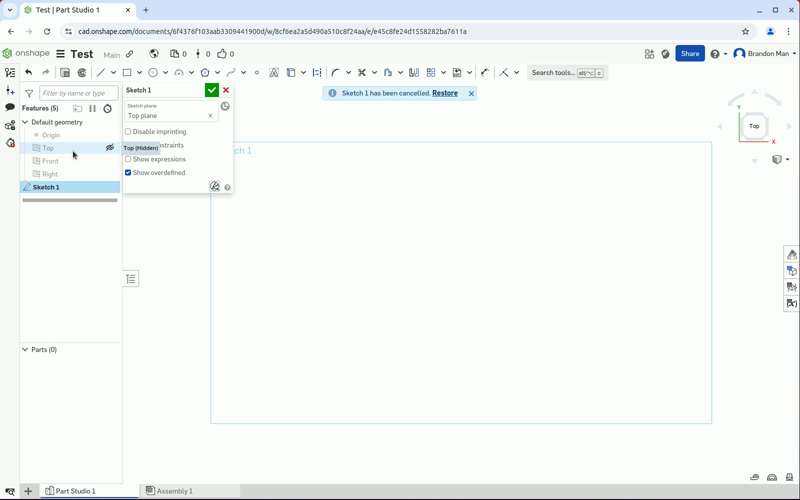
mouse_move(73, 352)
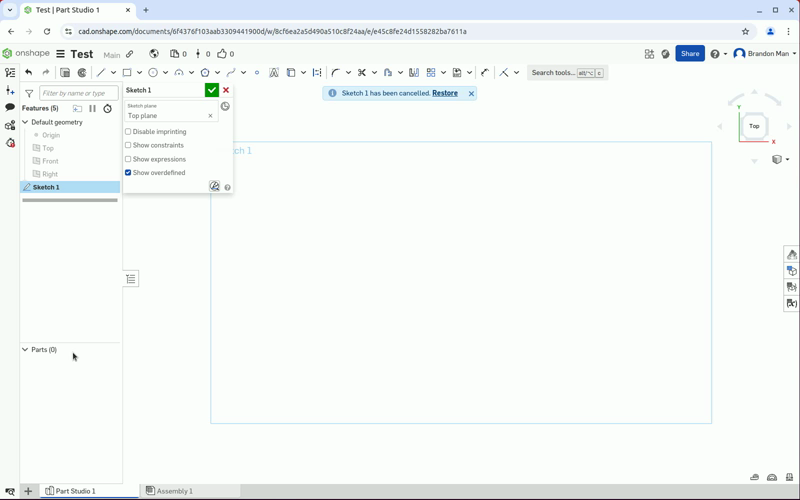
key(y)
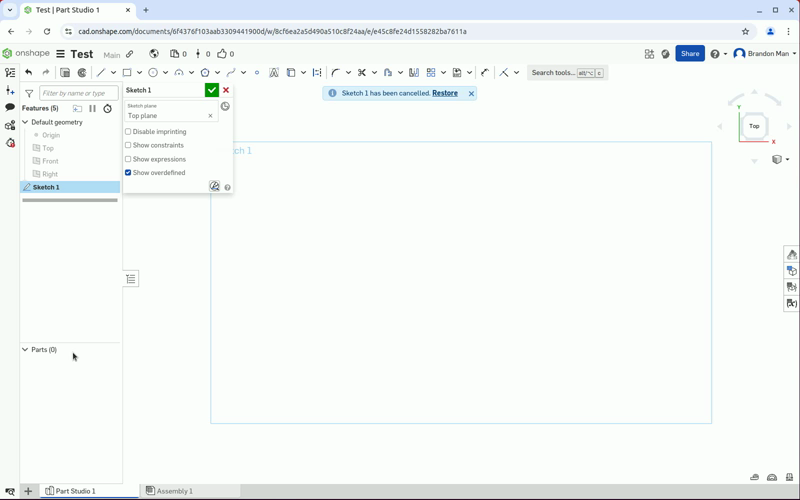
key(l)
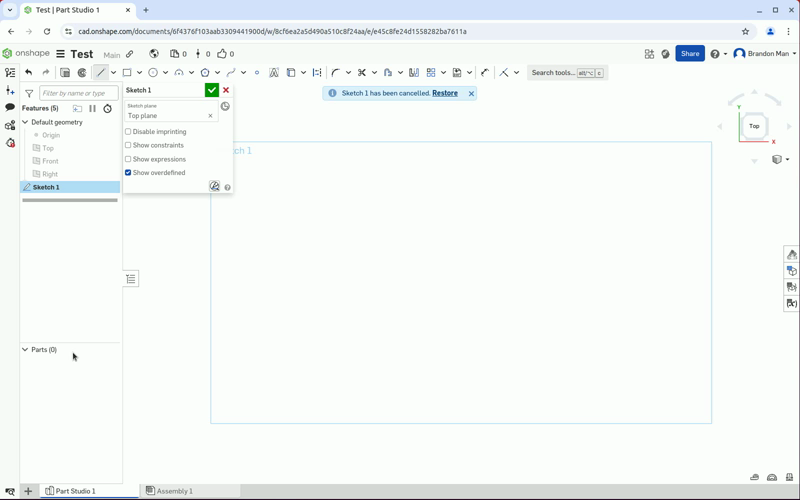
key_down(shift)
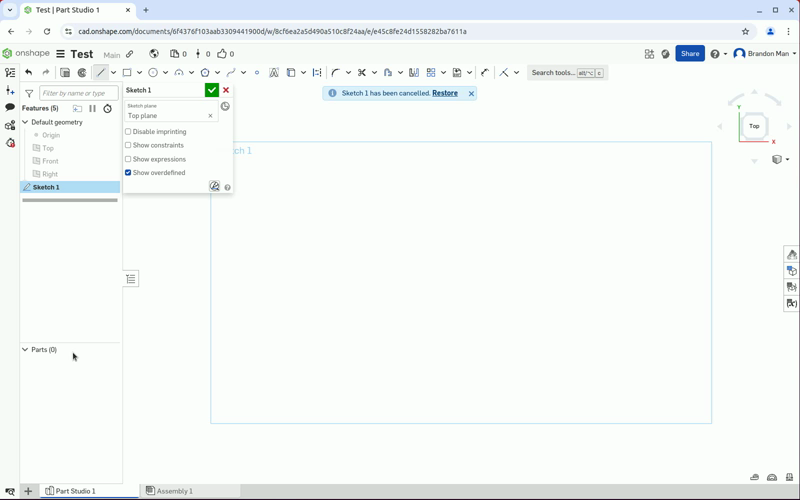
mouse_move(460, 282)
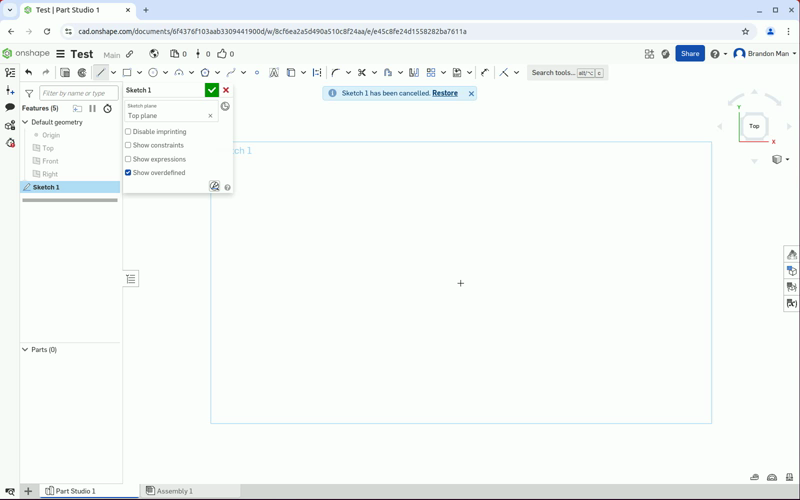
click(460, 282)
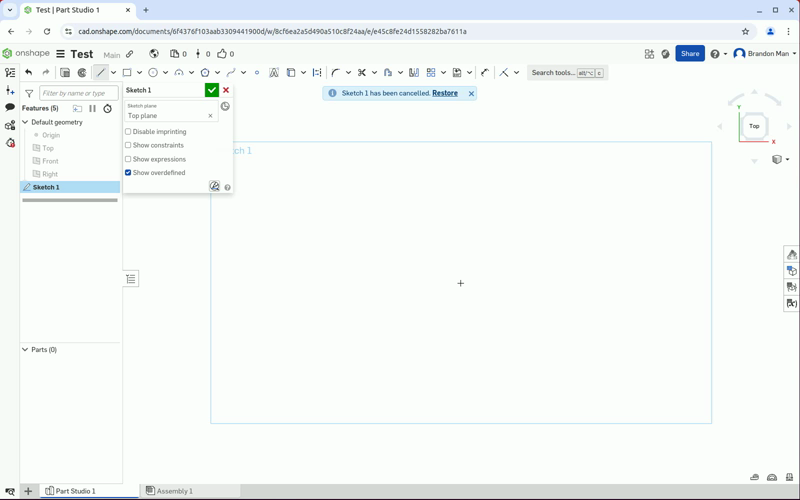
key_up(shift)
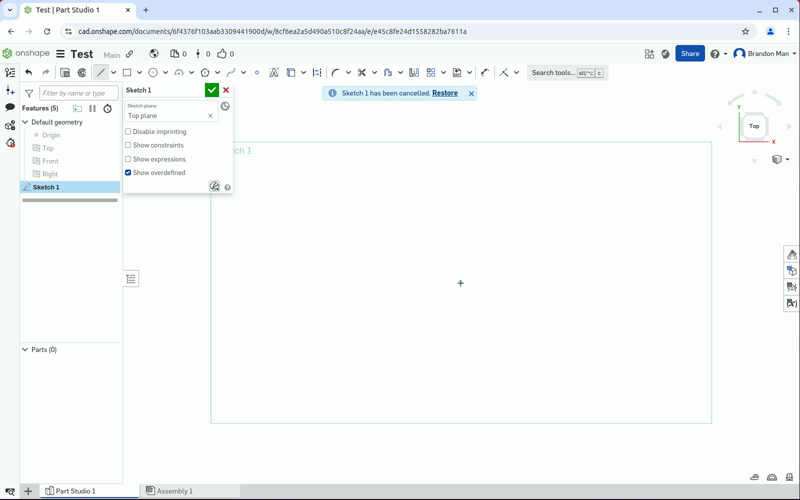
key_down(shift)
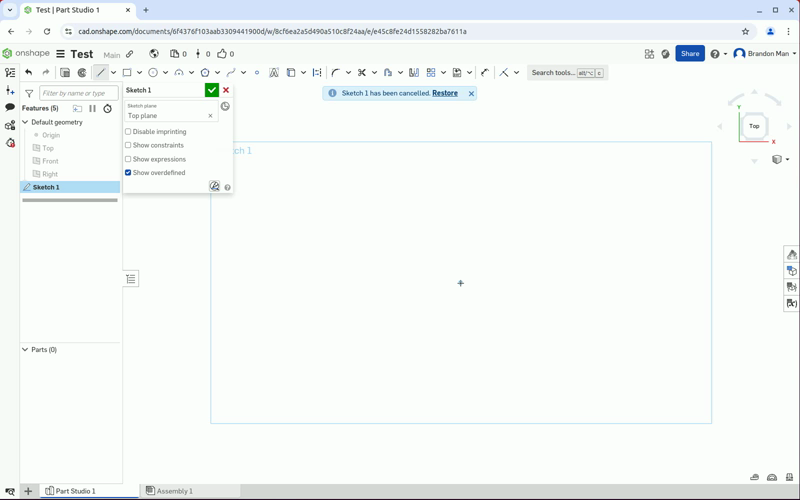
mouse_move(490, 282)
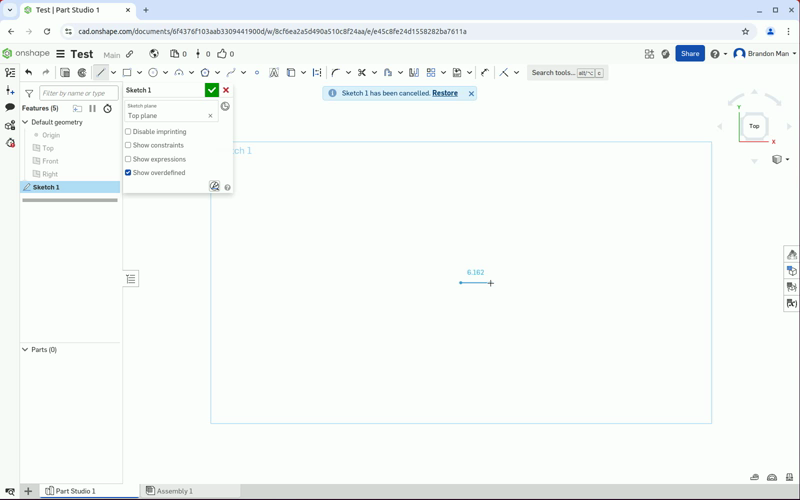
mouse_move(480, 282)
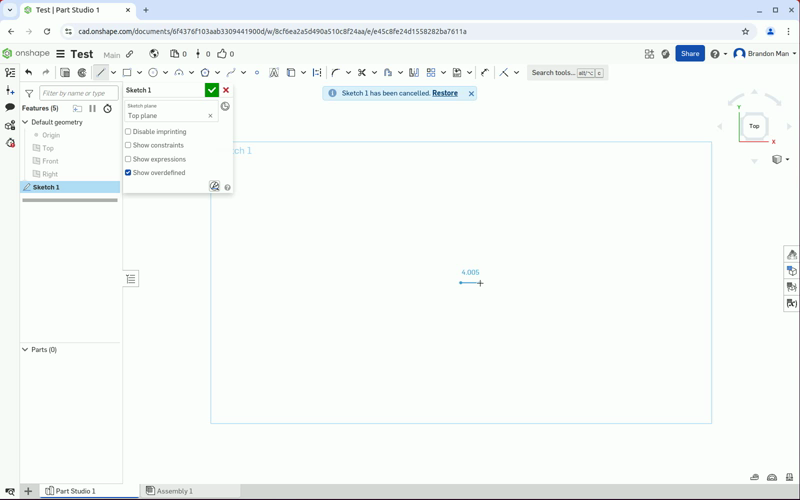
click(480, 282)
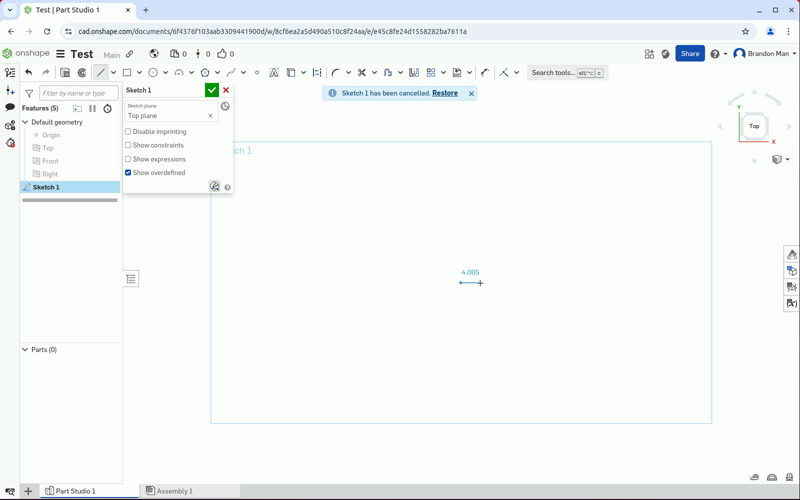
key_up(shift)
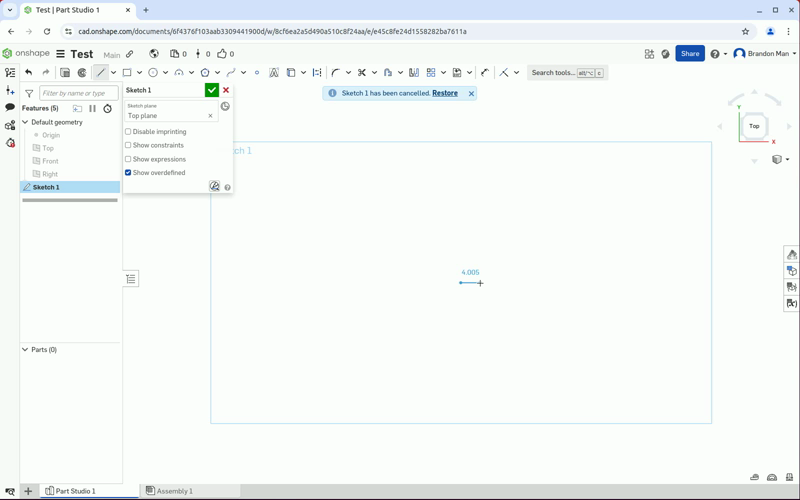
key_down(shift)
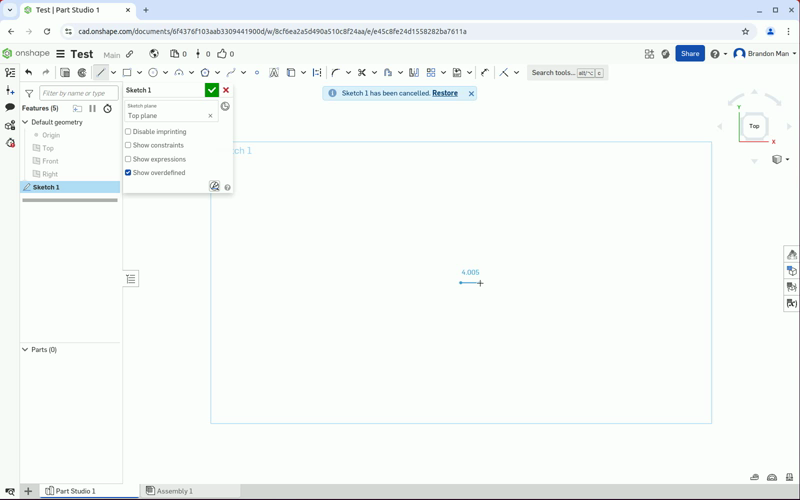
mouse_move(510, 282)
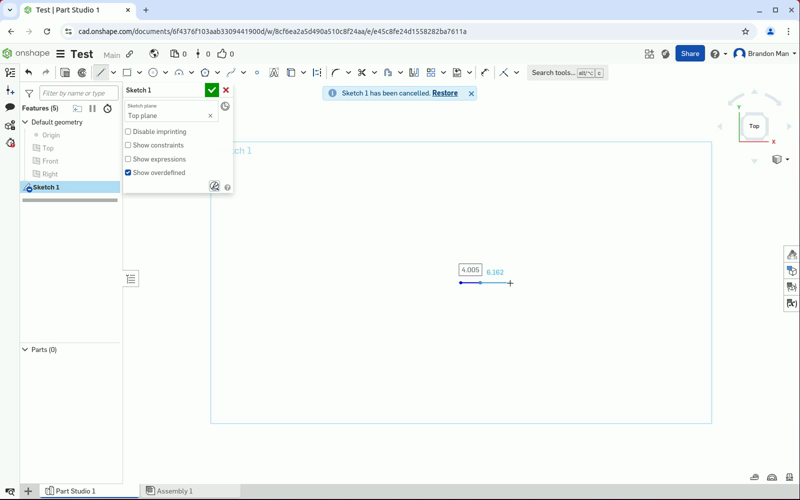
mouse_move(480, 263)
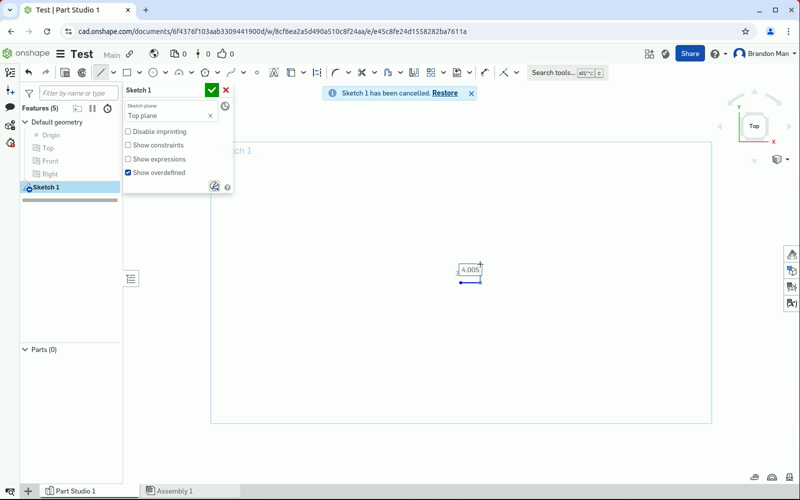
click(480, 263)
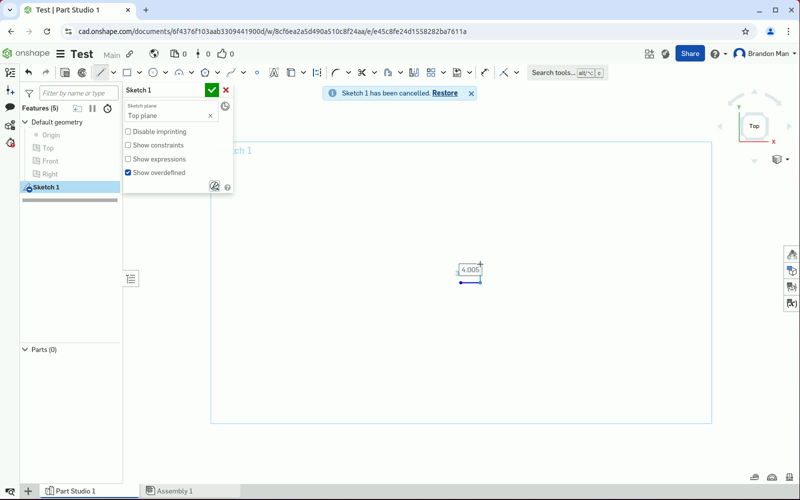
key_up(shift)
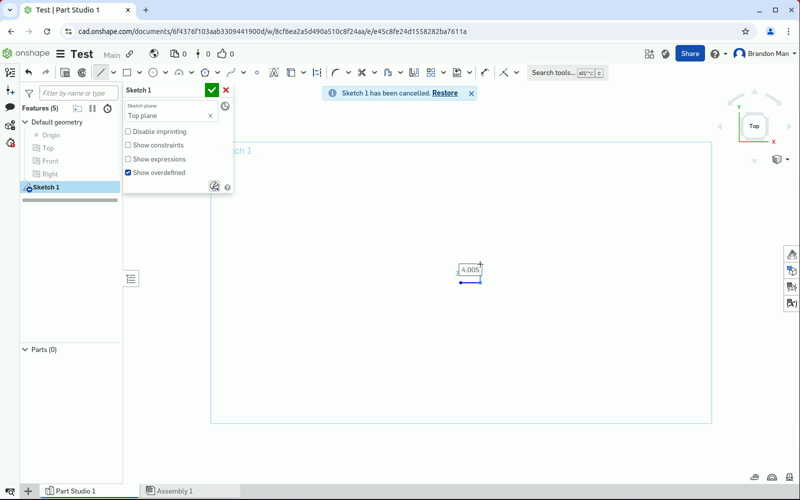
key_down(shift)
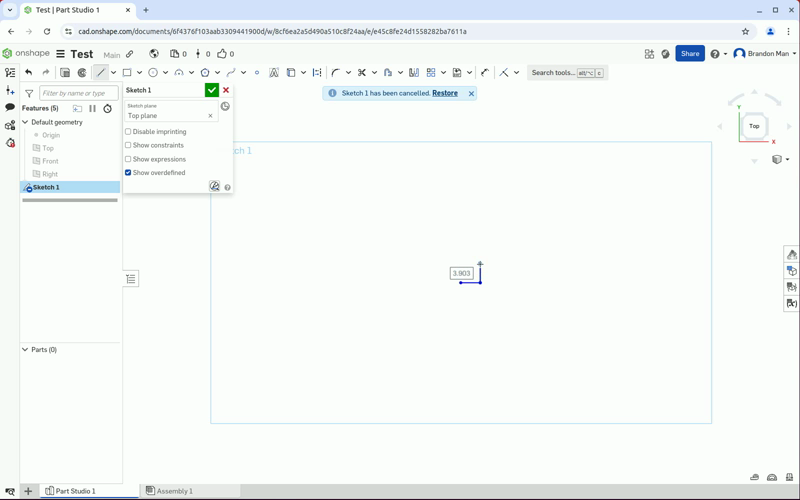
mouse_move(510, 263)
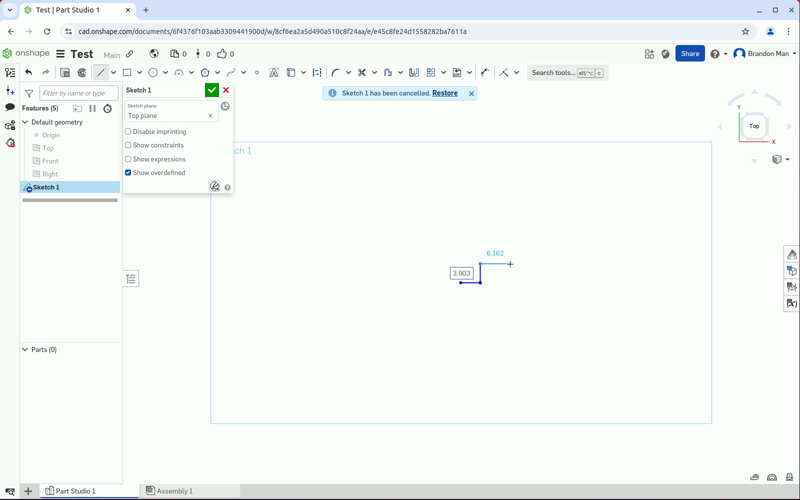
mouse_move(480, 245)
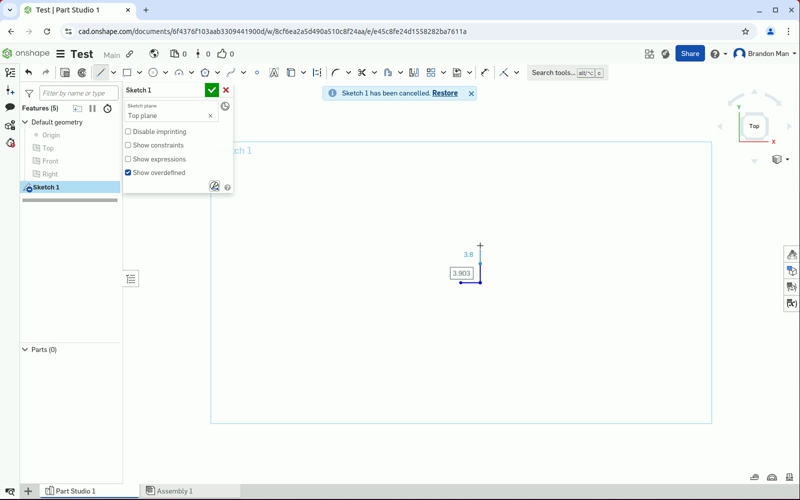
click(480, 245)
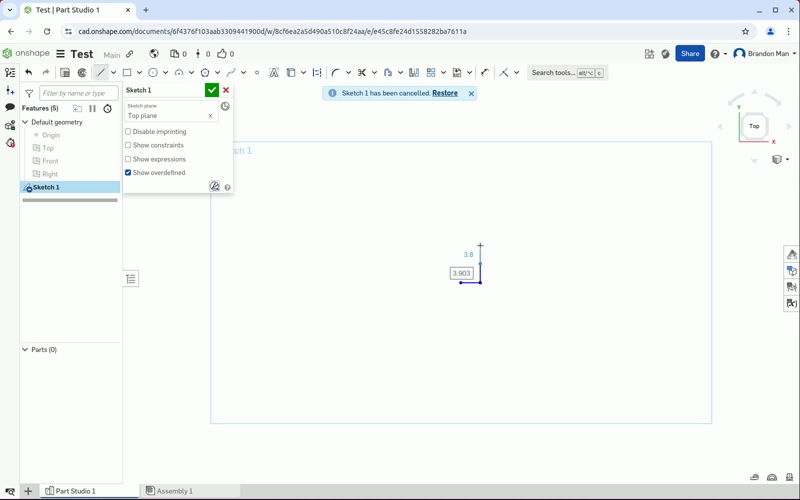
key_up(shift)
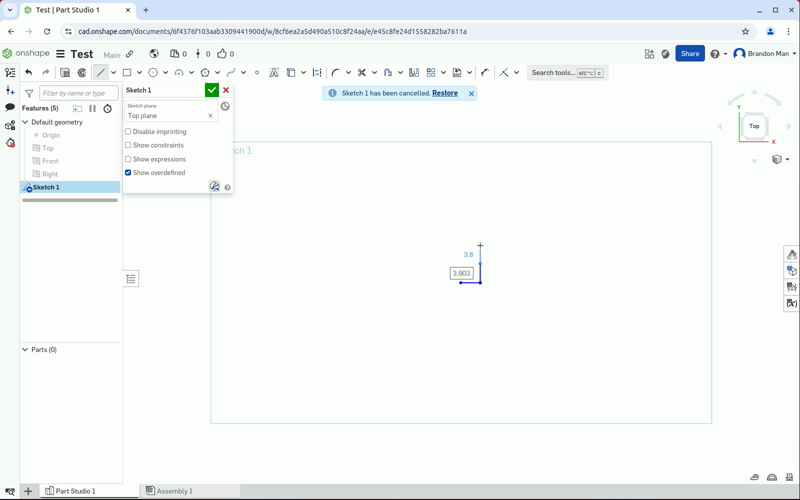
key_down(shift)
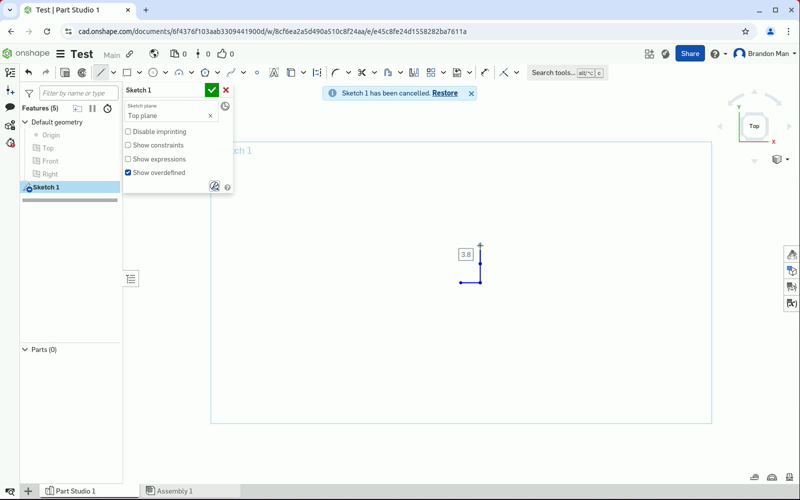
mouse_move(510, 245)
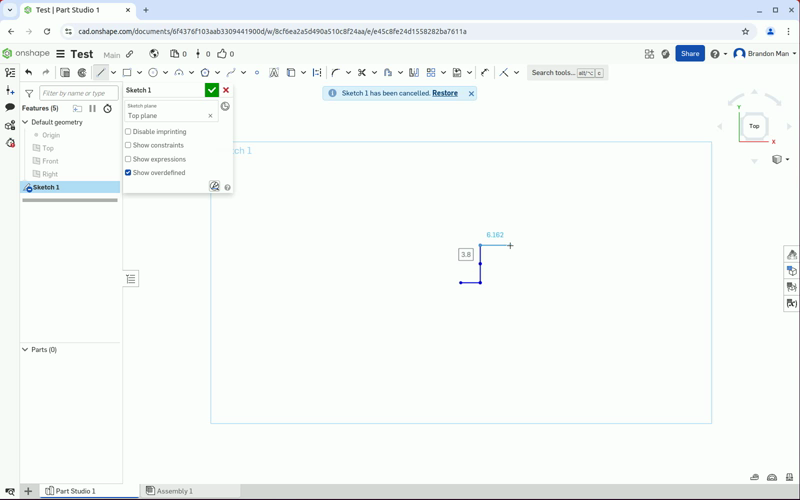
mouse_move(480, 226)
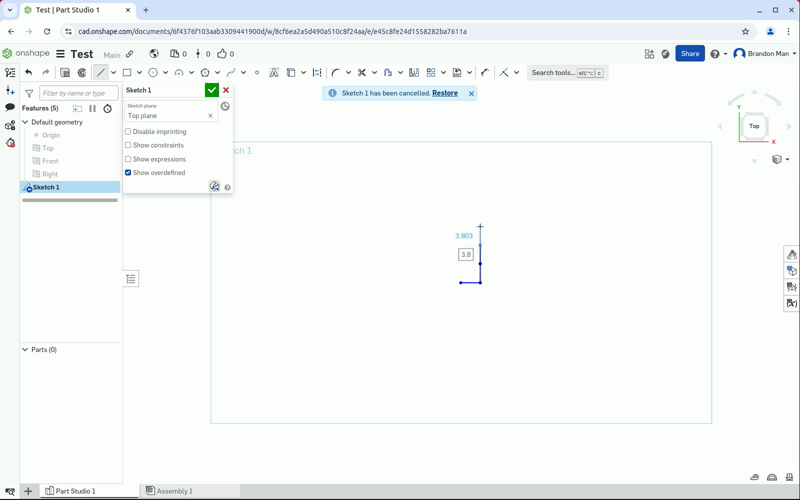
click(480, 226)
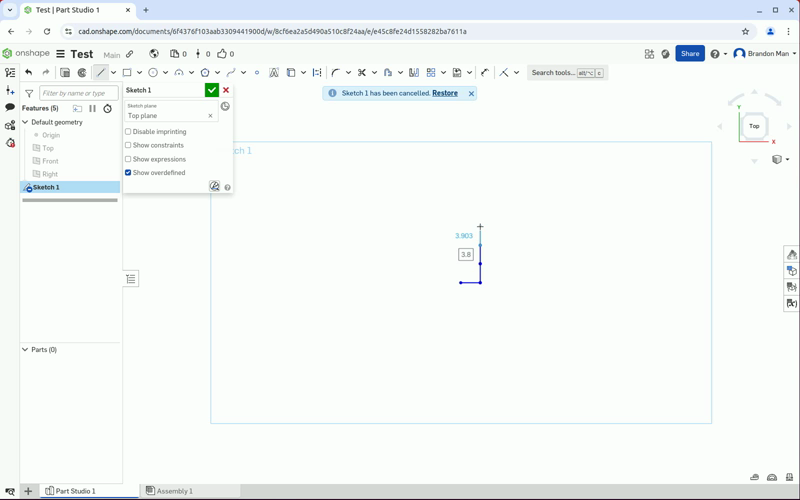
key_up(shift)
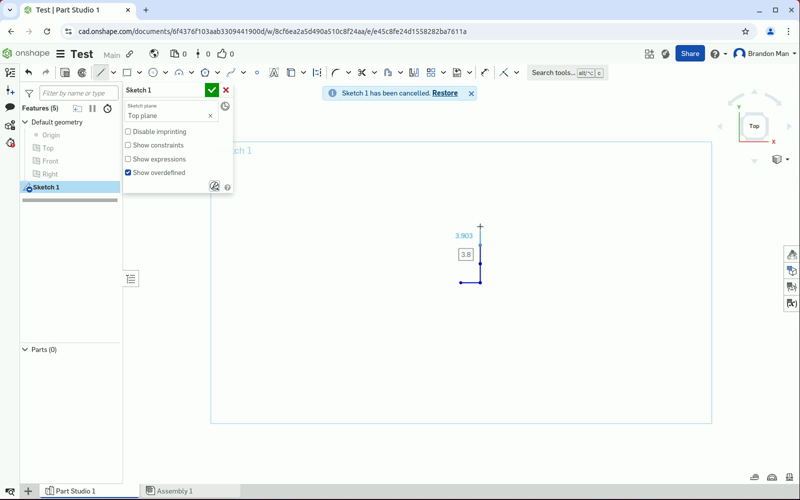
key_down(shift)
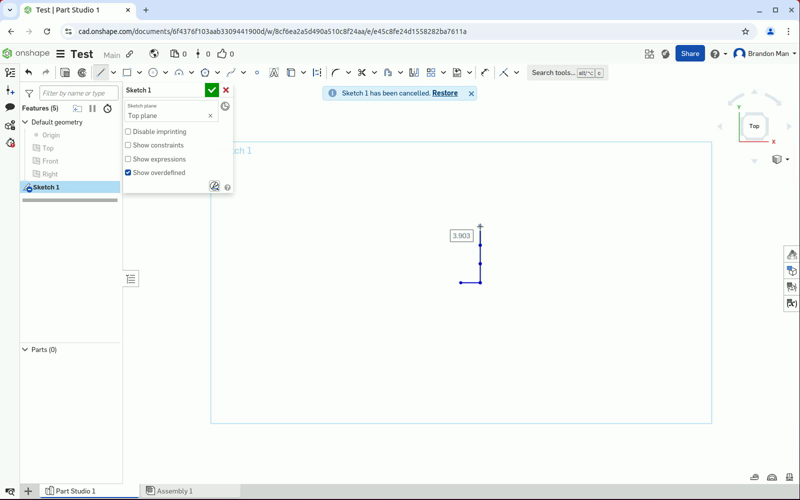
mouse_move(510, 226)
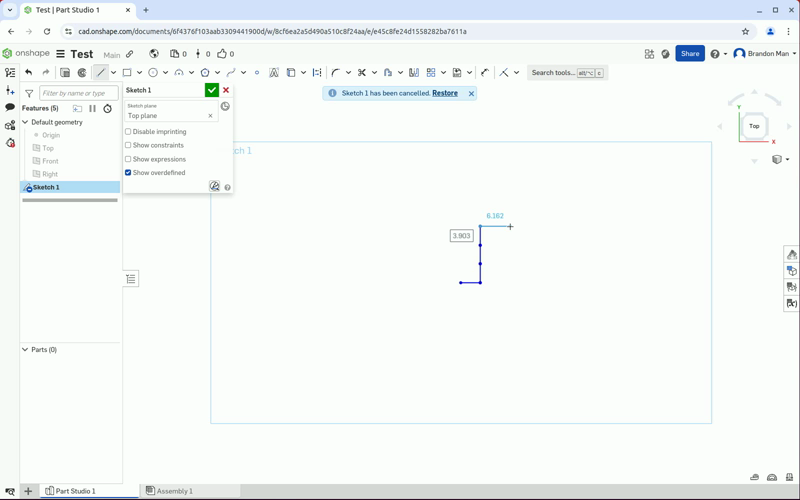
mouse_move(460, 226)
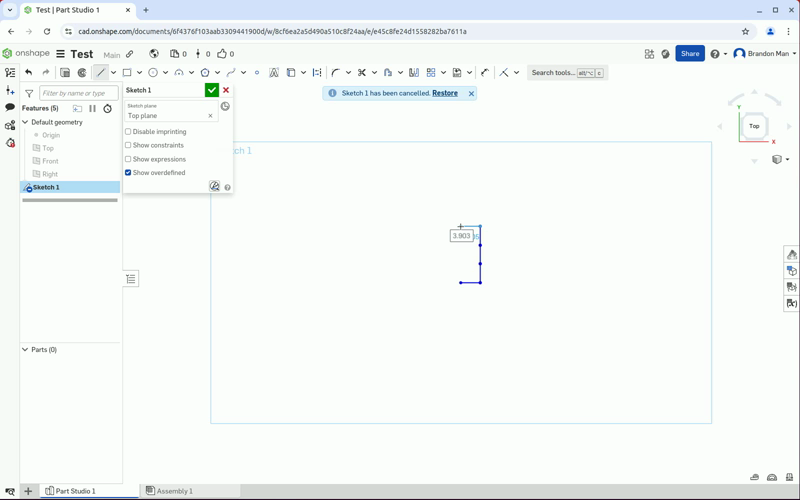
click(460, 226)
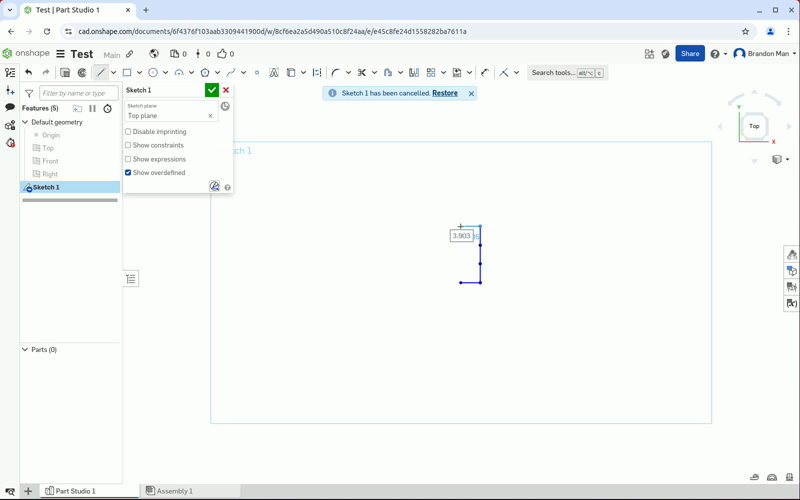
key_up(shift)
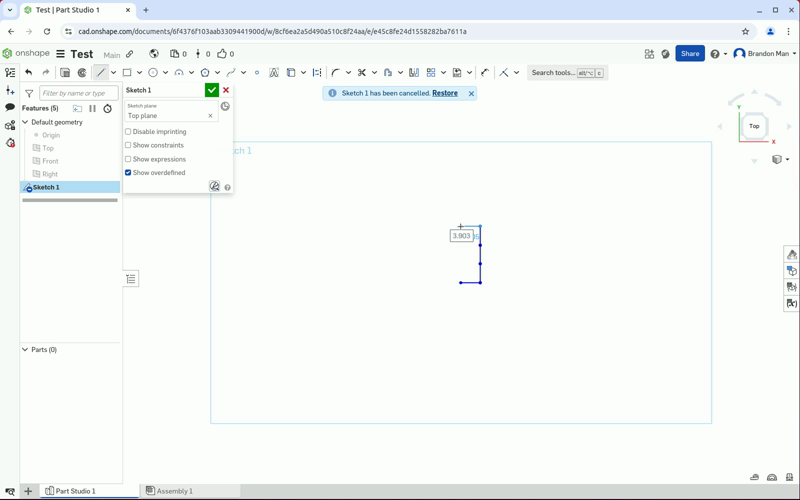
mouse_move(490, 226)
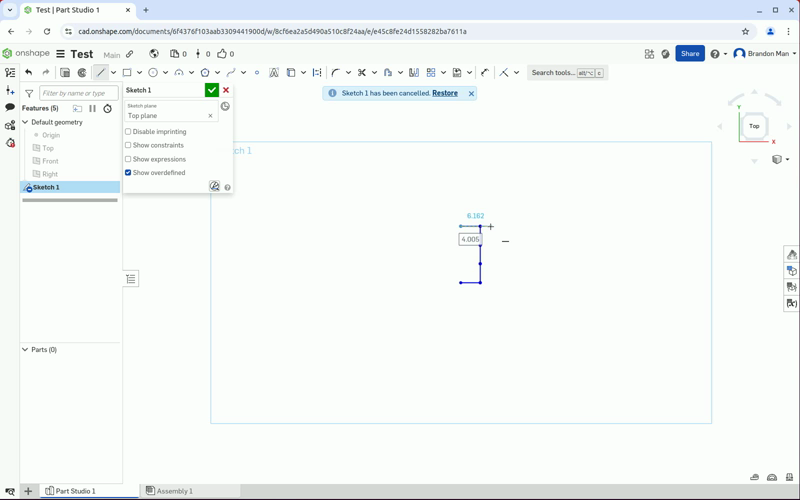
key_down(shift)
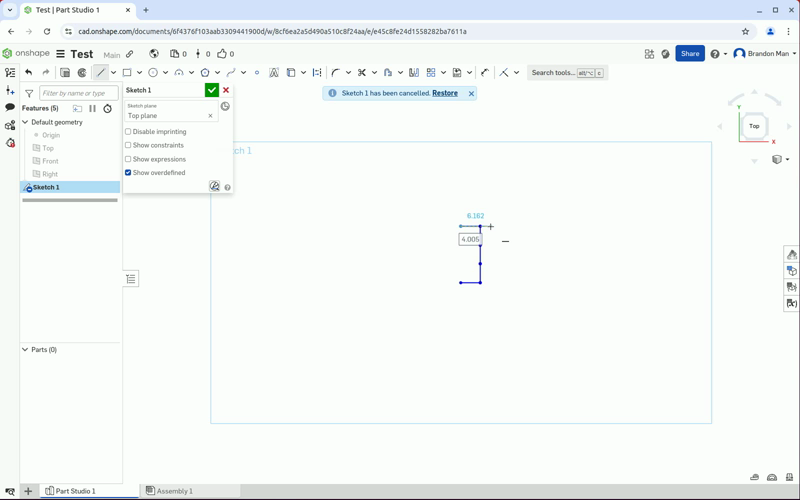
mouse_move(460, 282)
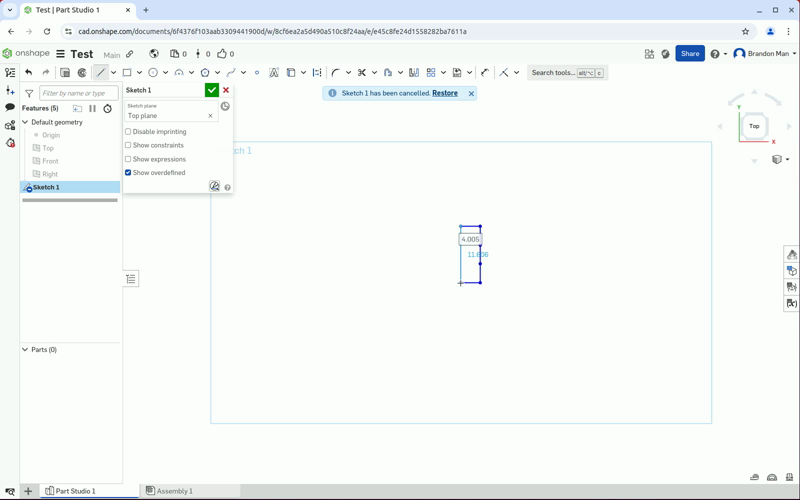
key_up(shift)
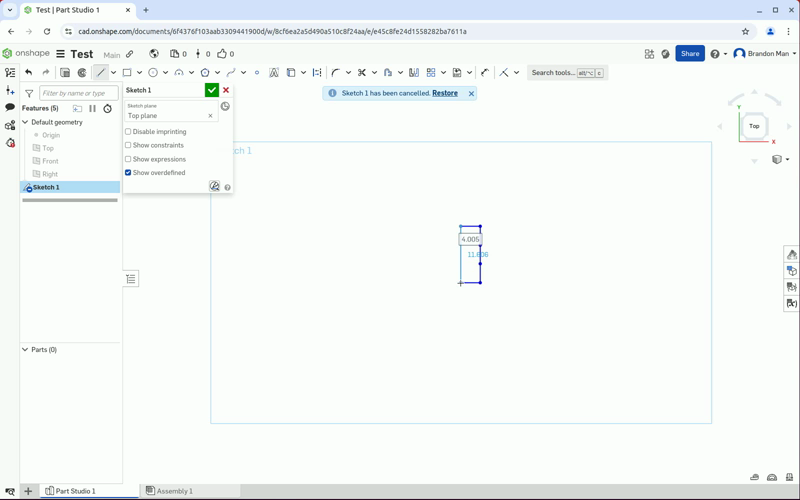
click(460, 282)
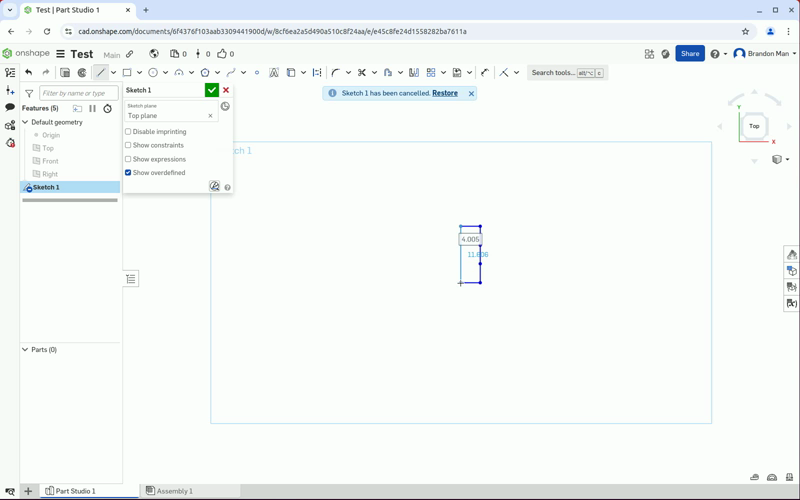
key(esc)
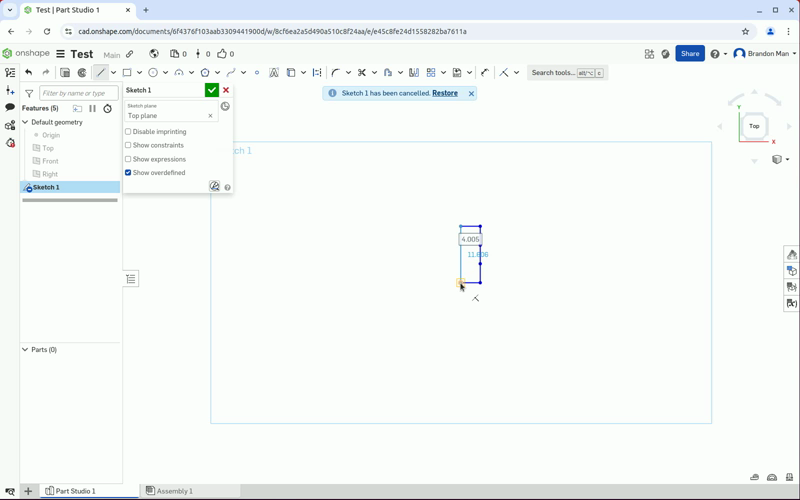
mouse_move(479, 251)
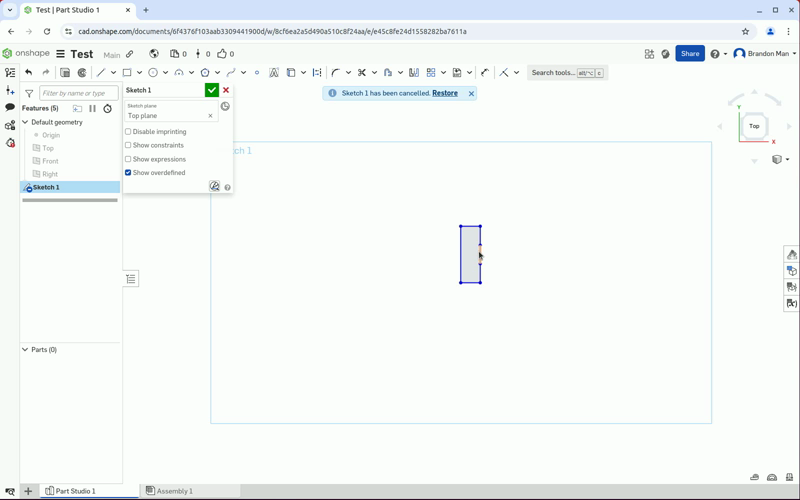
scroll(6)
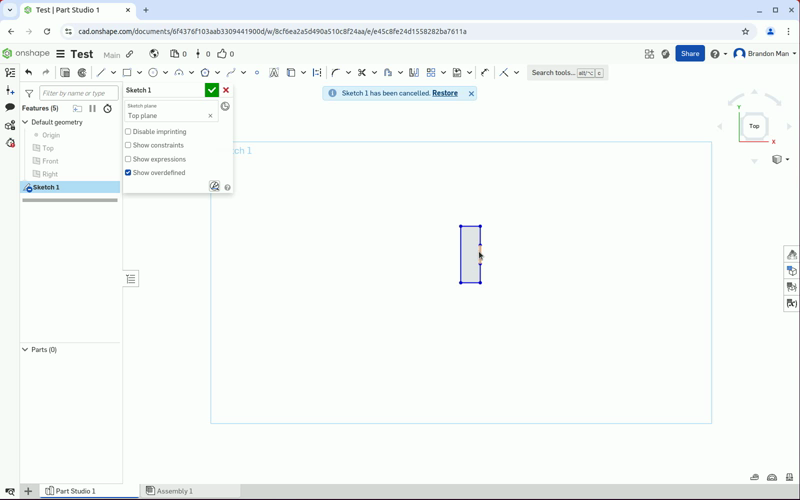
scroll(6)
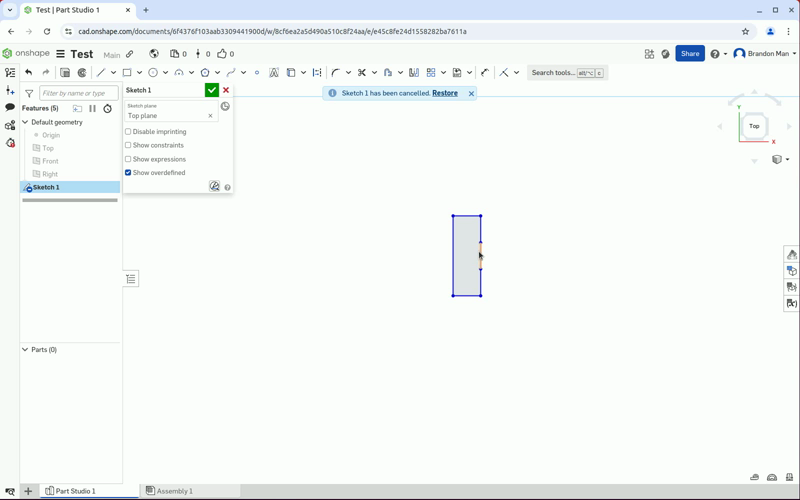
scroll(6)
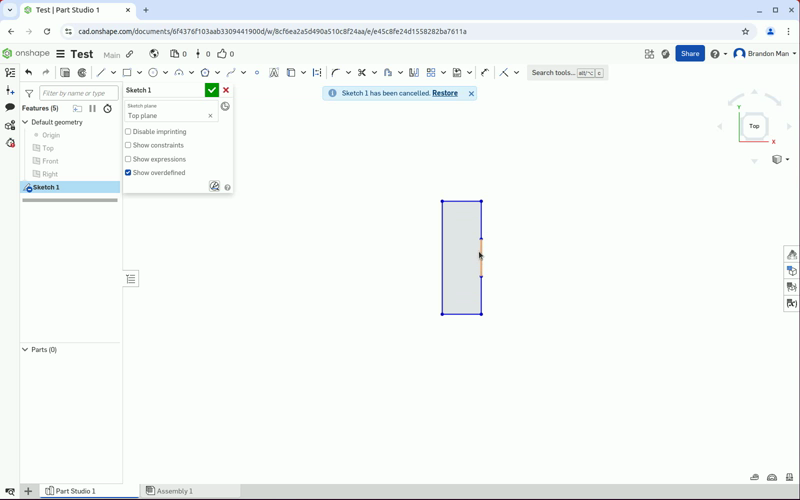
scroll(6)
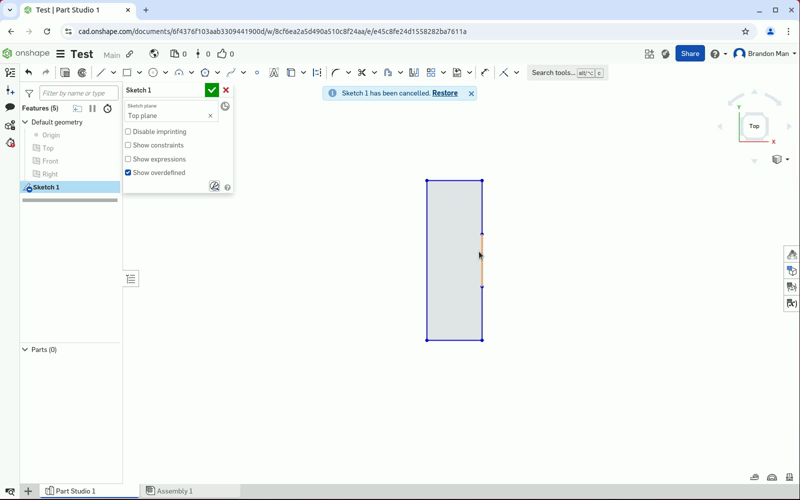
scroll(6)
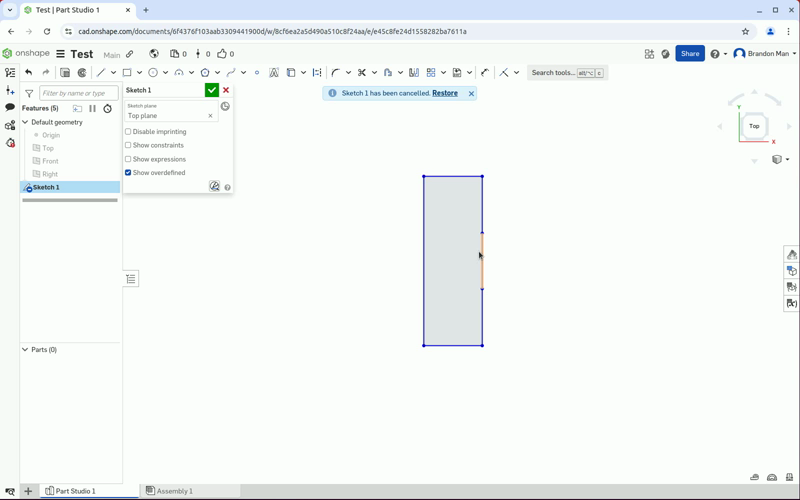
scroll(6)
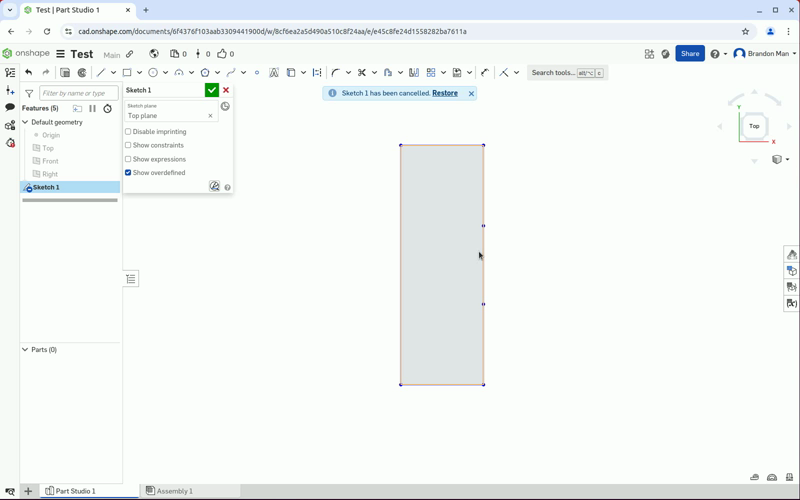
scroll(6)
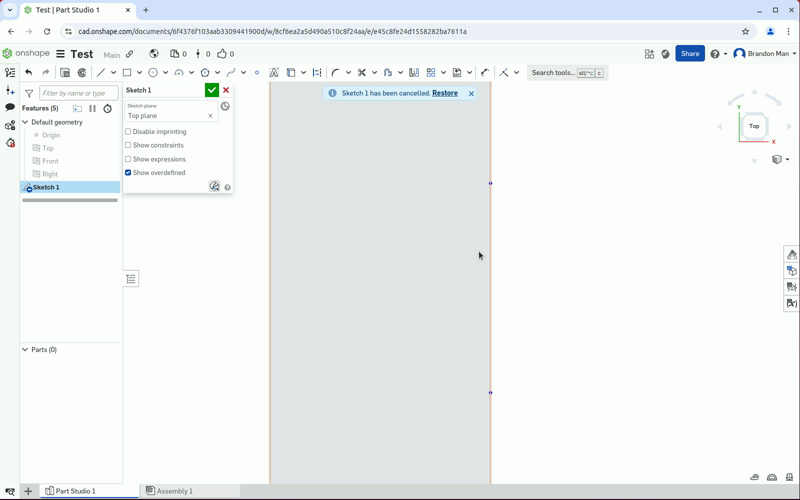
click(479, 251)
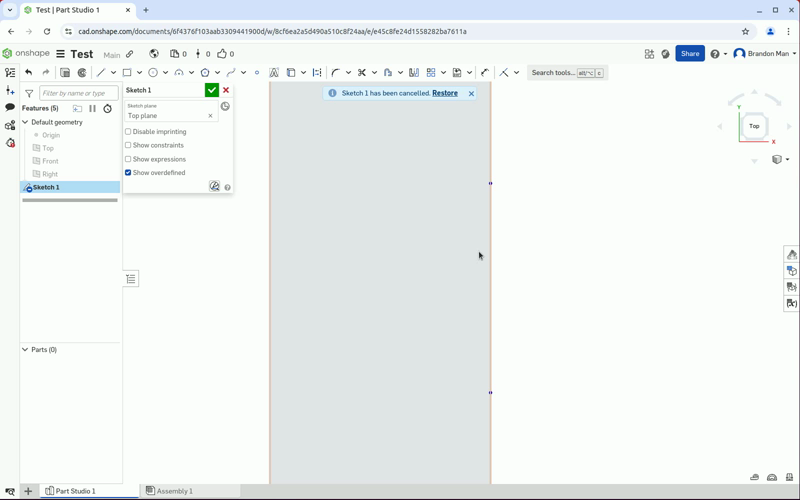
scroll(-6)
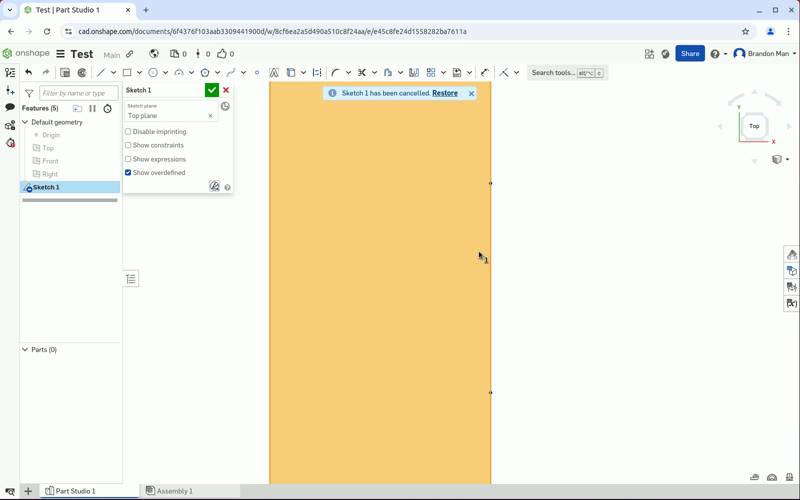
scroll(-6)
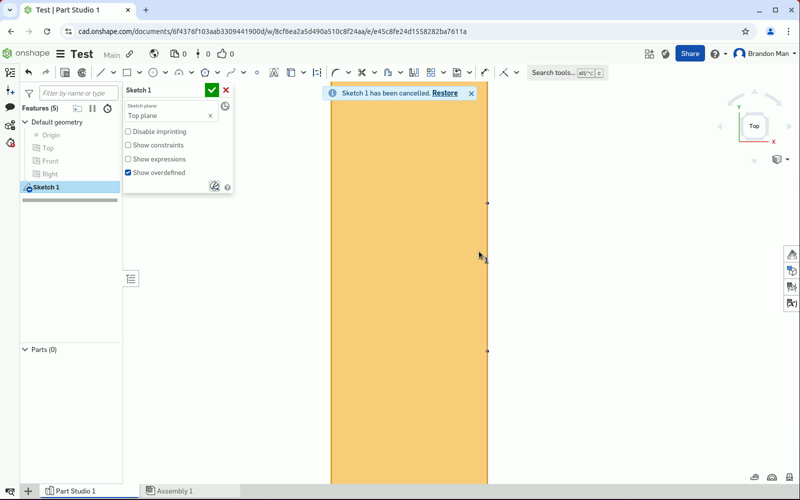
scroll(-6)
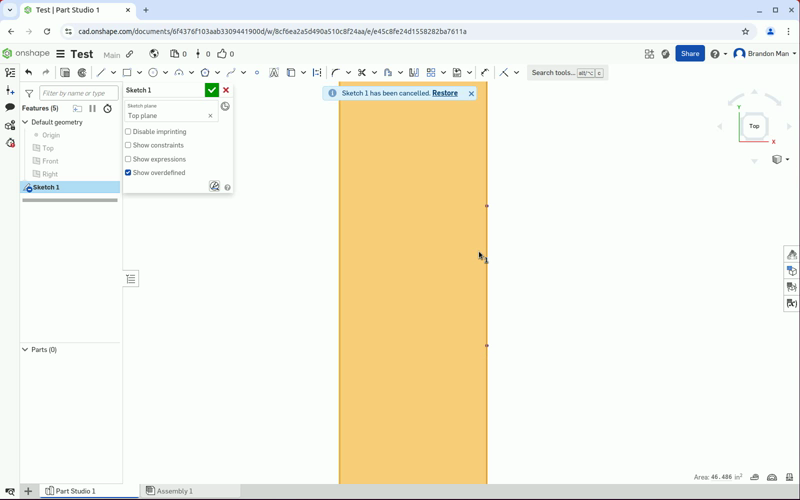
scroll(-6)
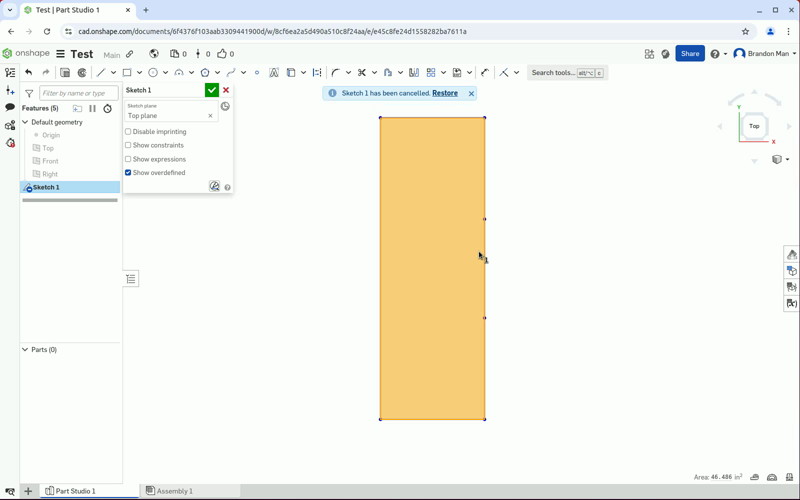
scroll(-6)
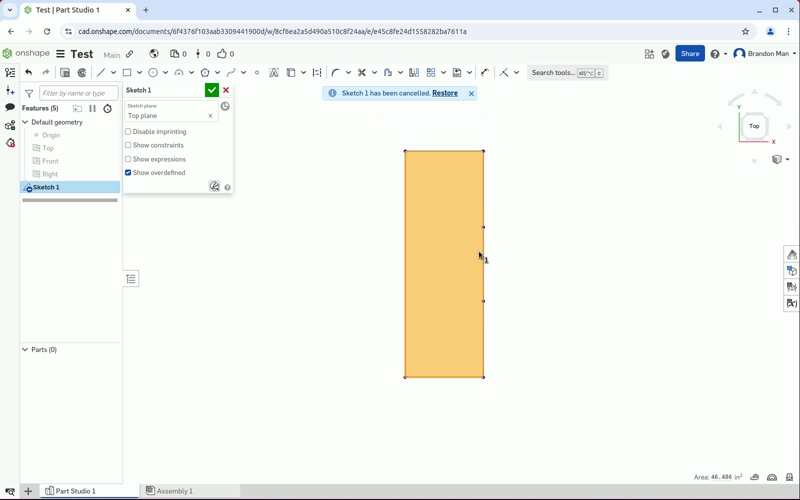
scroll(-6)
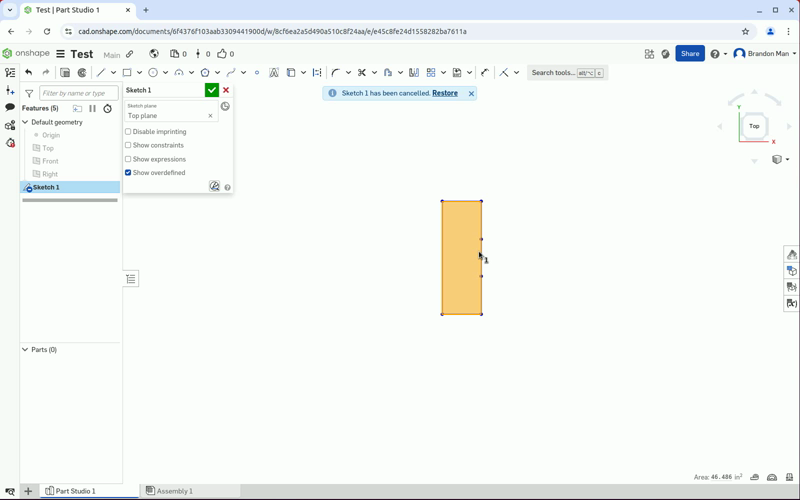
scroll(-6)
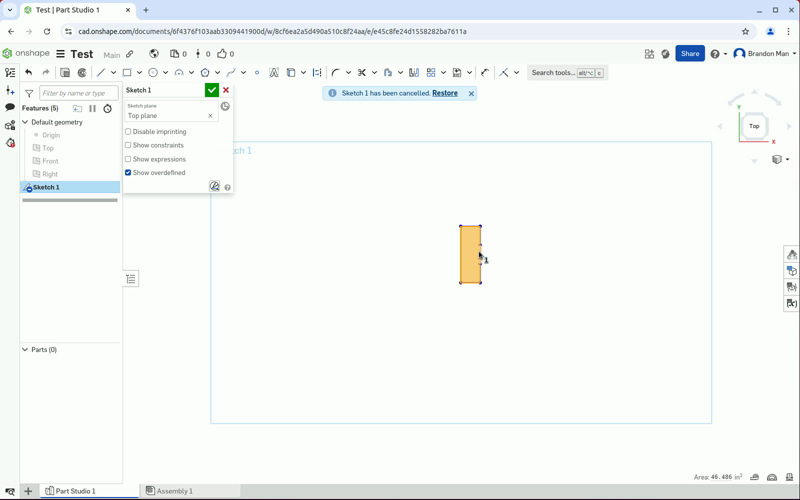
mouse_move(73, 352)
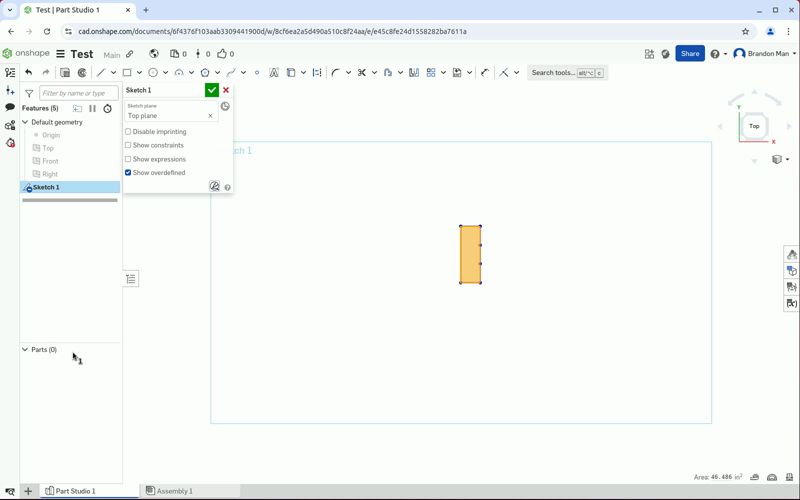
key(shift+y)
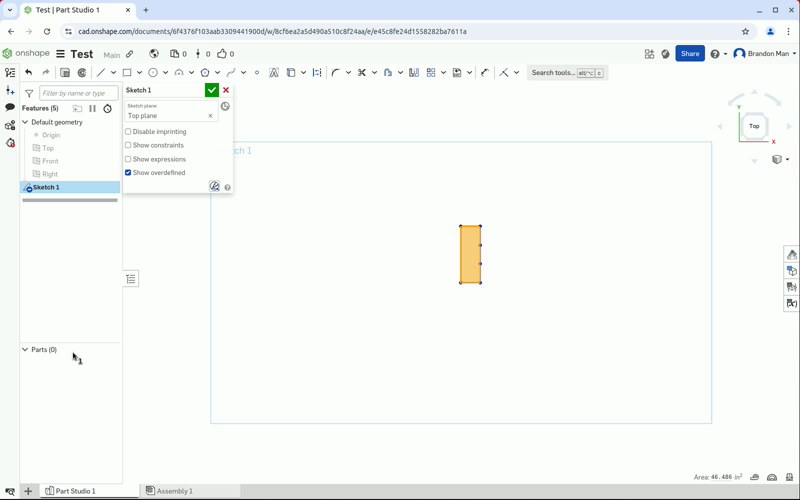
key(shift+e)
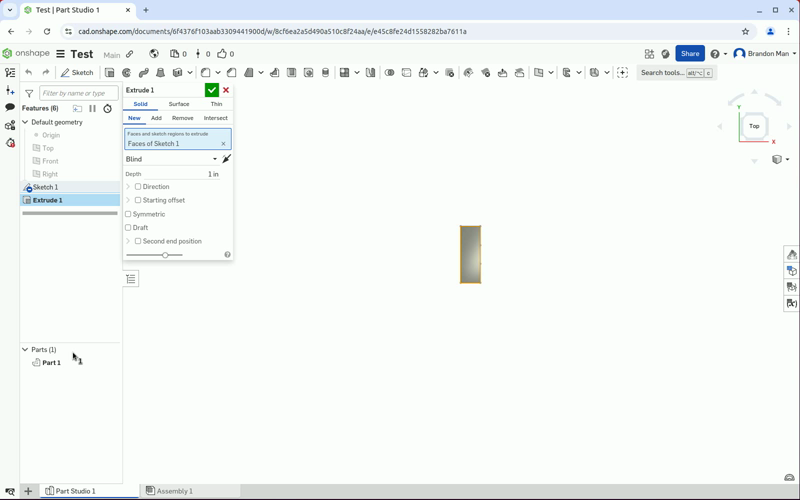
mouse_move(143, 106)
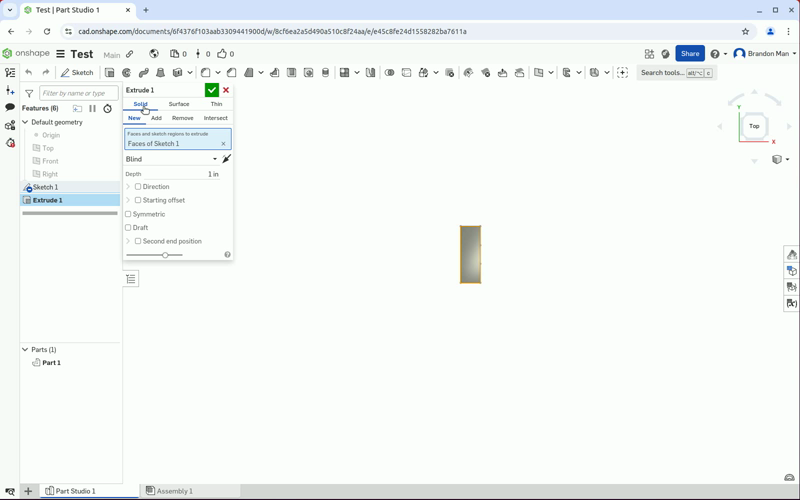
click(143, 106)
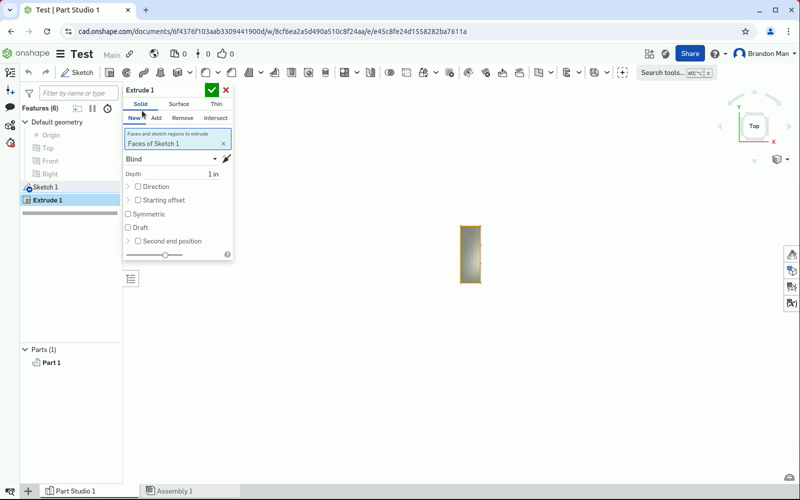
mouse_move(137, 120)
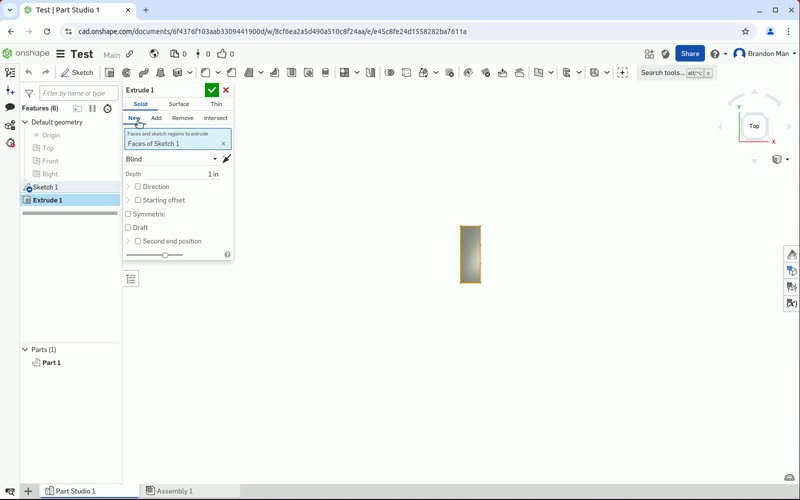
click(137, 120)
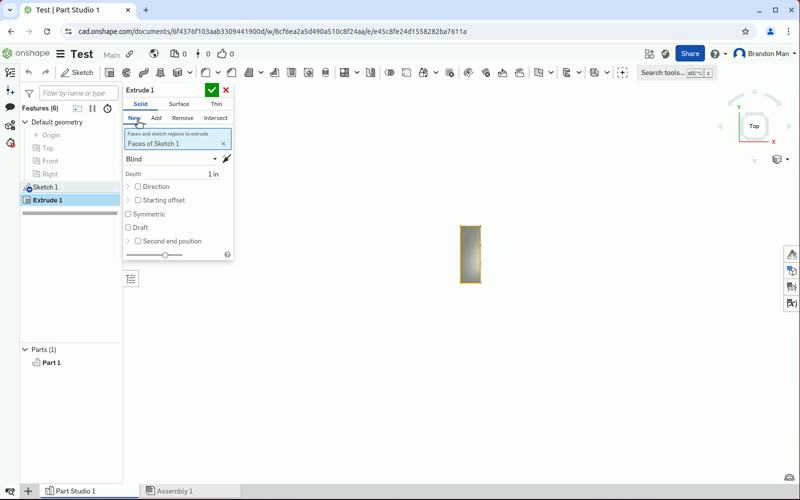
key(tab, 4)
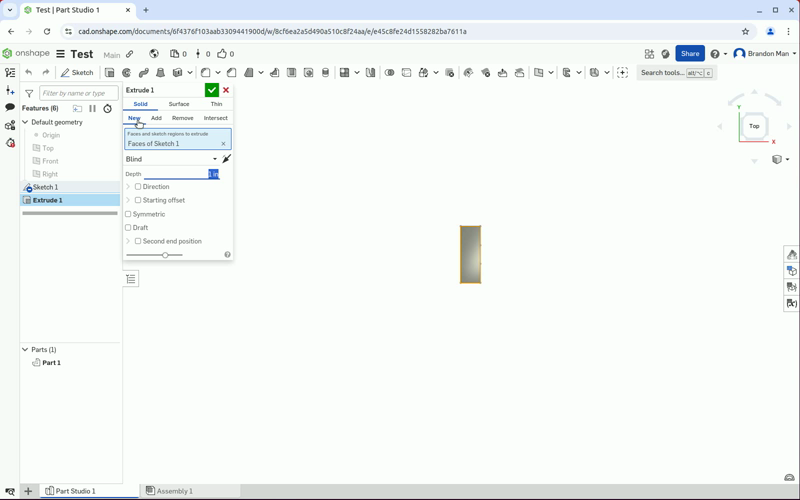
text(7.703)
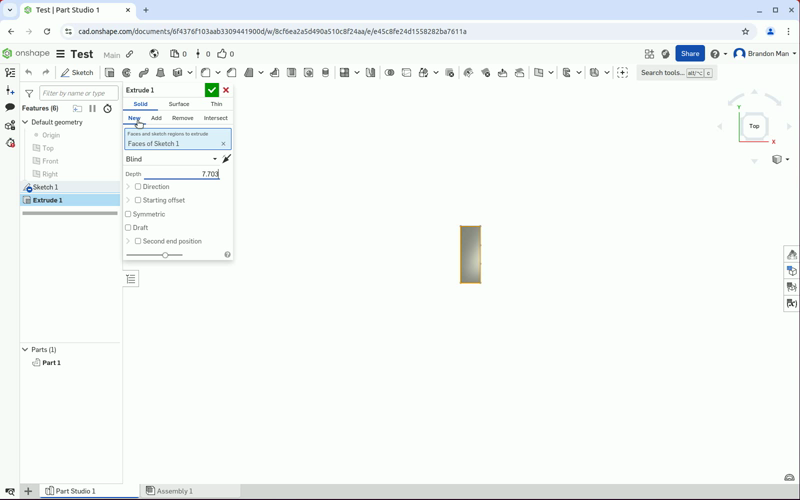
key(enter)
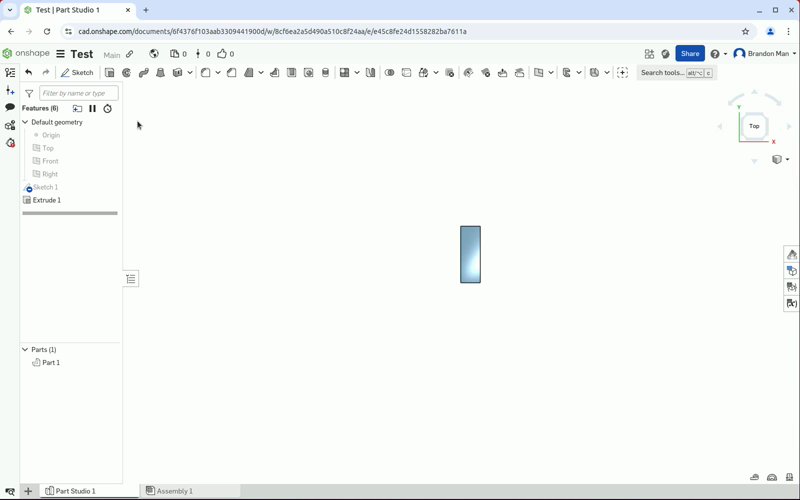
key(shift+h)
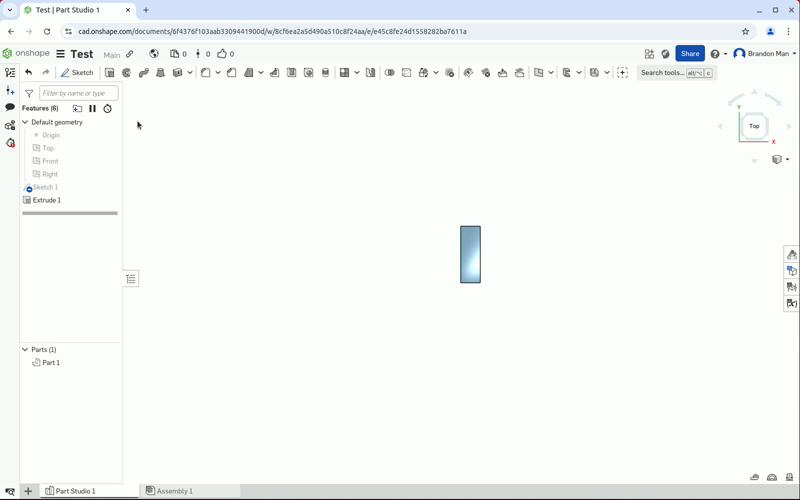
key(shift+h)
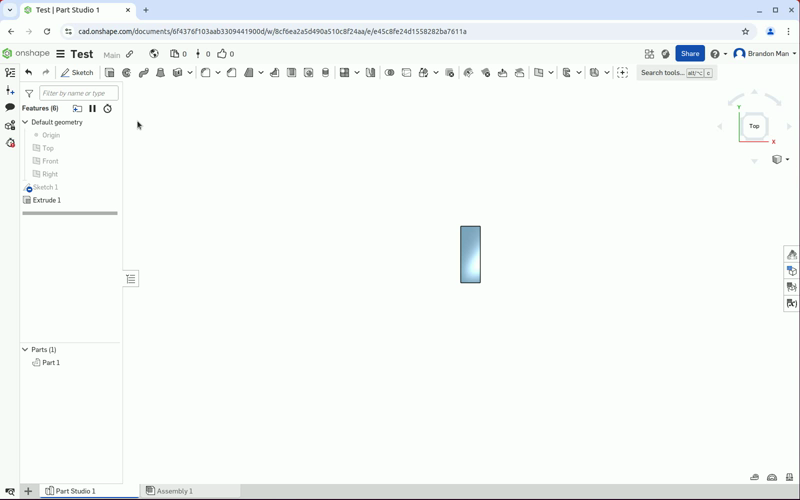
mouse_move(73, 189)
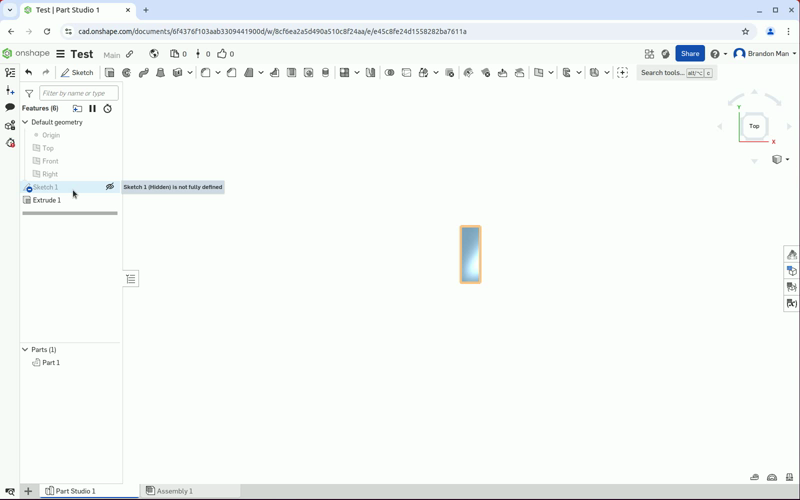
click(73, 189)
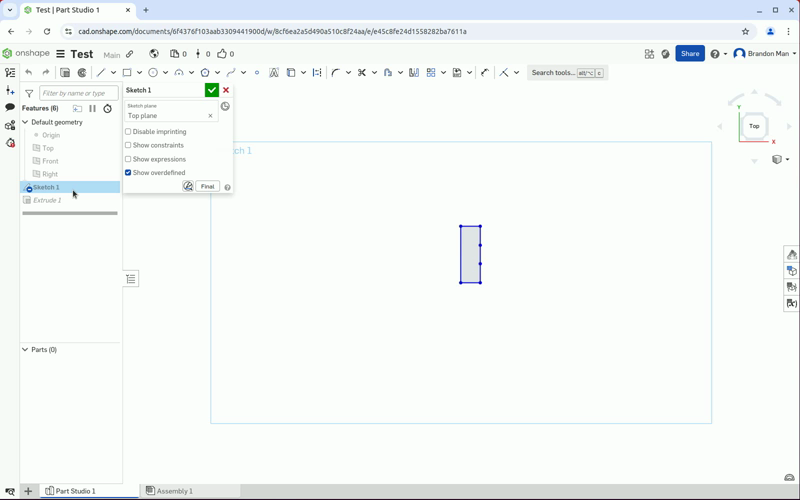
mouse_move(229, 92)
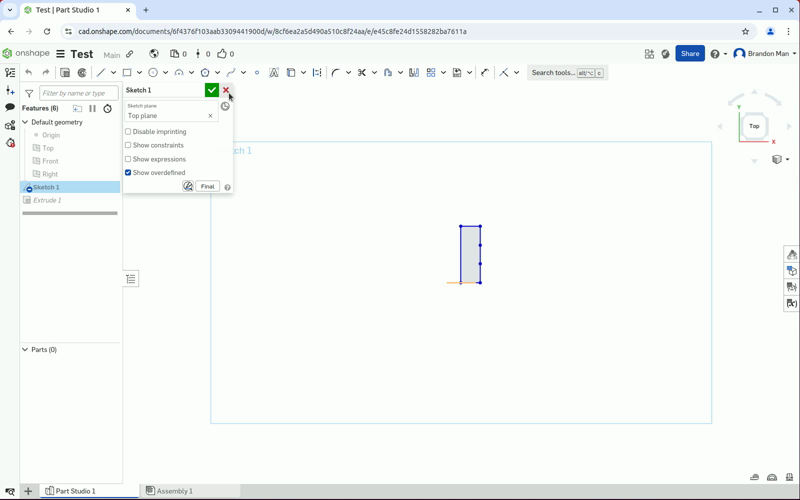
click(229, 92)
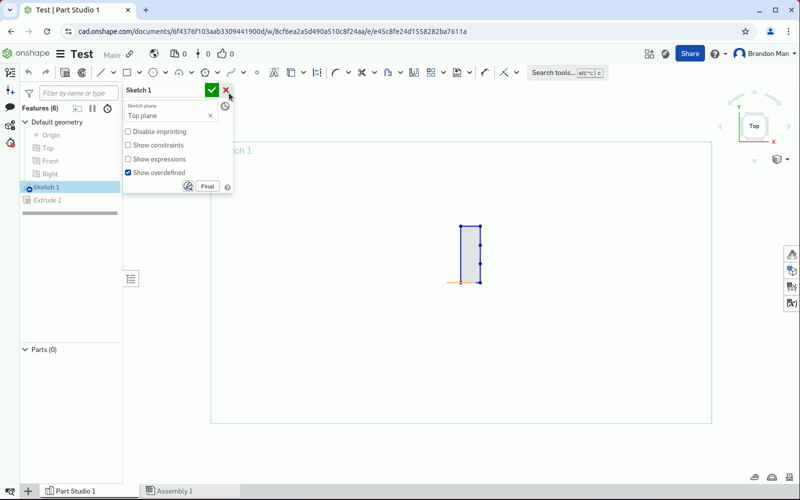
key(shift+s)
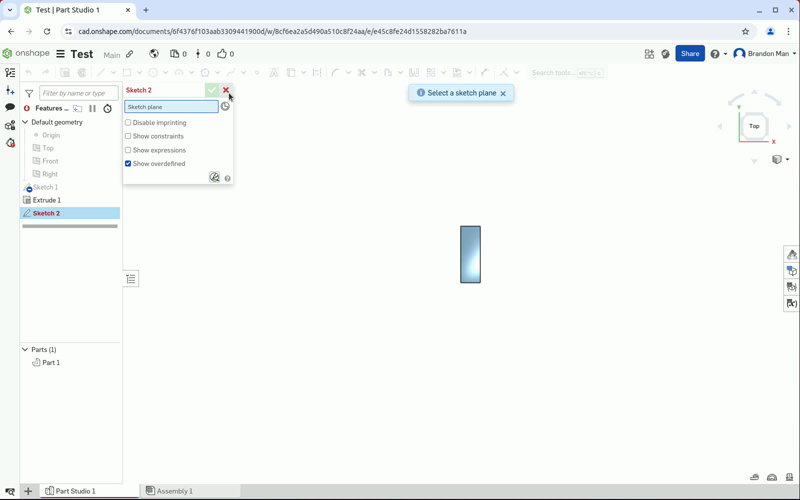
mouse_move(73, 150)
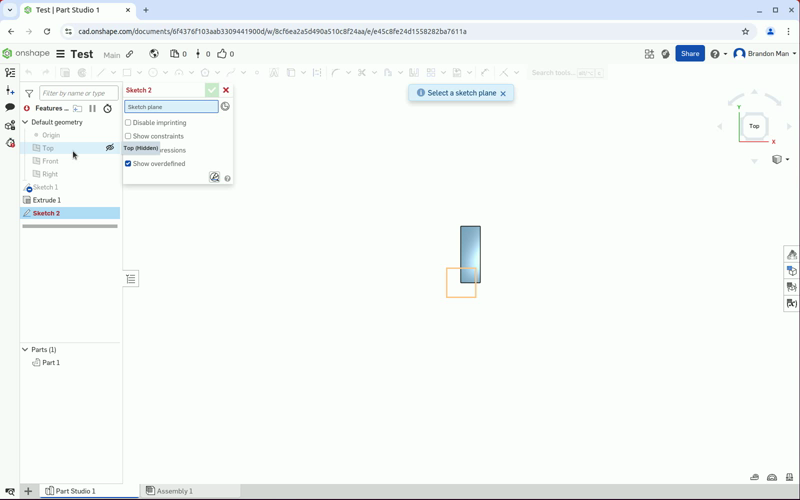
click(73, 150)
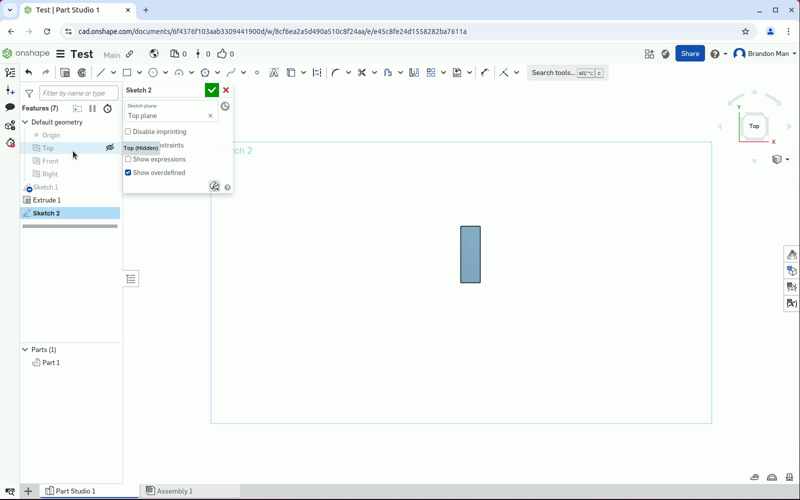
mouse_move(73, 352)
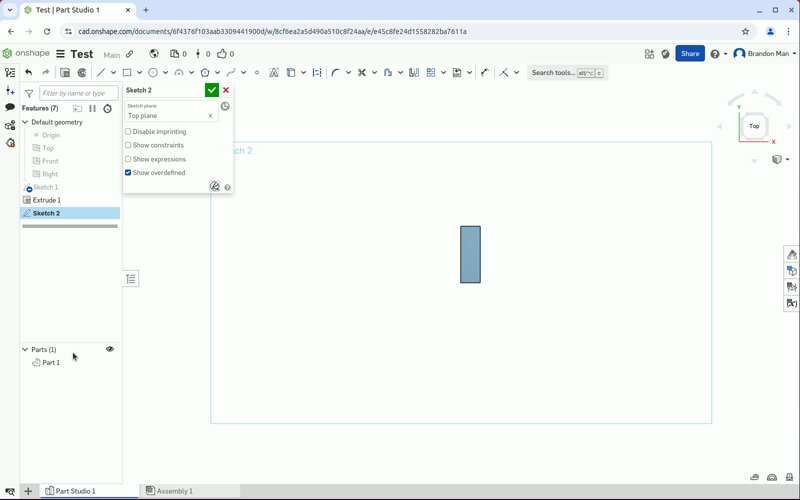
key(y)
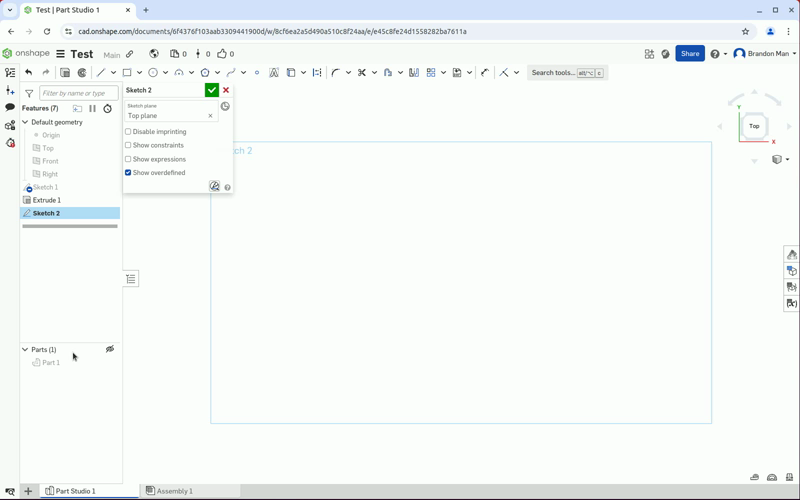
key(l)
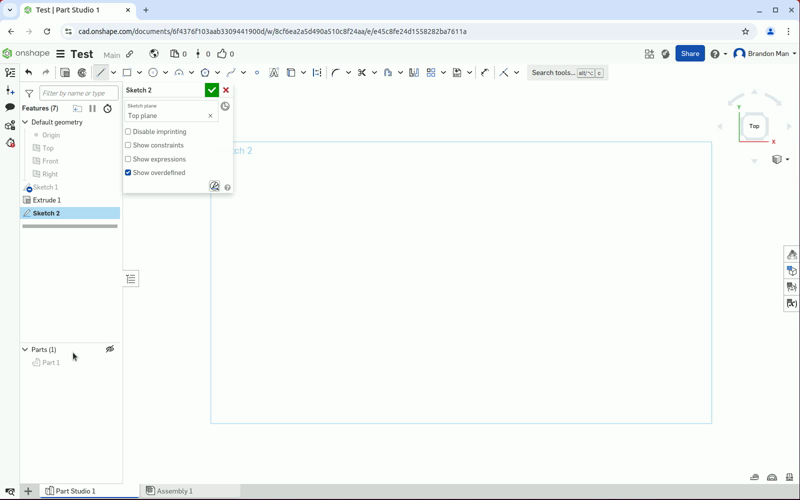
key_down(shift)
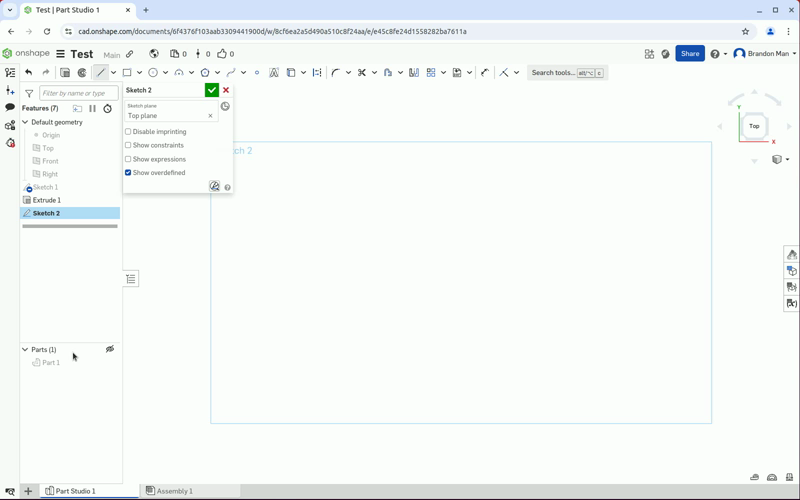
mouse_move(479, 264)
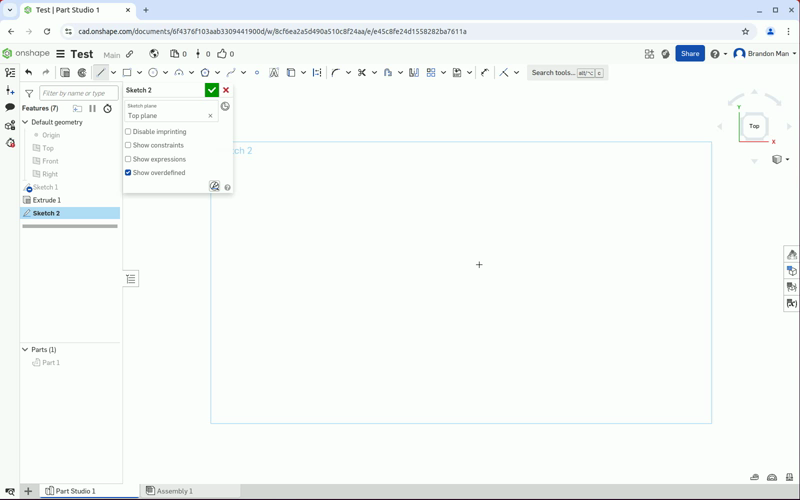
click(479, 264)
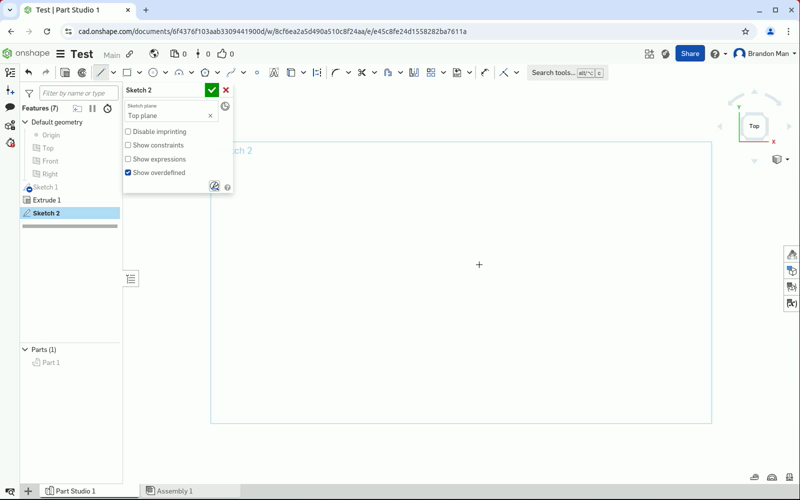
key_up(shift)
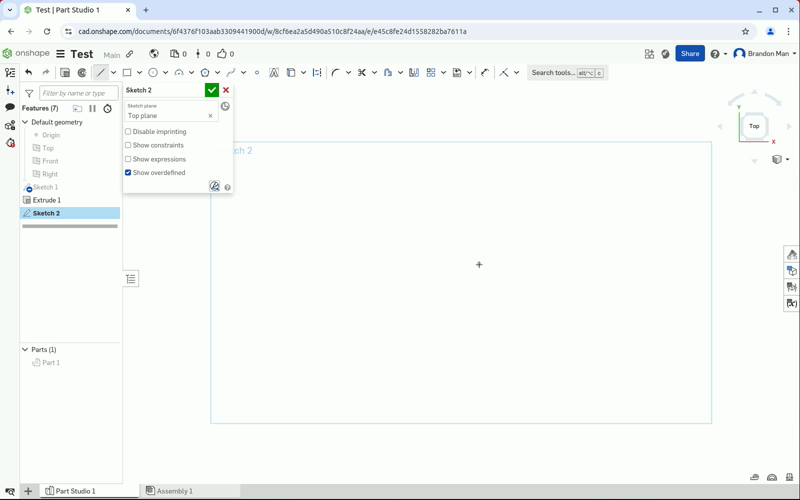
key_down(shift)
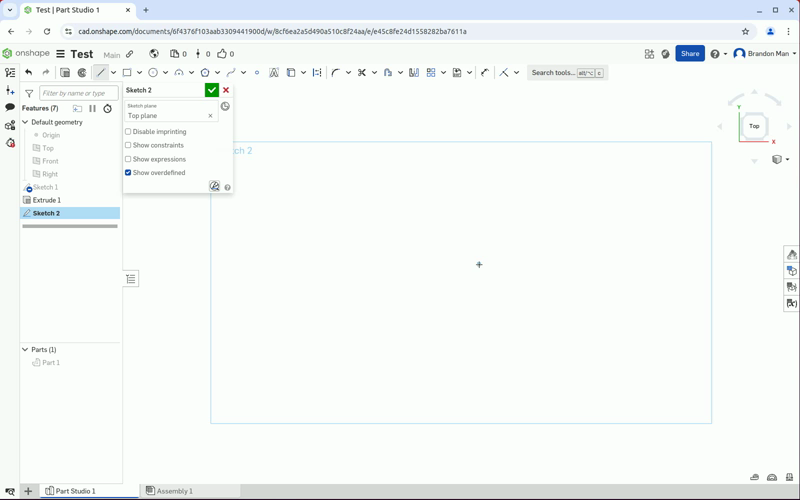
mouse_move(573, 264)
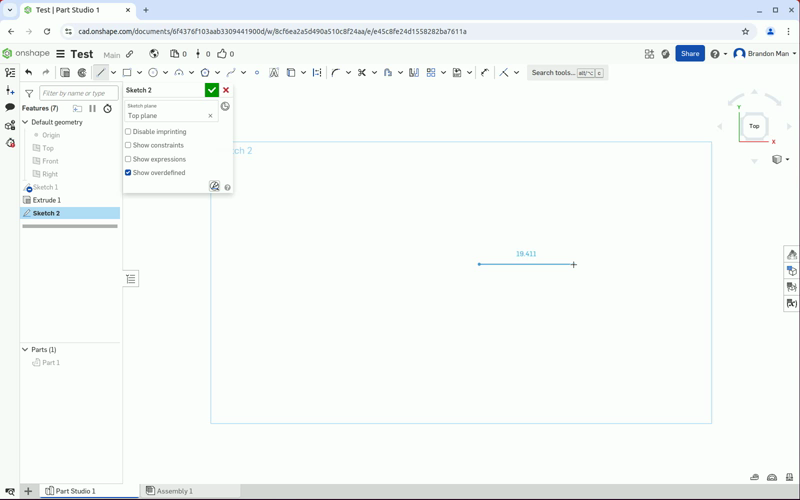
click(573, 264)
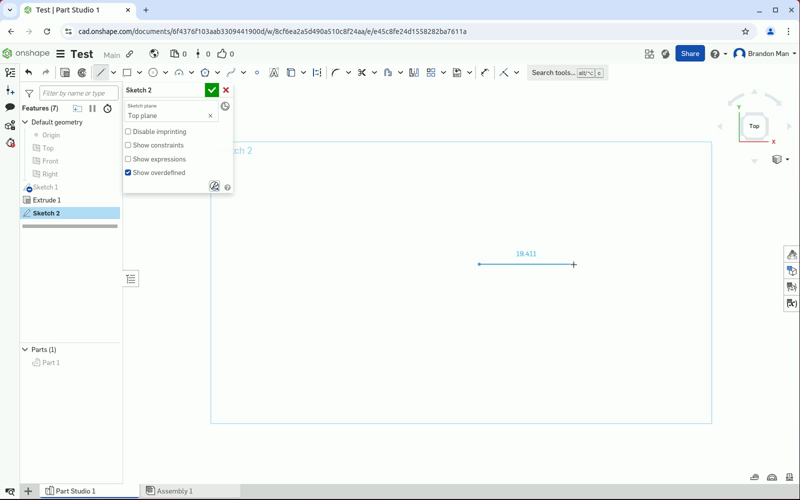
key_up(shift)
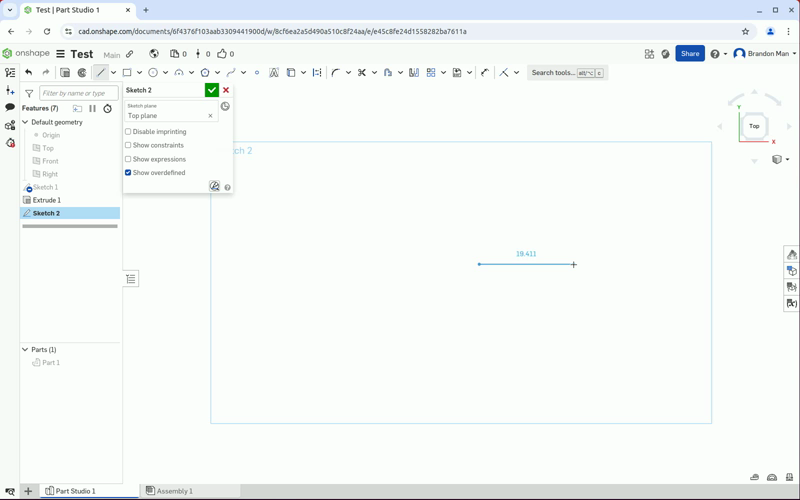
key_down(shift)
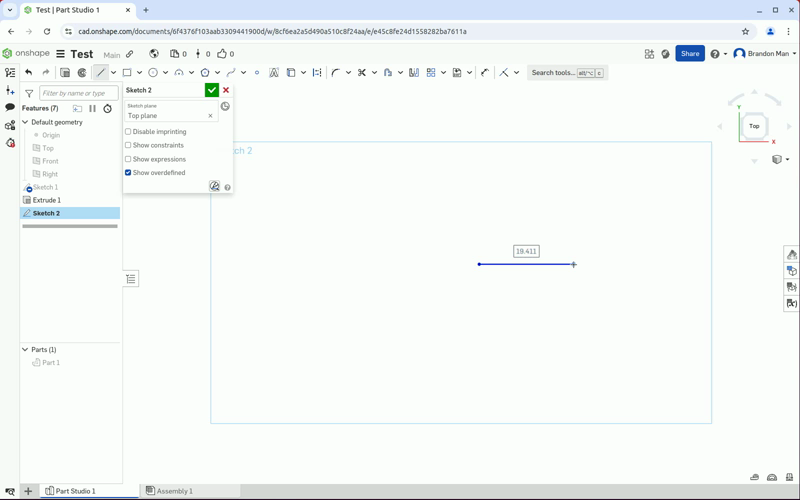
mouse_move(589, 264)
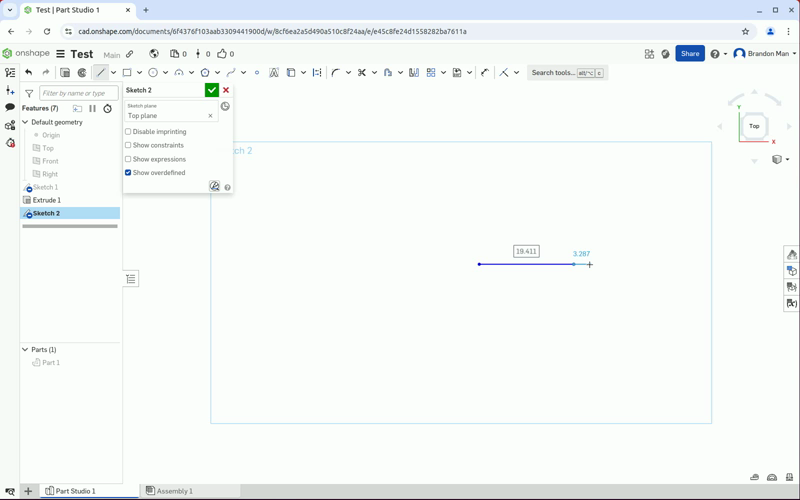
mouse_move(573, 245)
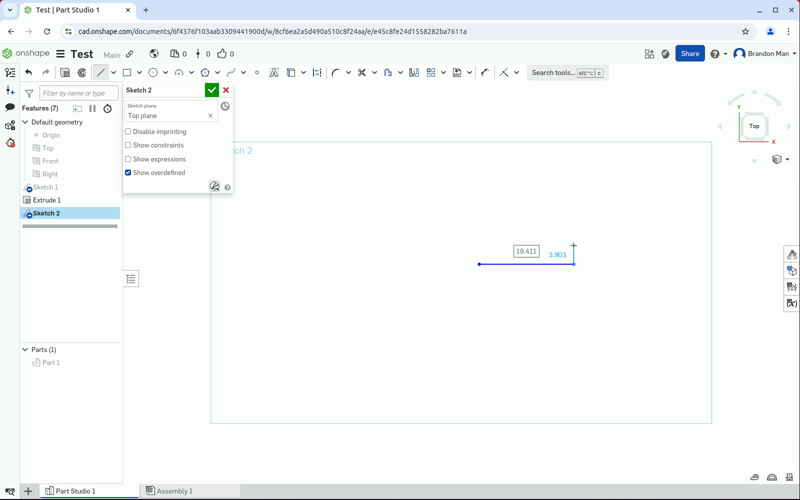
click(573, 245)
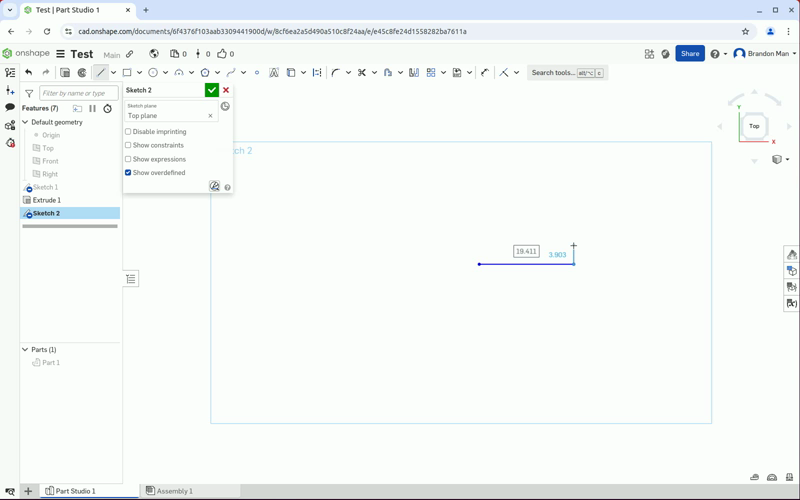
key_up(shift)
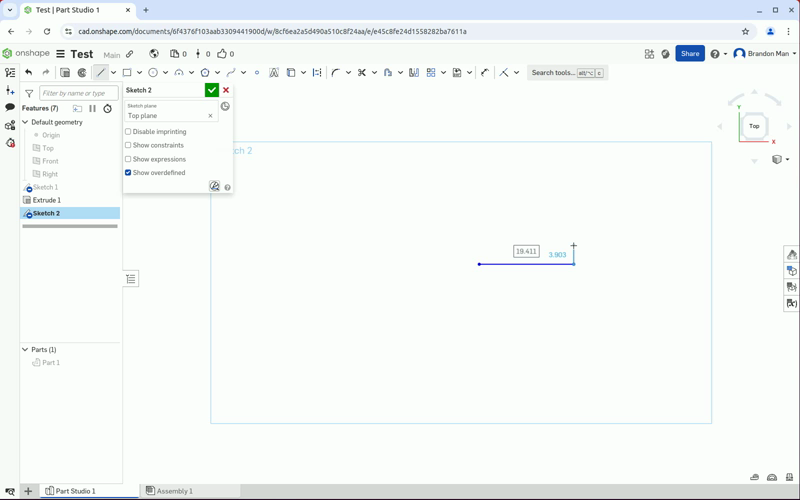
key_down(shift)
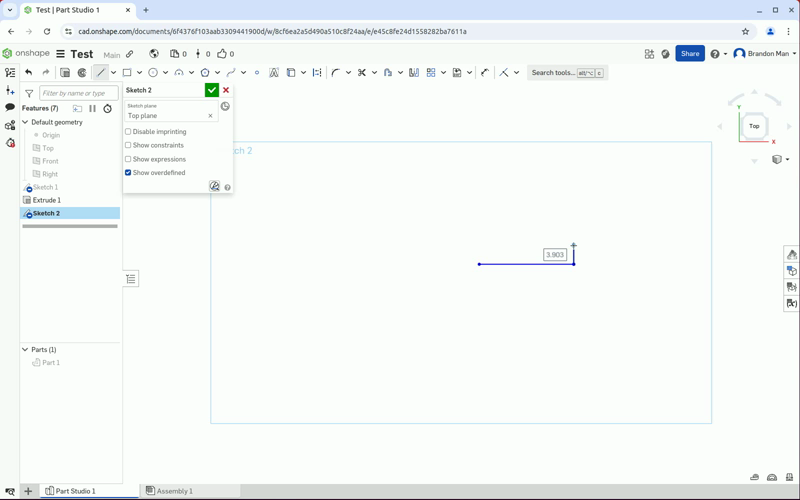
mouse_move(479, 245)
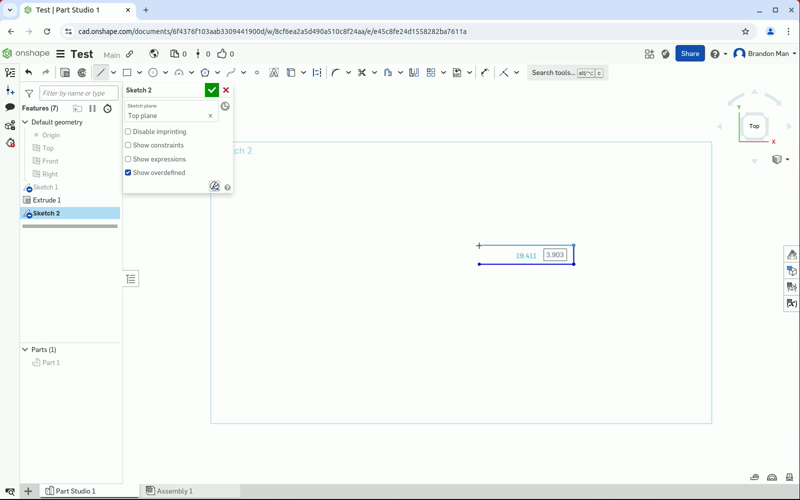
click(479, 245)
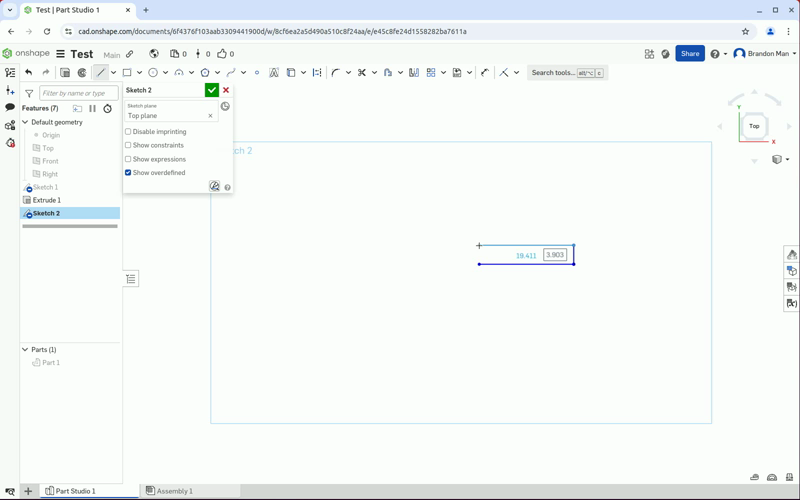
key_up(shift)
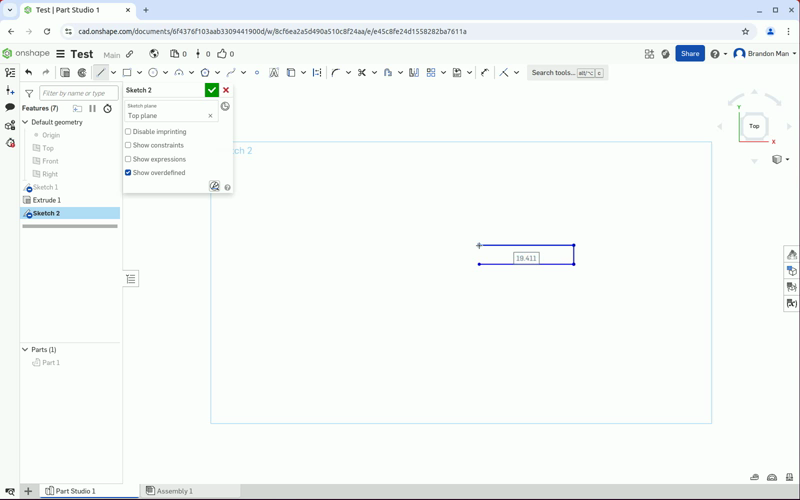
mouse_move(509, 245)
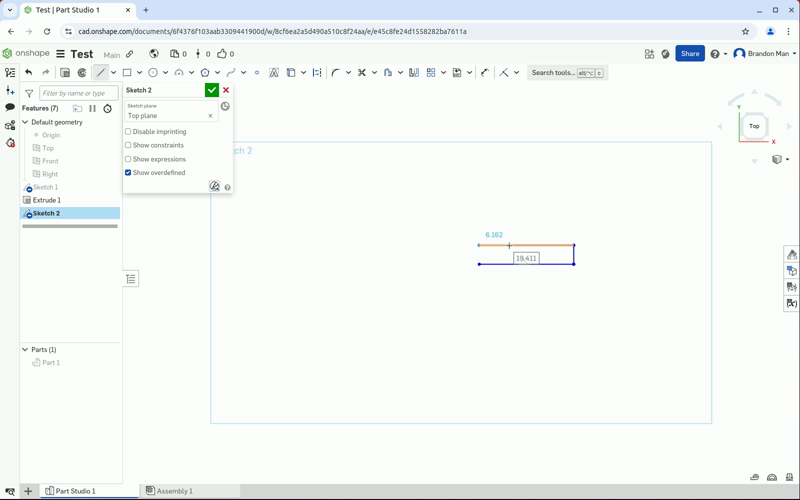
key_down(shift)
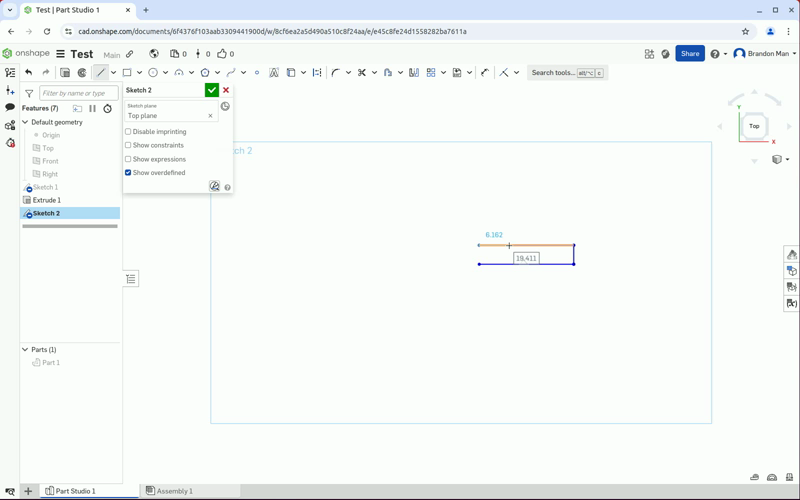
mouse_move(479, 264)
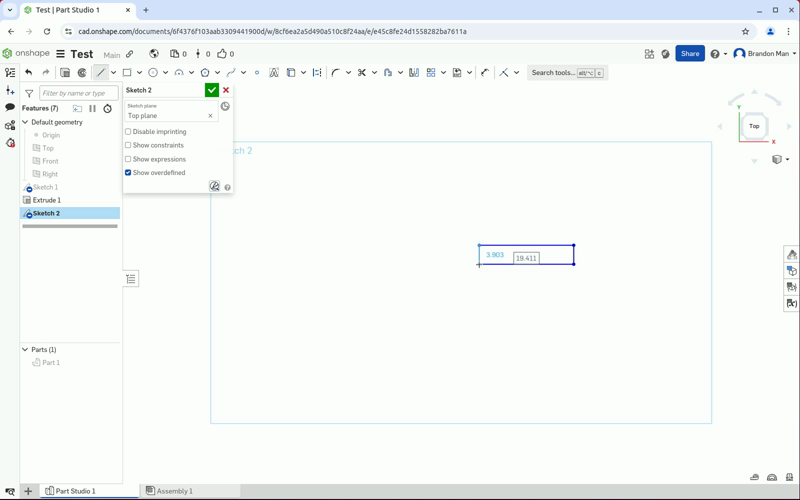
key_up(shift)
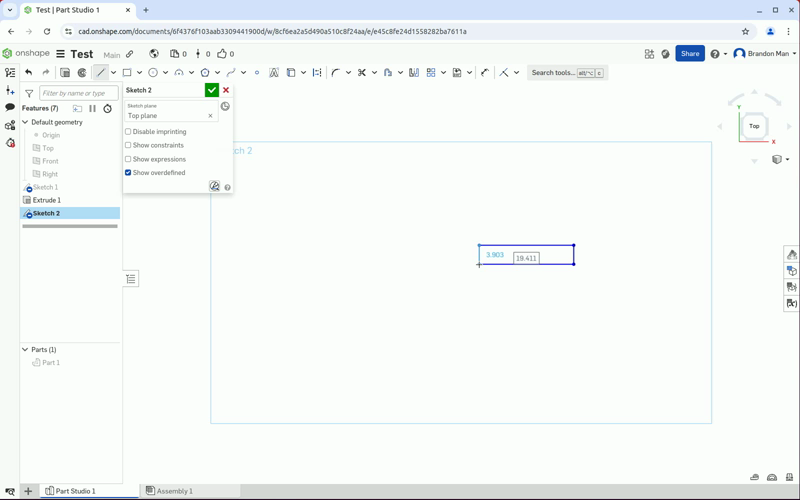
click(479, 264)
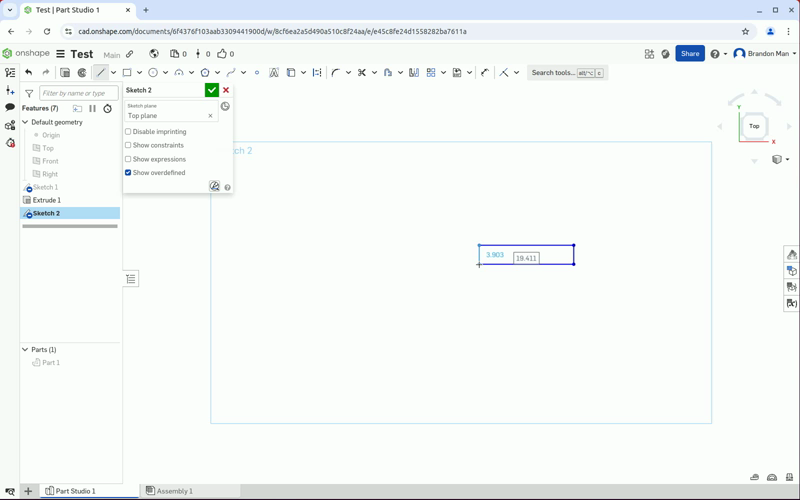
key(esc)
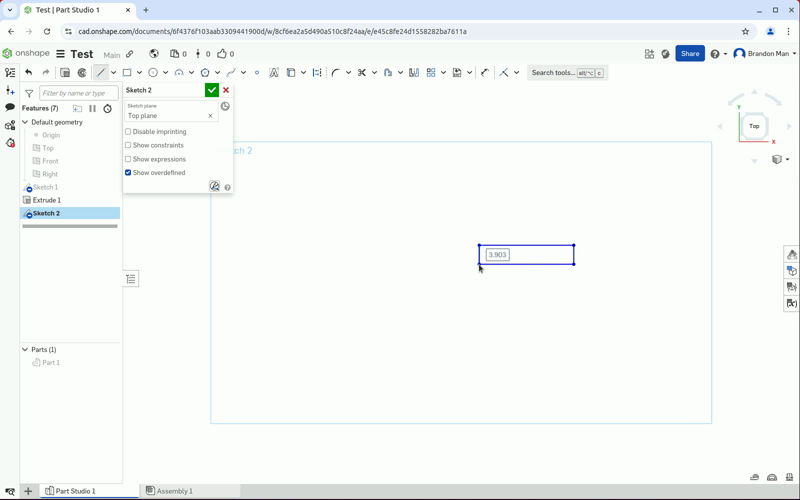
mouse_move(546, 248)
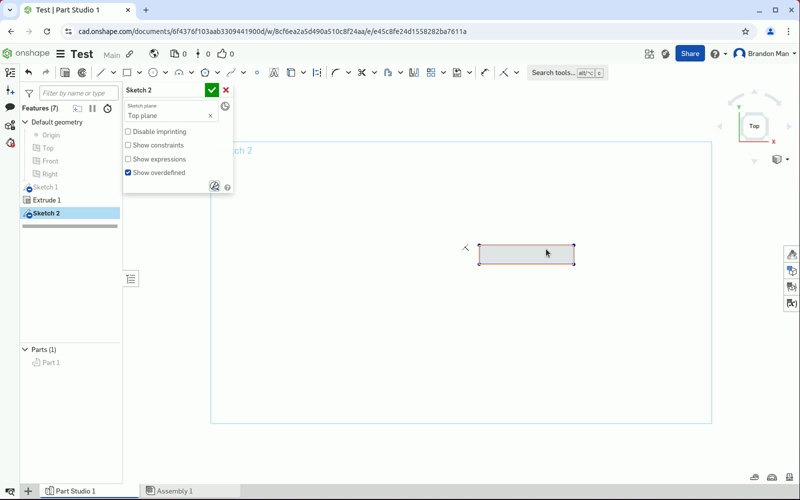
scroll(6)
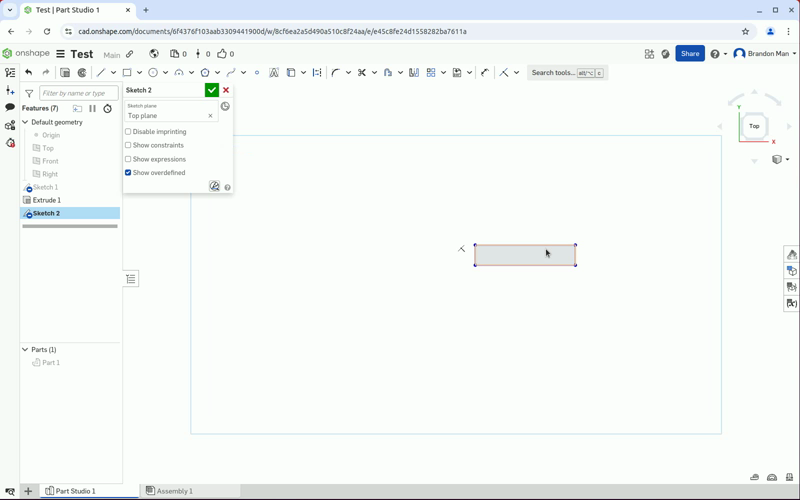
scroll(6)
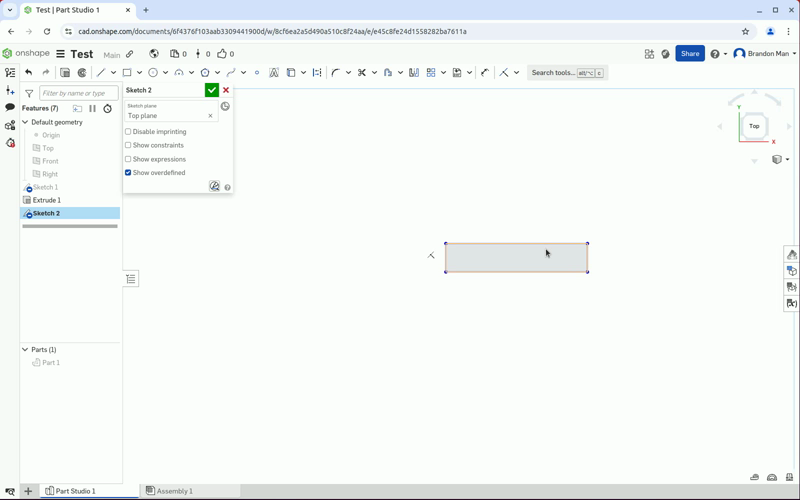
scroll(6)
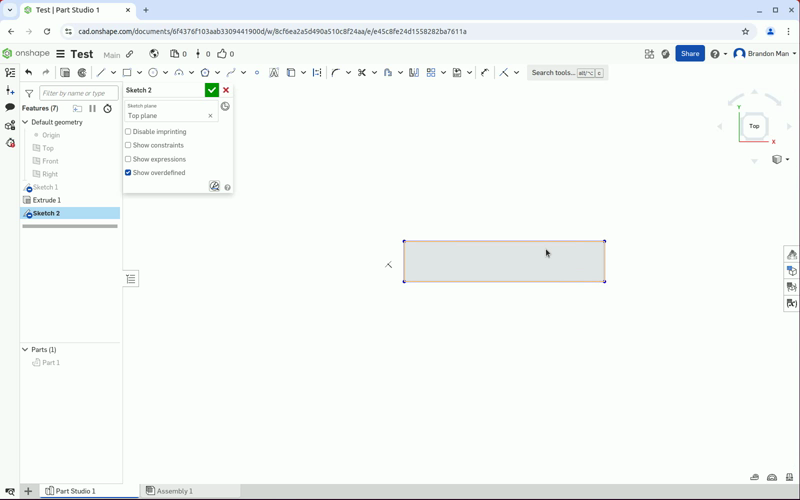
scroll(6)
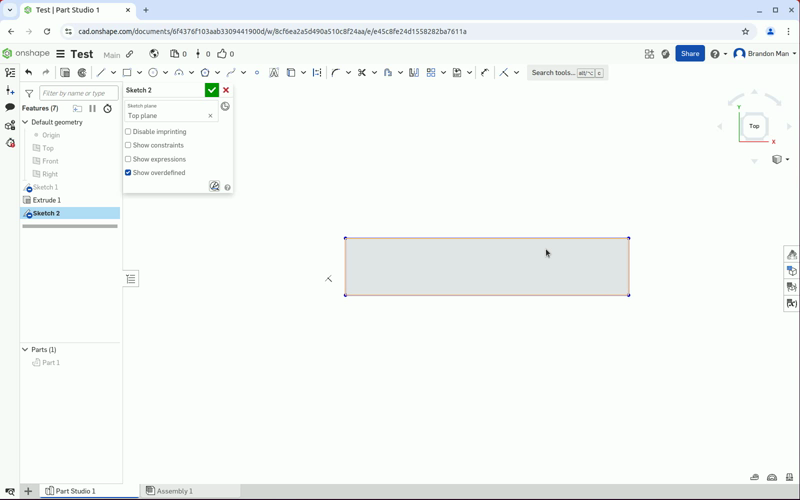
scroll(6)
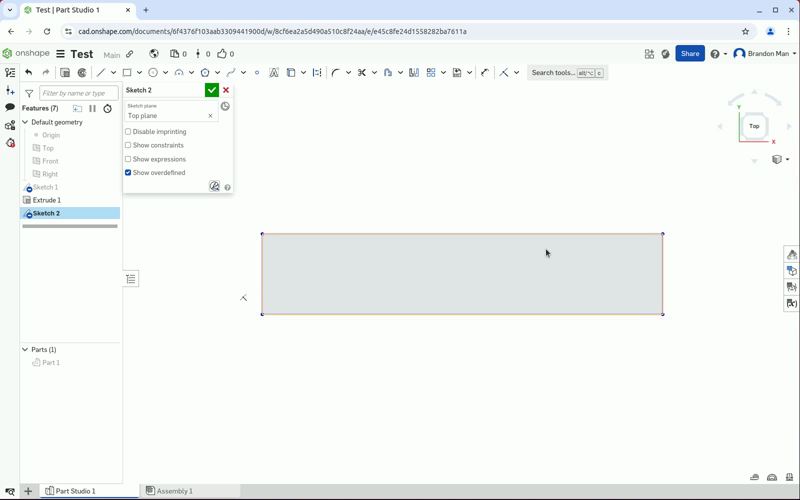
scroll(6)
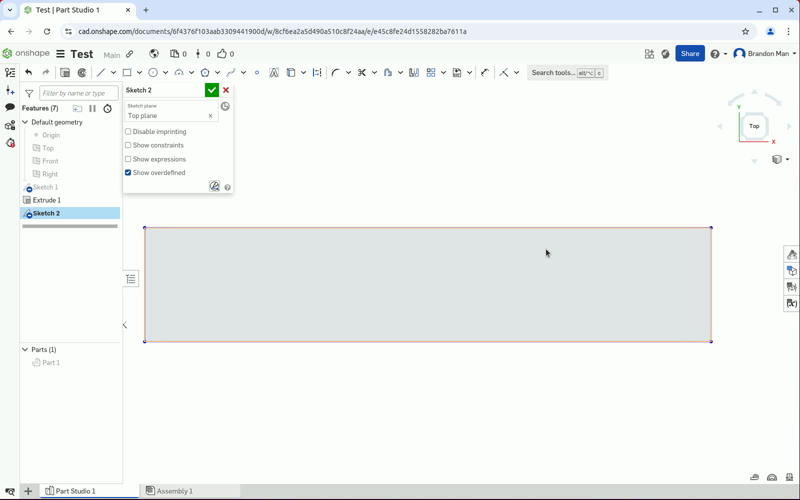
scroll(6)
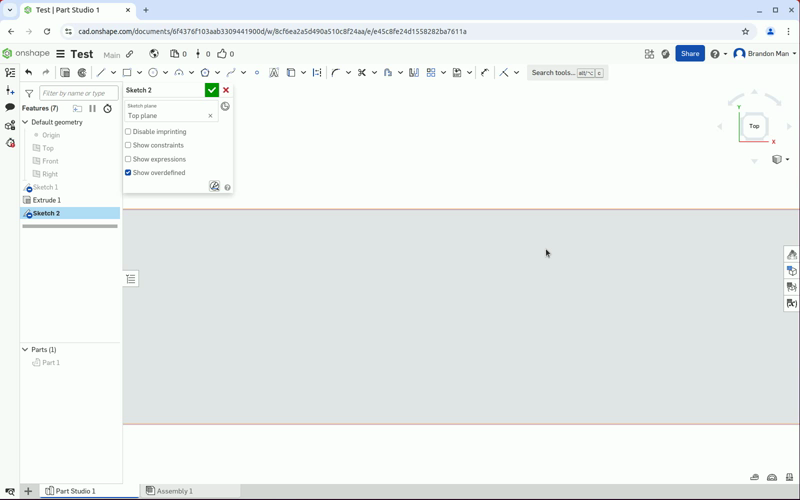
click(546, 248)
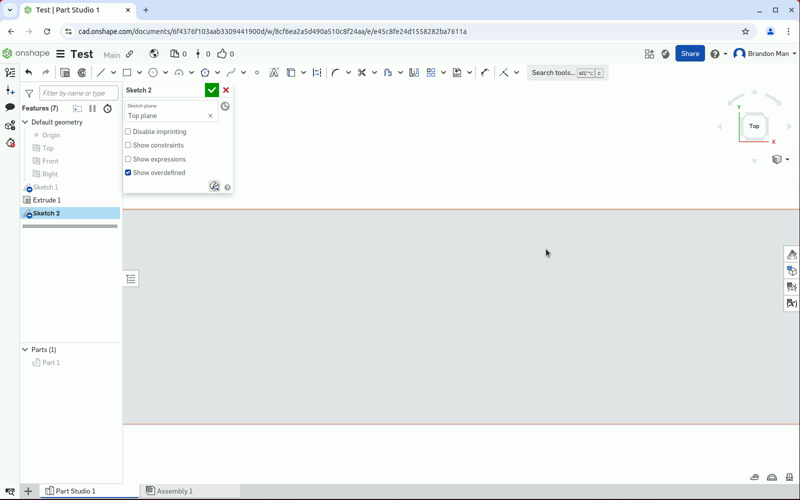
scroll(-6)
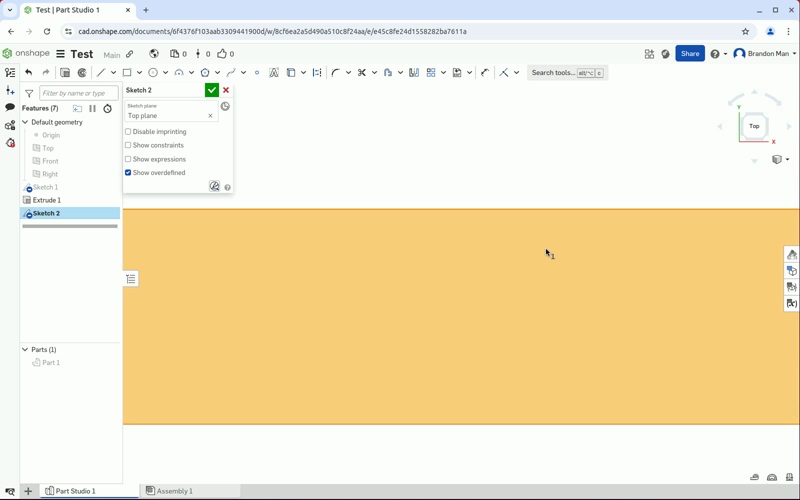
scroll(-6)
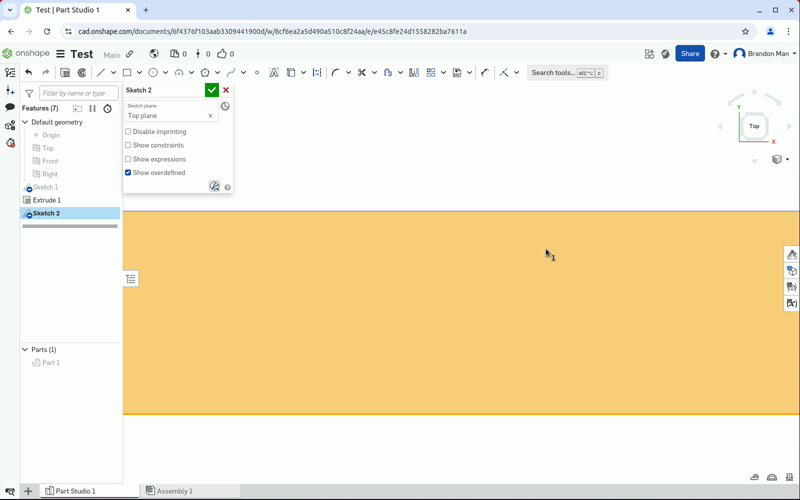
scroll(-6)
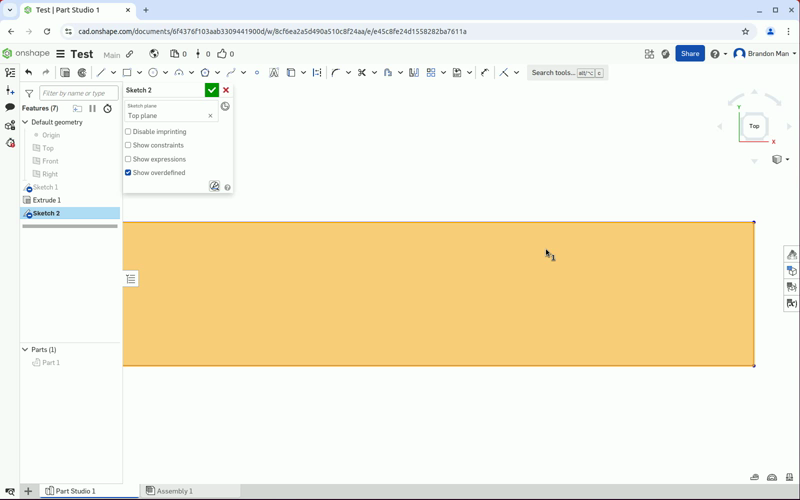
scroll(-6)
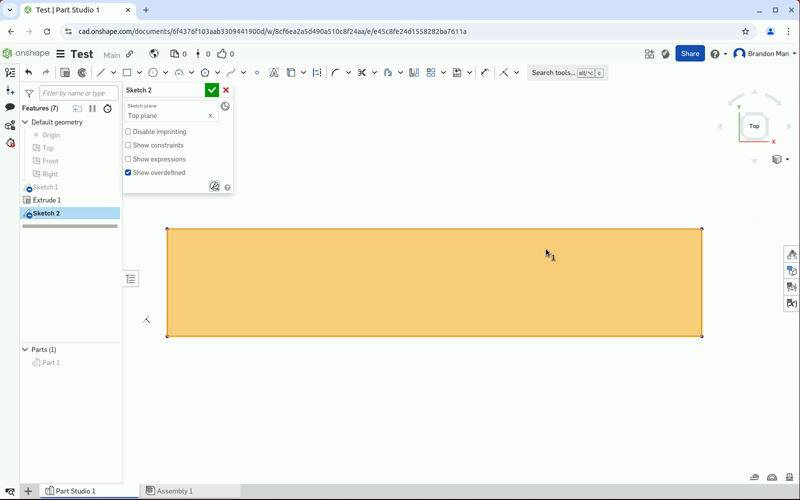
scroll(-6)
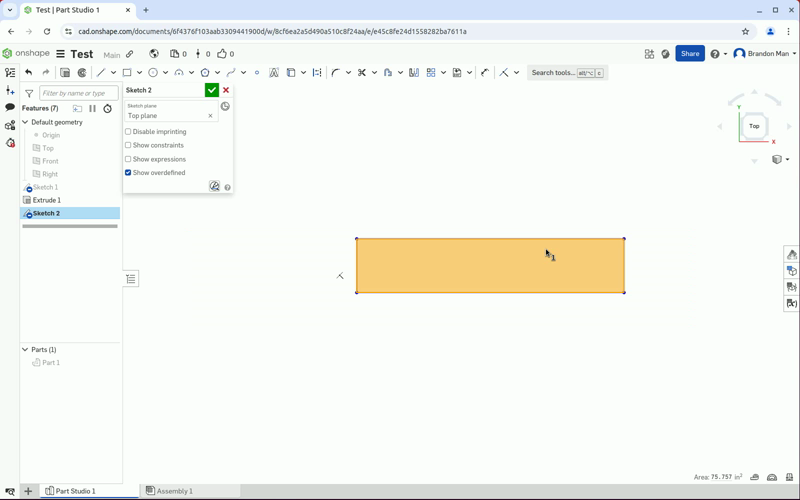
scroll(-6)
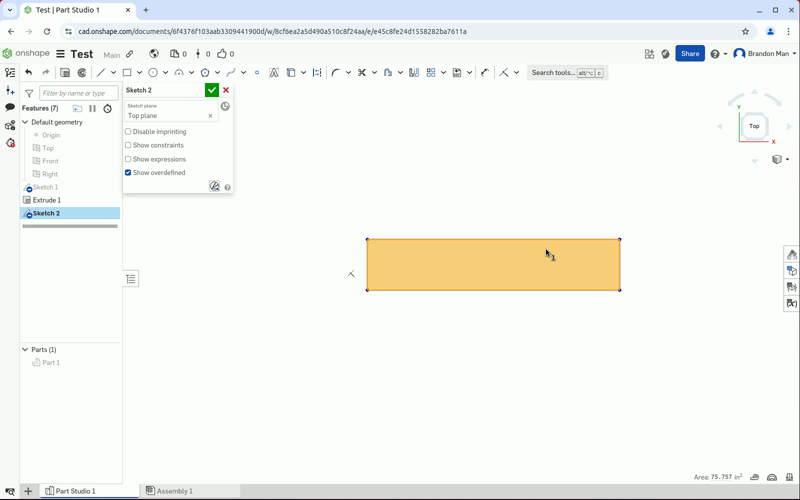
scroll(-6)
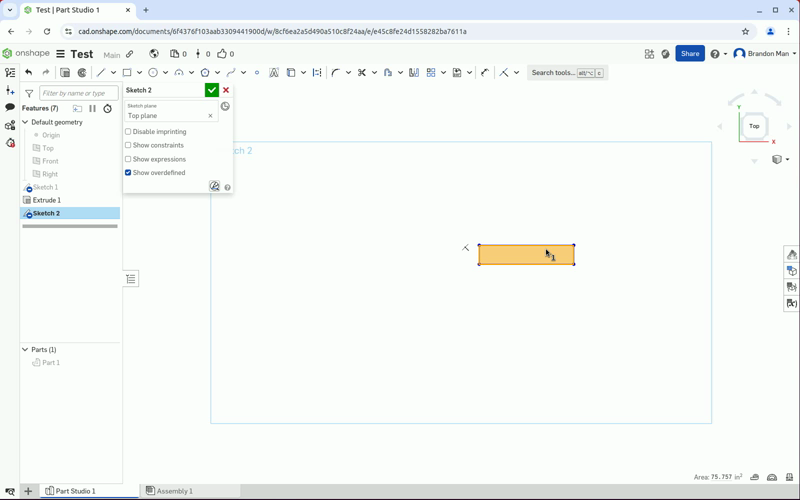
mouse_move(73, 352)
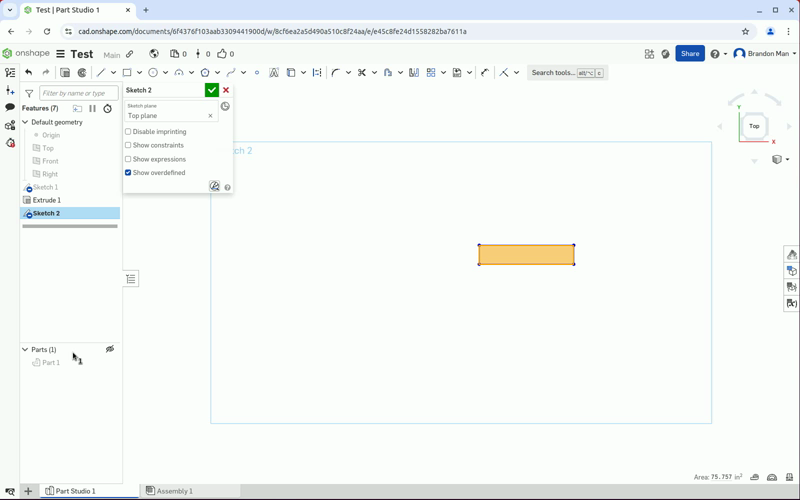
key(shift+y)
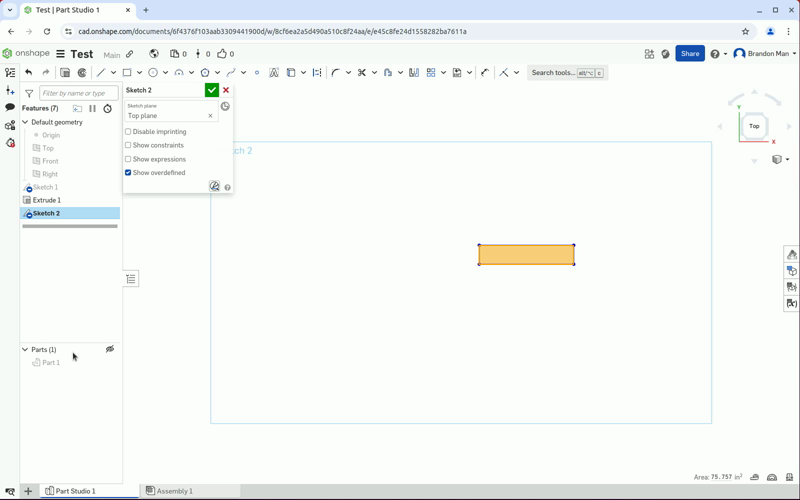
key(shift+e)
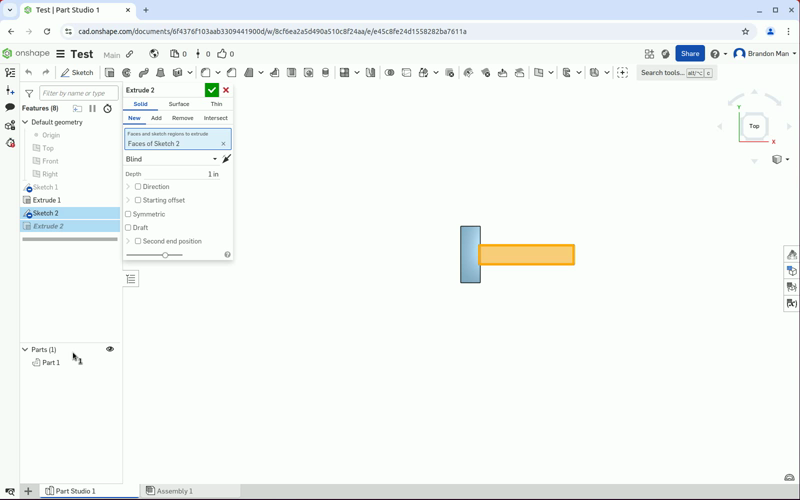
mouse_move(143, 106)
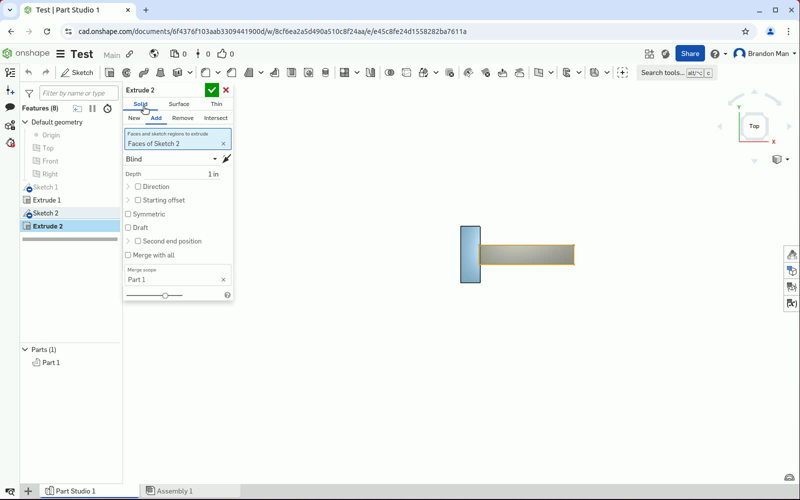
click(143, 106)
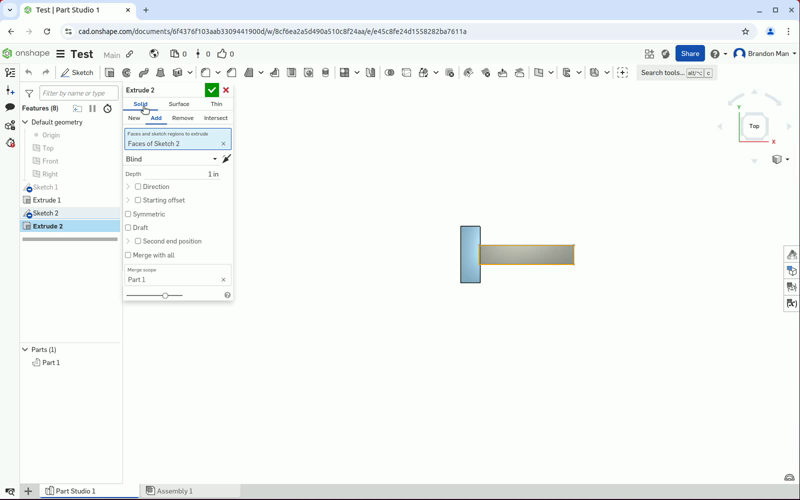
mouse_move(137, 120)
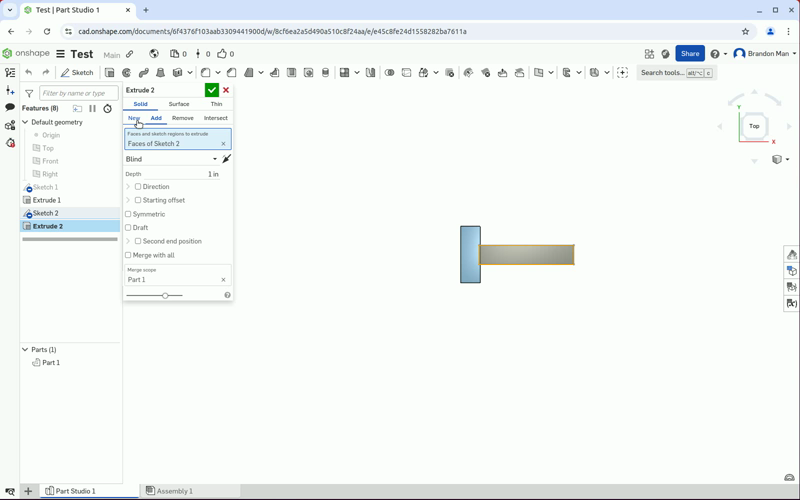
click(137, 120)
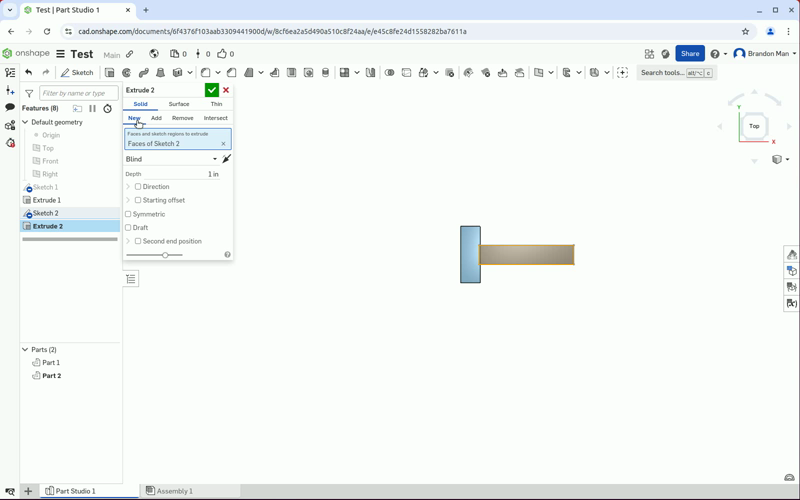
key(tab, 4)
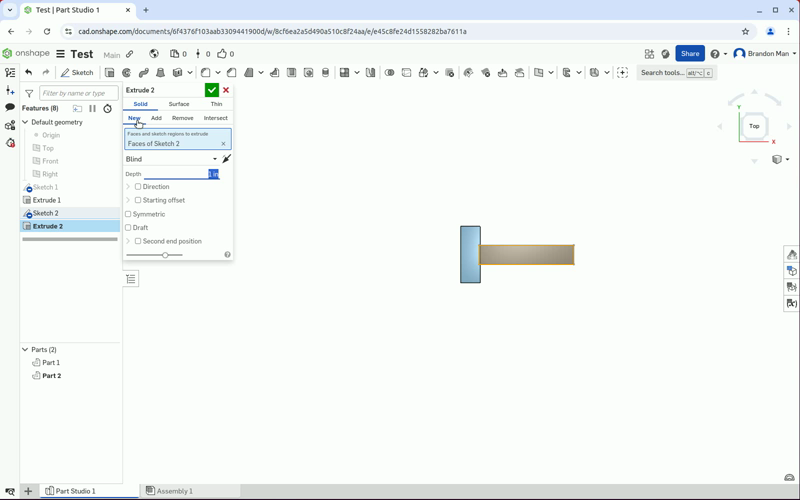
text(7.703)
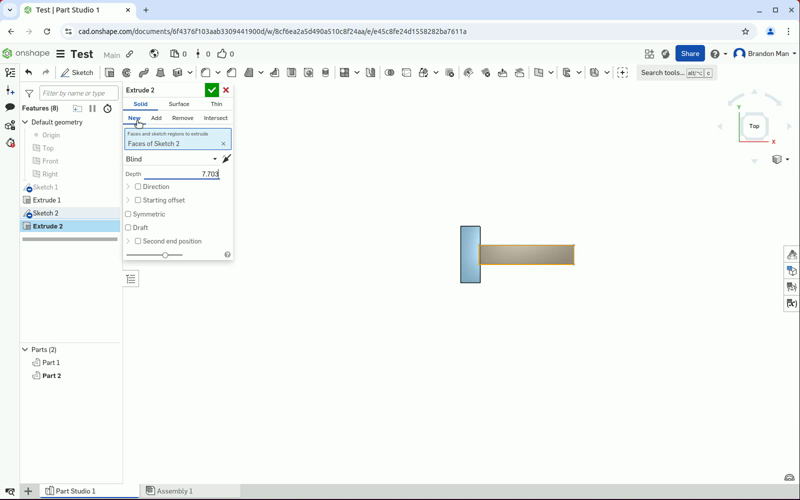
key(enter)
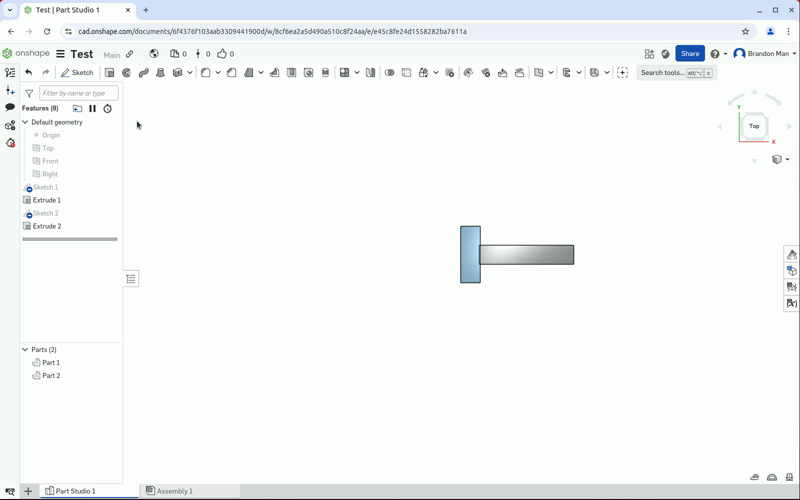
key(shift+h)
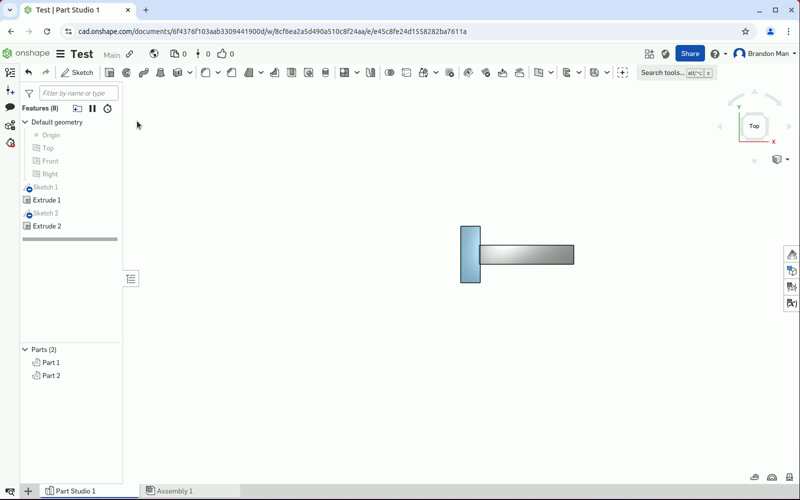
key(shift+h)
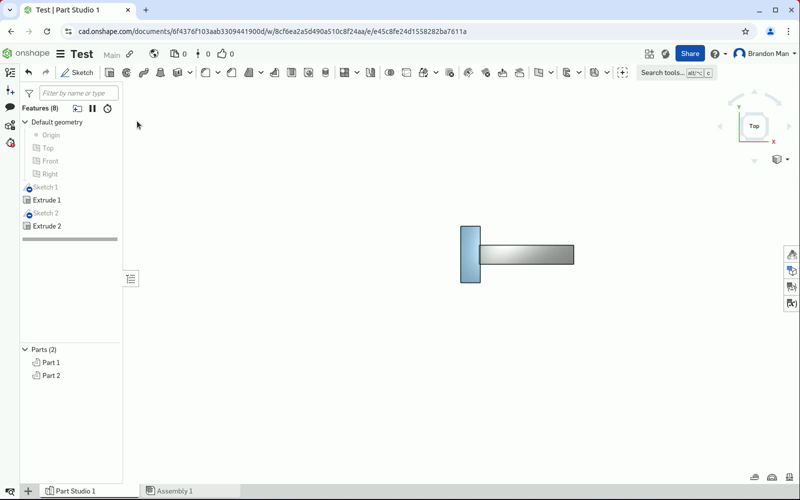
mouse_move(73, 189)
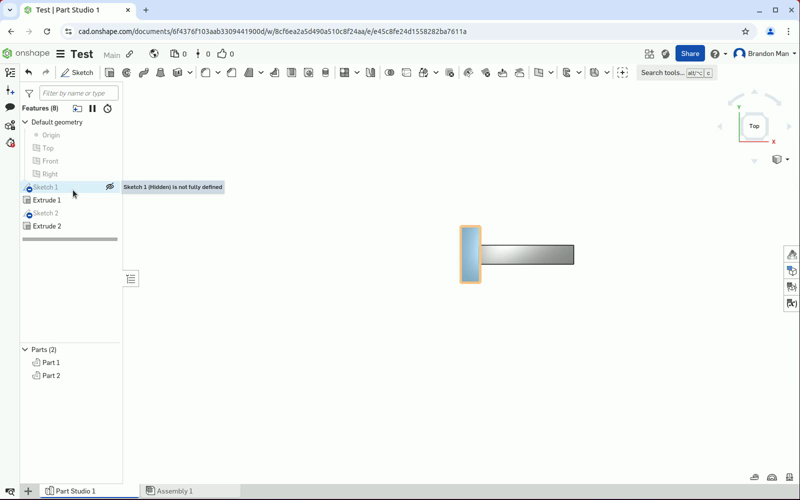
click(73, 189)
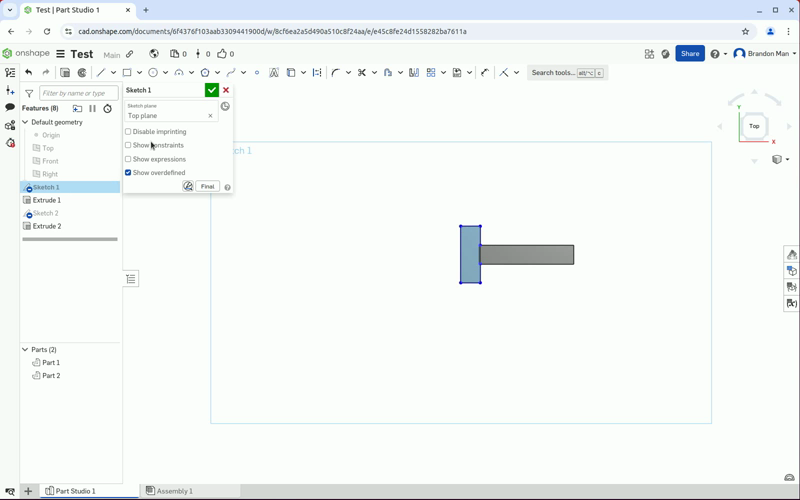
mouse_move(229, 92)
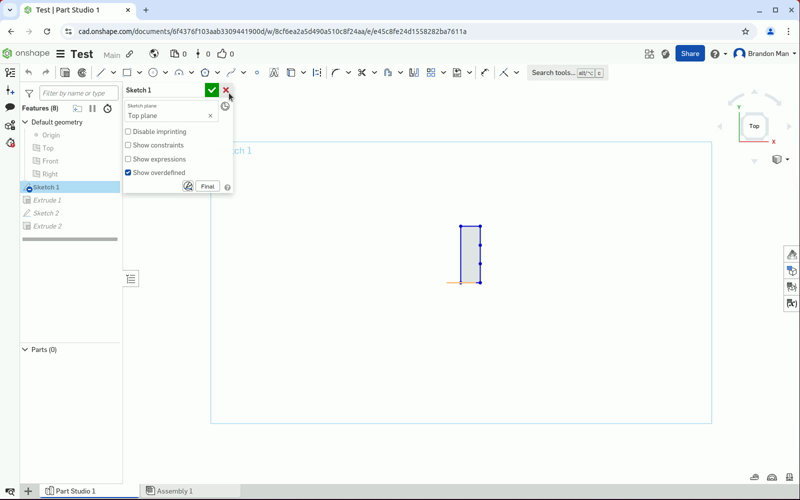
click(229, 92)
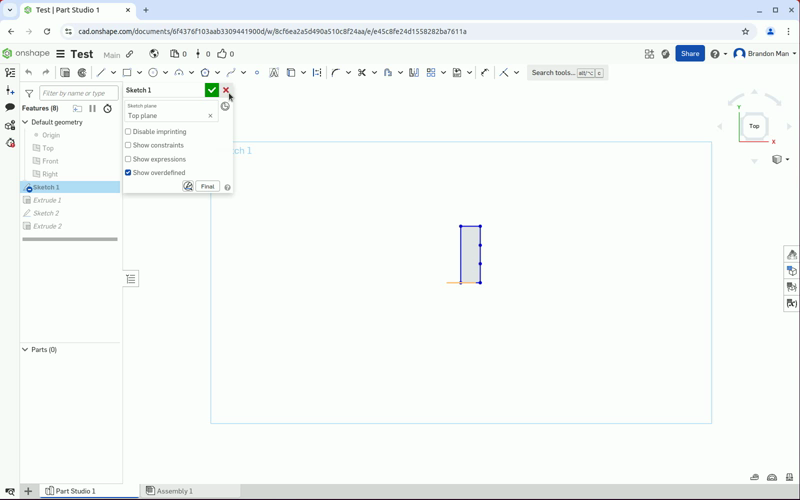
key(shift+s)
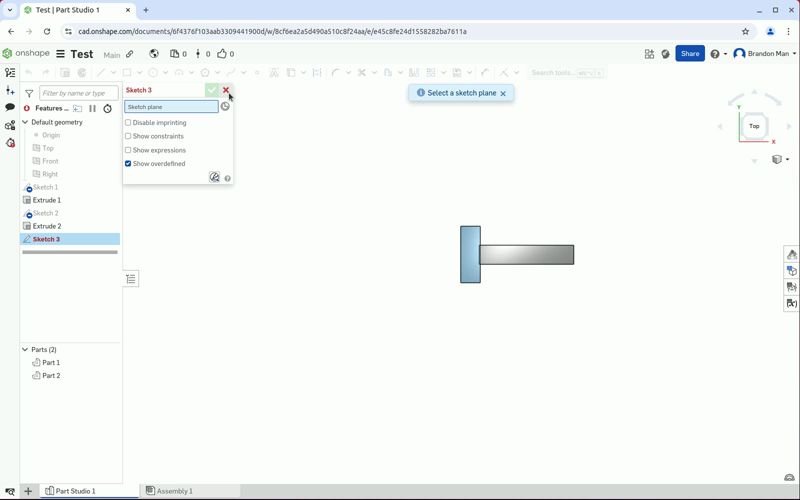
mouse_move(73, 150)
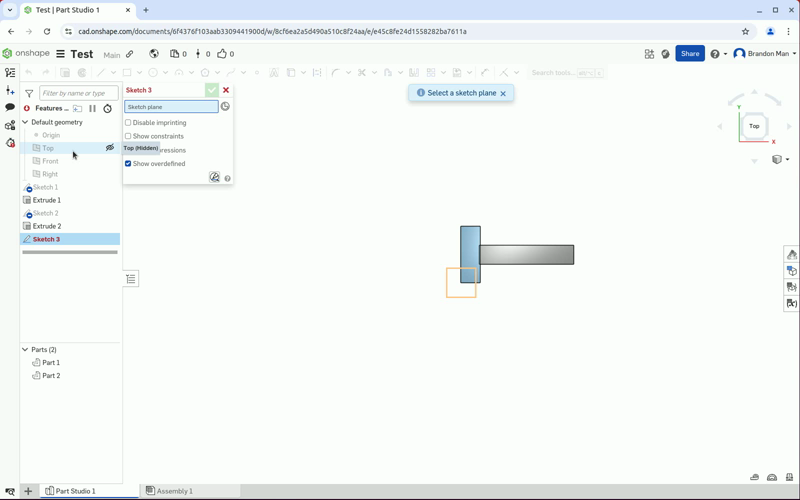
click(73, 150)
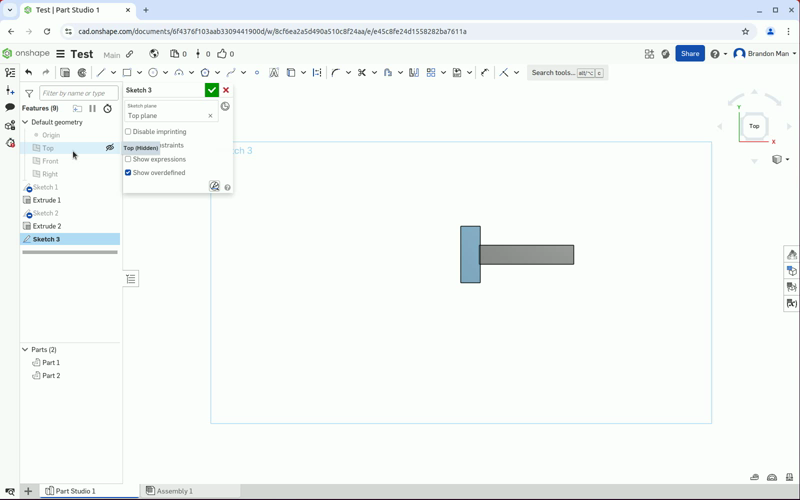
mouse_move(73, 352)
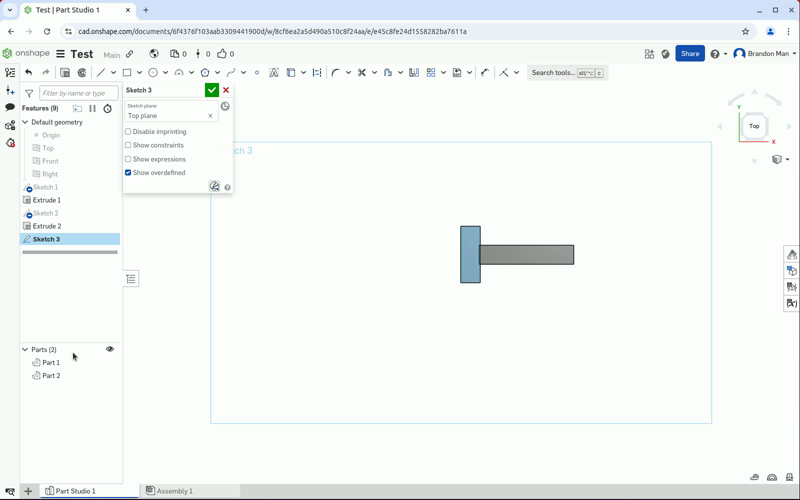
key(y)
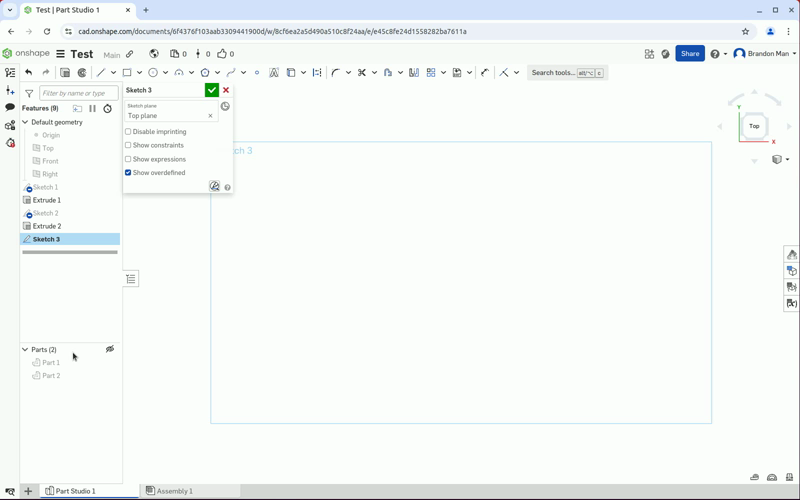
key(l)
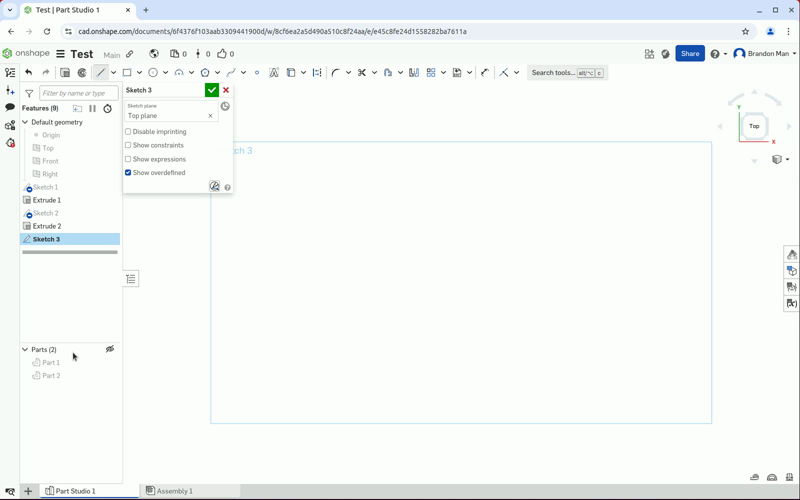
key_down(shift)
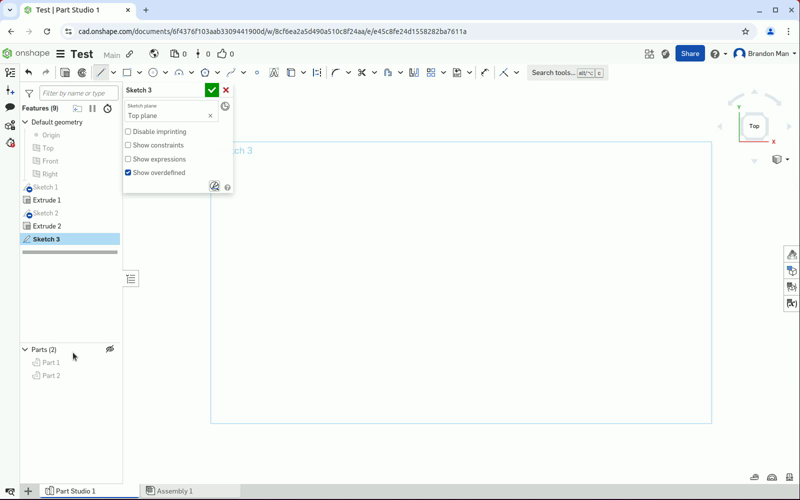
mouse_move(479, 282)
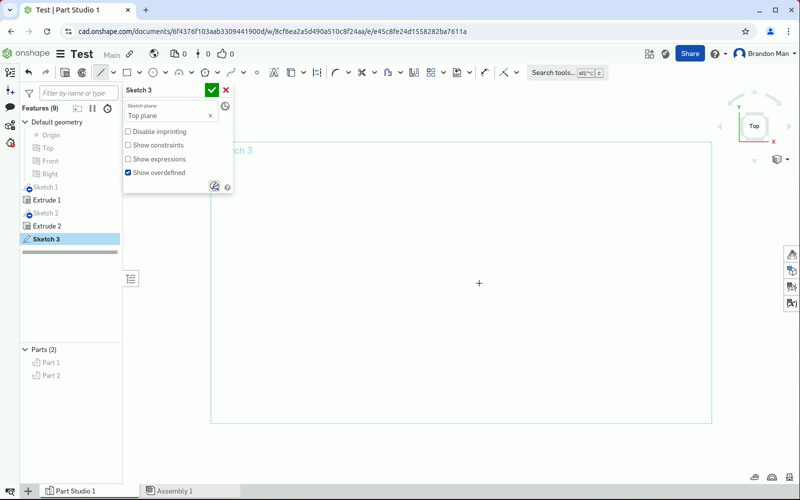
click(479, 282)
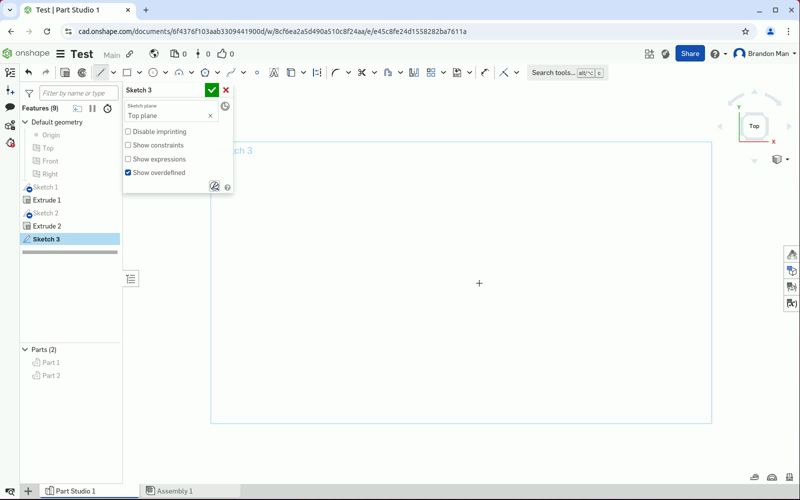
key_up(shift)
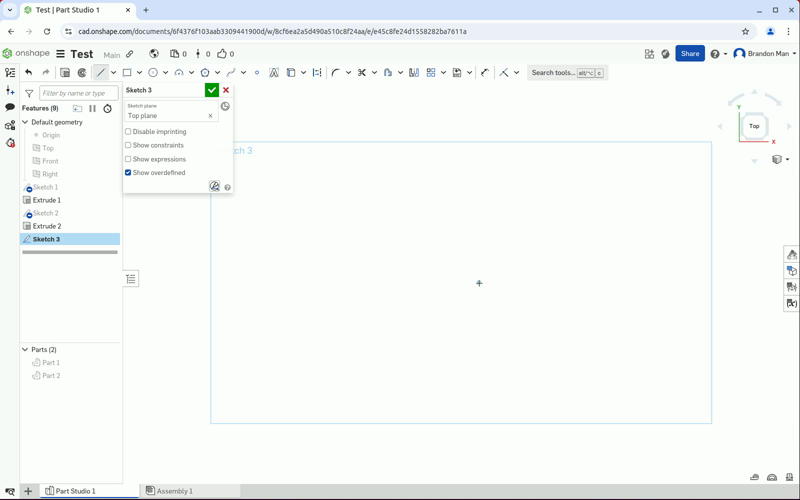
key_down(shift)
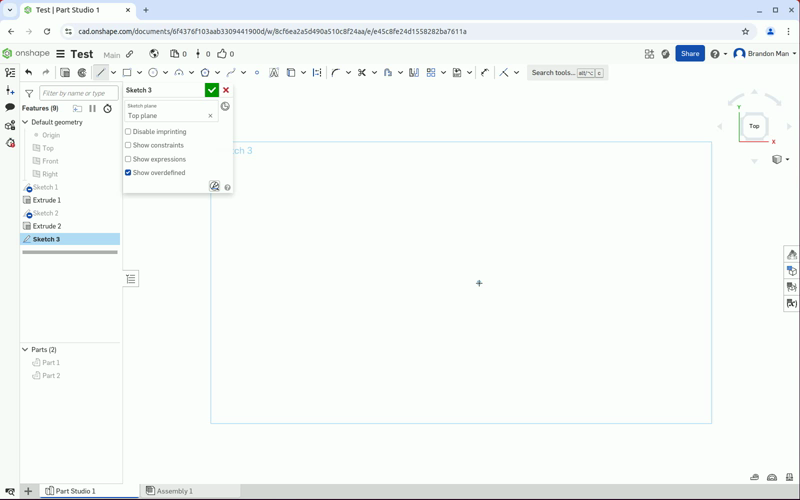
mouse_move(573, 282)
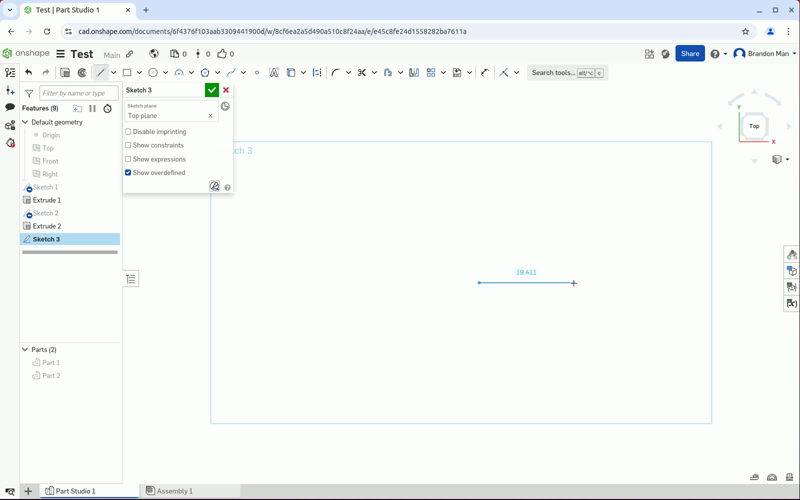
click(573, 282)
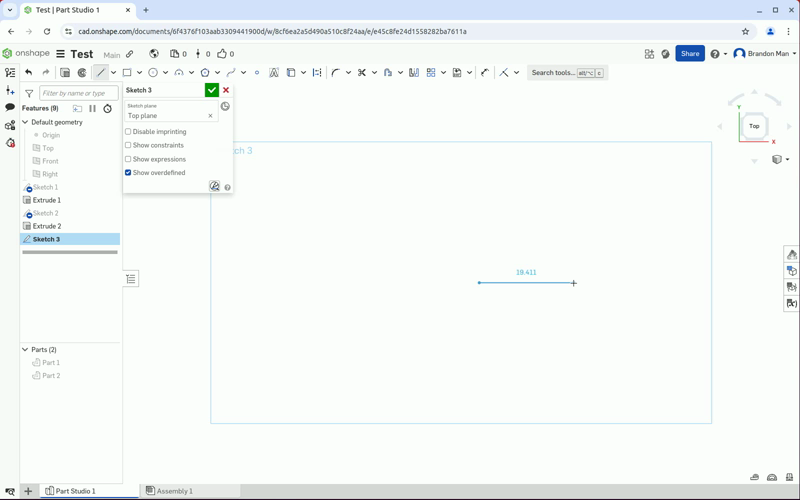
key_up(shift)
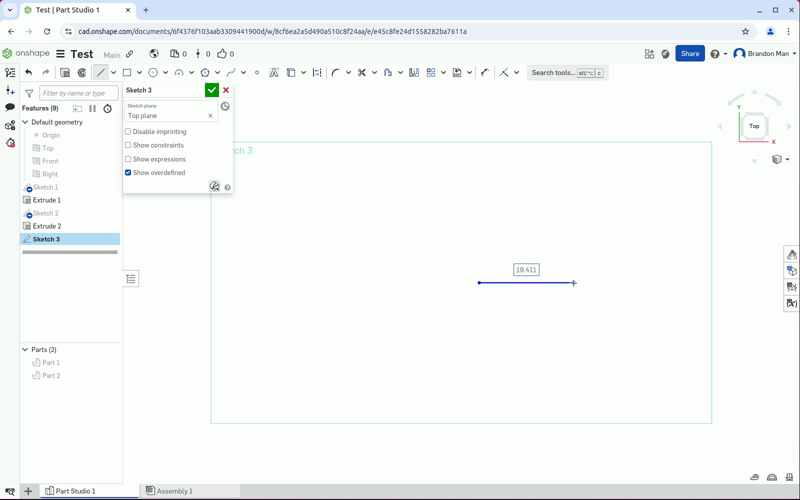
key_down(shift)
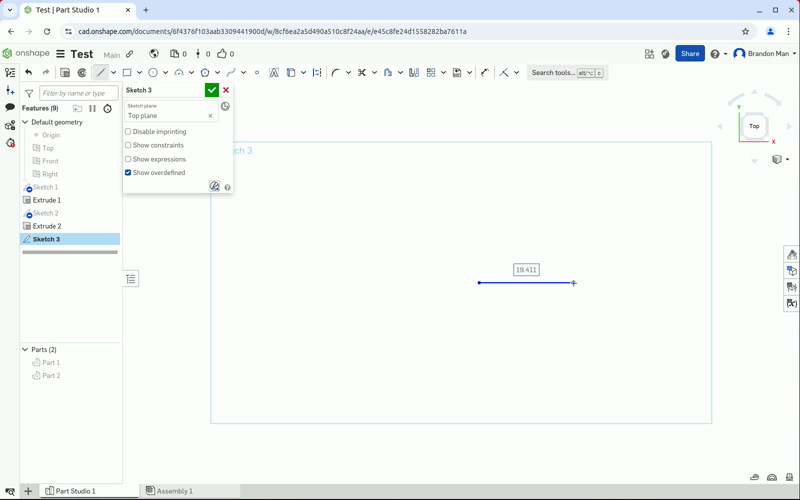
mouse_move(589, 282)
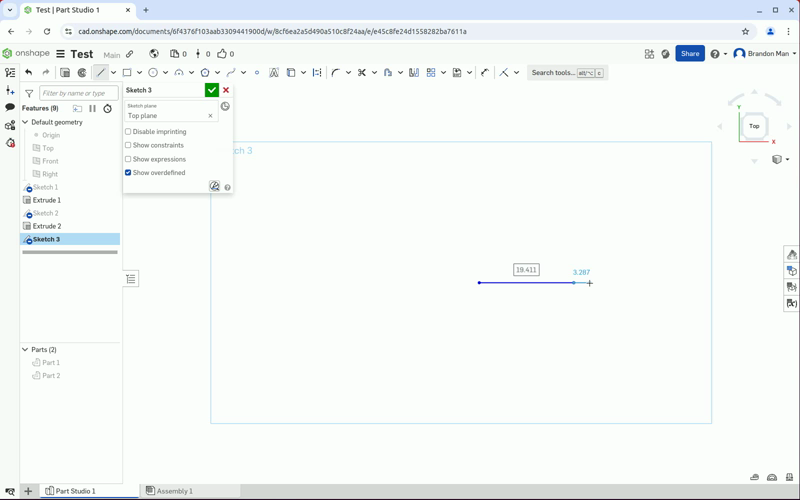
mouse_move(573, 264)
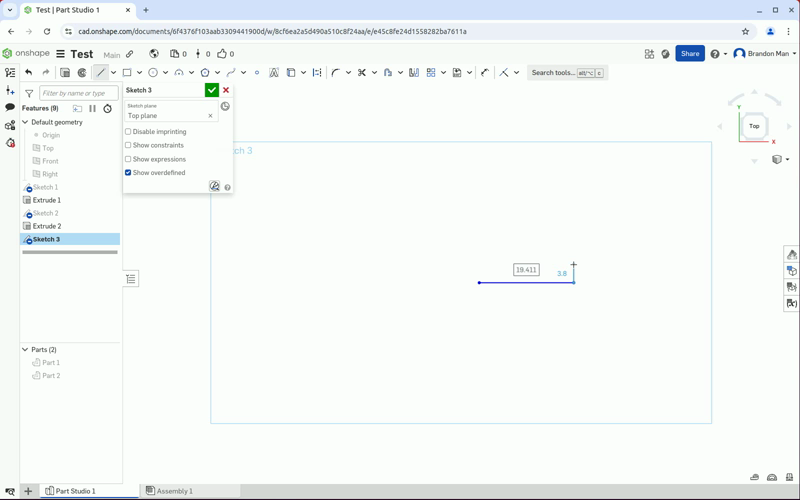
click(573, 264)
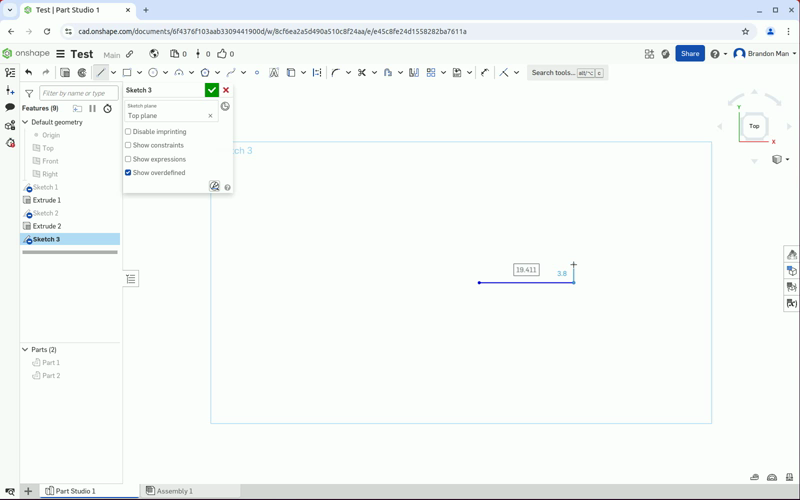
key_up(shift)
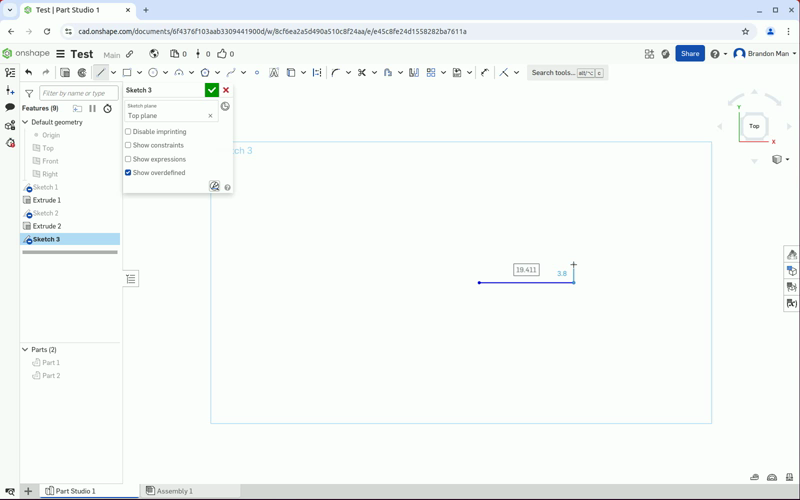
key_down(shift)
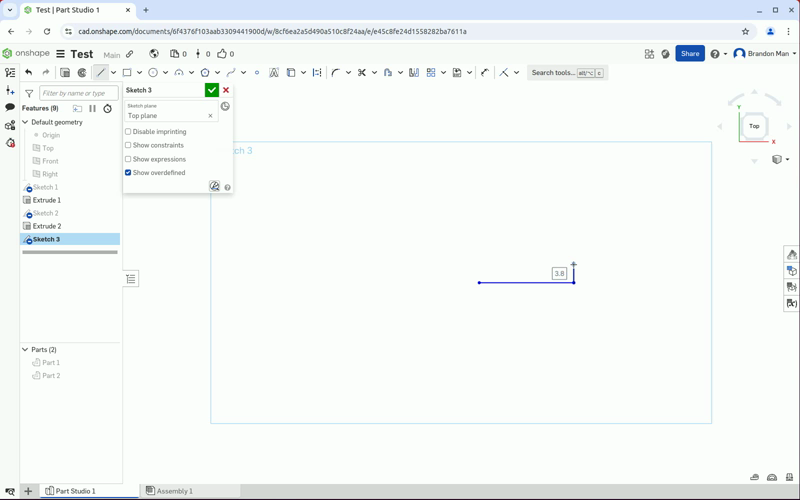
mouse_move(479, 264)
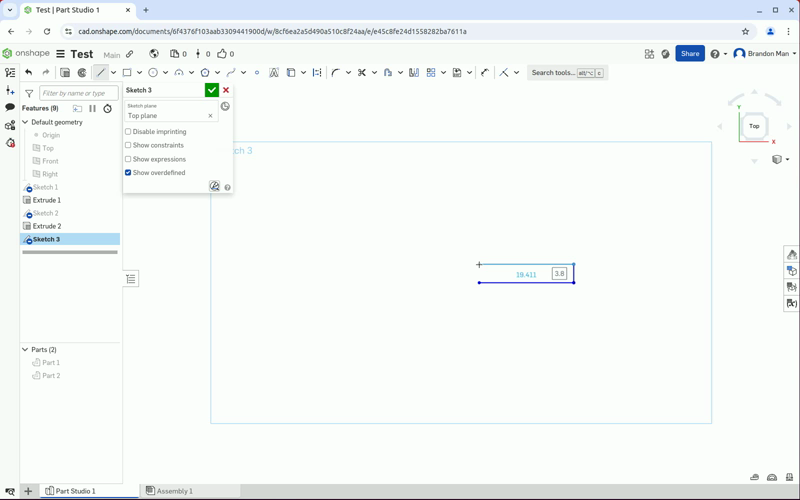
click(479, 264)
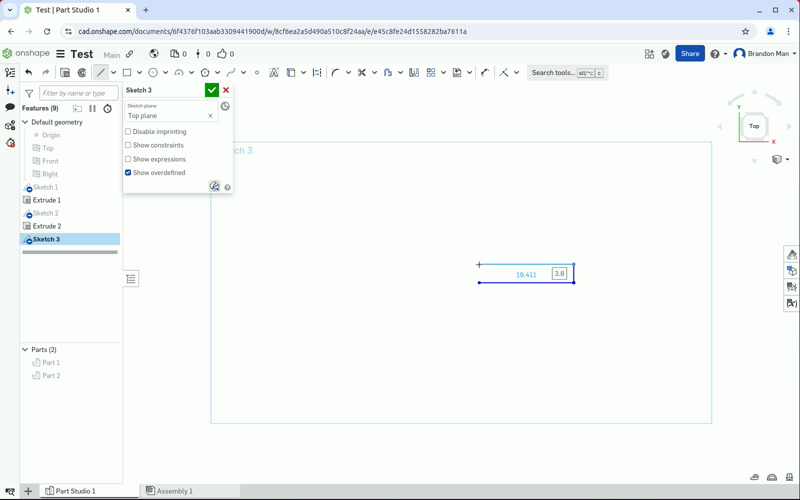
key_up(shift)
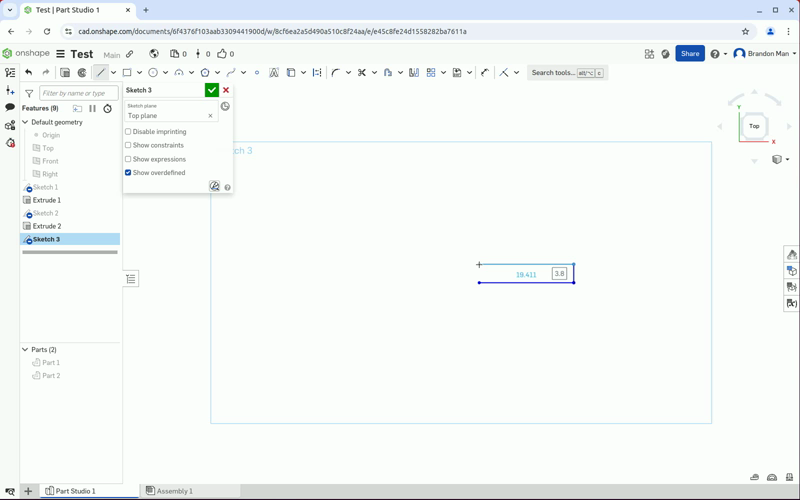
mouse_move(509, 264)
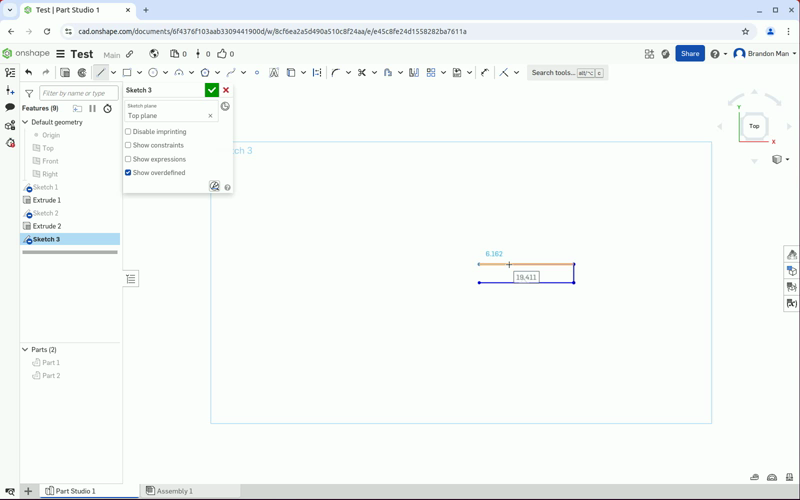
key_down(shift)
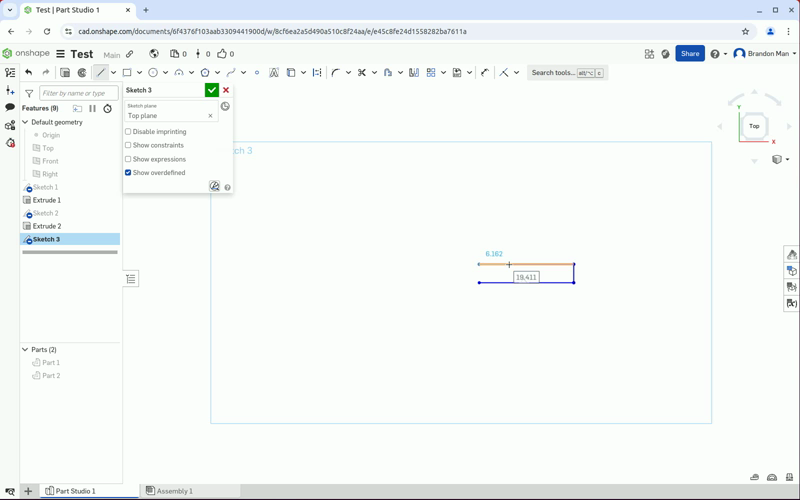
mouse_move(479, 282)
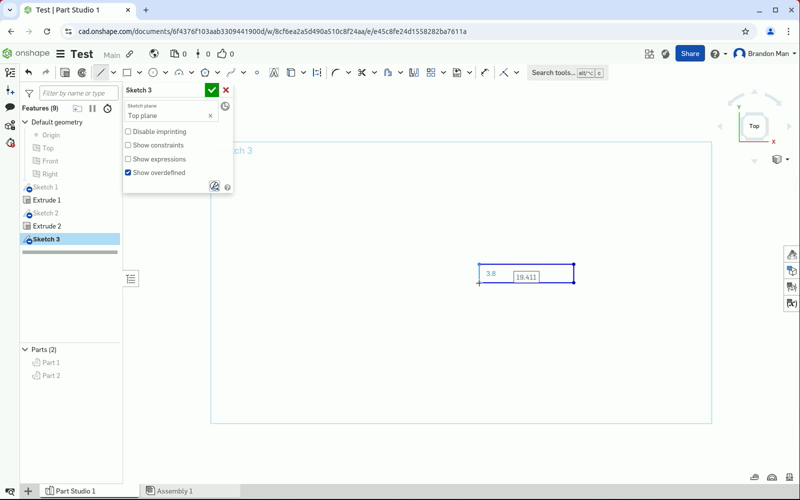
key_up(shift)
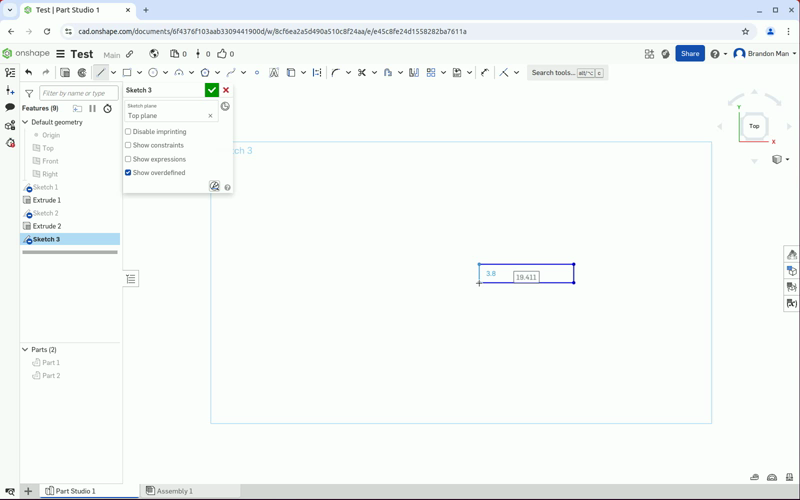
click(479, 282)
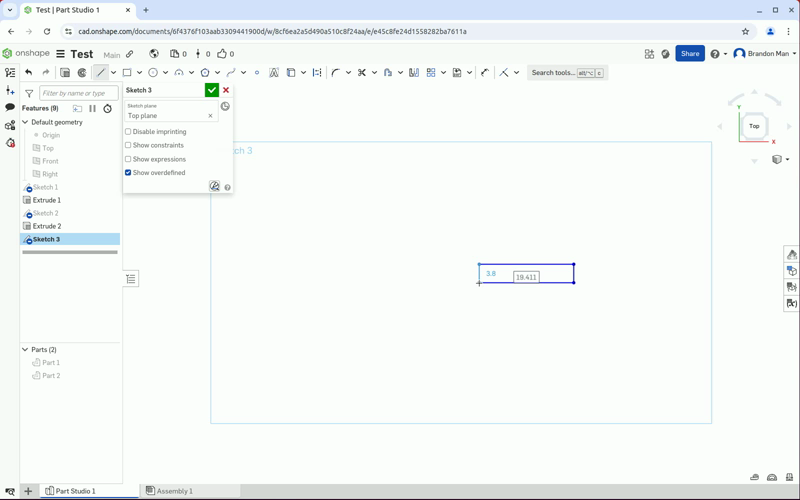
key(esc)
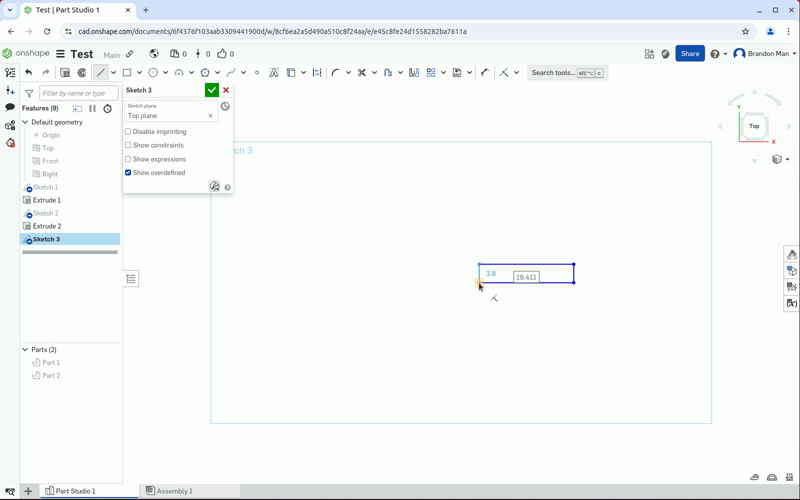
mouse_move(546, 272)
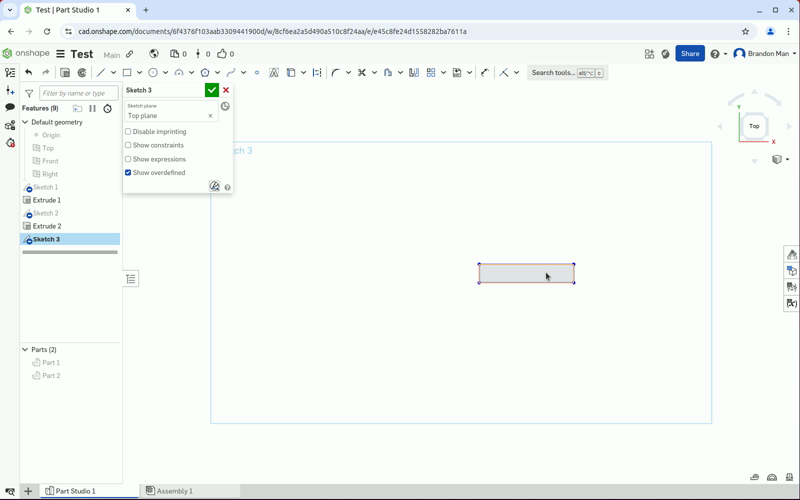
scroll(6)
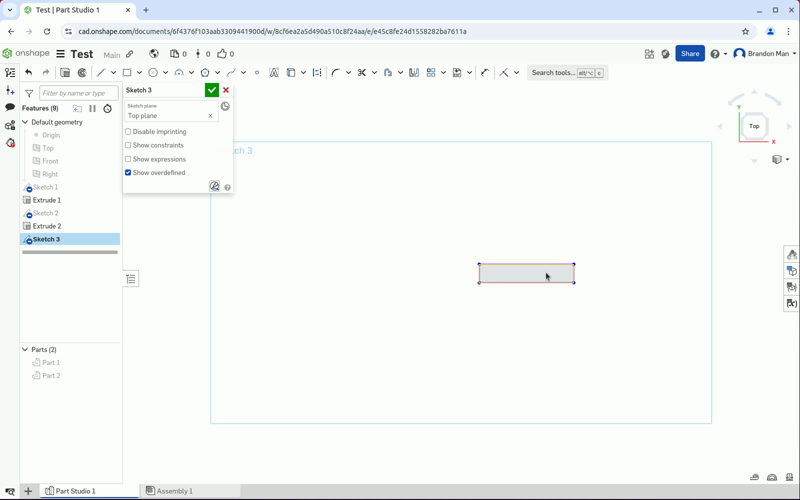
scroll(6)
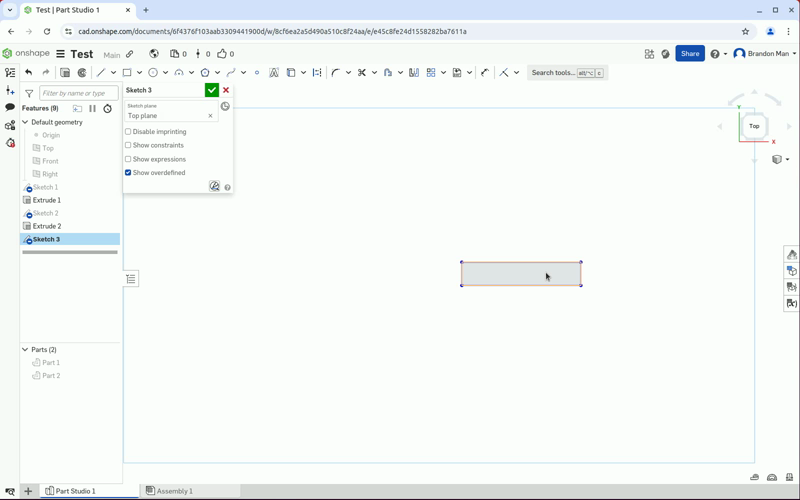
scroll(6)
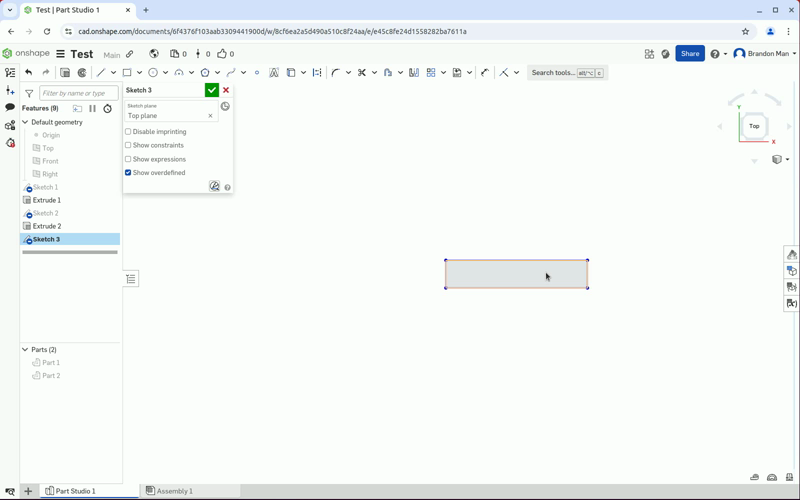
scroll(6)
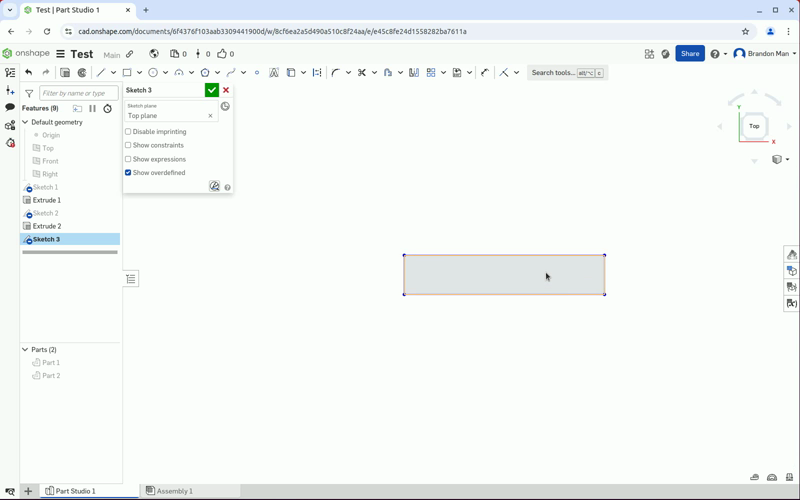
scroll(6)
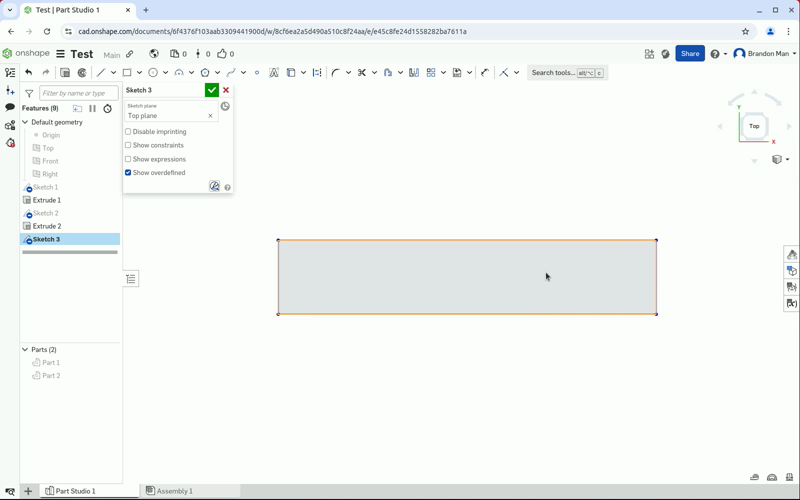
scroll(6)
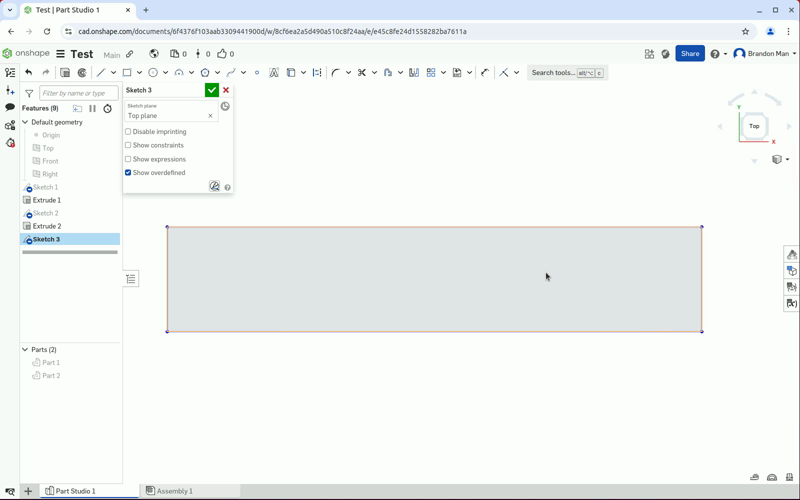
scroll(6)
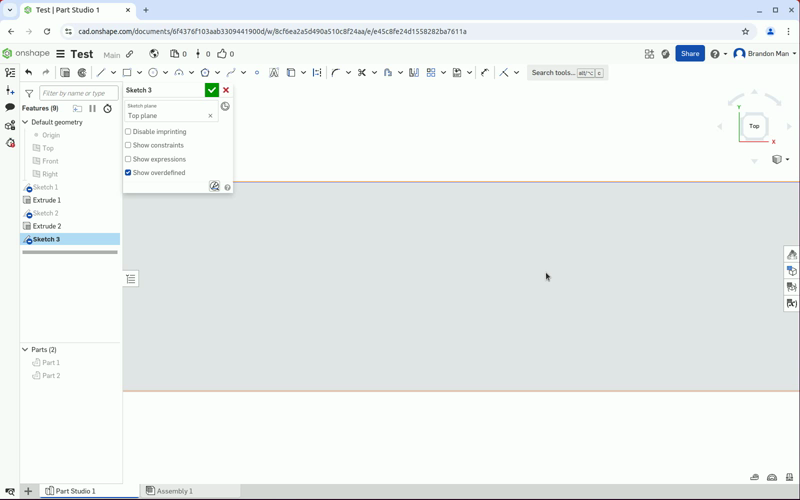
click(546, 272)
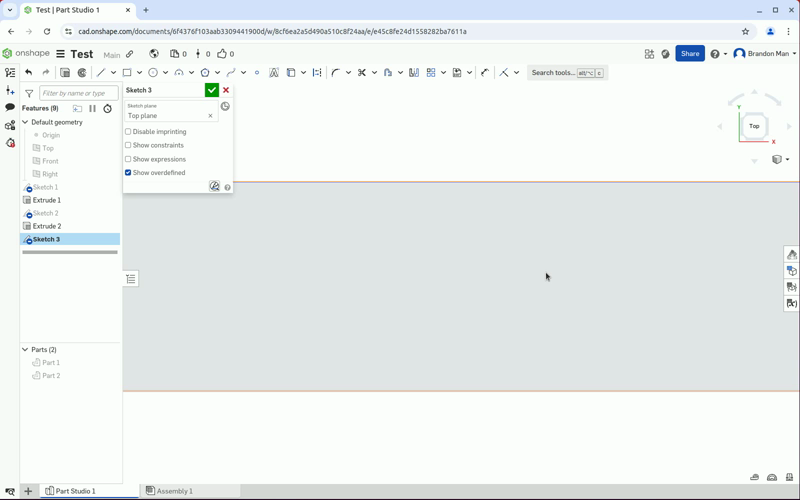
scroll(-6)
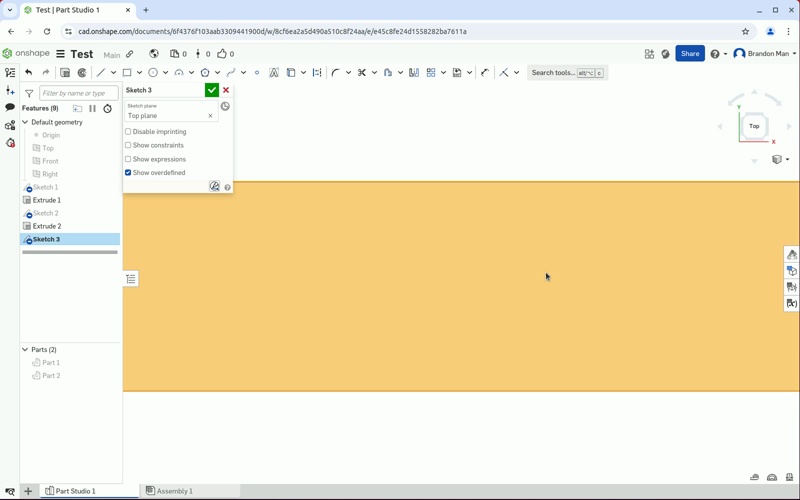
scroll(-6)
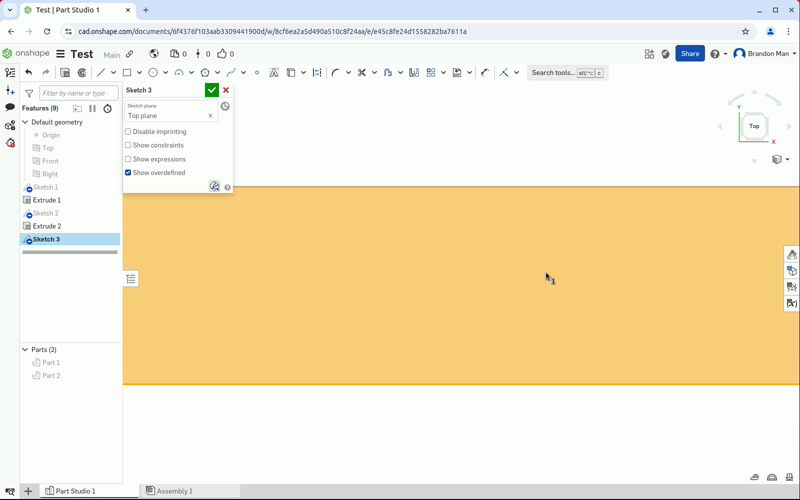
scroll(-6)
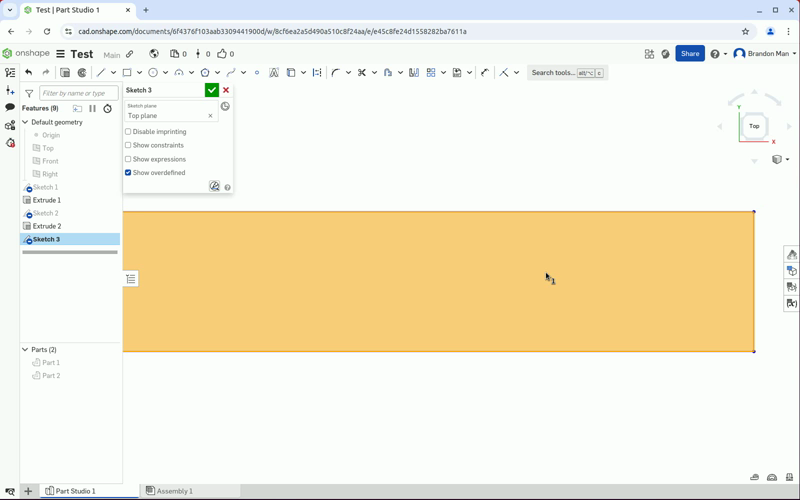
scroll(-6)
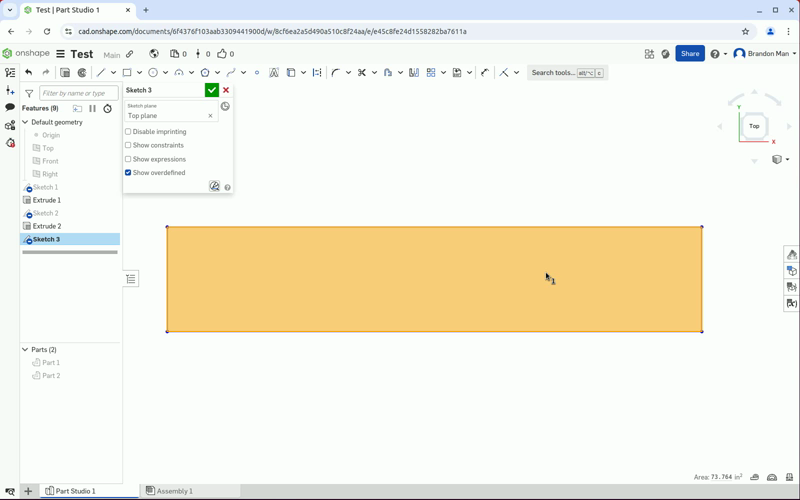
scroll(-6)
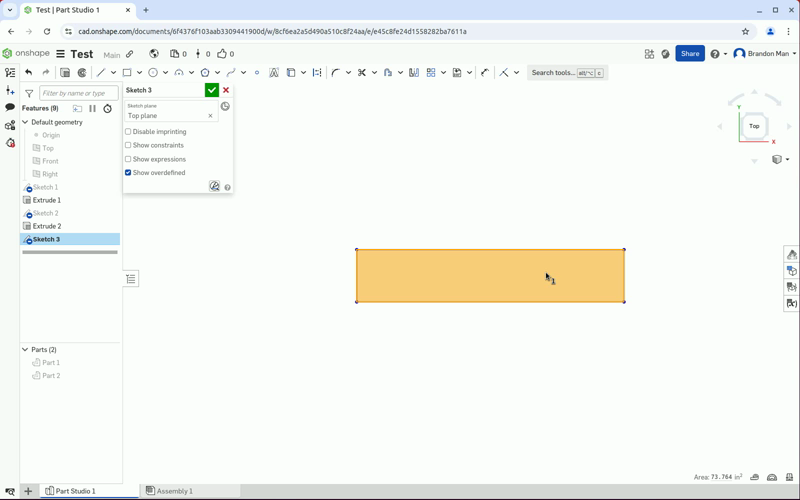
scroll(-6)
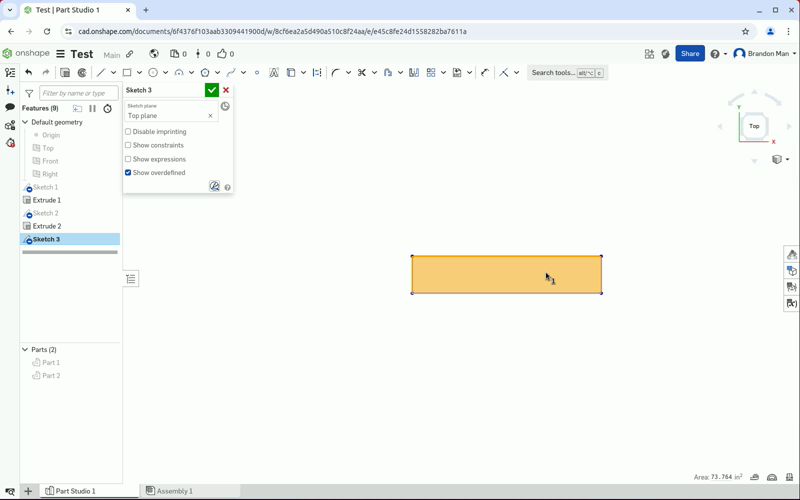
scroll(-6)
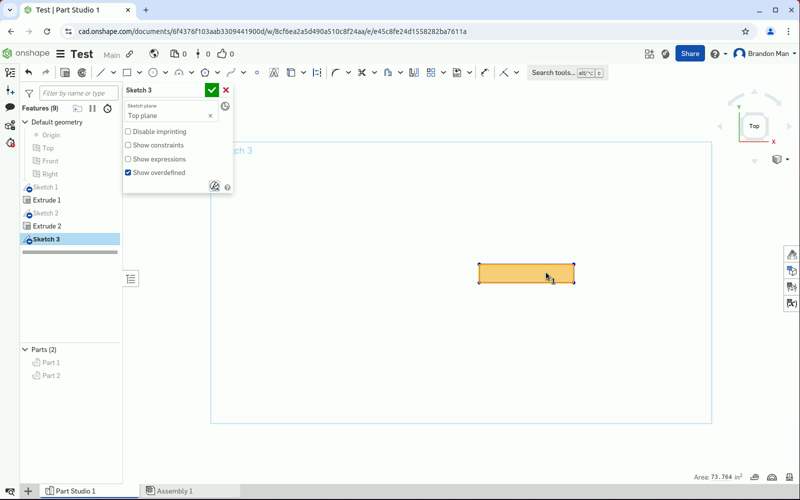
mouse_move(73, 352)
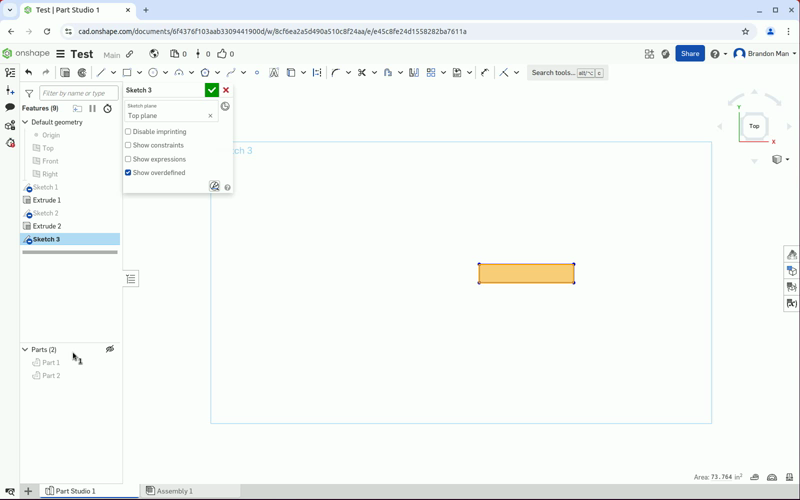
key(shift+y)
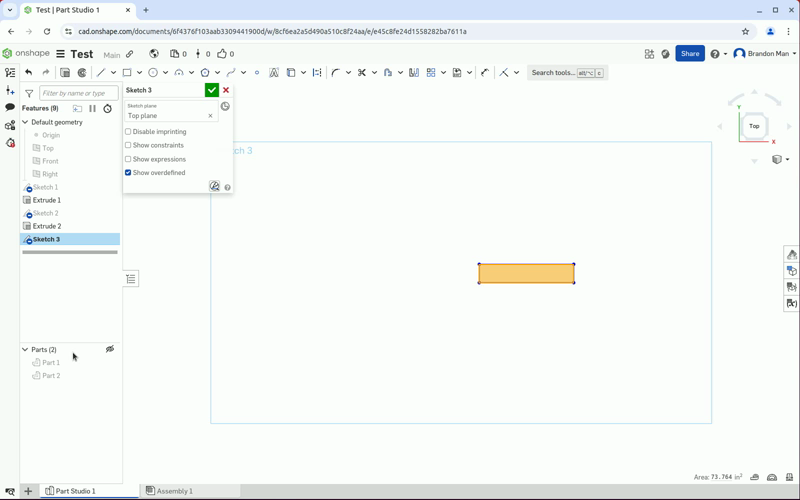
key(shift+e)
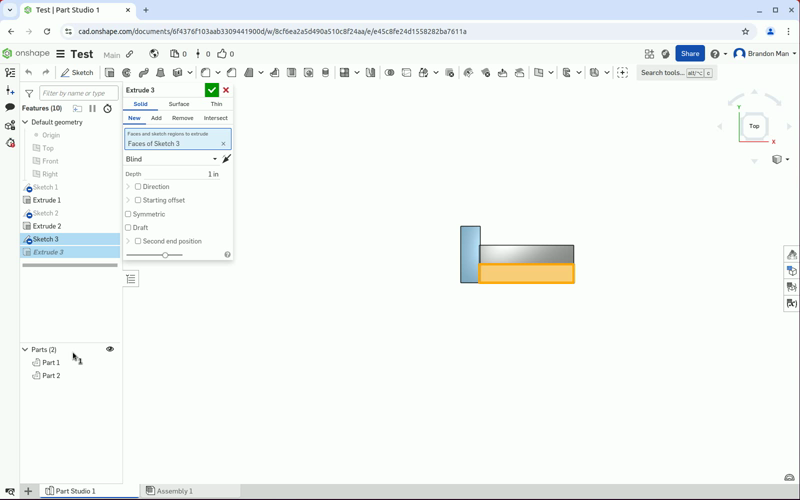
mouse_move(143, 106)
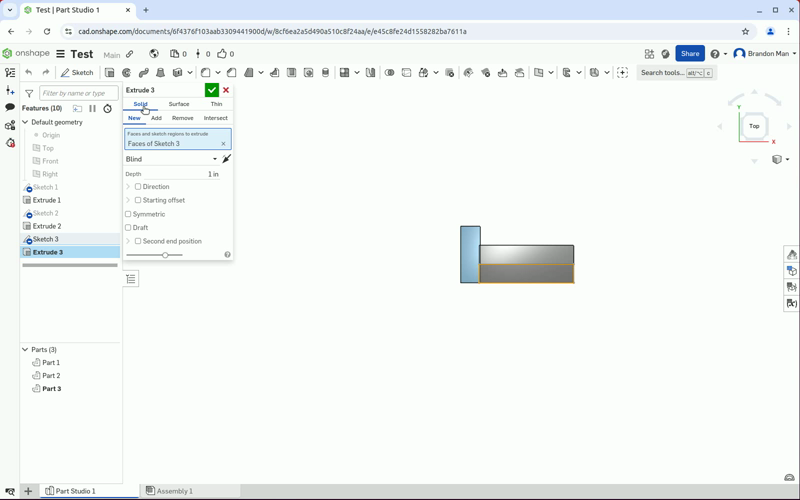
click(143, 106)
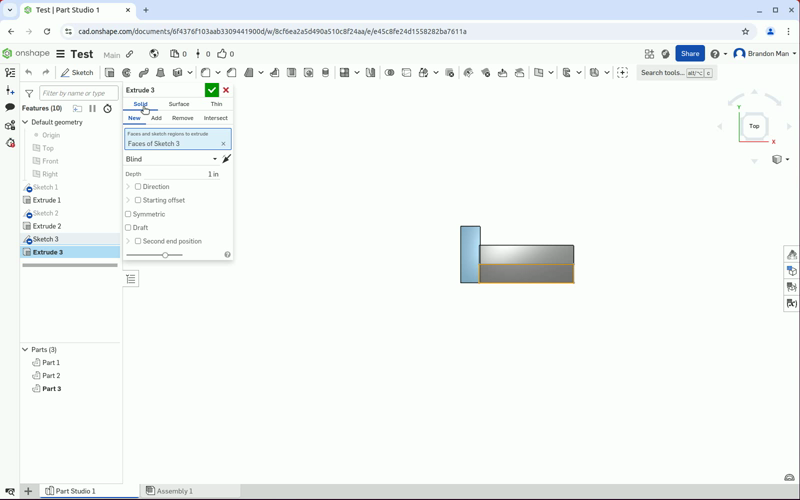
mouse_move(137, 120)
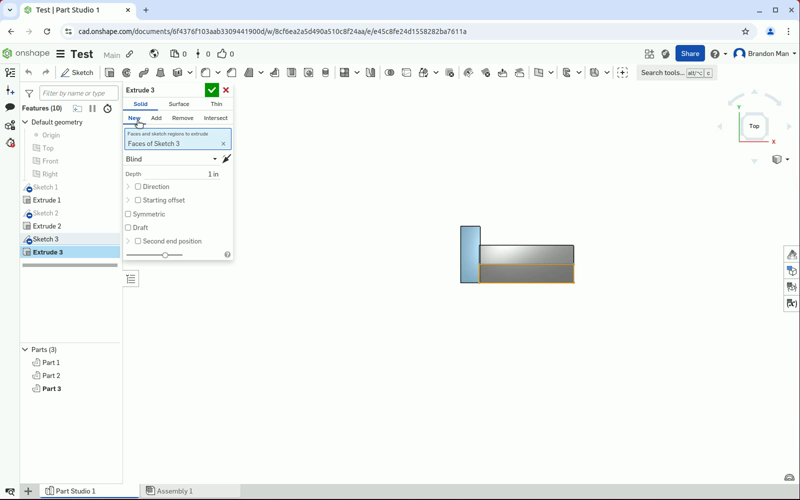
click(137, 120)
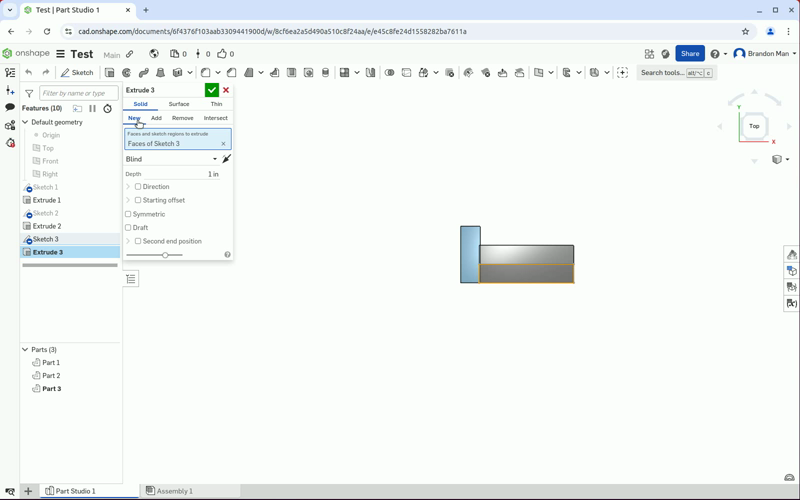
key(tab, 4)
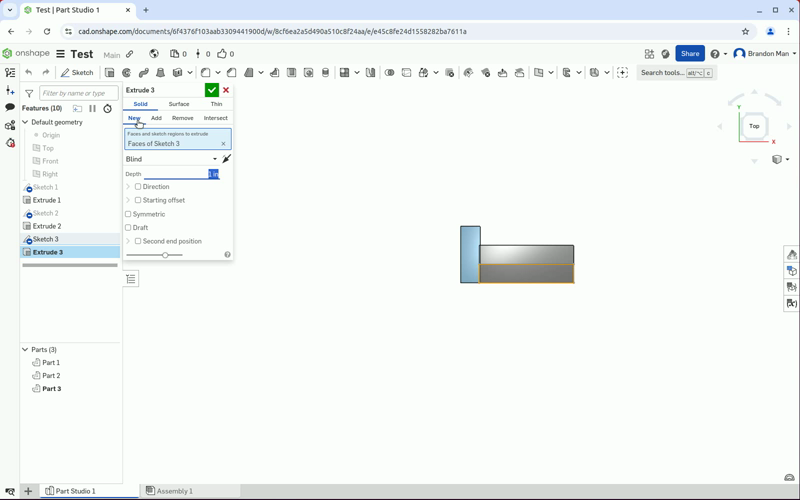
text(3.851)
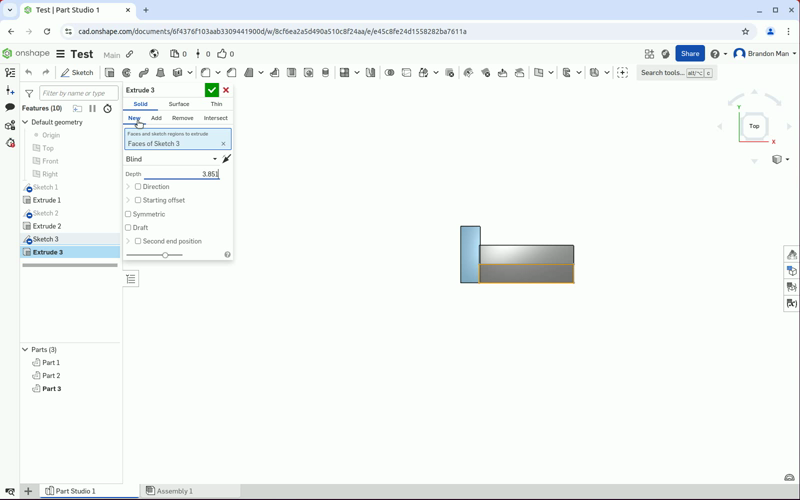
key(enter)
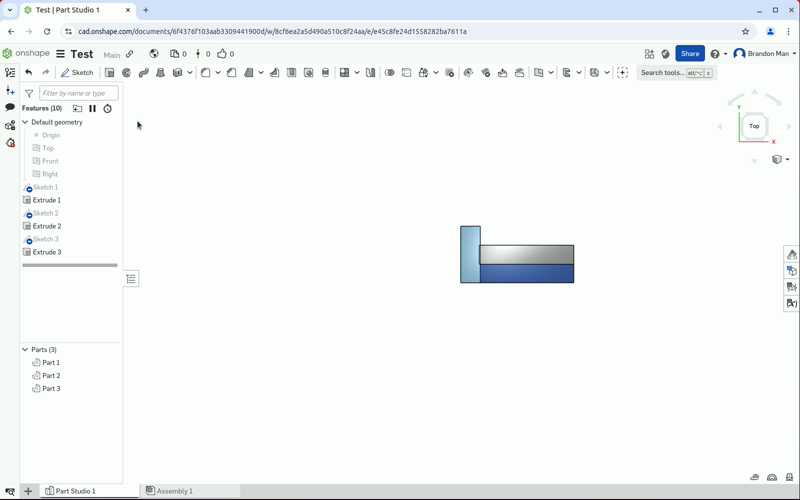
key(shift+h)
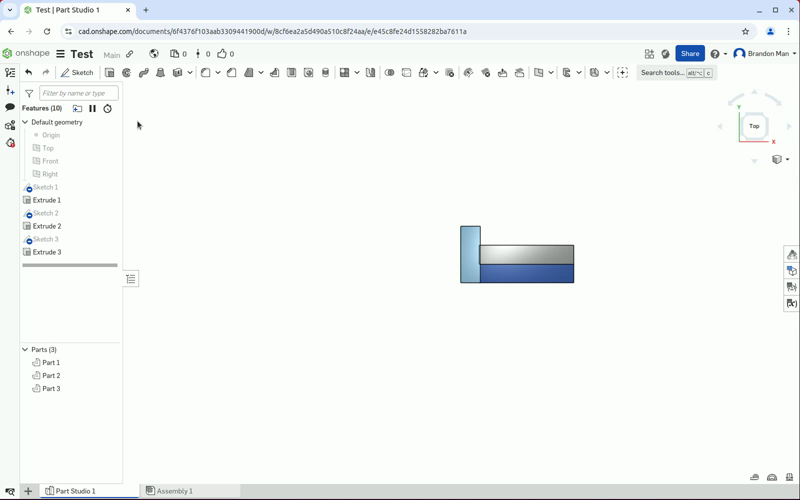
key(shift+h)
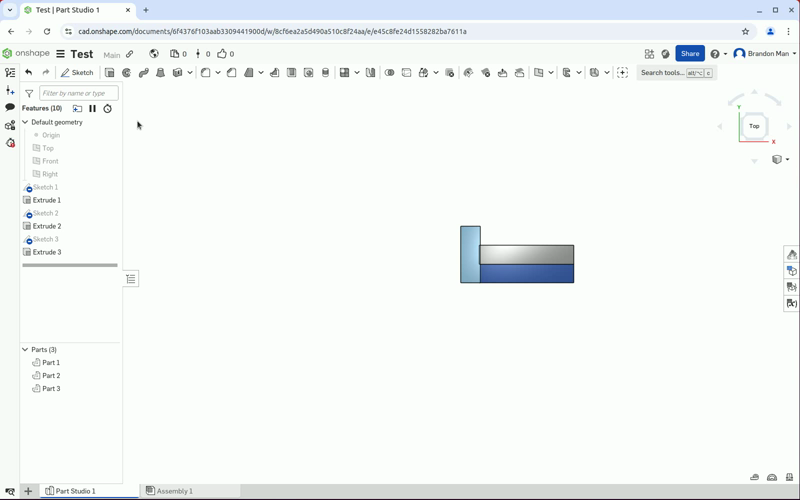
mouse_move(73, 189)
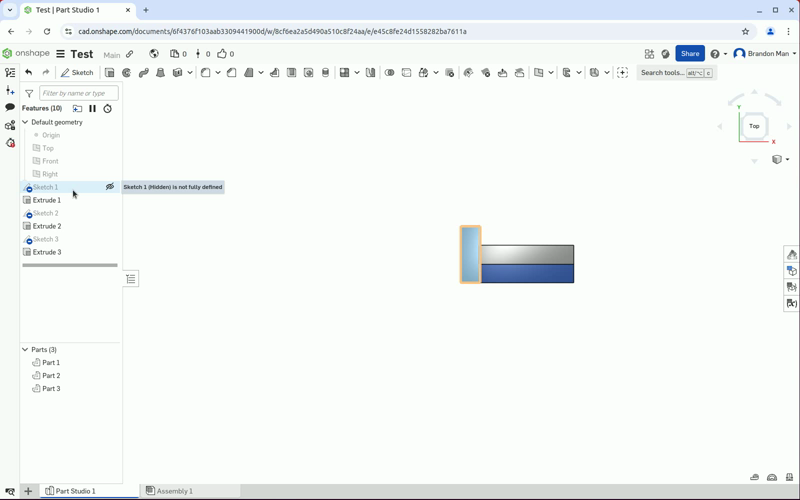
click(73, 189)
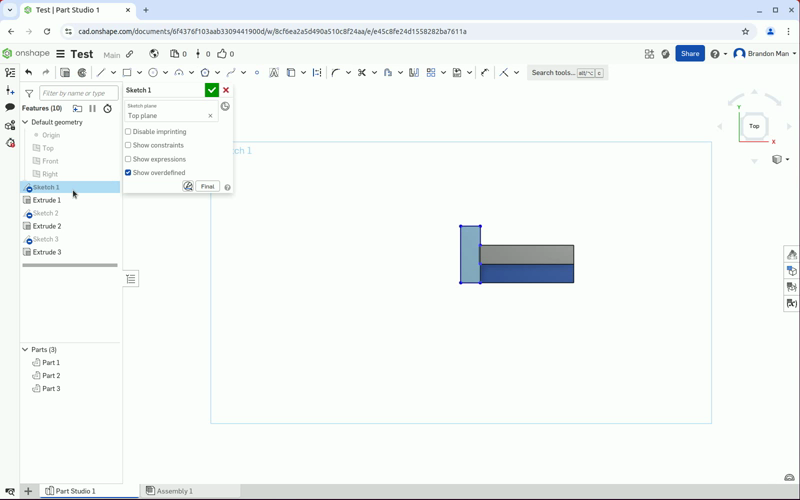
mouse_move(229, 92)
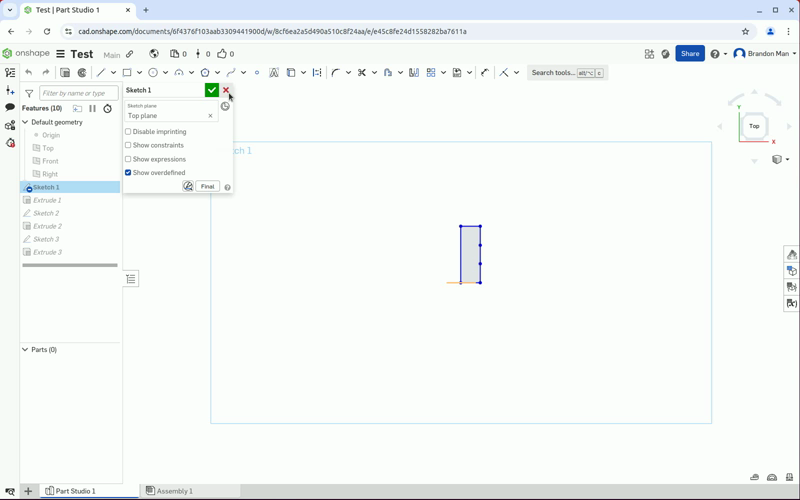
click(229, 92)
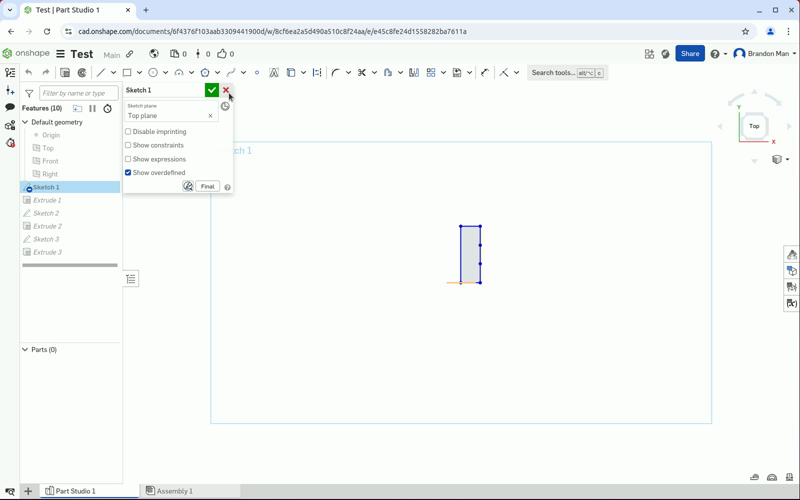
key(shift+s)
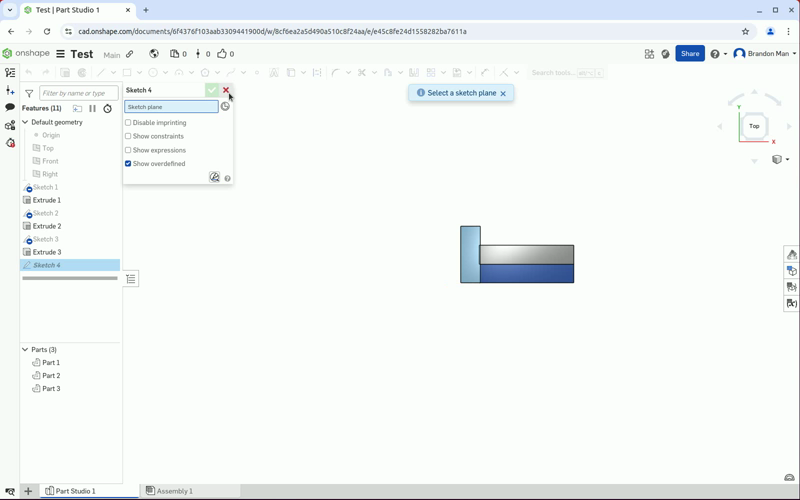
mouse_move(73, 150)
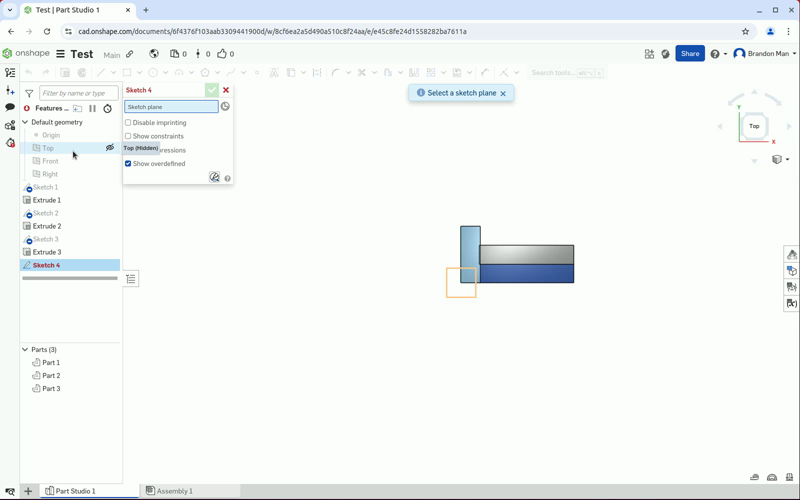
click(73, 150)
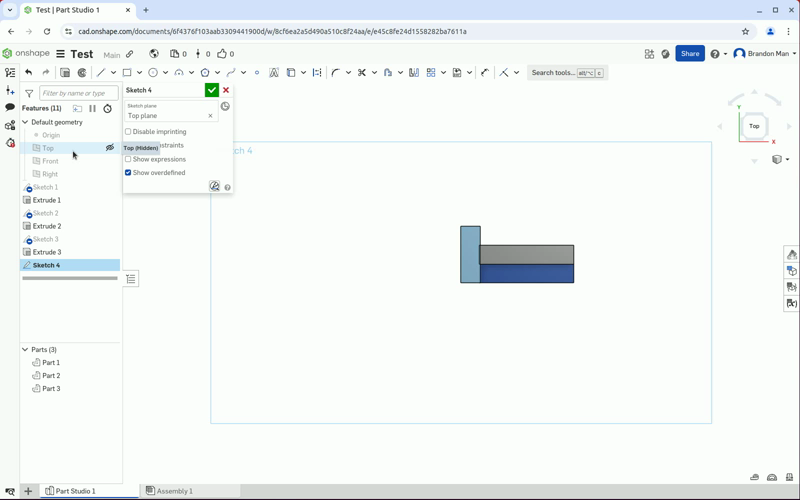
mouse_move(73, 352)
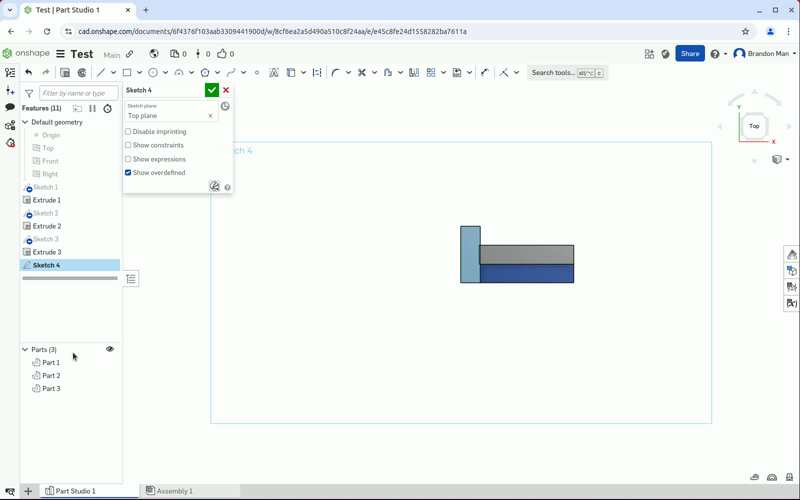
key(y)
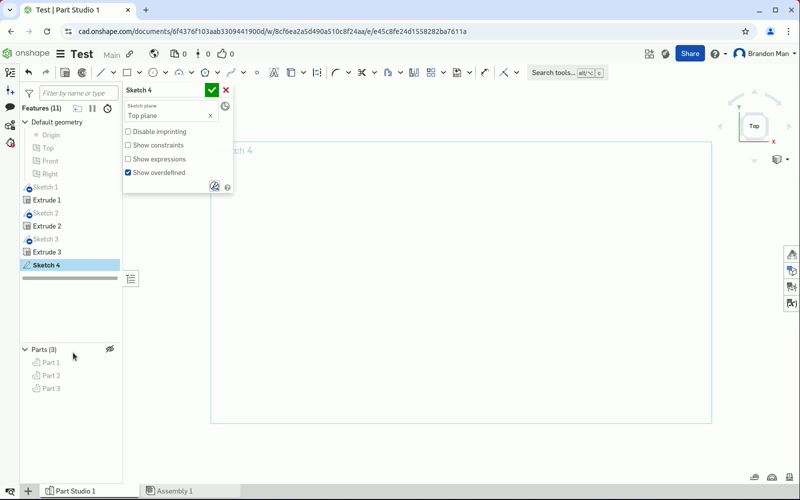
key(l)
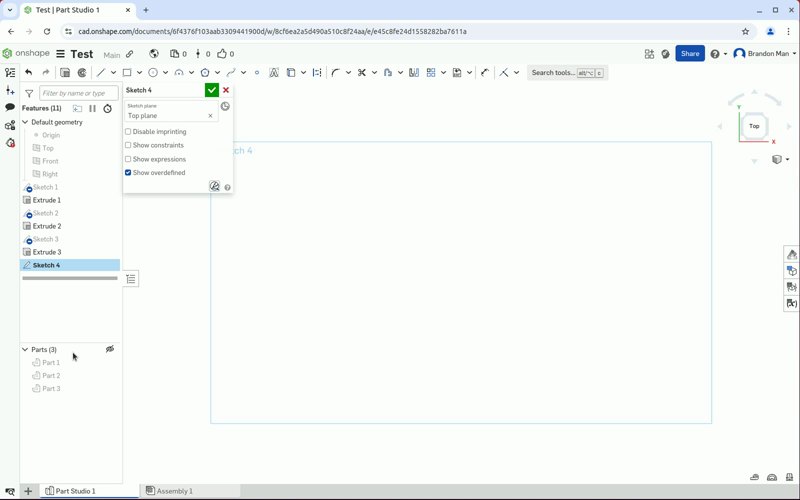
key_down(shift)
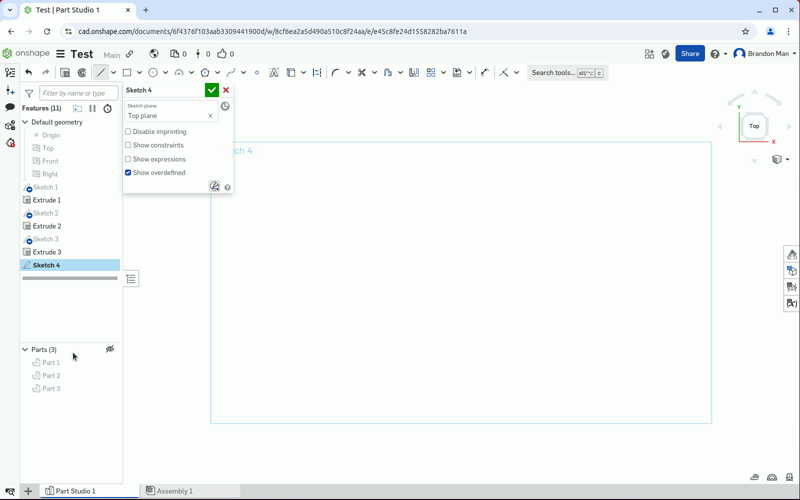
mouse_move(479, 245)
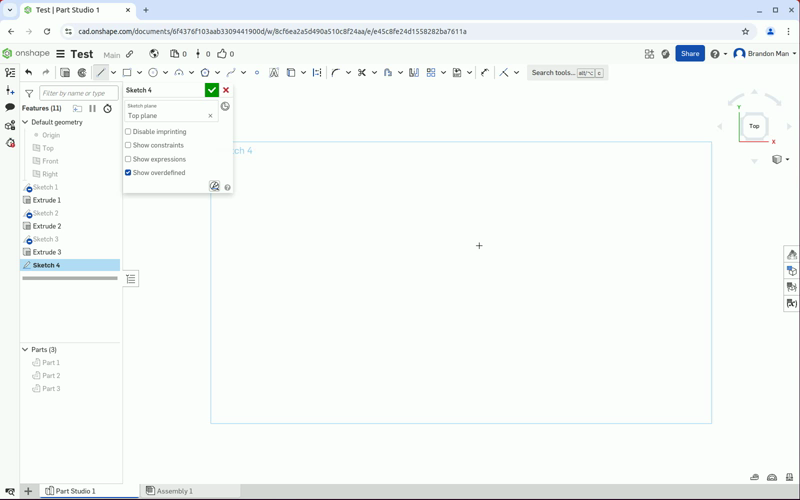
click(479, 245)
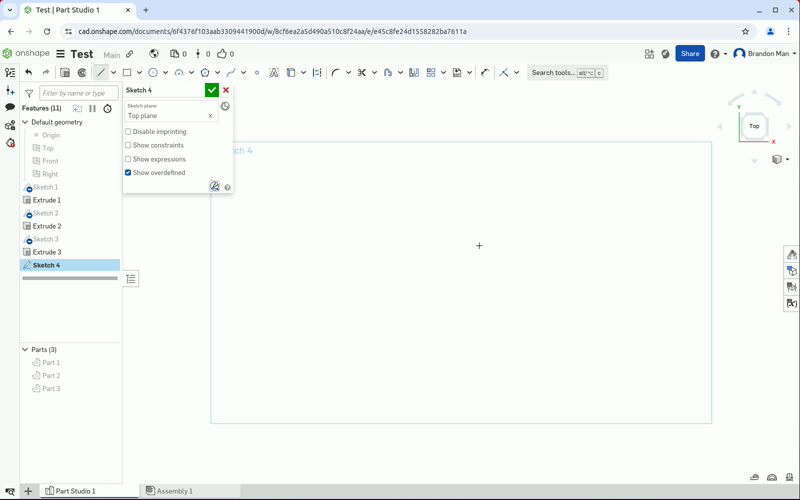
key_up(shift)
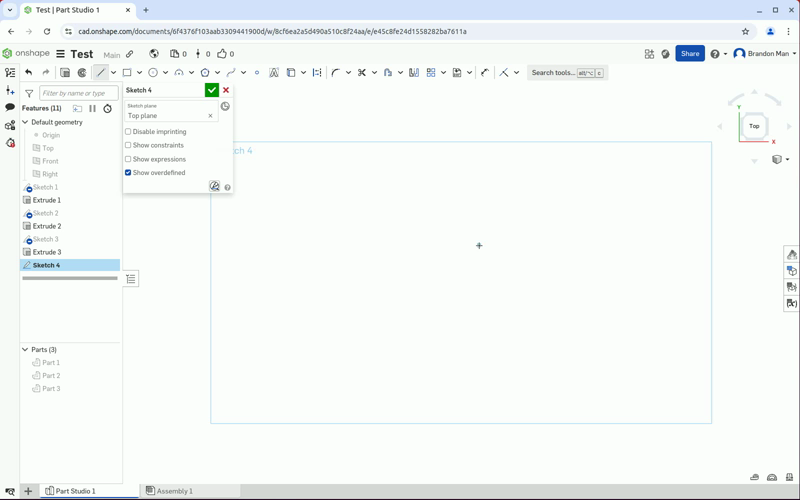
key_down(shift)
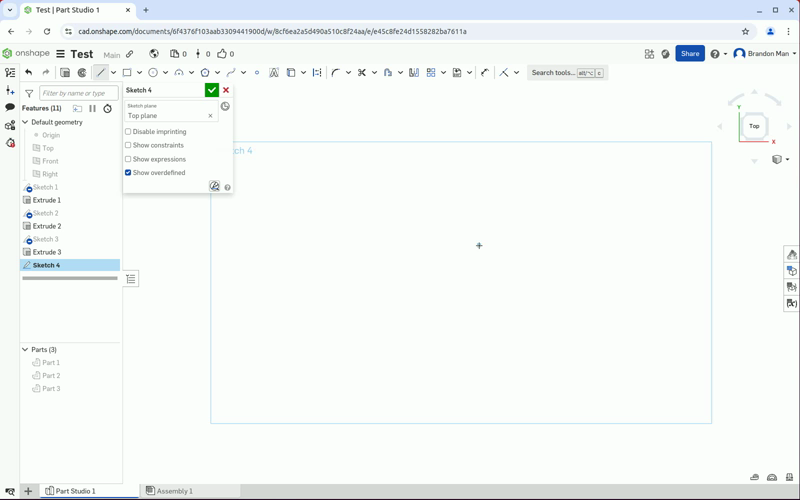
mouse_move(573, 245)
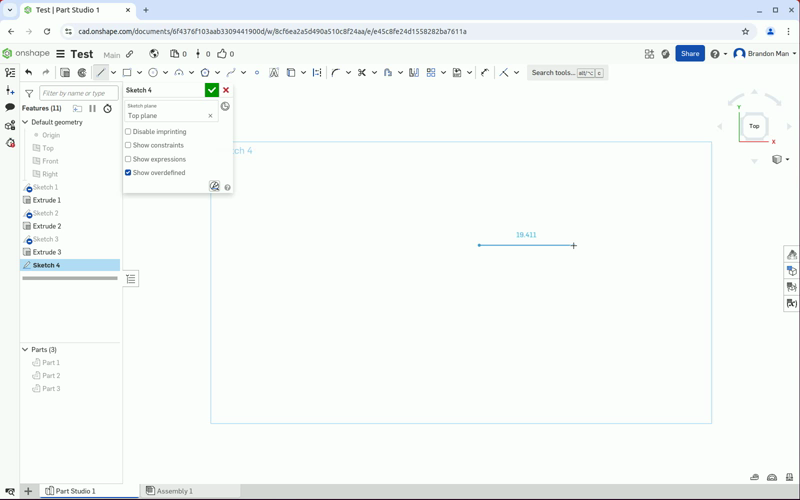
click(573, 245)
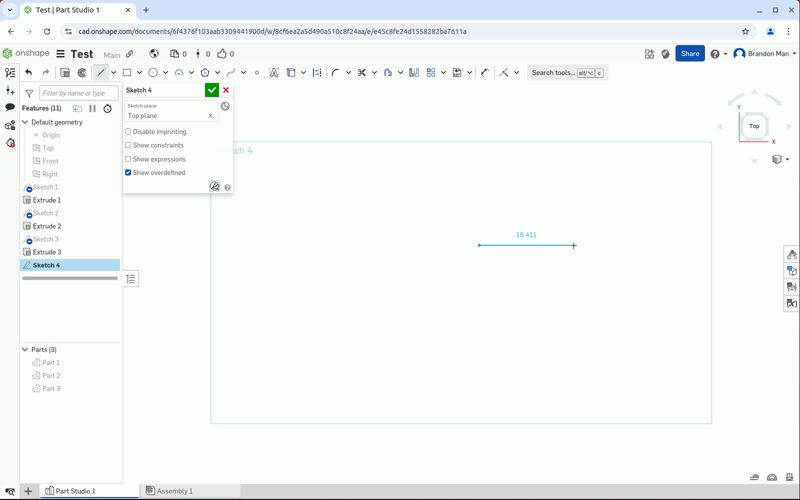
key_up(shift)
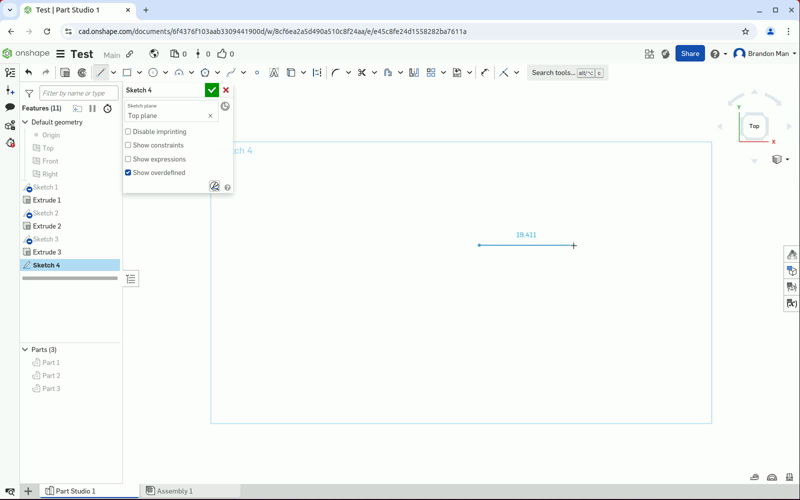
key_down(shift)
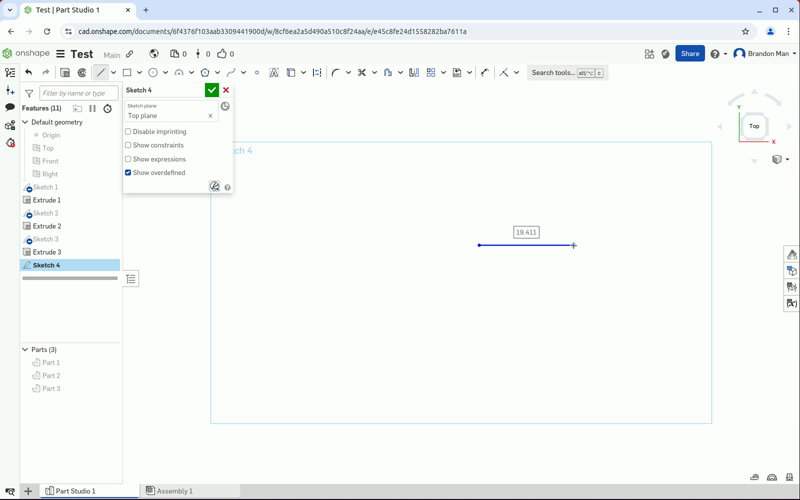
mouse_move(589, 245)
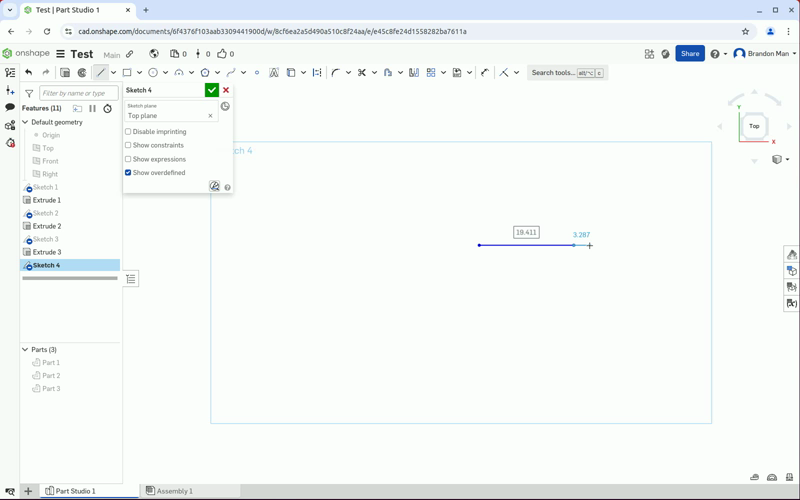
mouse_move(573, 226)
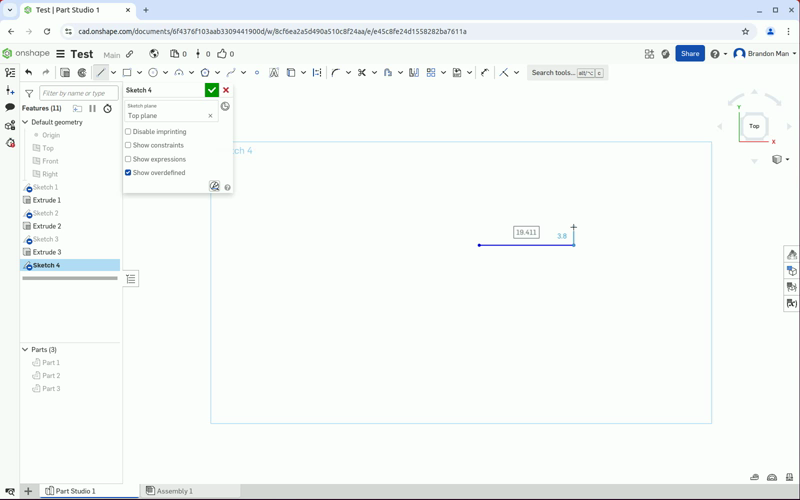
click(573, 226)
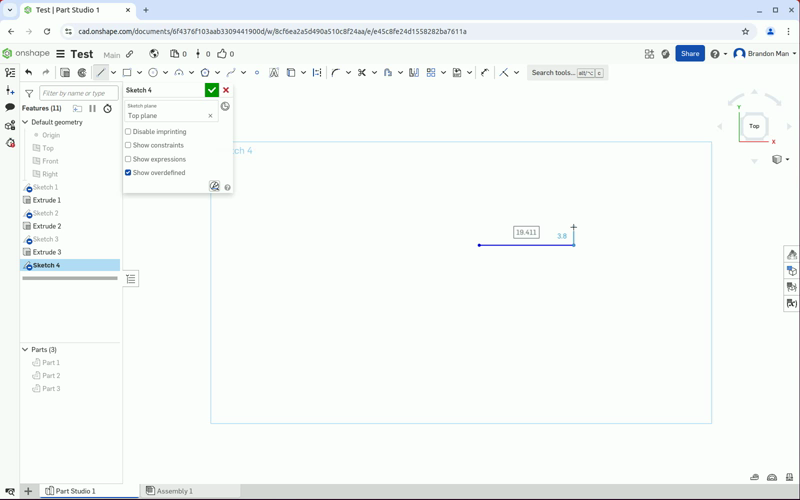
key_up(shift)
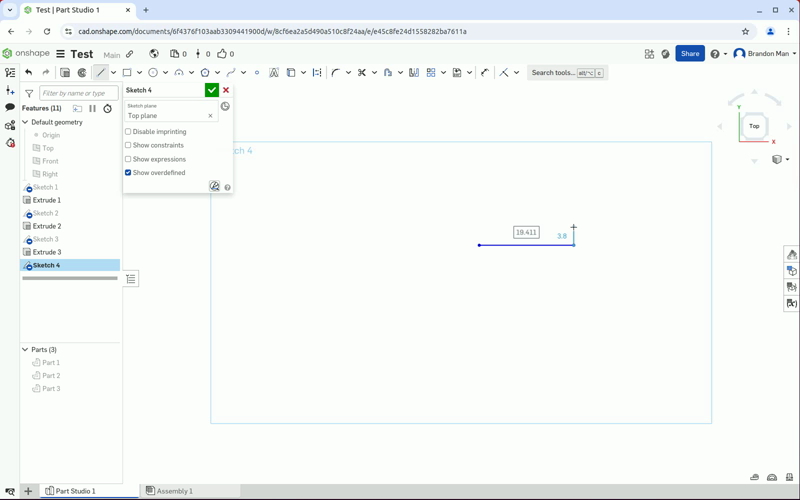
key_down(shift)
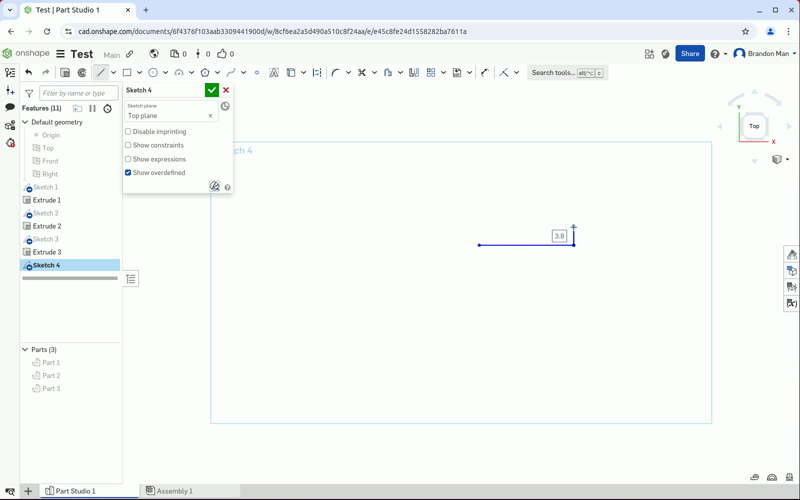
mouse_move(479, 226)
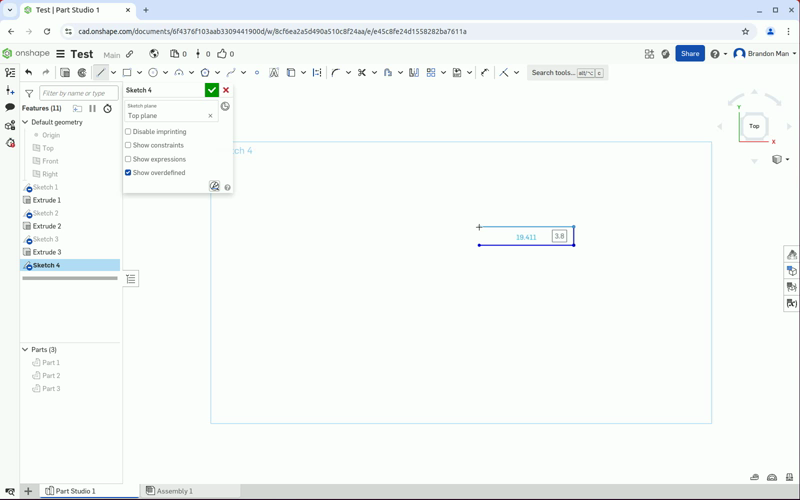
click(479, 226)
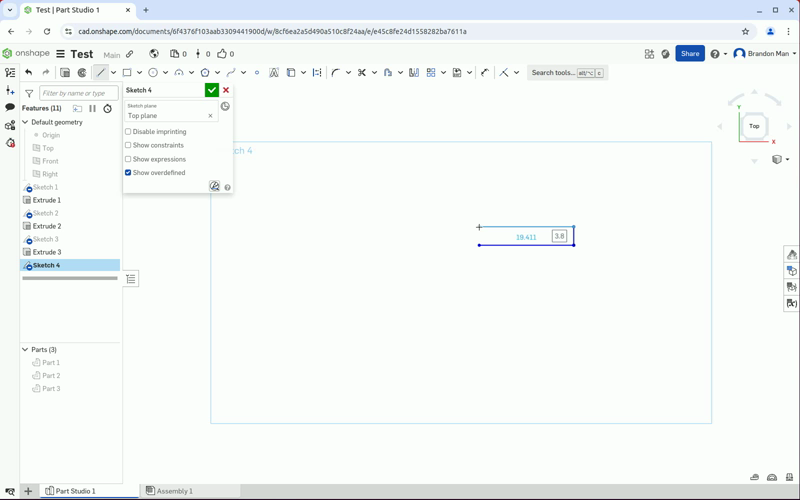
key_up(shift)
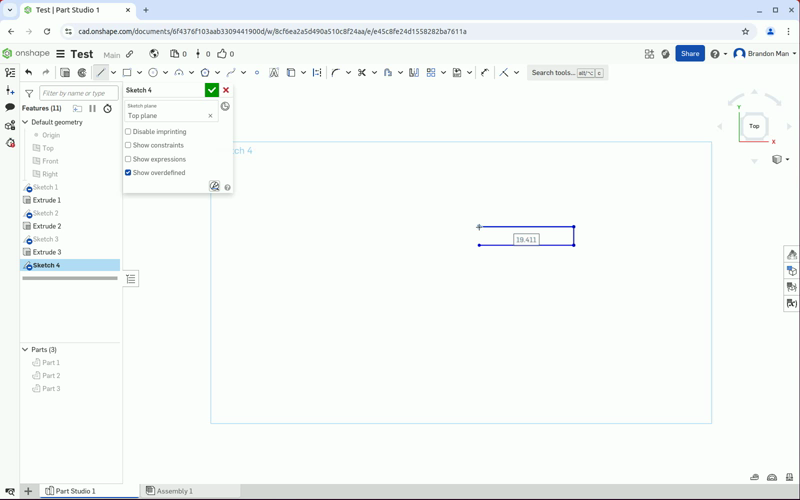
mouse_move(509, 226)
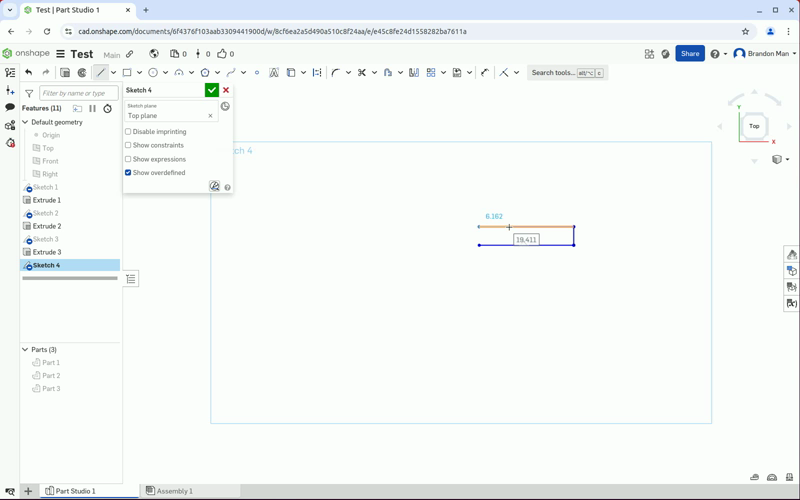
key_down(shift)
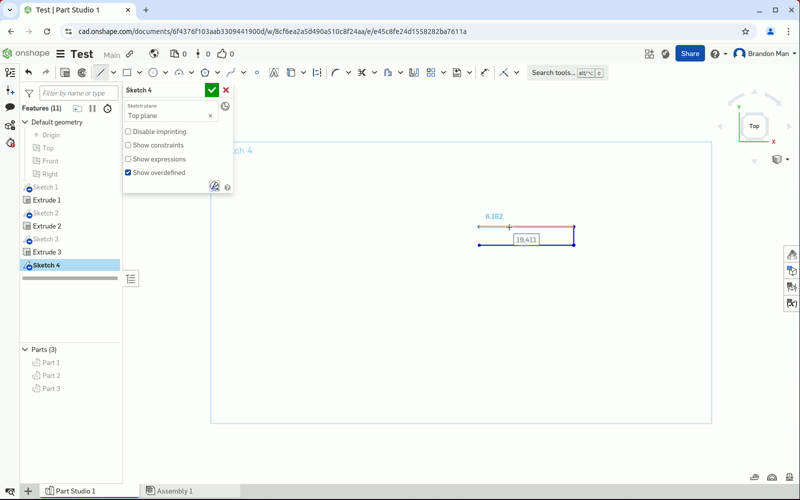
mouse_move(479, 245)
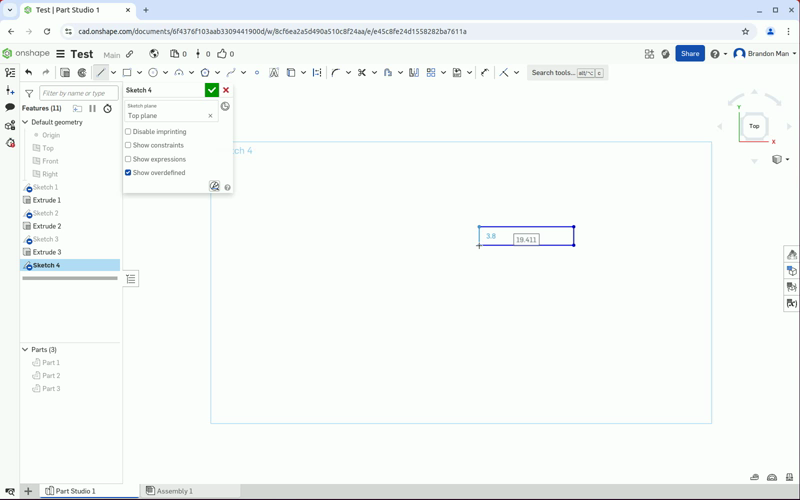
key_up(shift)
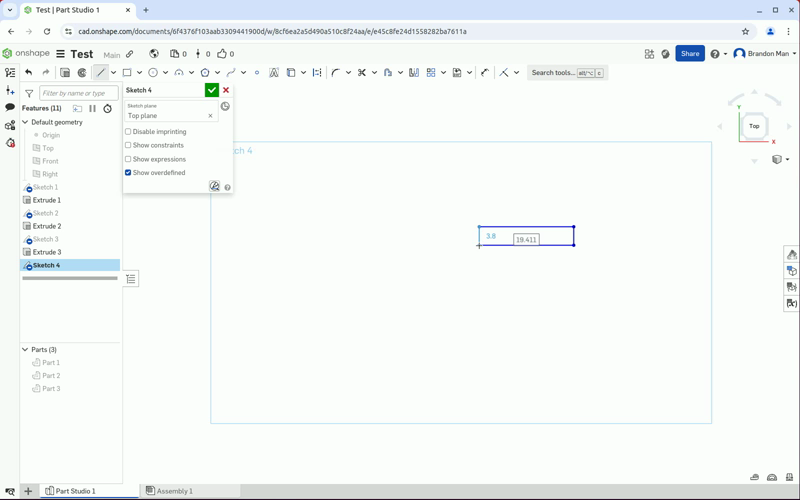
click(479, 245)
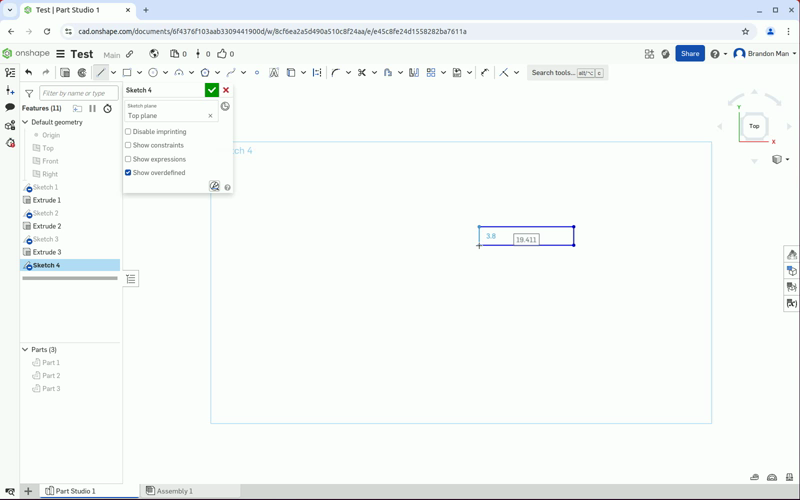
key(esc)
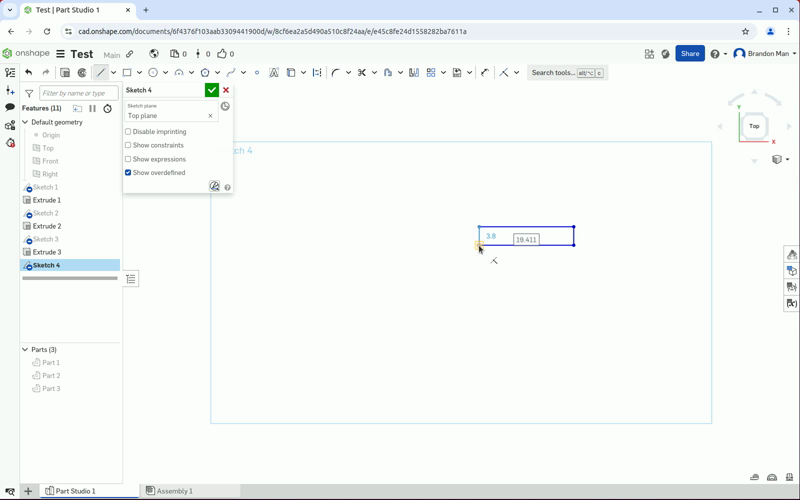
mouse_move(514, 243)
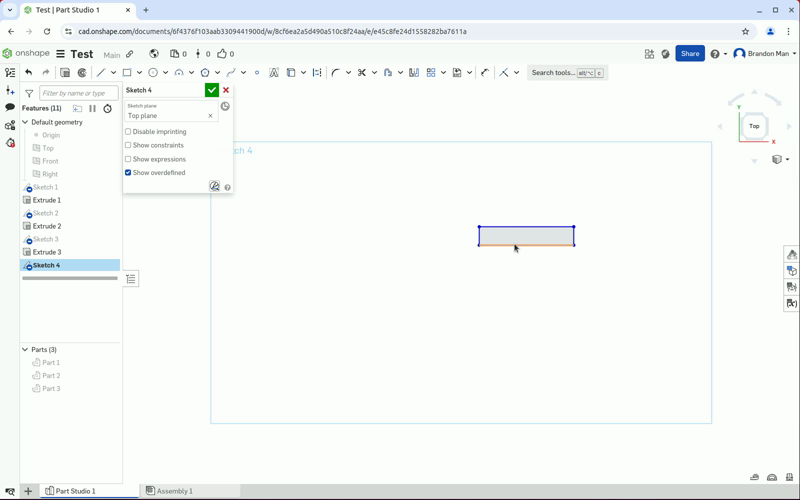
scroll(6)
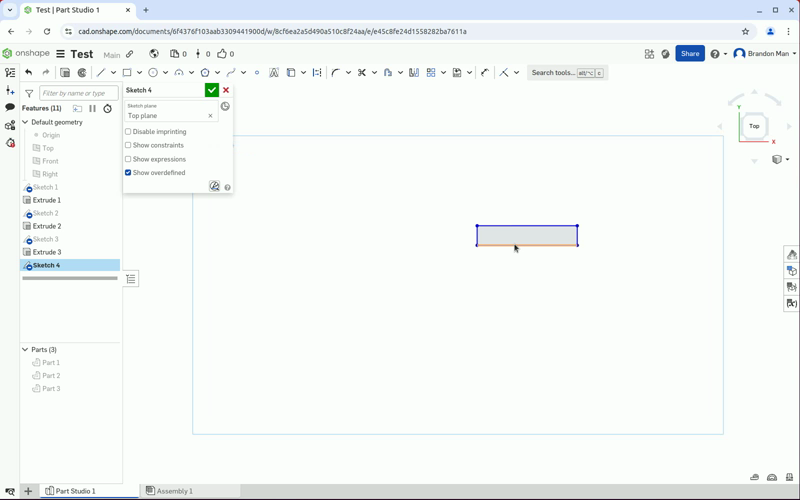
scroll(6)
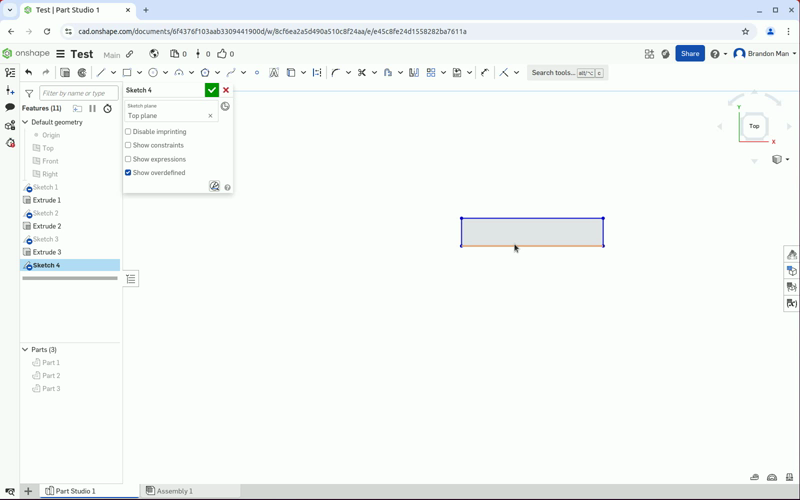
scroll(6)
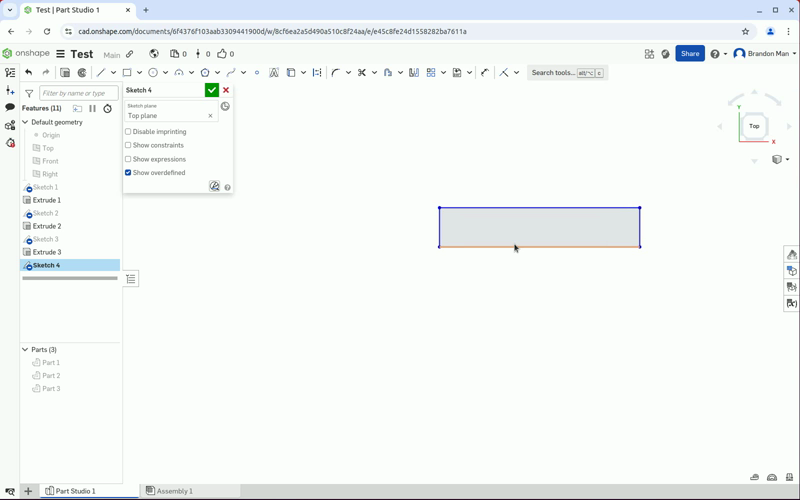
scroll(6)
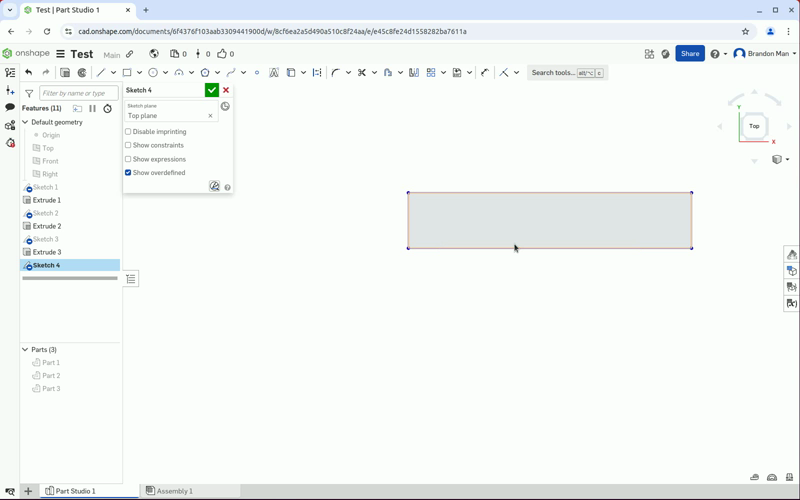
scroll(6)
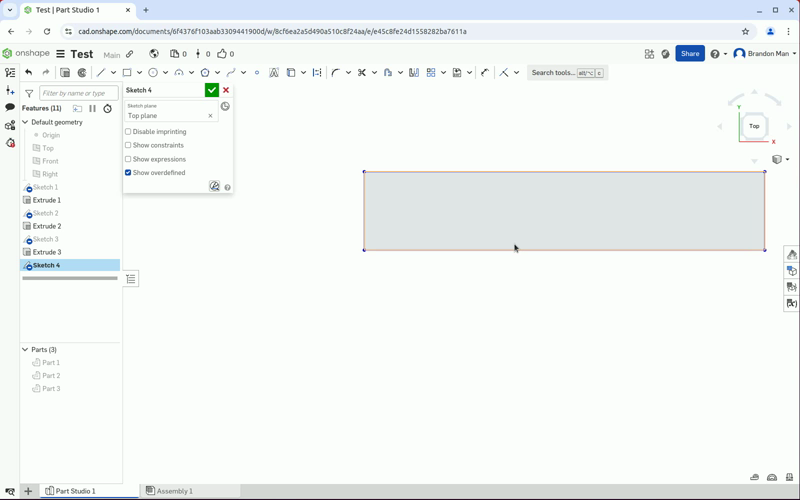
scroll(6)
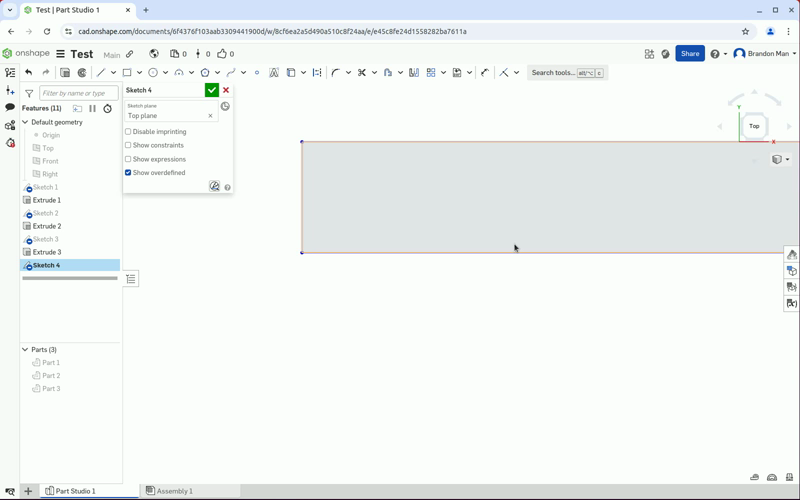
scroll(6)
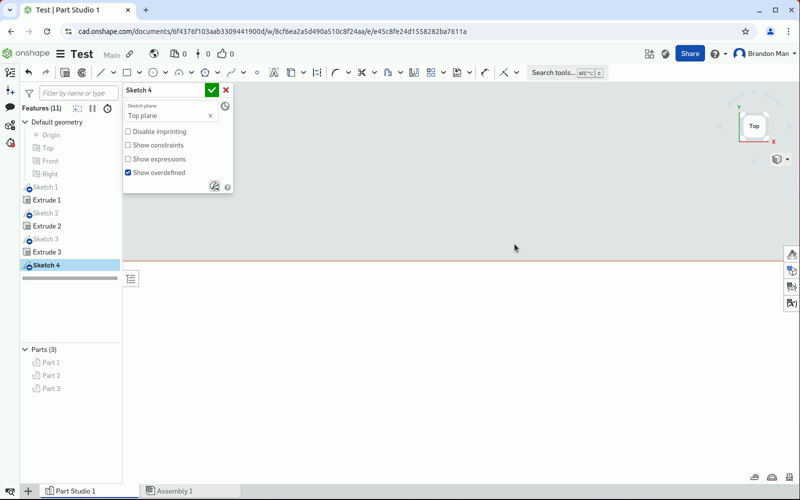
click(514, 243)
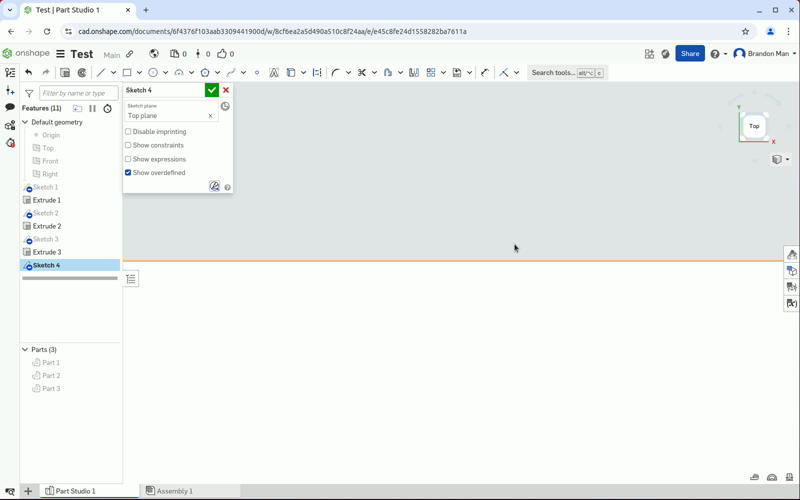
scroll(-6)
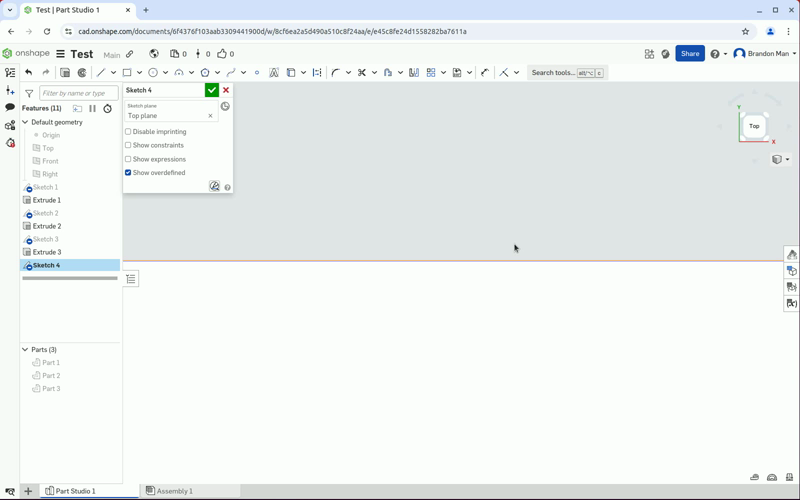
scroll(-6)
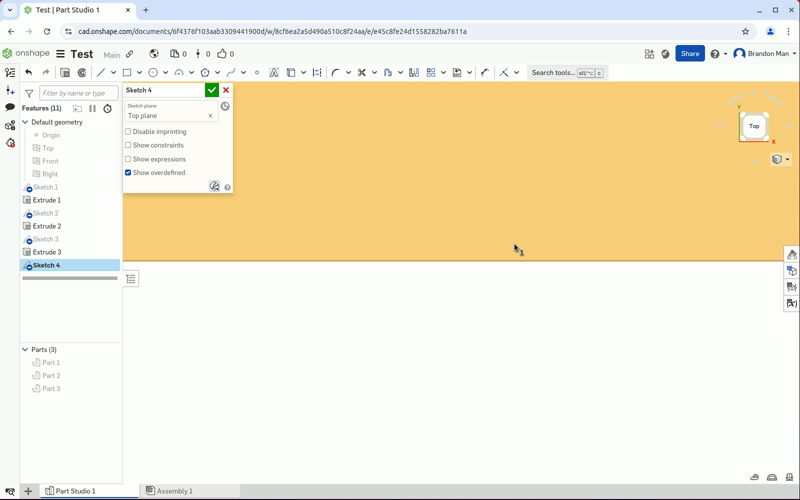
scroll(-6)
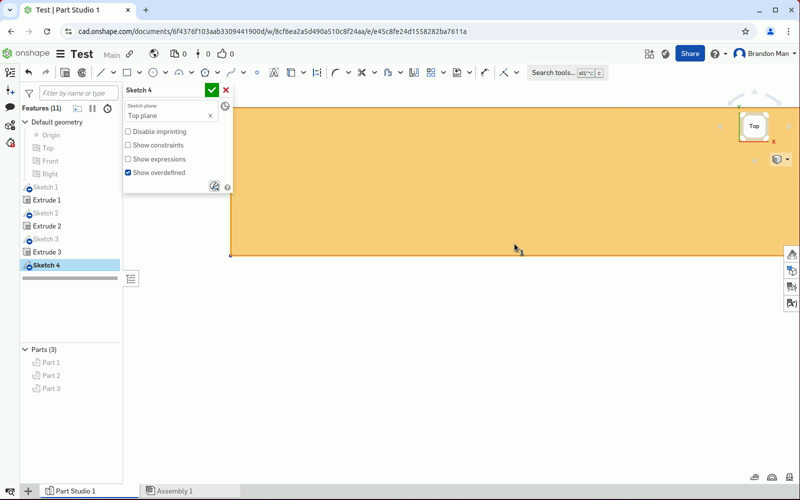
scroll(-6)
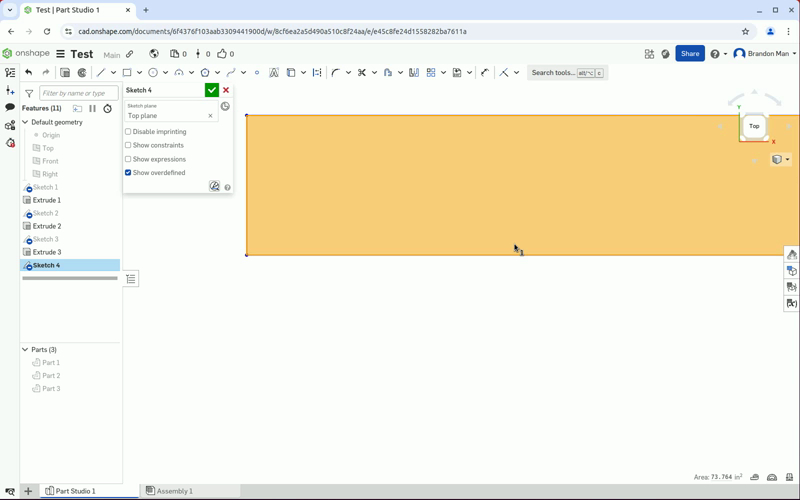
scroll(-6)
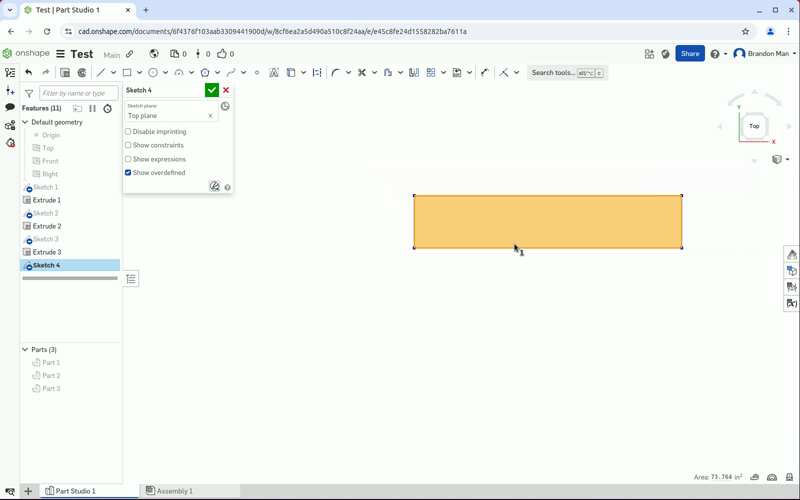
scroll(-6)
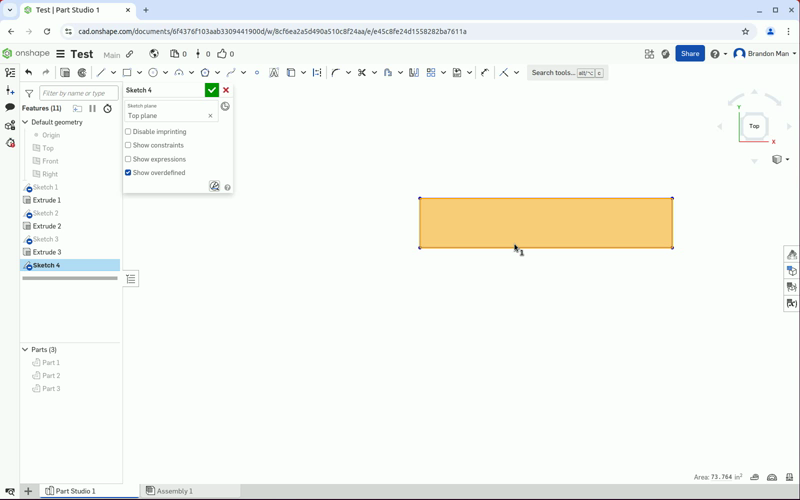
scroll(-6)
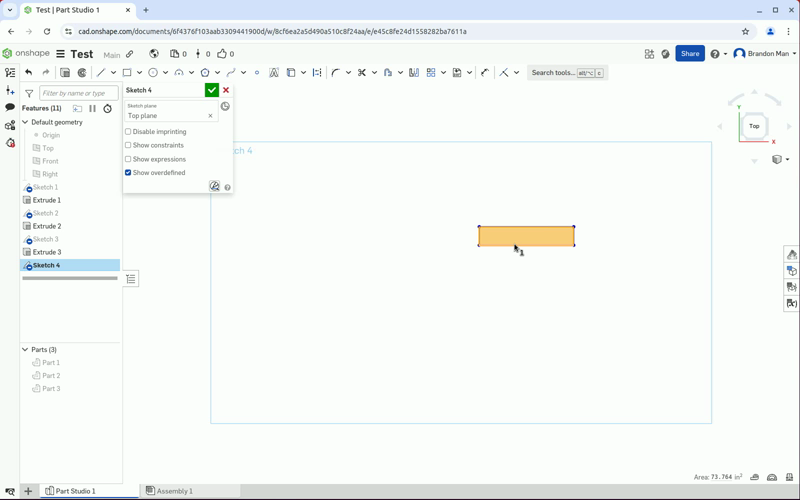
mouse_move(73, 352)
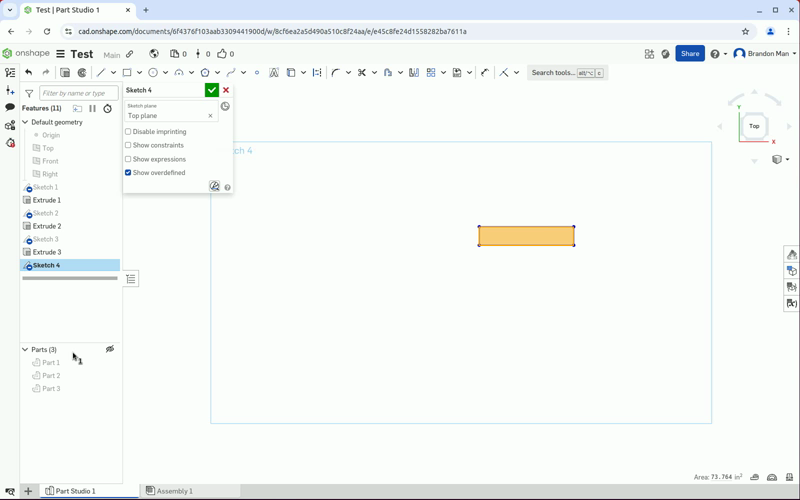
key(shift+y)
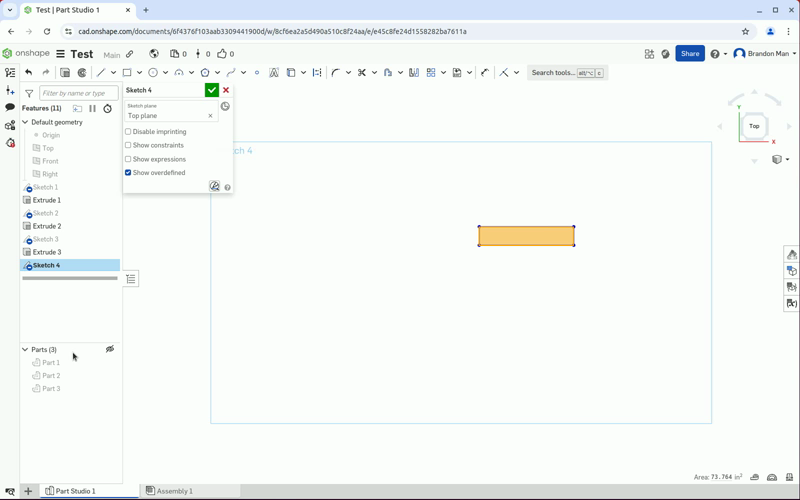
key(shift+e)
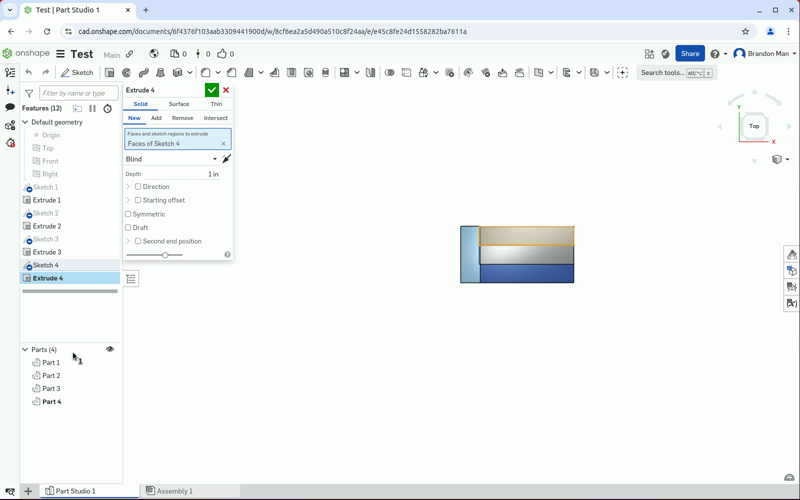
mouse_move(143, 106)
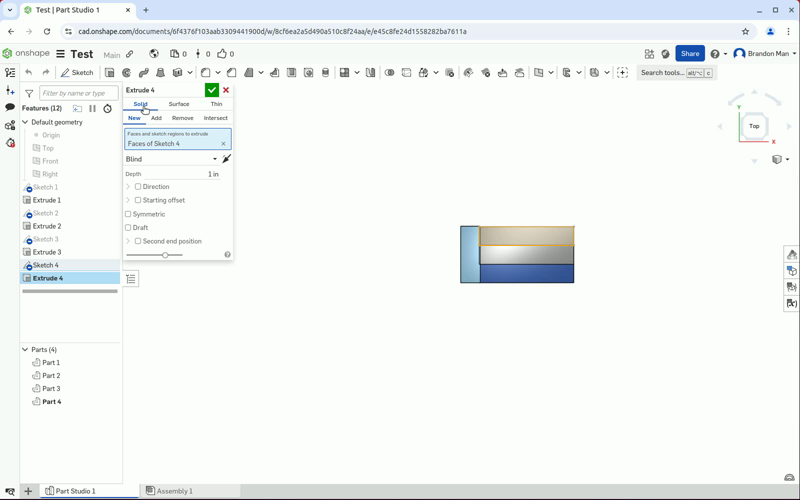
click(143, 106)
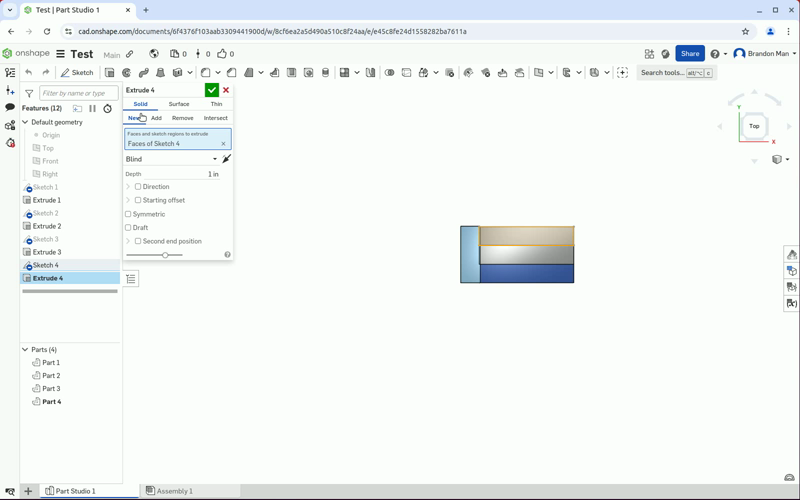
mouse_move(137, 120)
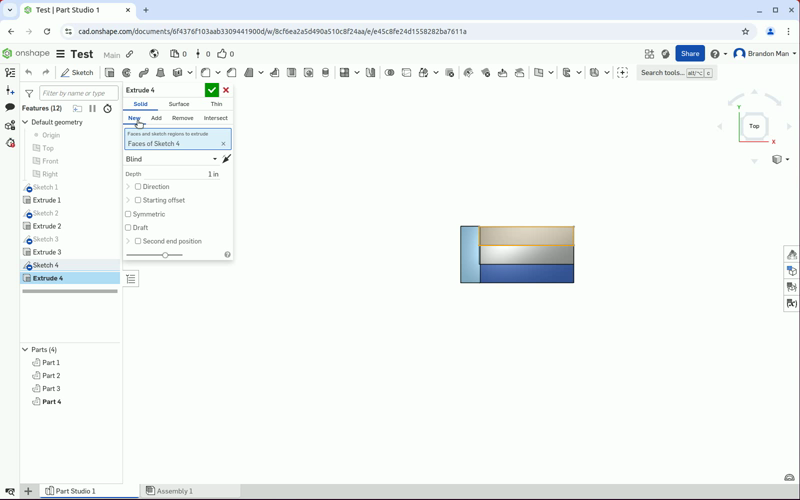
click(137, 120)
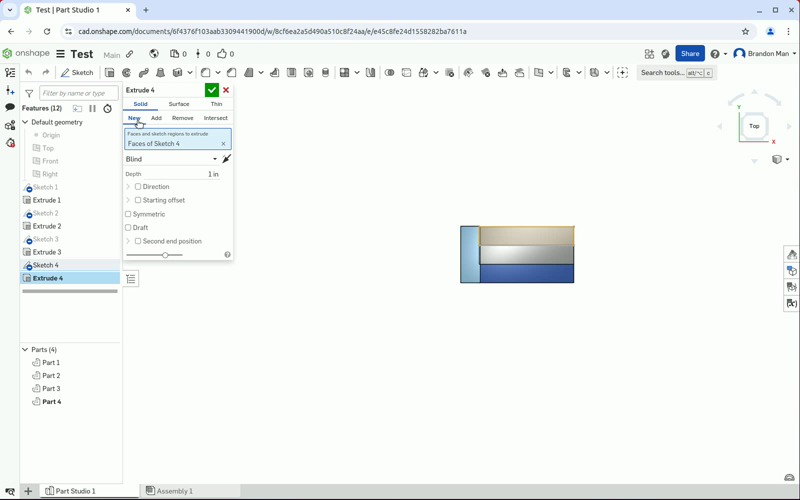
key(tab, 4)
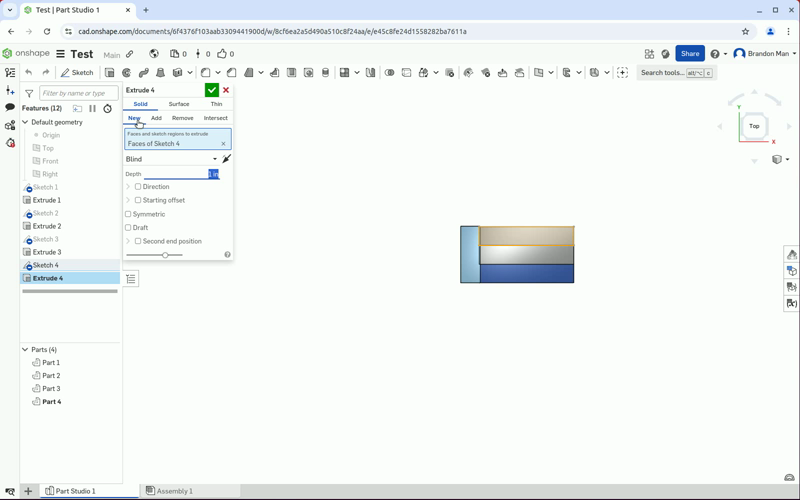
text(3.851)
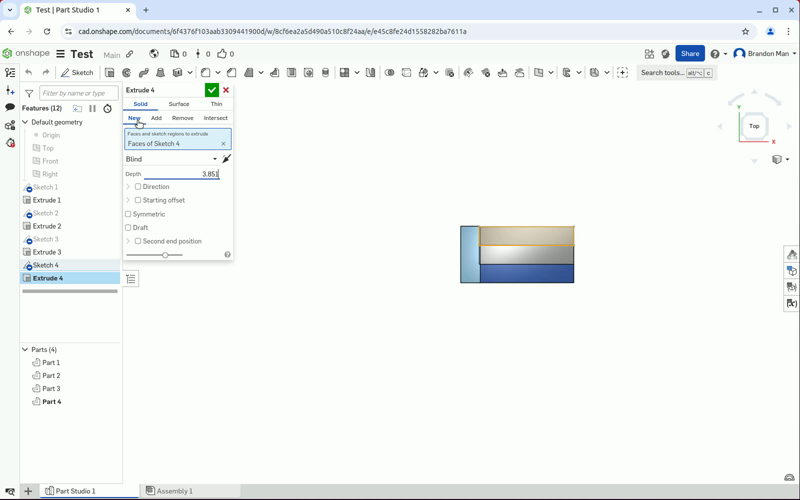
key(enter)
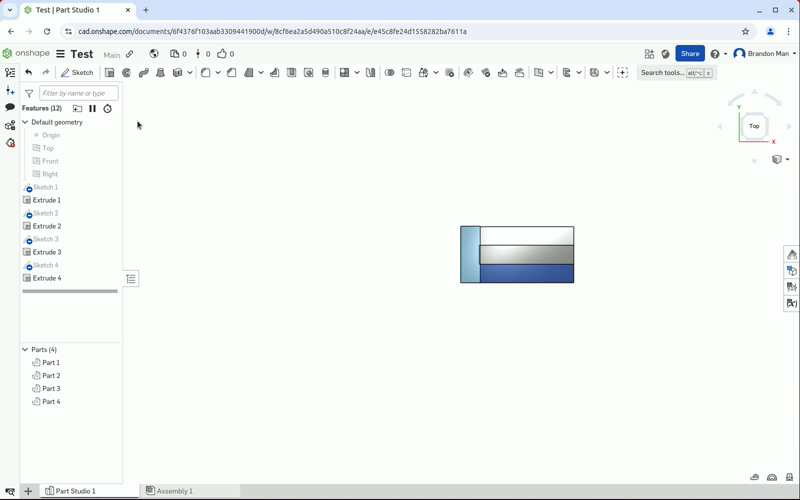
key(shift+h)
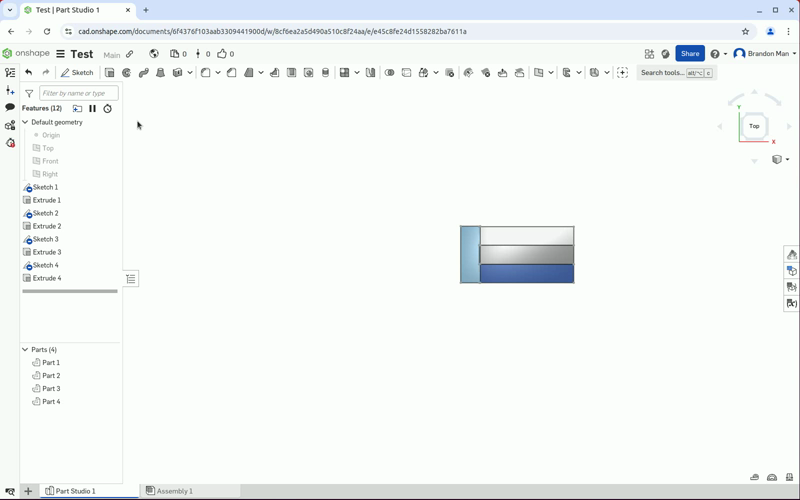
key(shift+h)
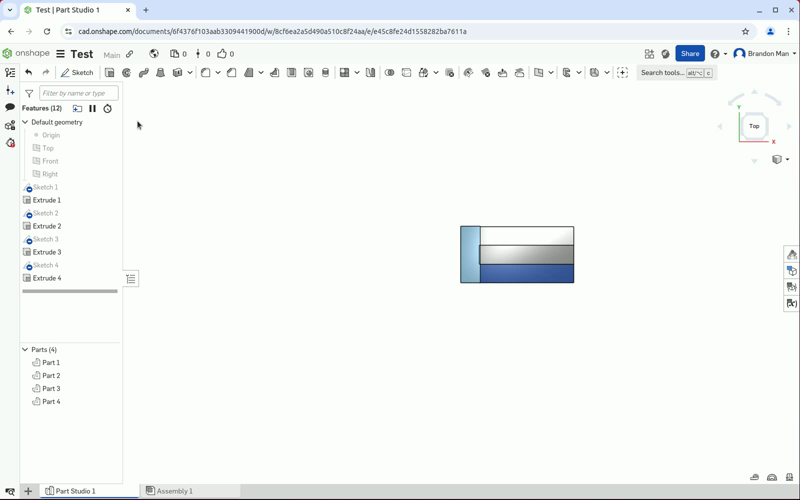
mouse_move(73, 189)
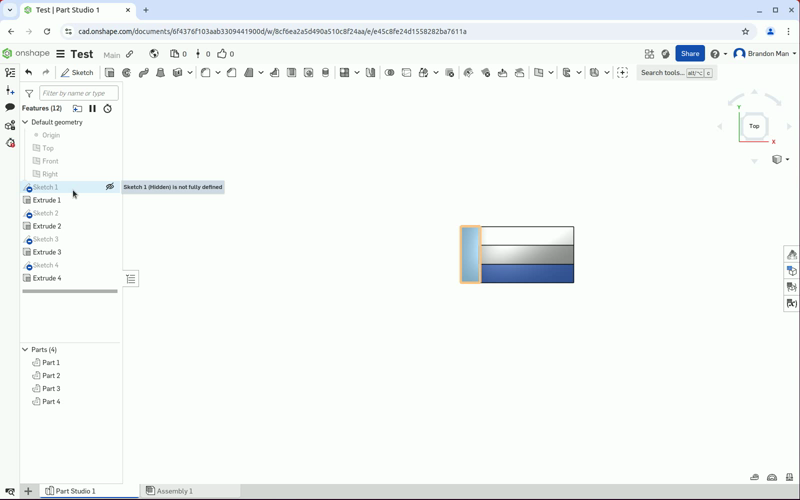
click(73, 189)
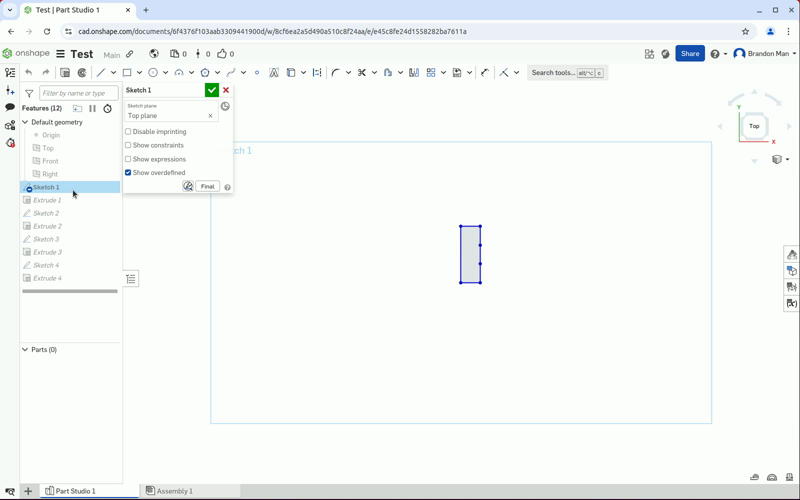
mouse_move(229, 92)
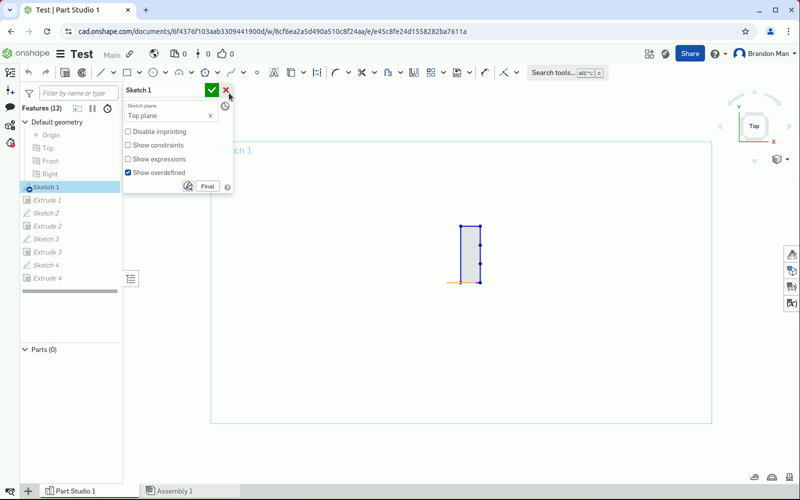
click(229, 92)
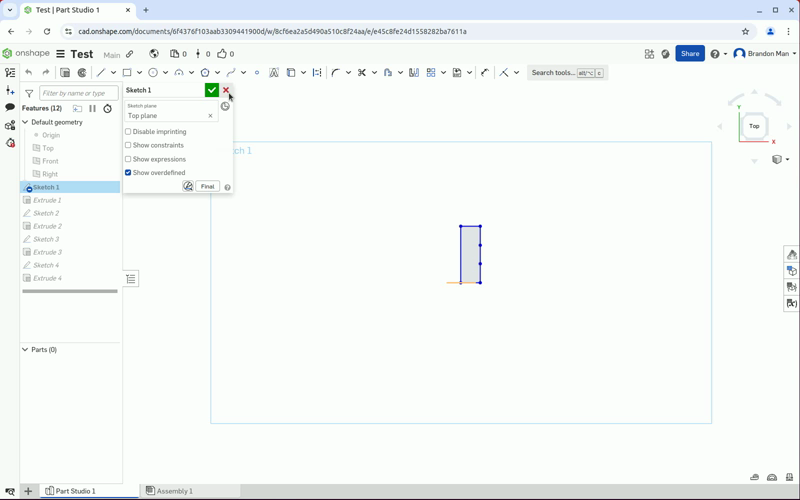
key(shift+s)
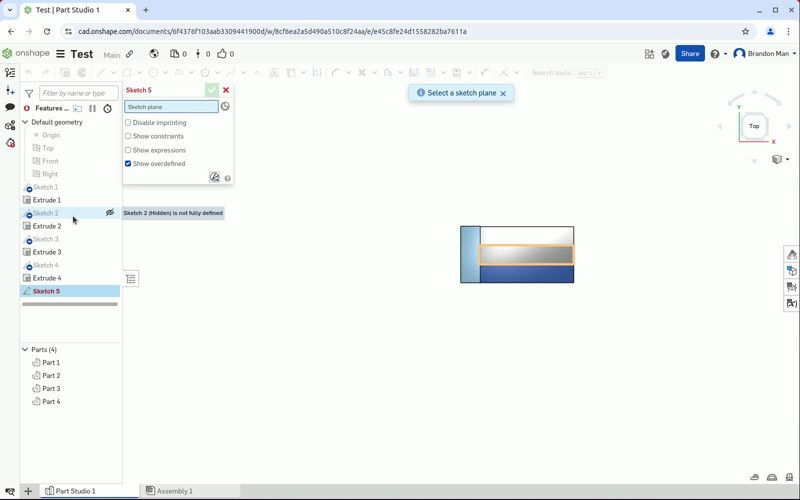
scroll(3)
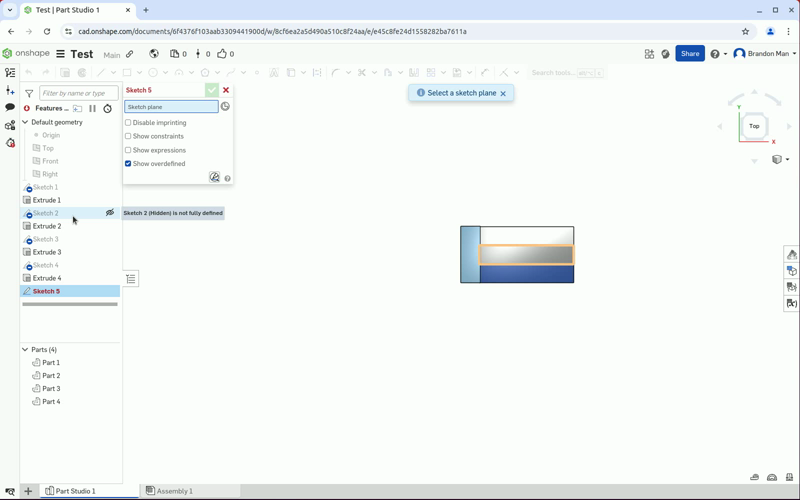
mouse_move(73, 150)
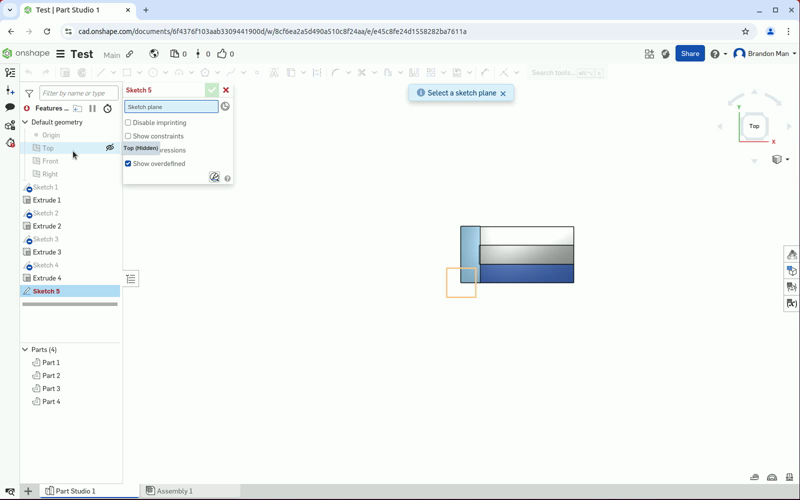
click(73, 150)
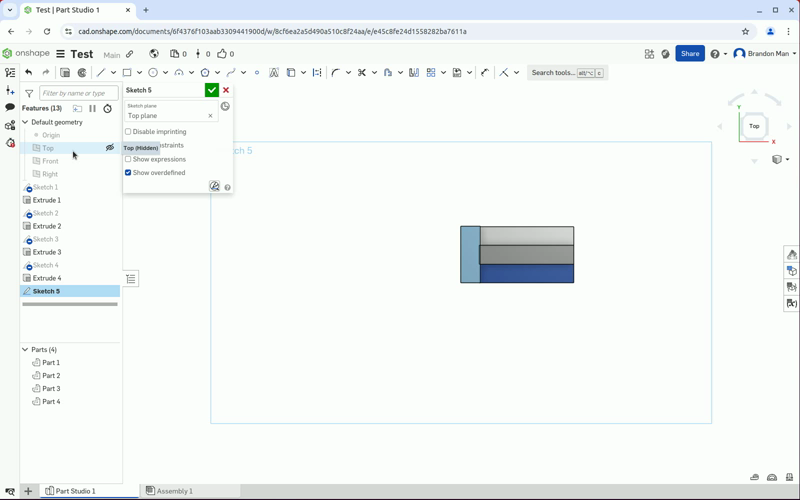
mouse_move(73, 352)
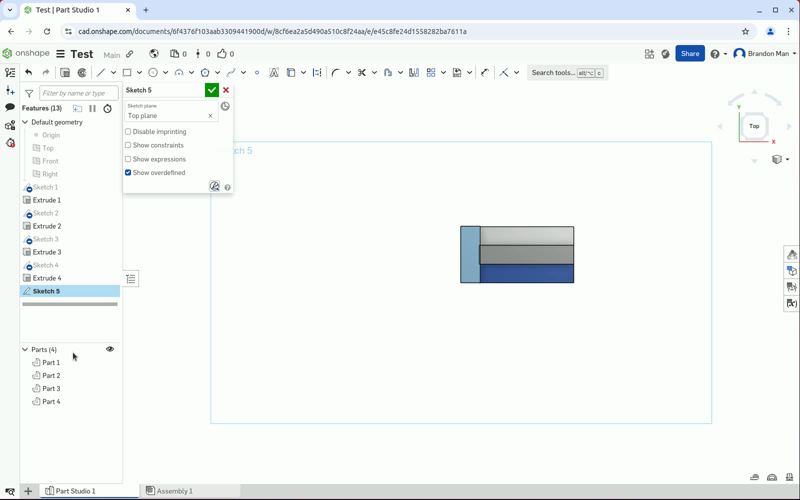
key(y)
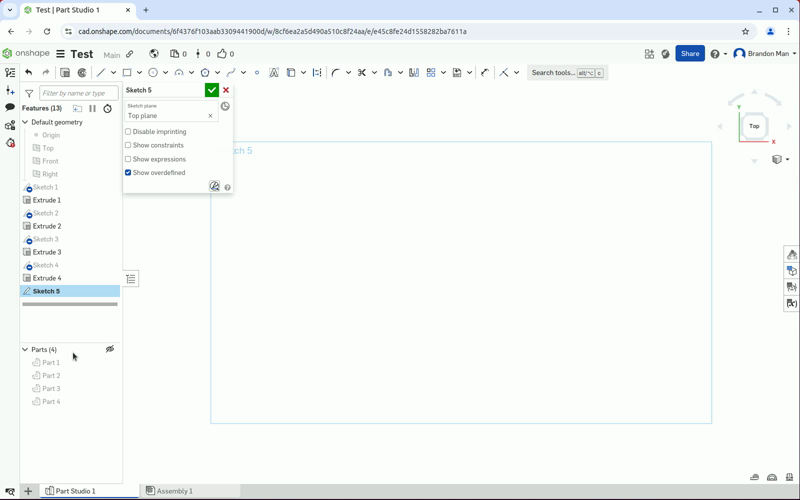
key(l)
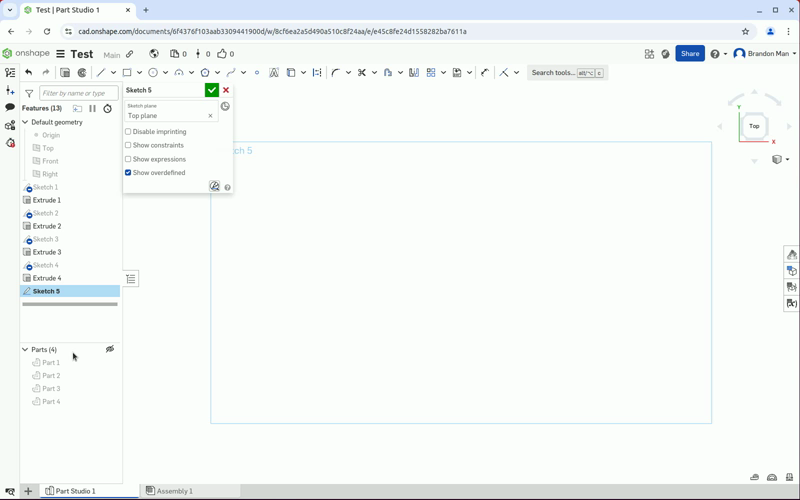
key_down(shift)
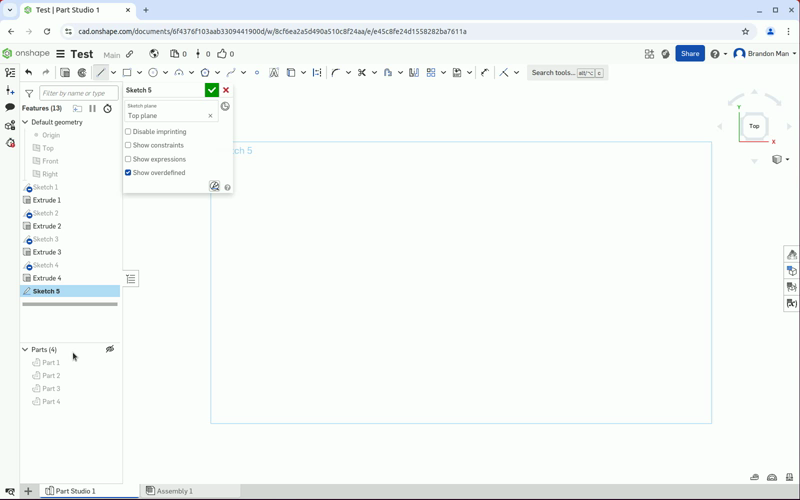
mouse_move(460, 282)
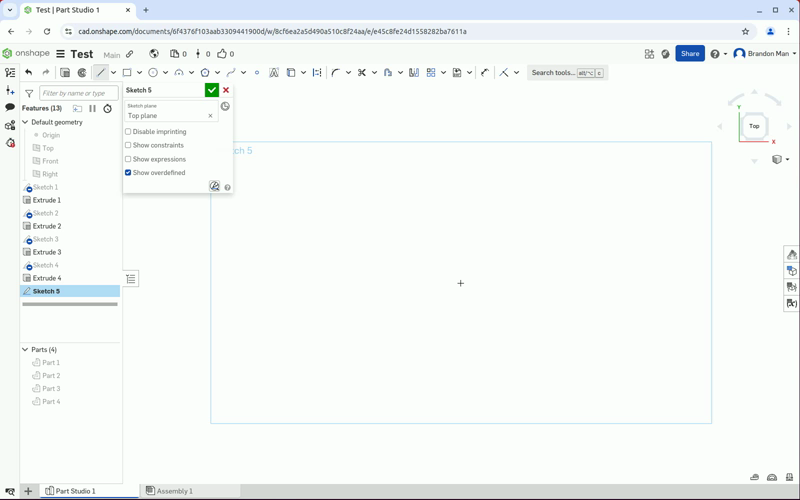
click(460, 282)
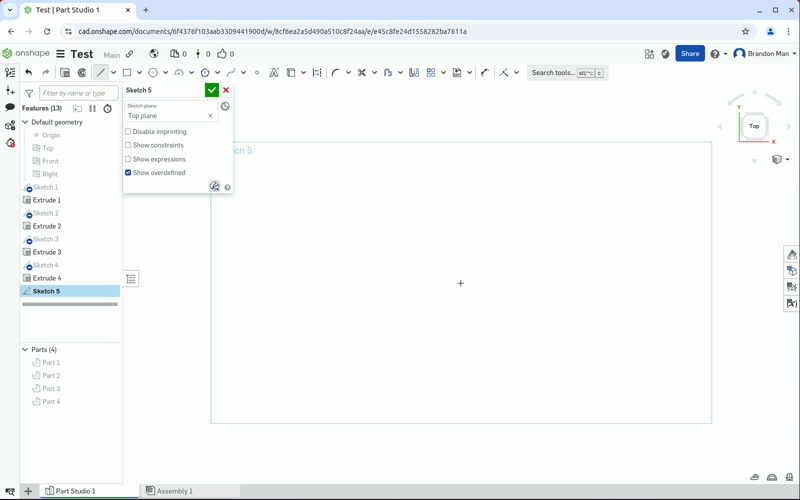
key_up(shift)
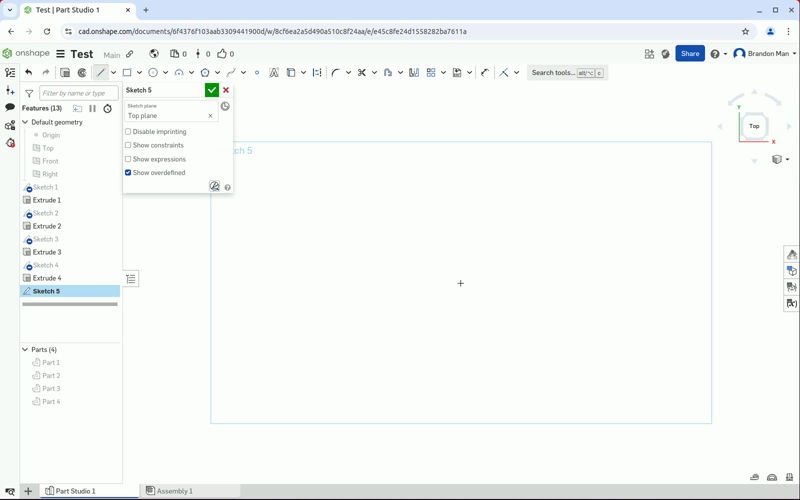
key_down(shift)
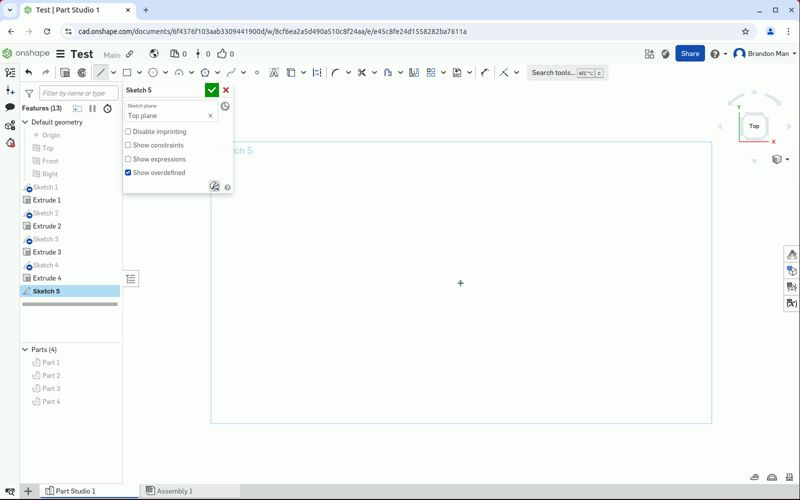
mouse_move(490, 282)
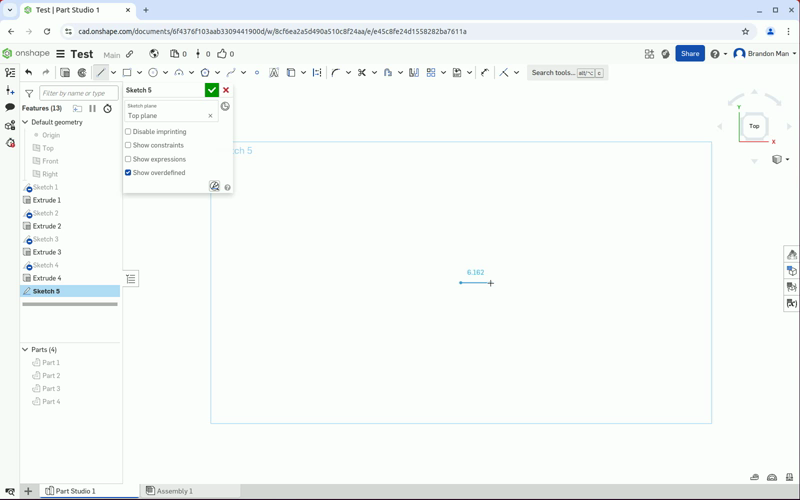
mouse_move(480, 282)
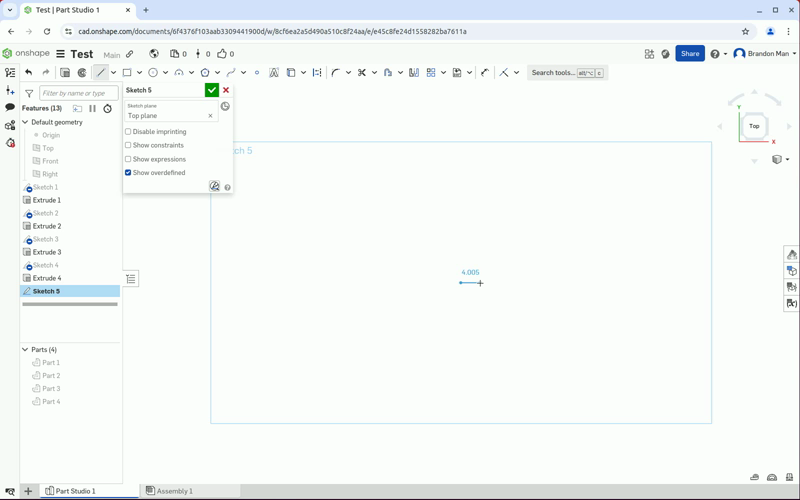
click(480, 282)
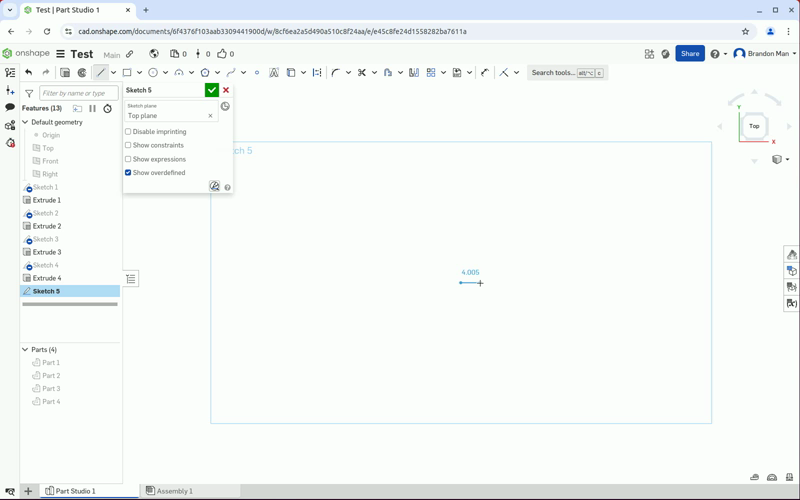
key_up(shift)
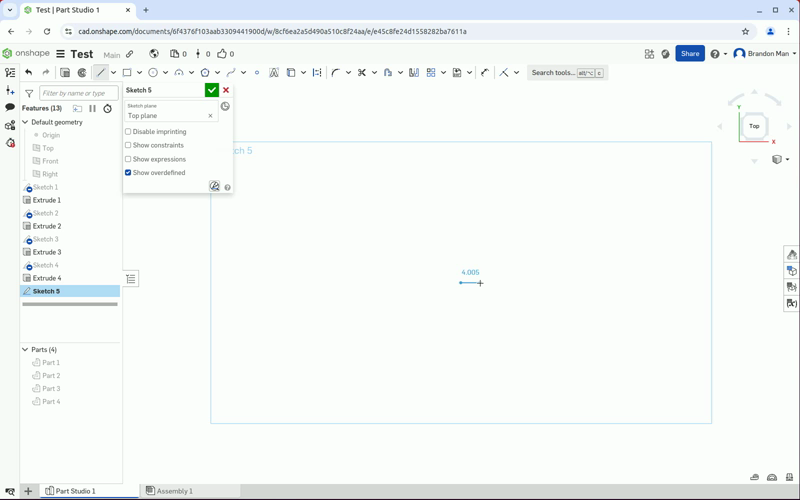
key_down(shift)
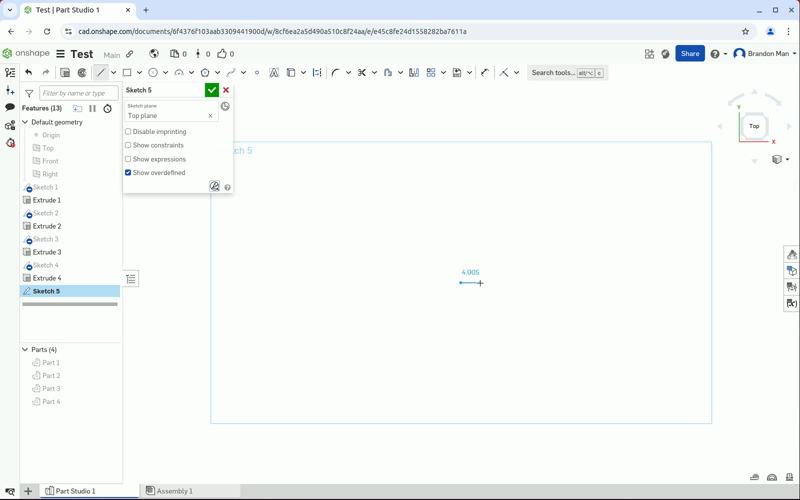
mouse_move(510, 282)
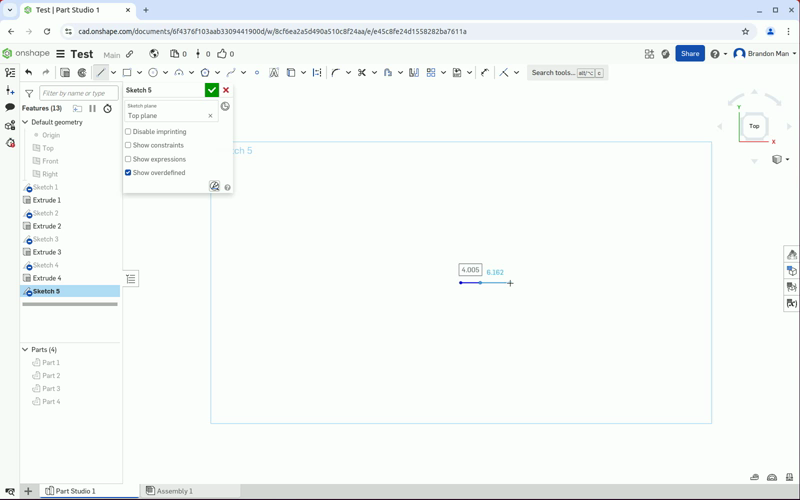
mouse_move(480, 263)
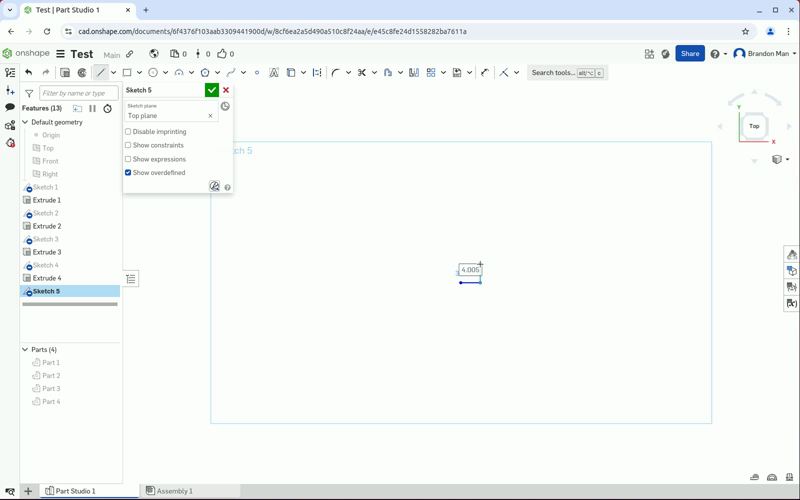
click(480, 263)
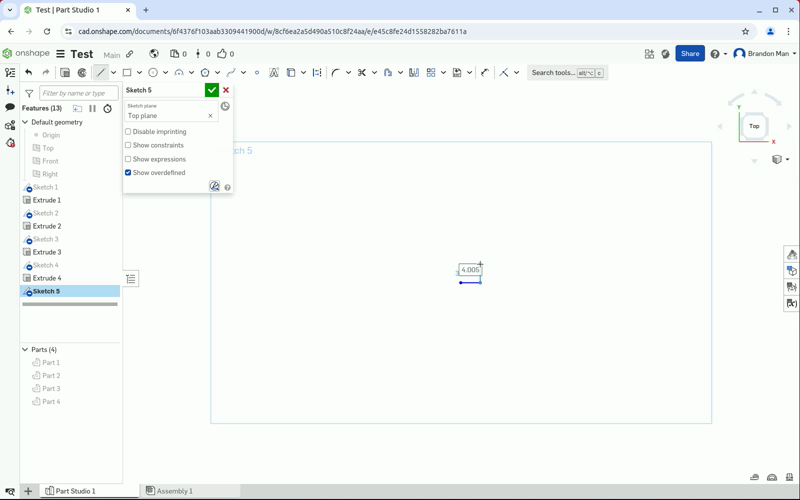
key_up(shift)
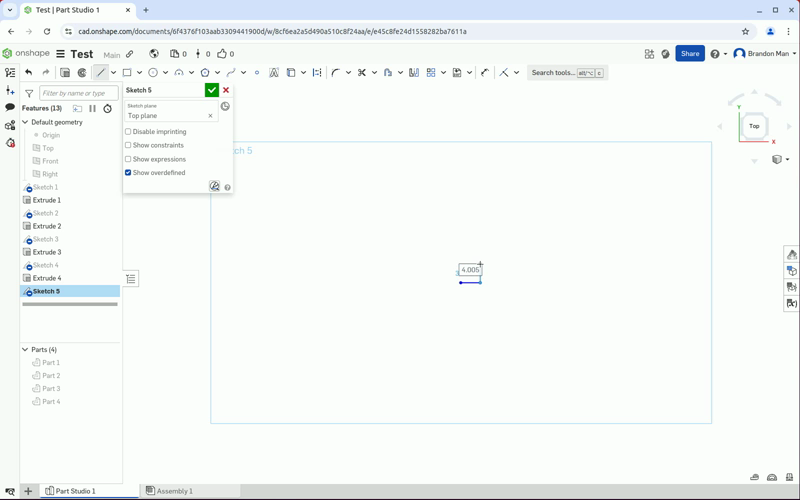
key_down(shift)
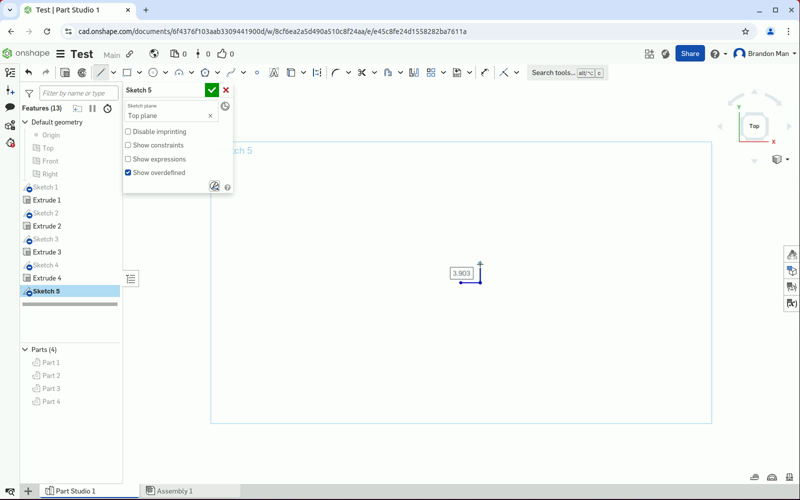
mouse_move(510, 263)
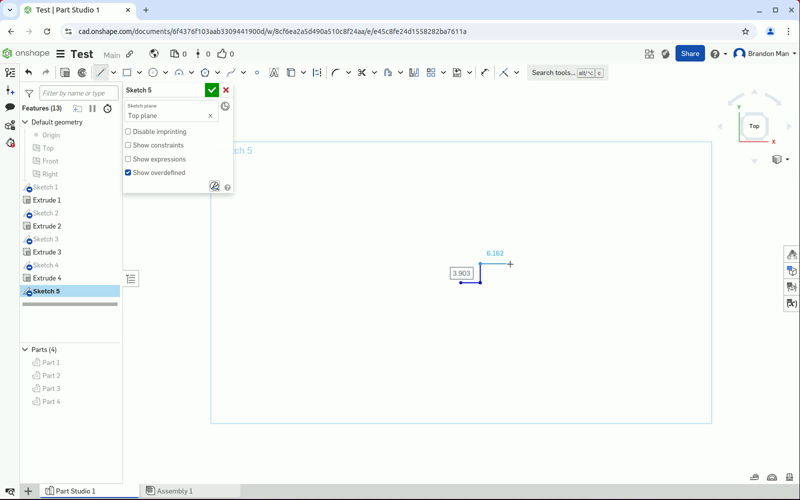
mouse_move(480, 245)
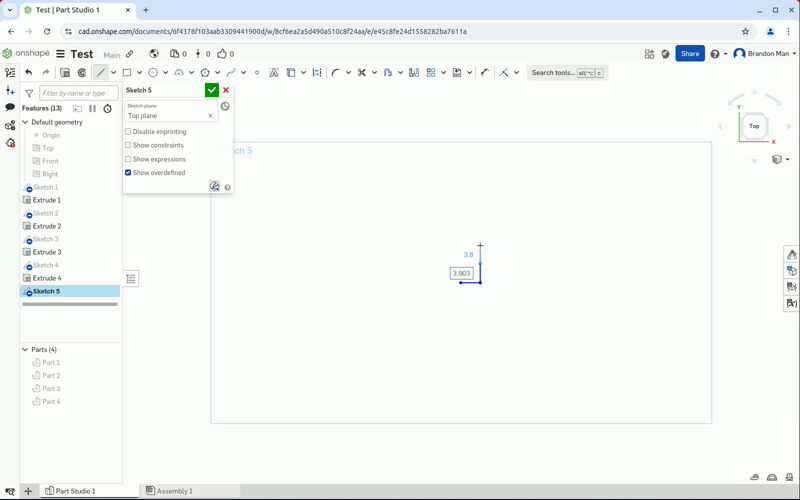
click(480, 245)
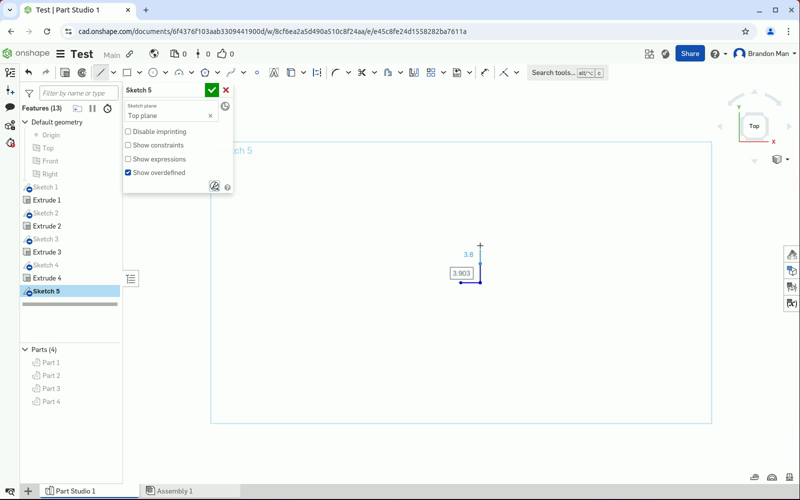
key_up(shift)
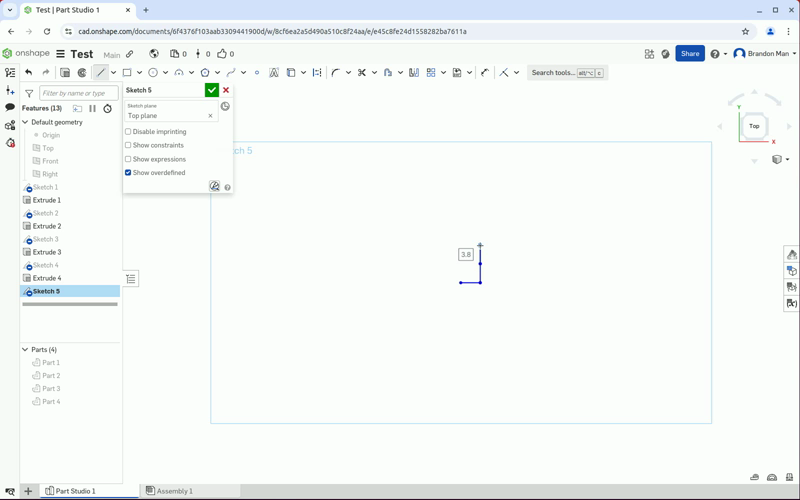
key_down(shift)
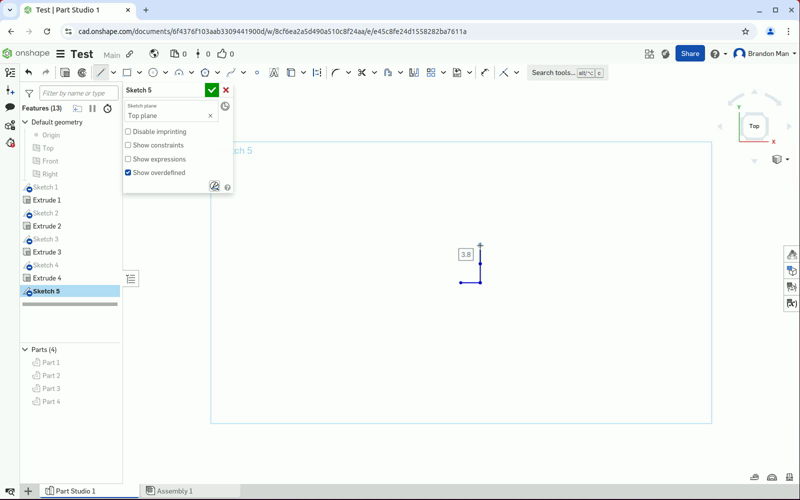
mouse_move(510, 245)
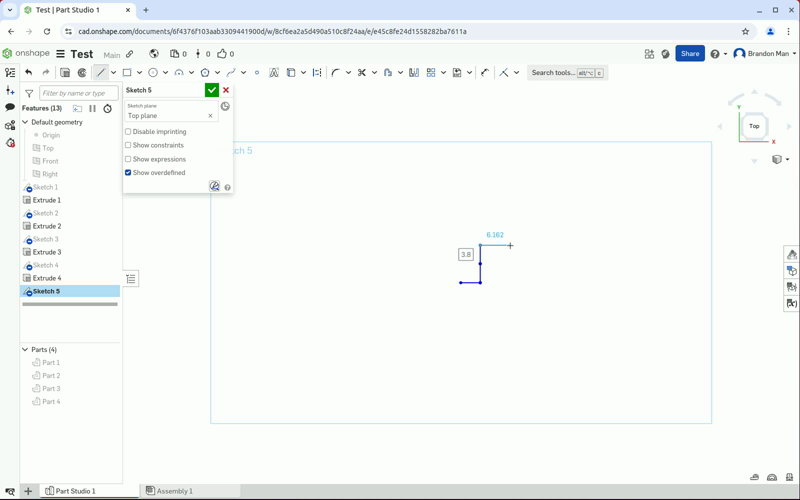
mouse_move(480, 226)
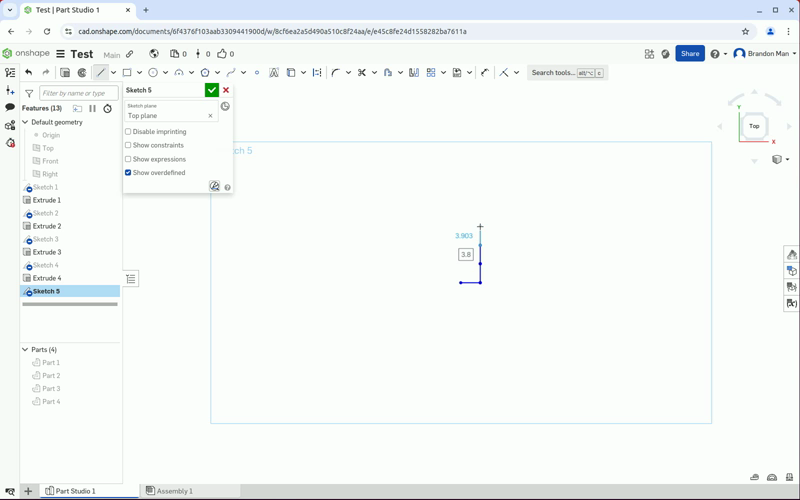
click(480, 226)
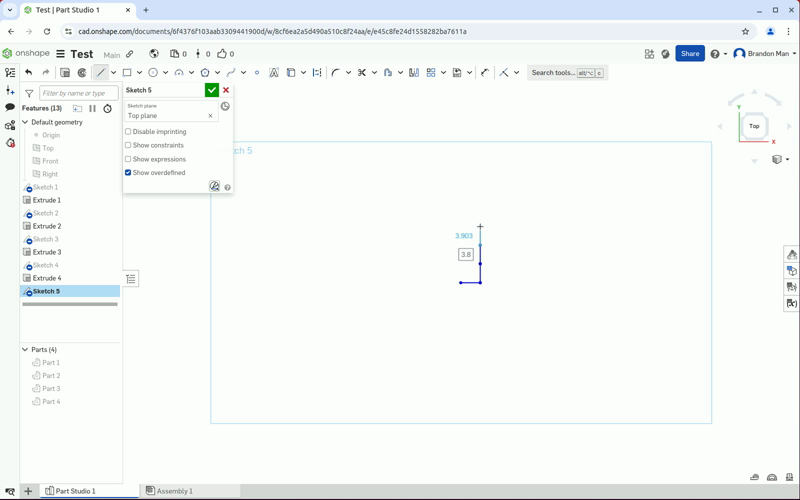
key_up(shift)
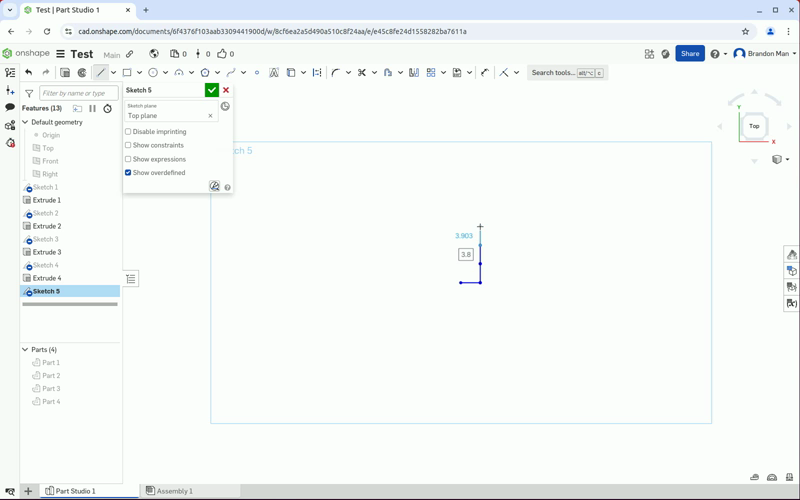
key_down(shift)
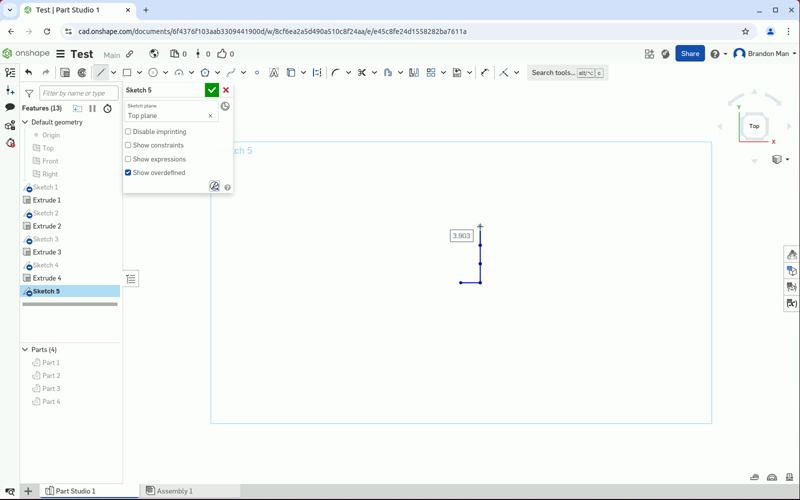
mouse_move(510, 226)
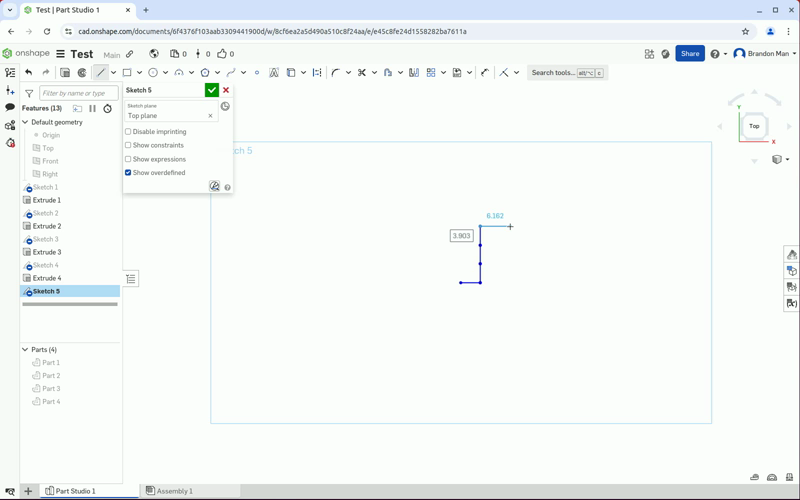
mouse_move(460, 226)
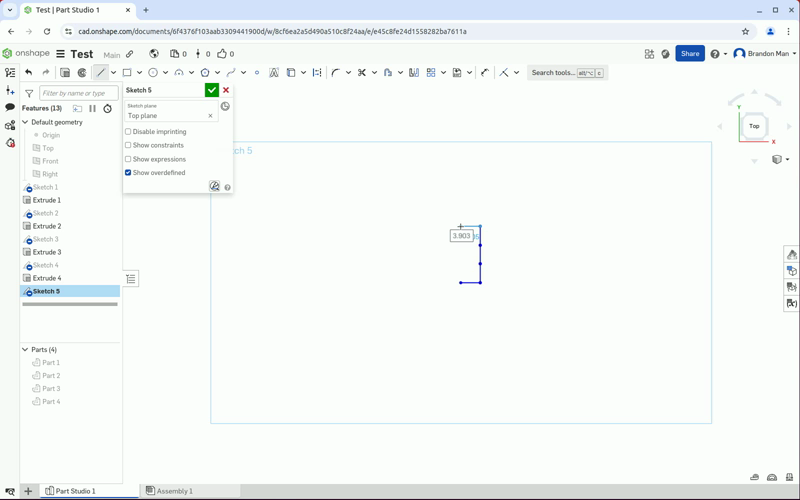
click(460, 226)
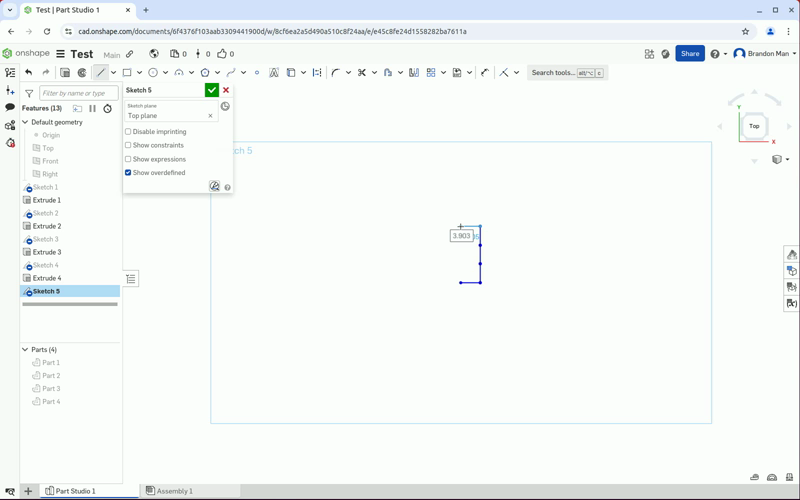
key_up(shift)
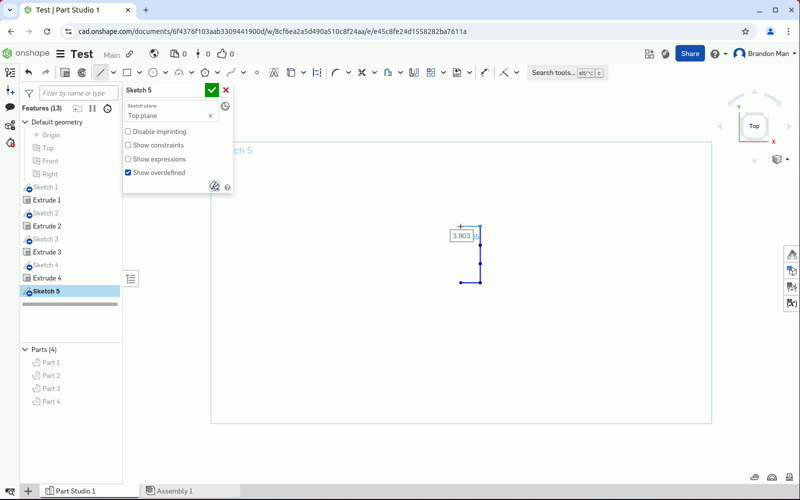
mouse_move(490, 226)
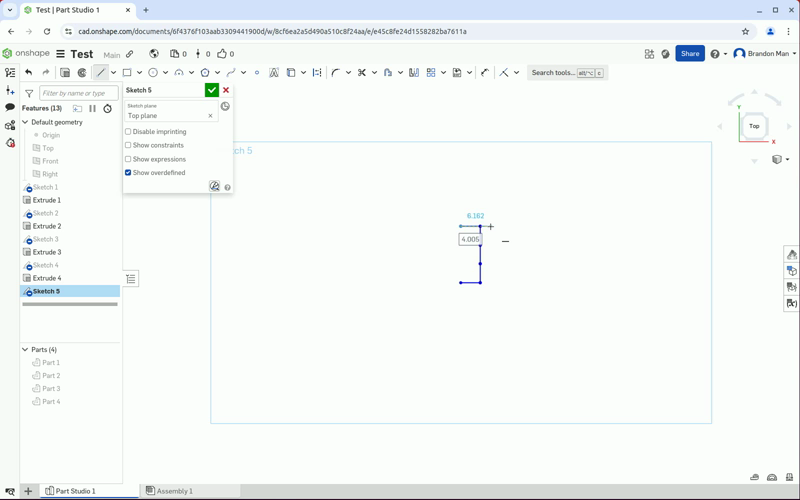
key_down(shift)
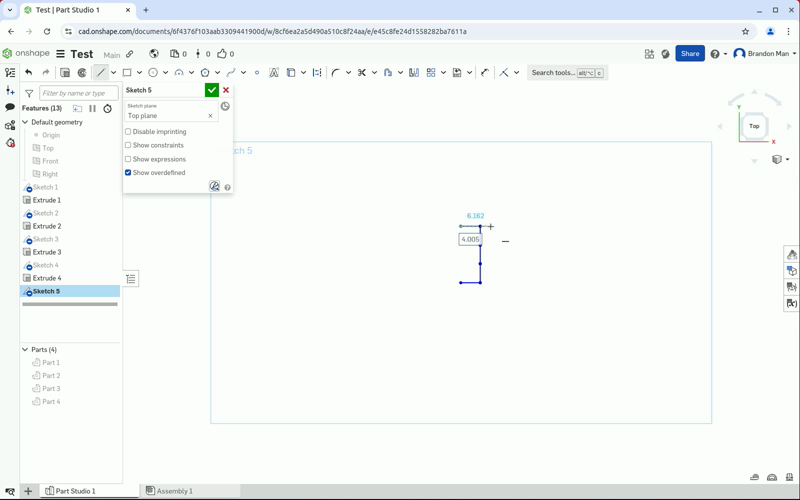
mouse_move(460, 282)
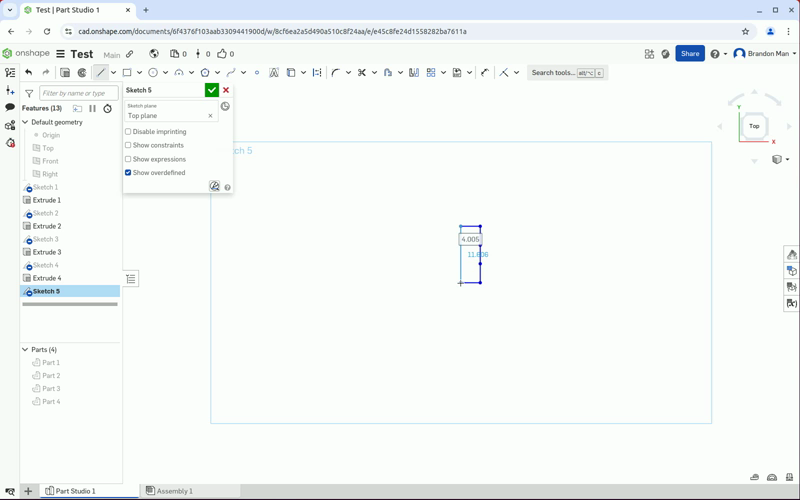
key_up(shift)
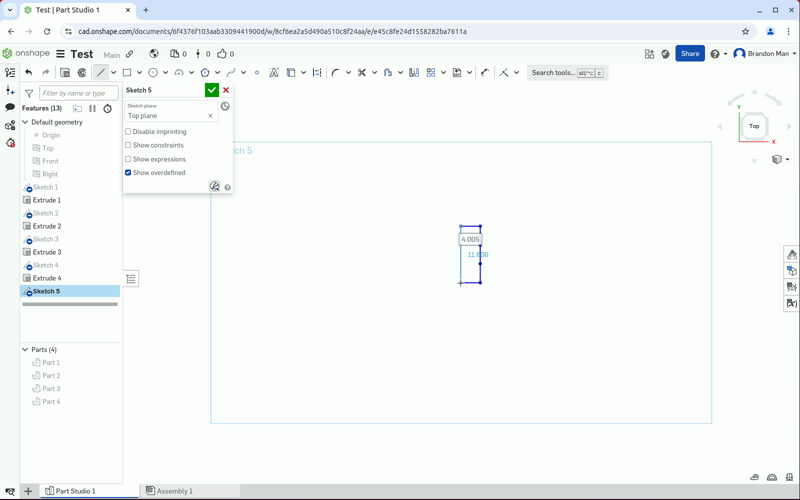
click(460, 282)
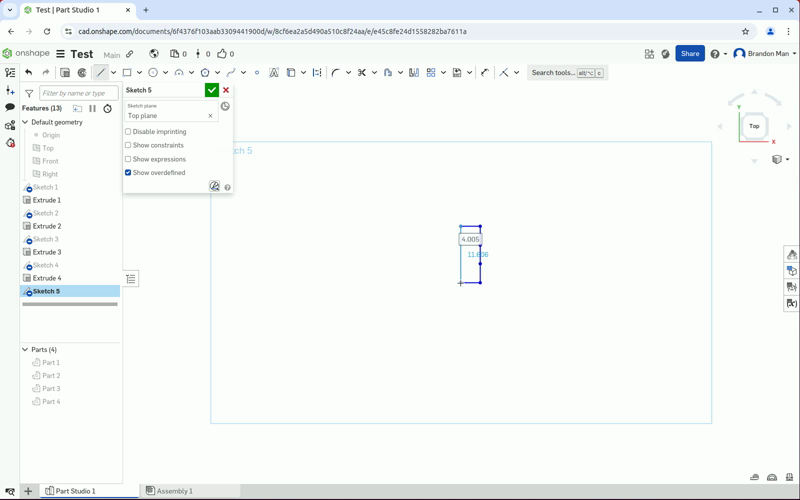
key(esc)
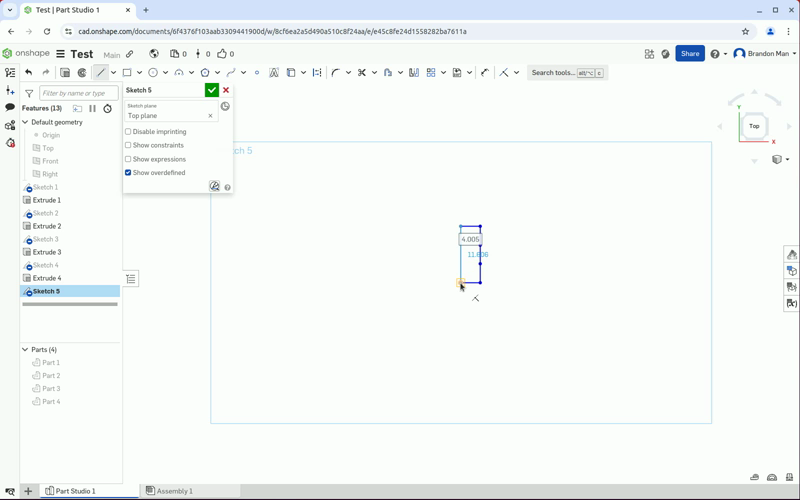
mouse_move(468, 251)
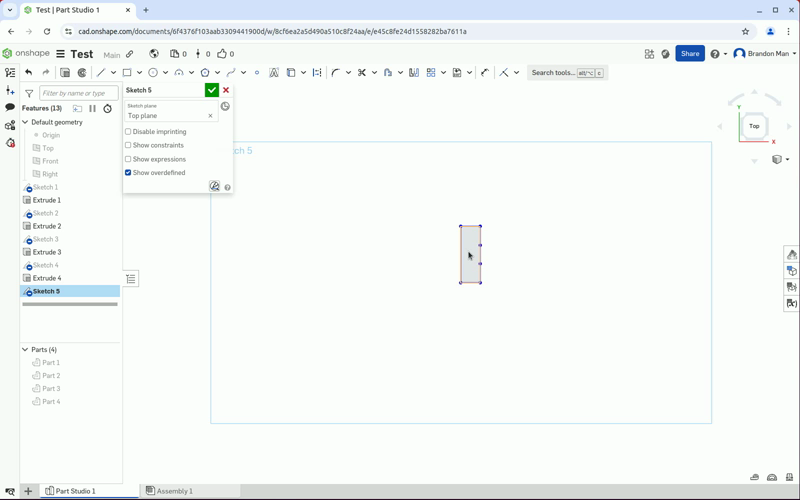
scroll(6)
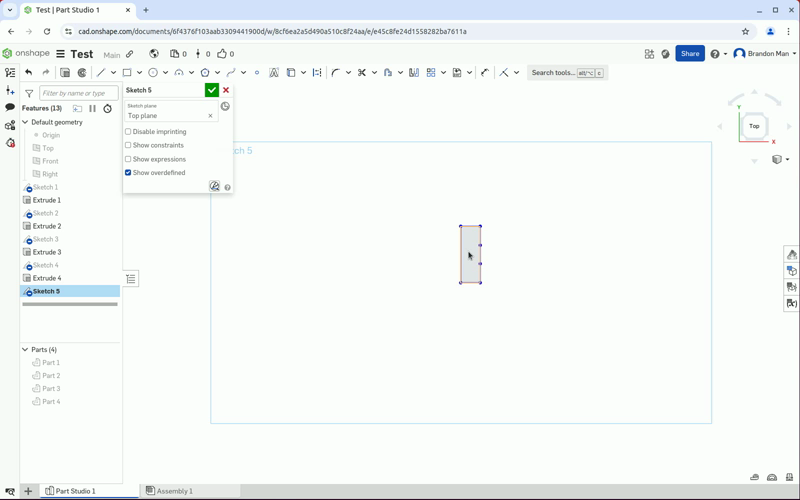
scroll(6)
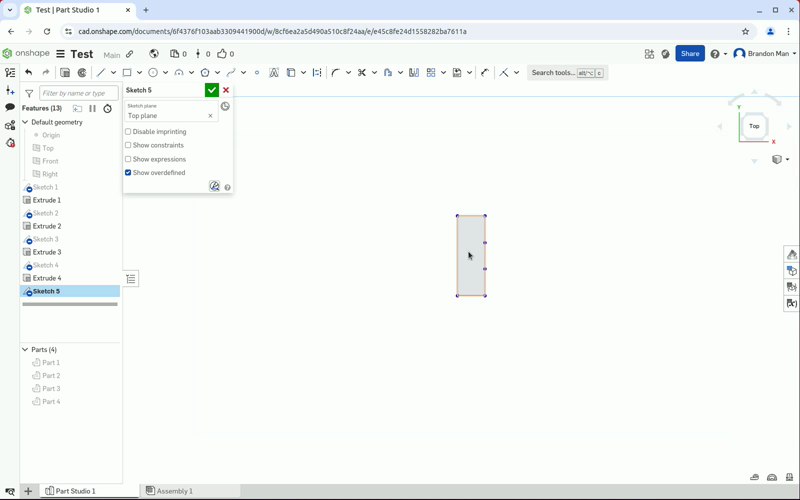
scroll(6)
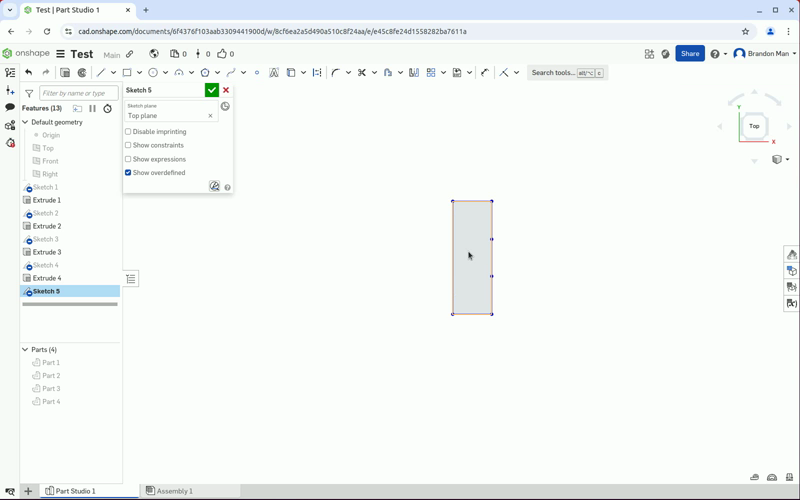
scroll(6)
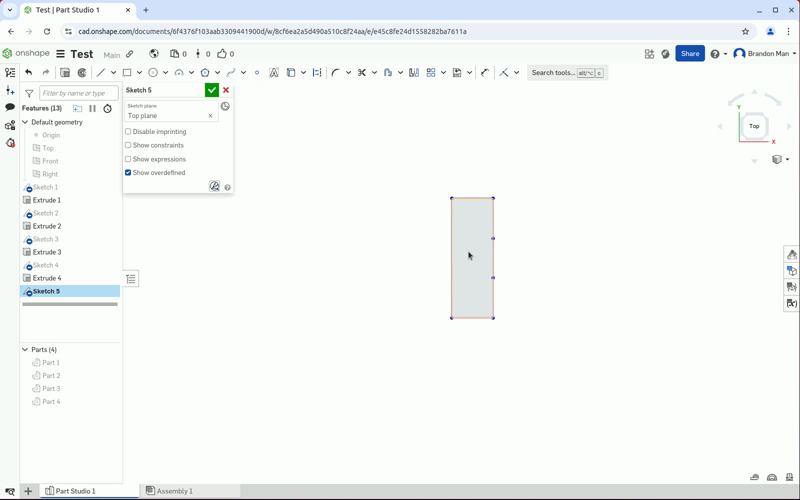
scroll(6)
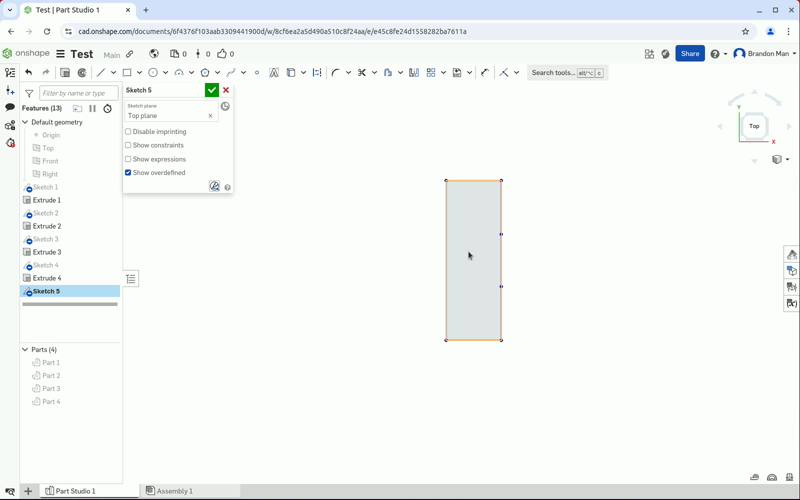
scroll(6)
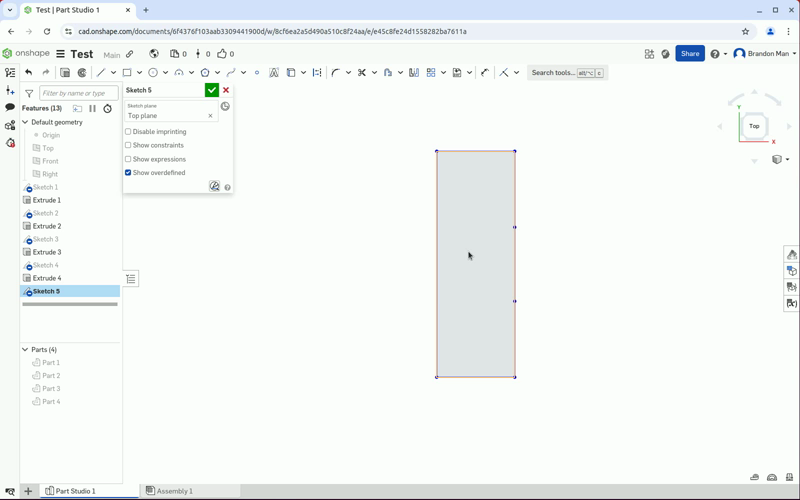
scroll(6)
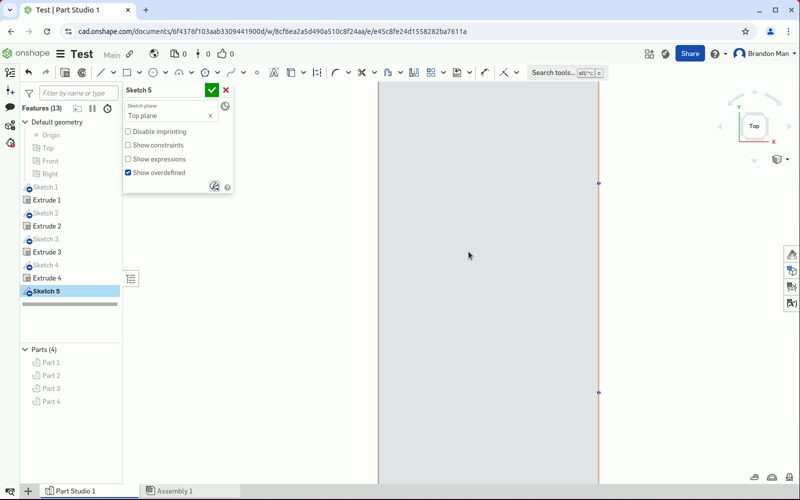
click(468, 251)
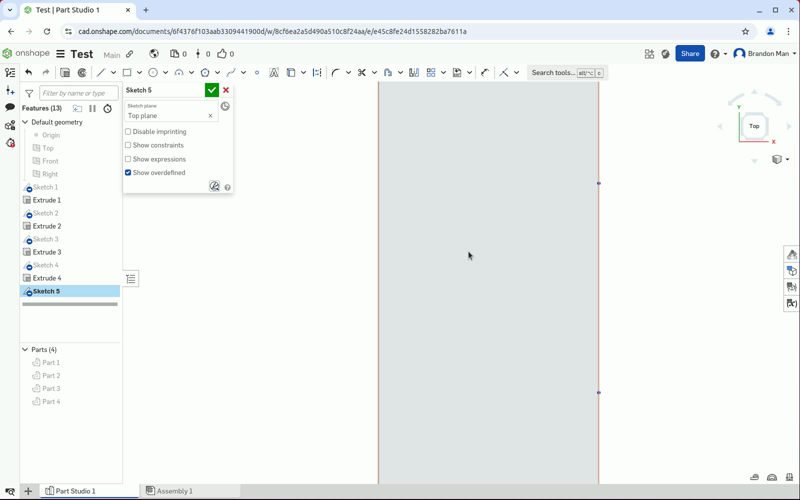
scroll(-6)
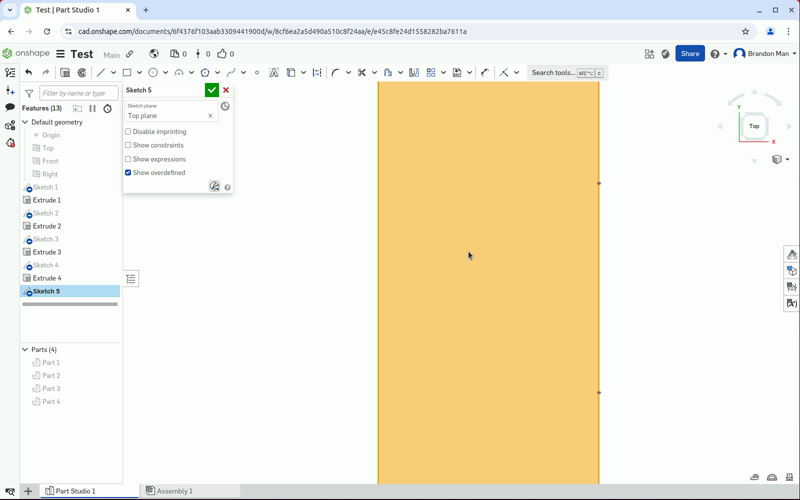
scroll(-6)
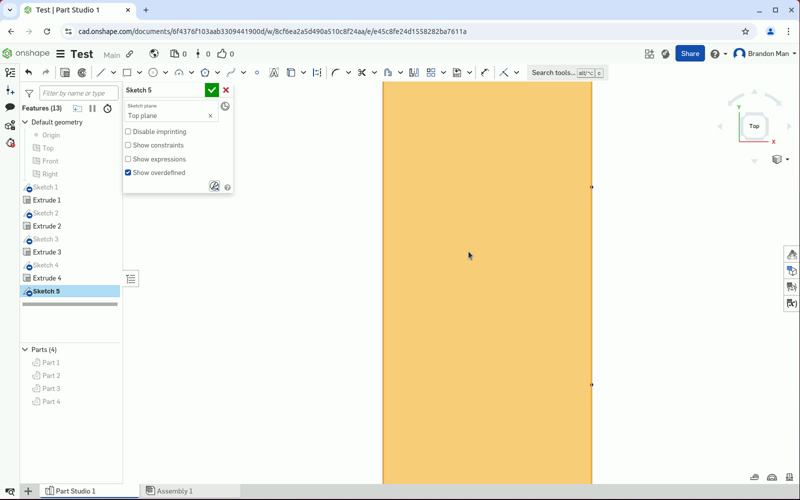
scroll(-6)
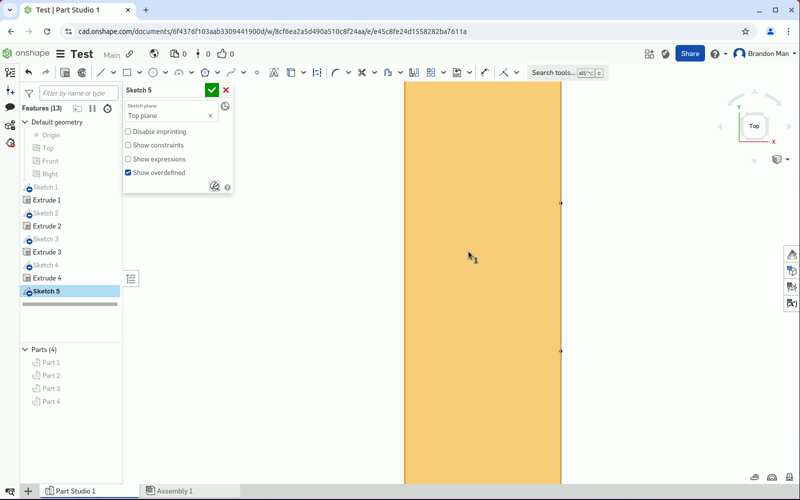
scroll(-6)
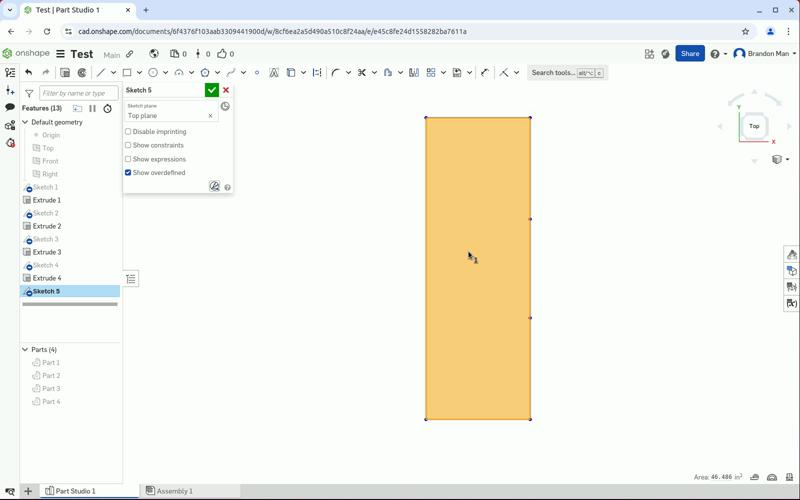
scroll(-6)
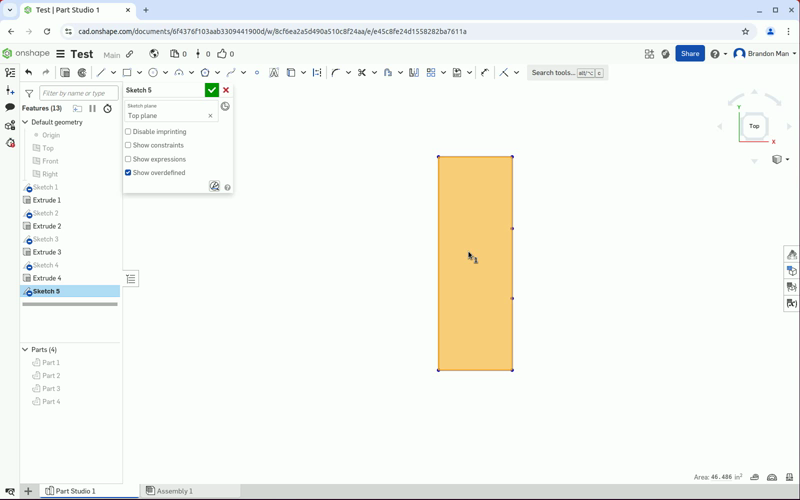
scroll(-6)
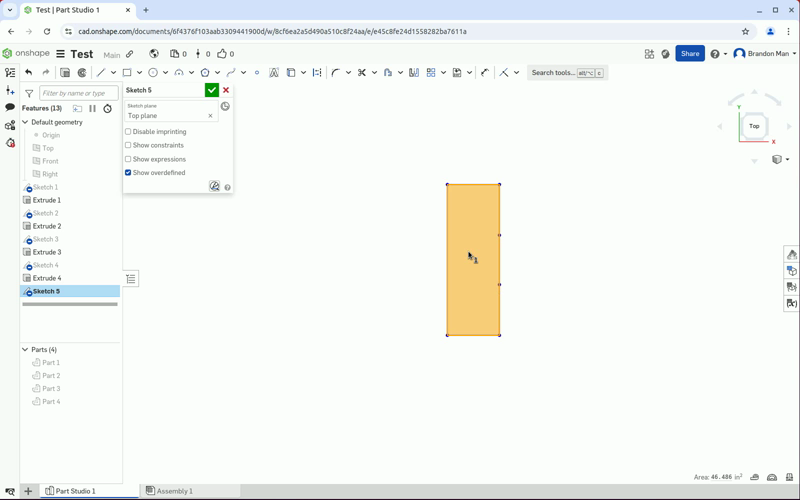
scroll(-6)
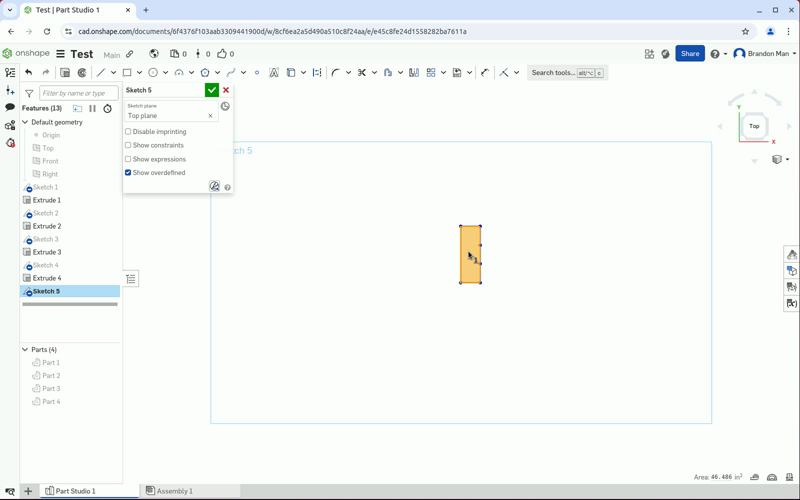
mouse_move(73, 352)
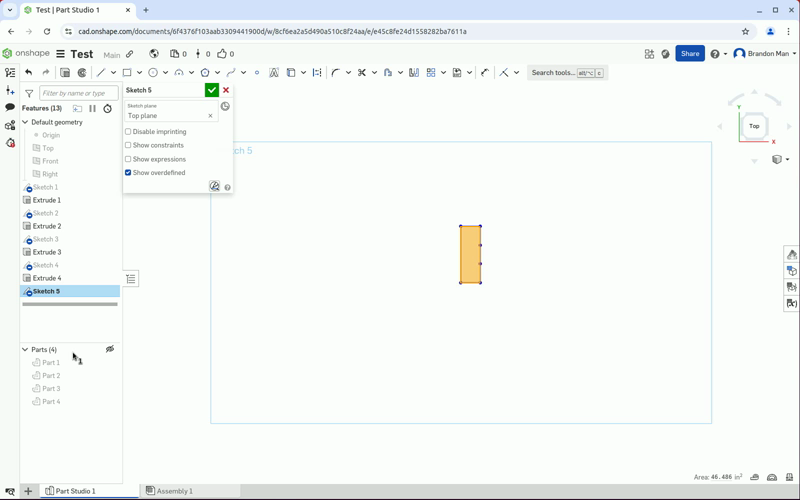
key(shift+y)
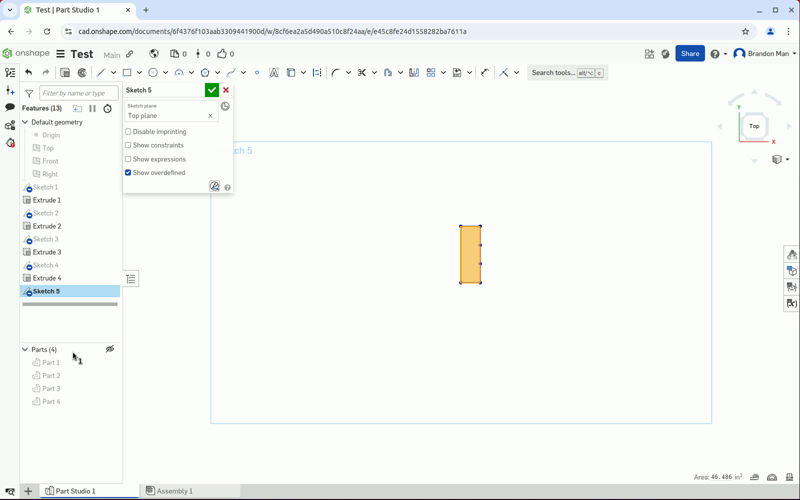
key(shift+e)
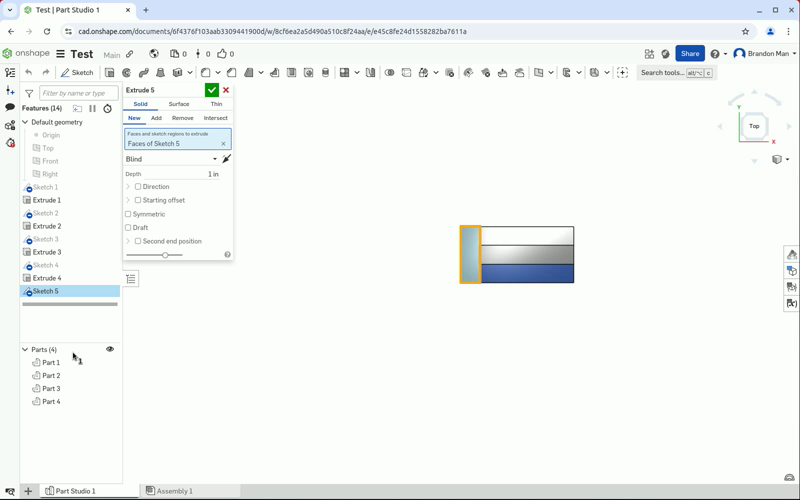
mouse_move(143, 106)
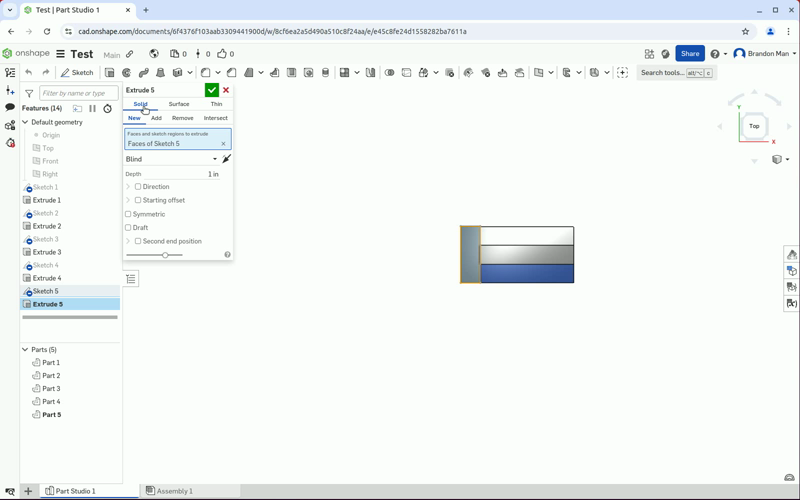
click(143, 106)
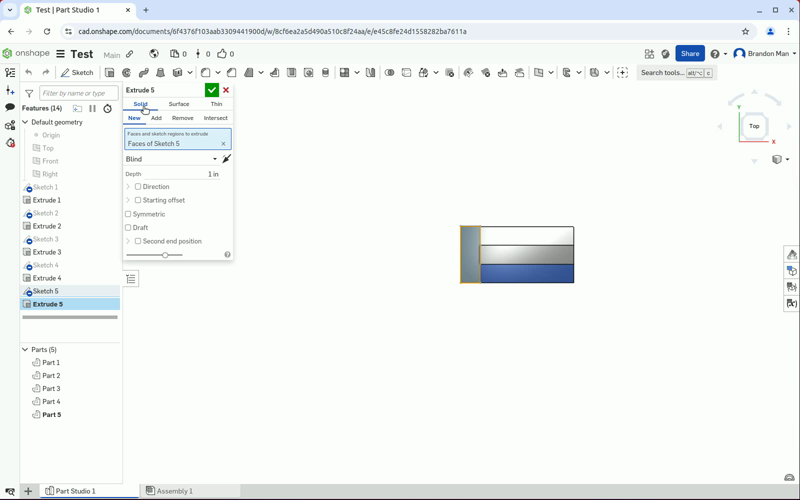
mouse_move(137, 120)
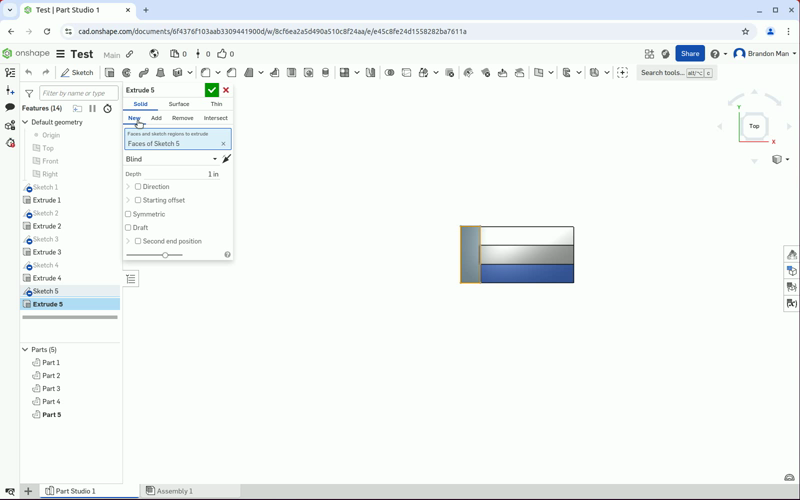
click(137, 120)
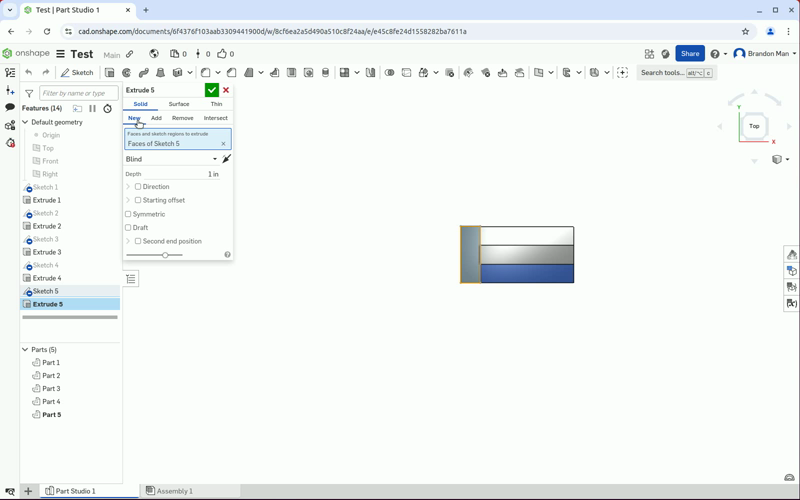
key(tab, 4)
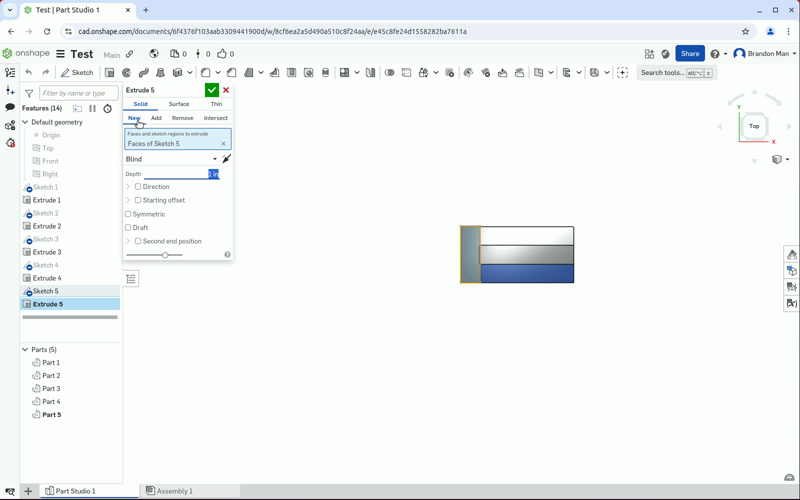
text(3.851)
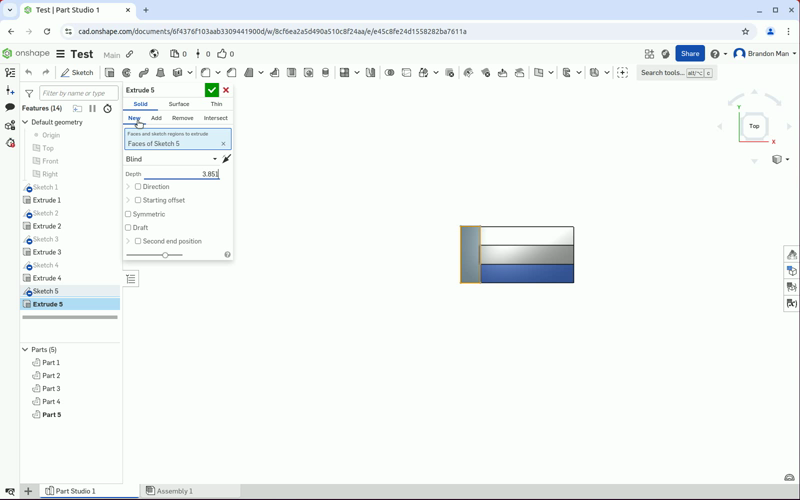
key(enter)
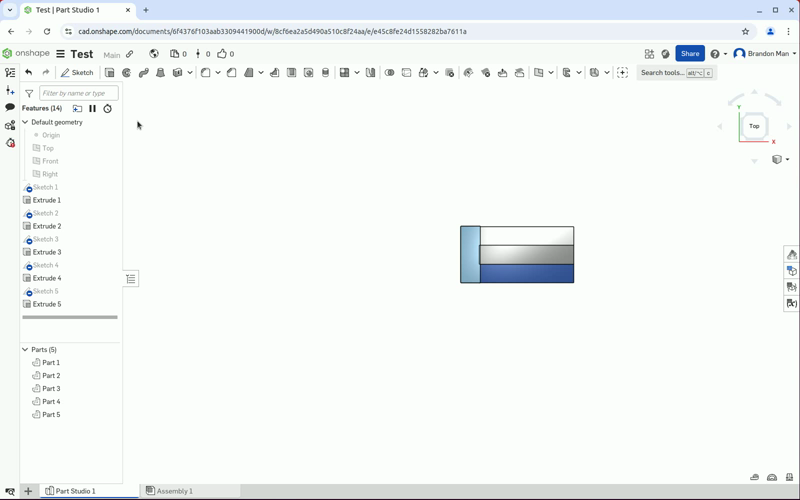
key(shift+h)
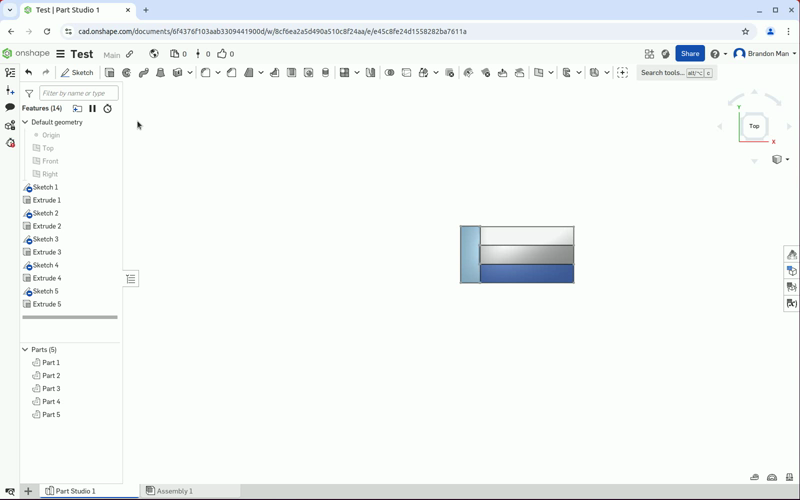
key(shift+h)
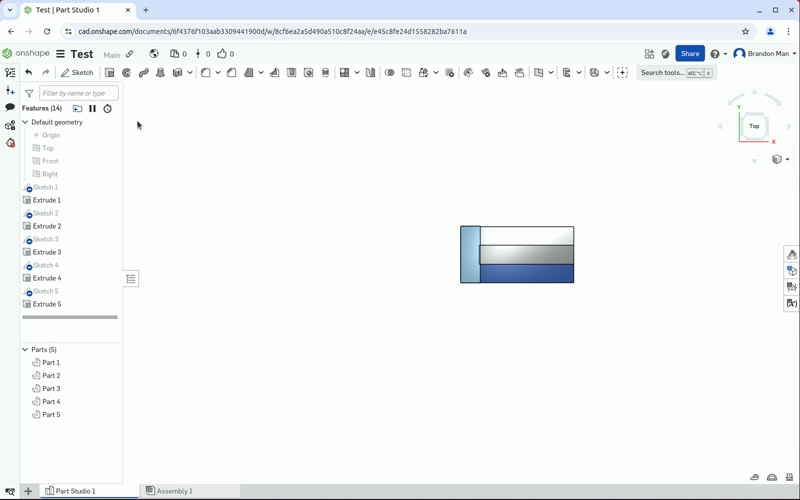
mouse_move(73, 189)
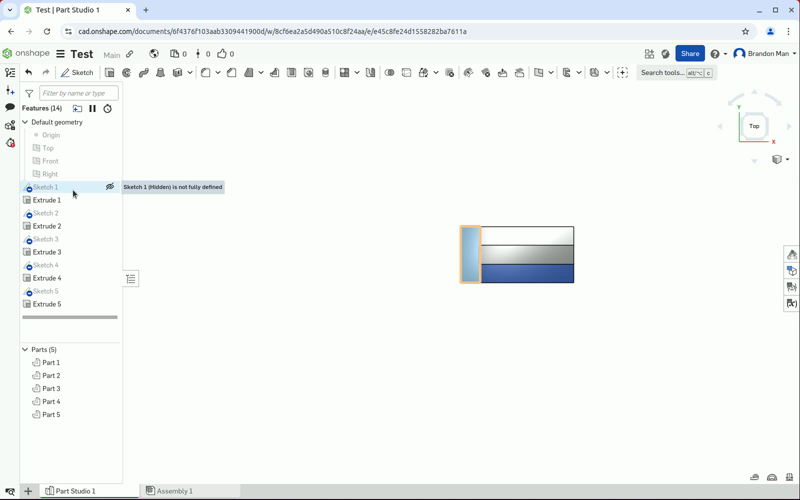
click(73, 189)
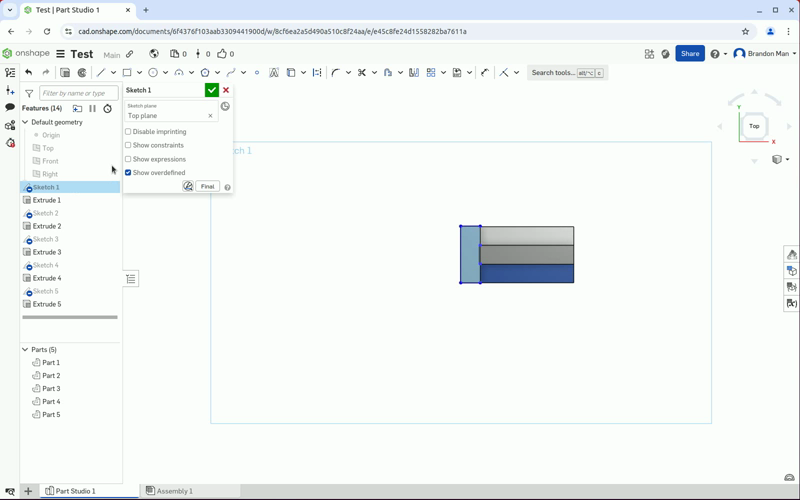
mouse_move(229, 92)
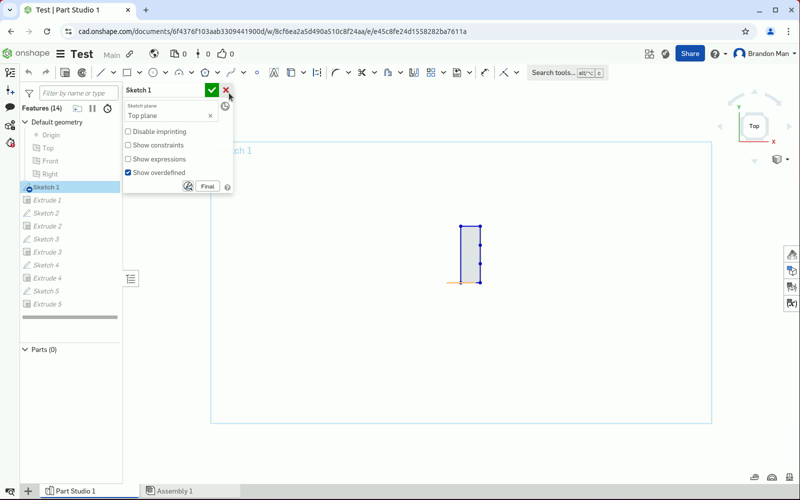
click(229, 92)
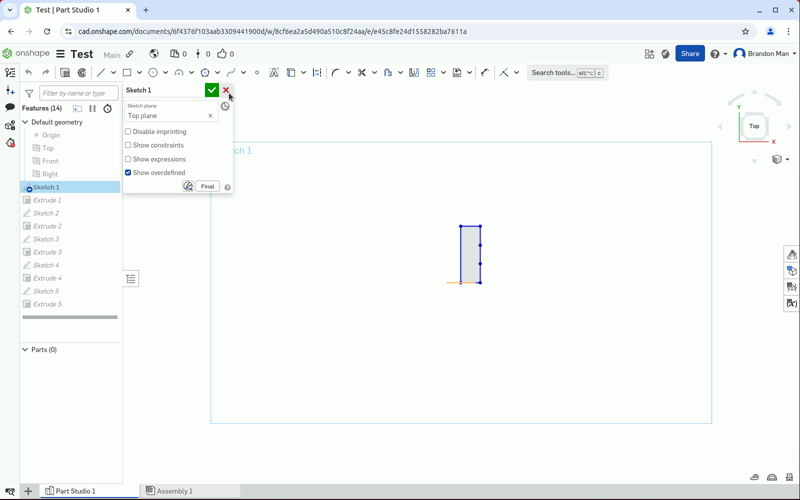
key(shift+s)
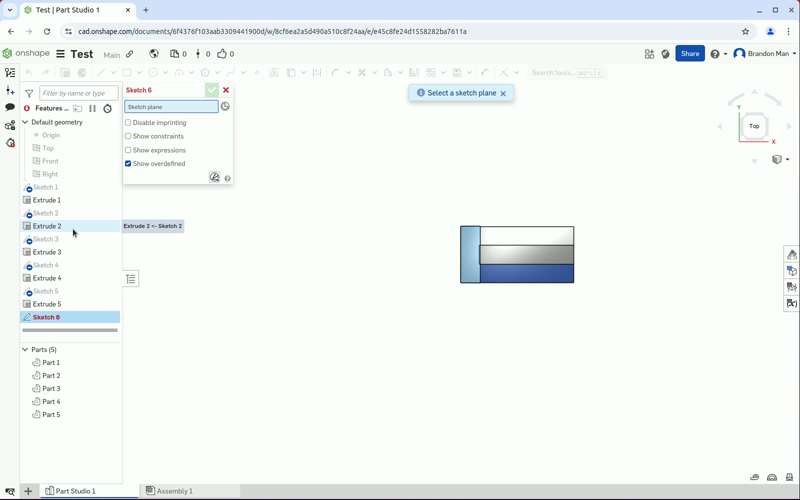
scroll(3)
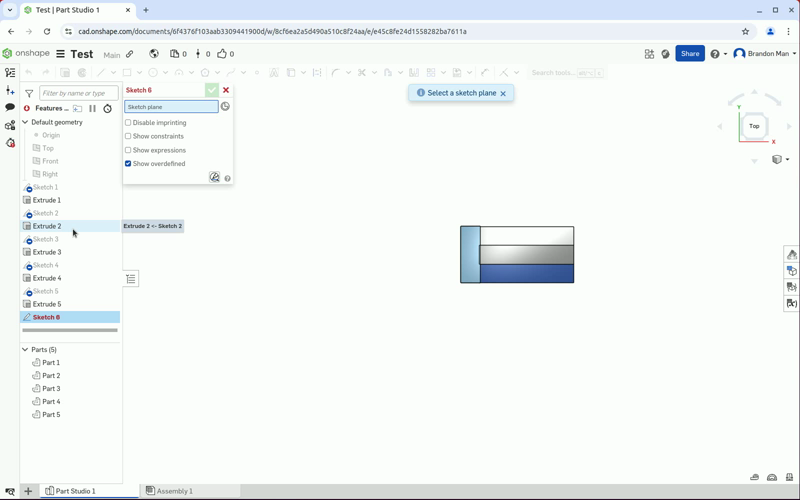
mouse_move(73, 150)
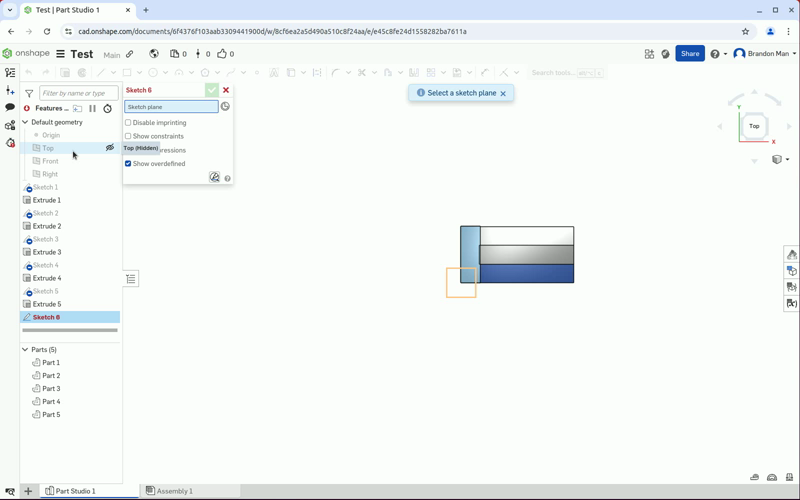
click(73, 150)
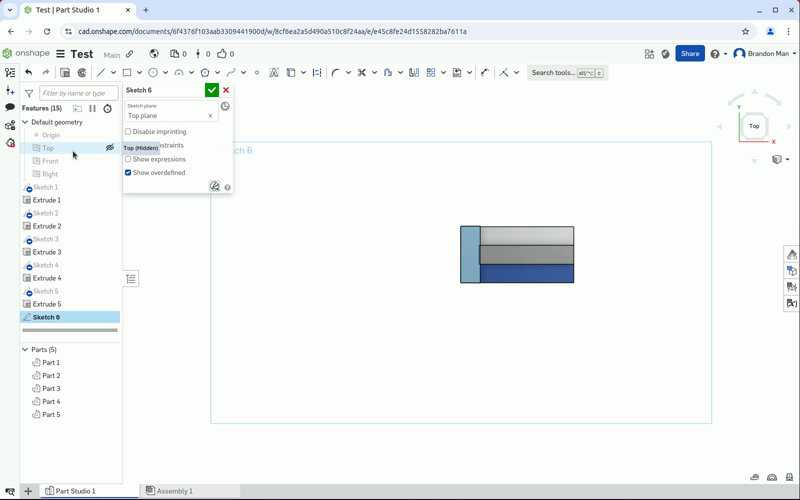
mouse_move(73, 352)
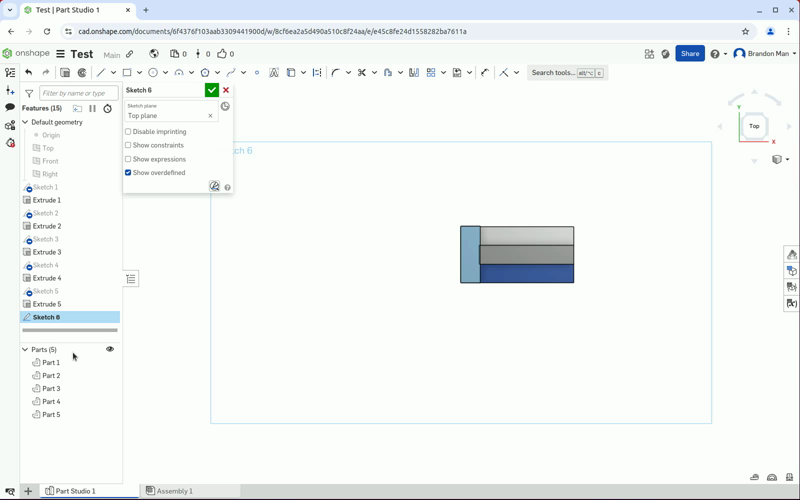
key(y)
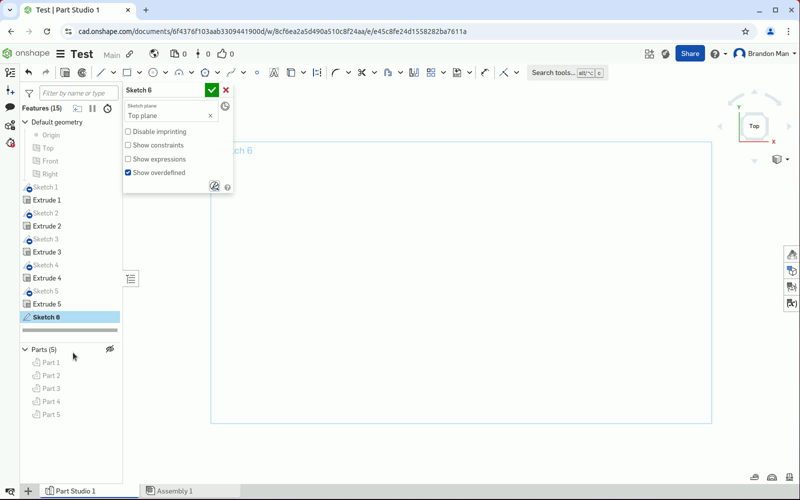
key(l)
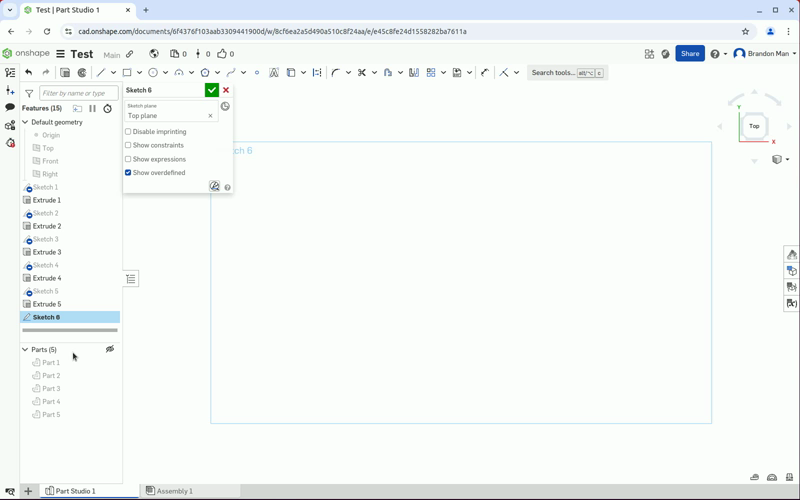
key_down(shift)
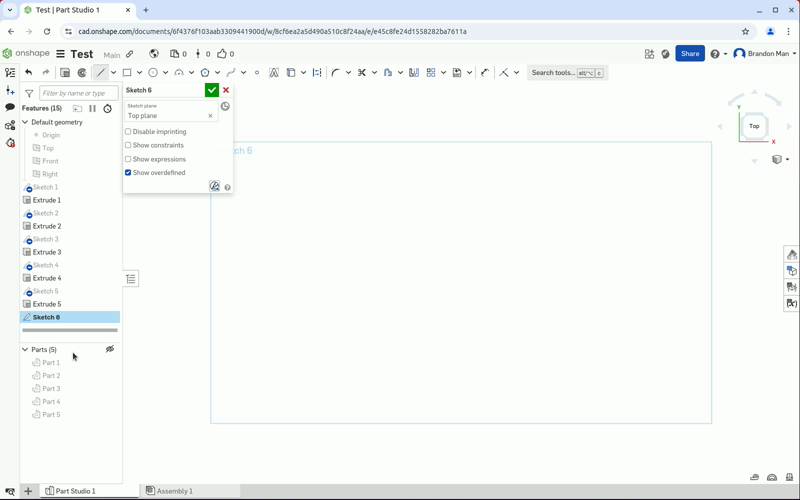
mouse_move(479, 264)
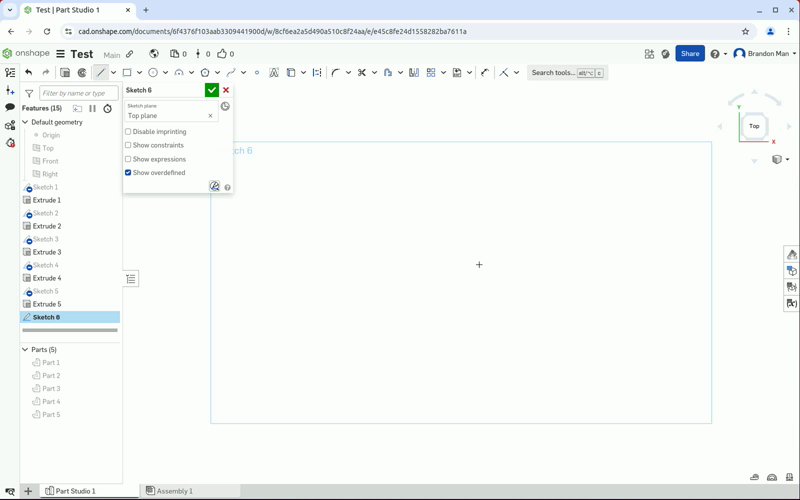
click(479, 264)
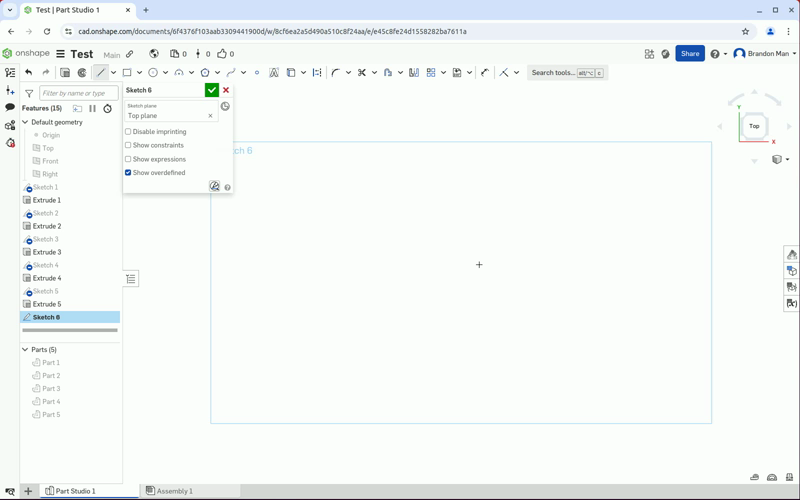
key_up(shift)
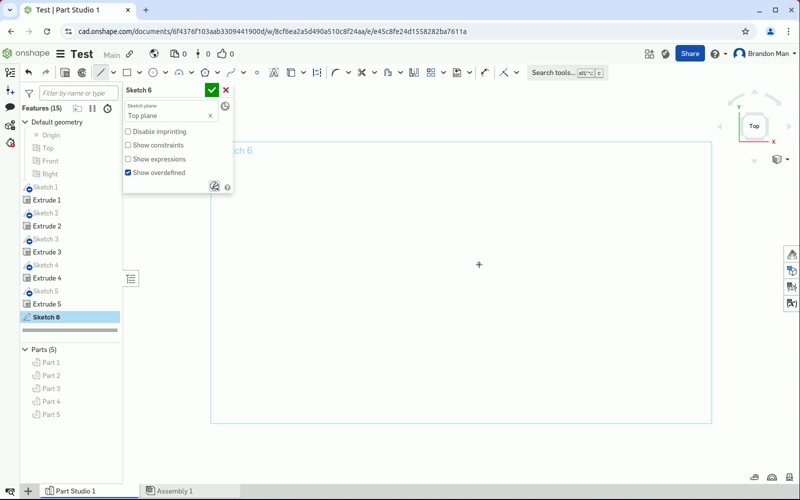
key_down(shift)
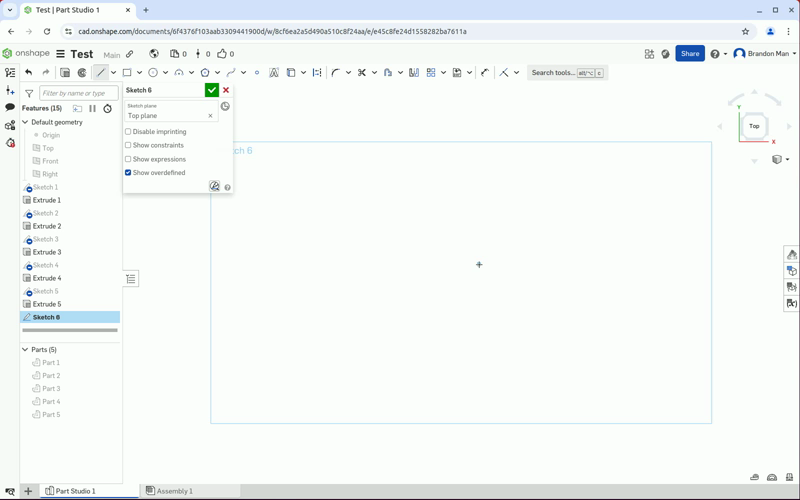
mouse_move(573, 264)
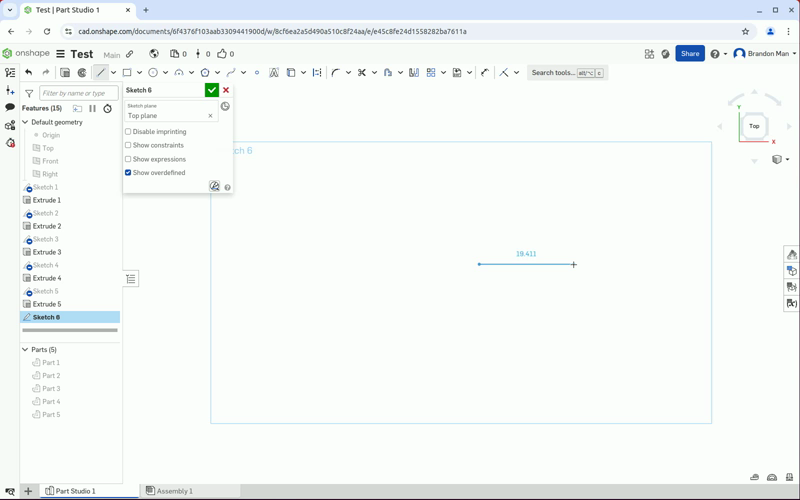
click(573, 264)
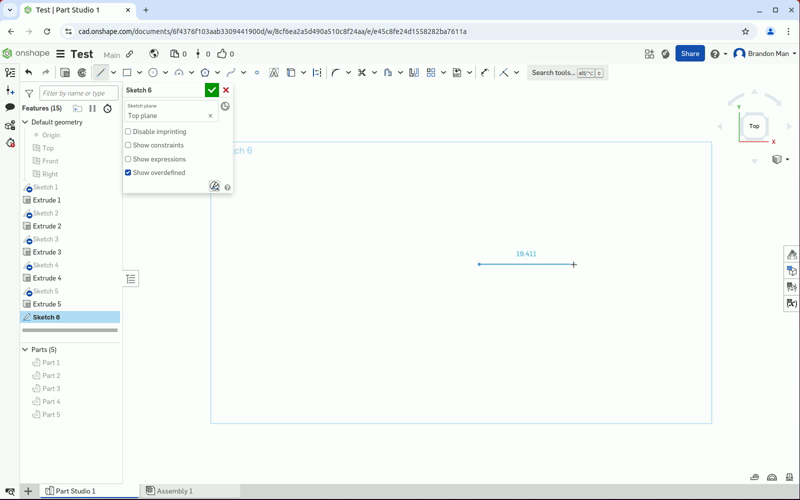
key_up(shift)
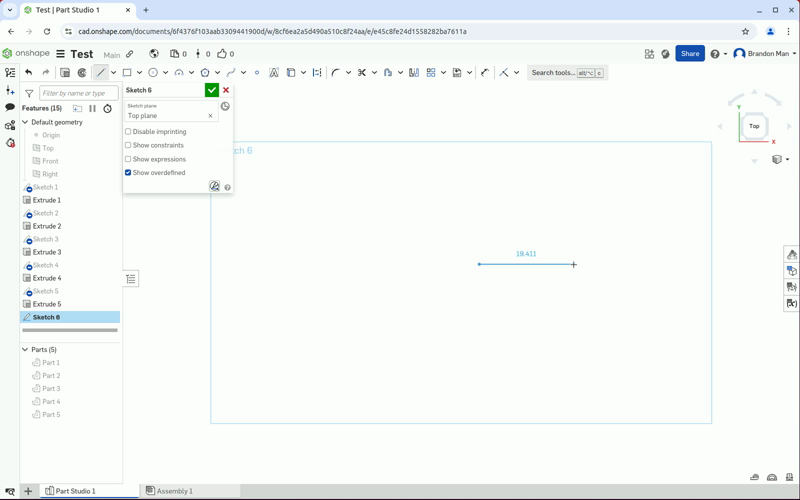
key_down(shift)
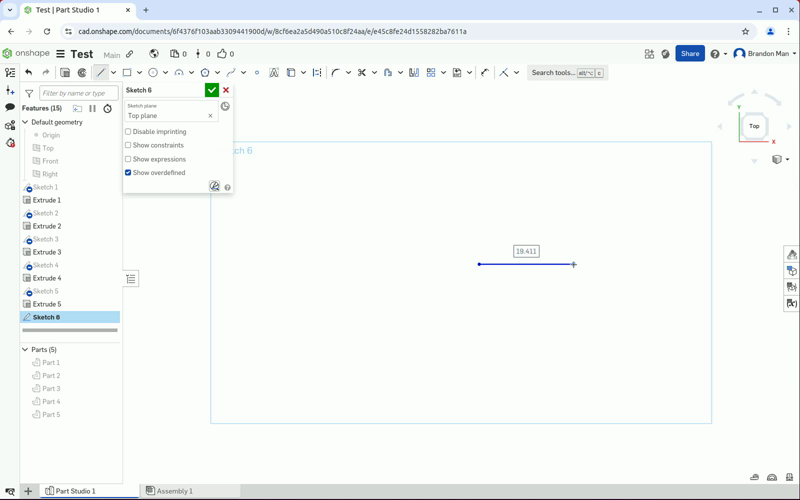
mouse_move(589, 264)
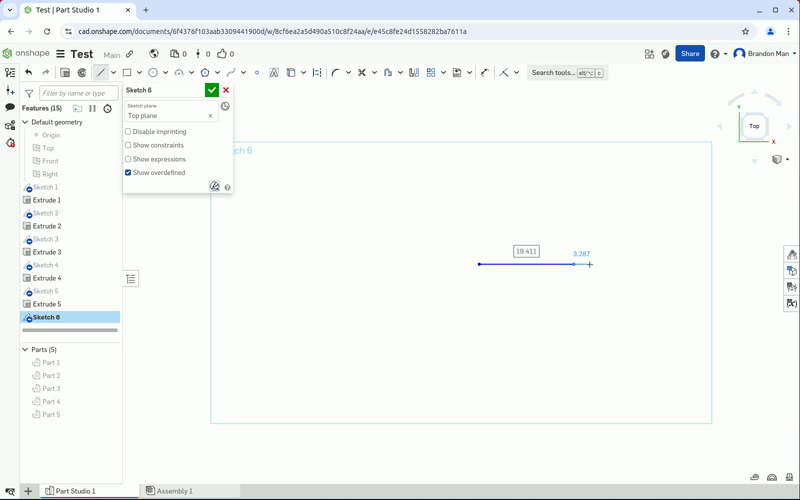
mouse_move(573, 245)
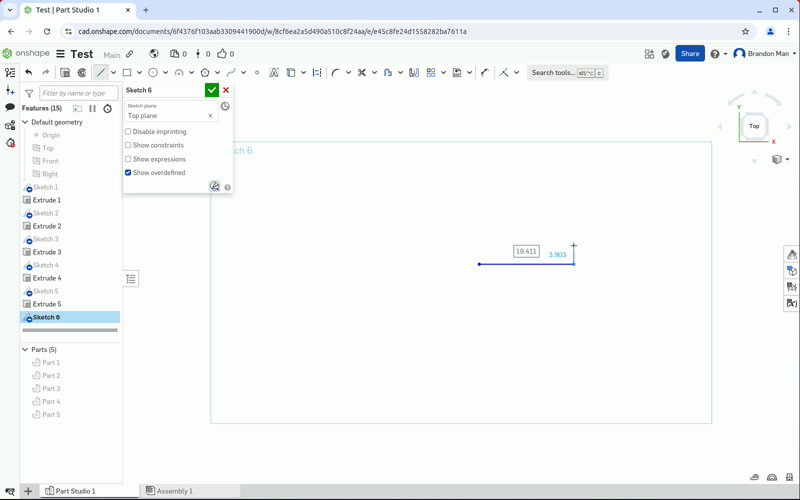
click(573, 245)
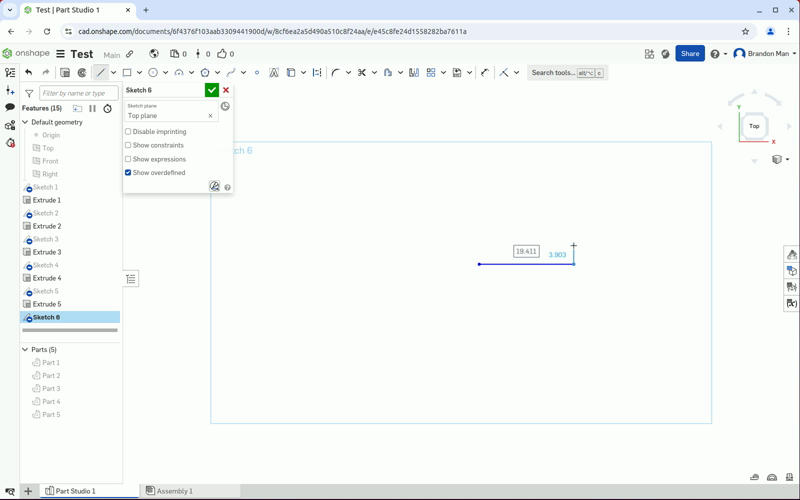
key_up(shift)
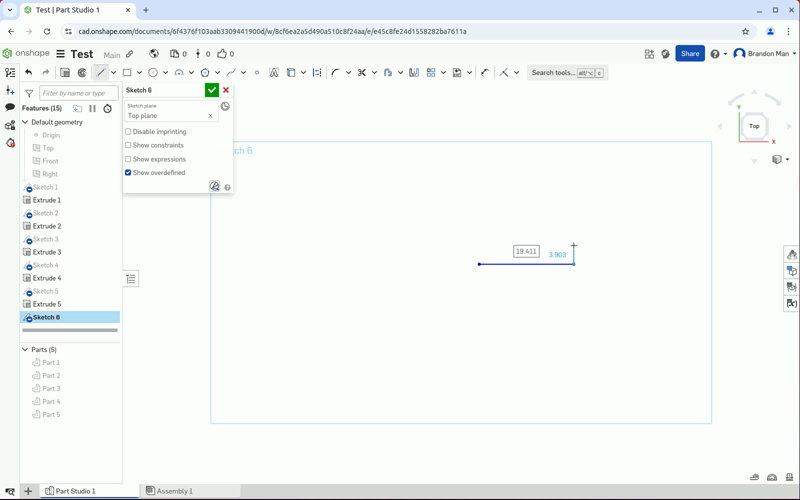
key_down(shift)
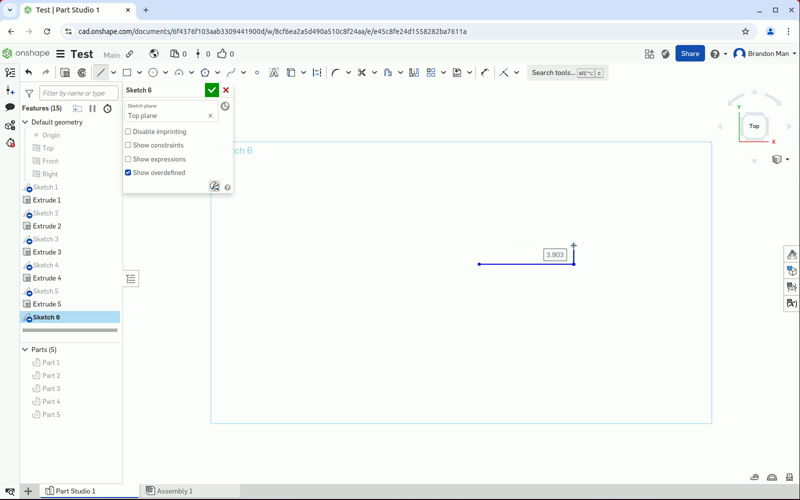
mouse_move(479, 245)
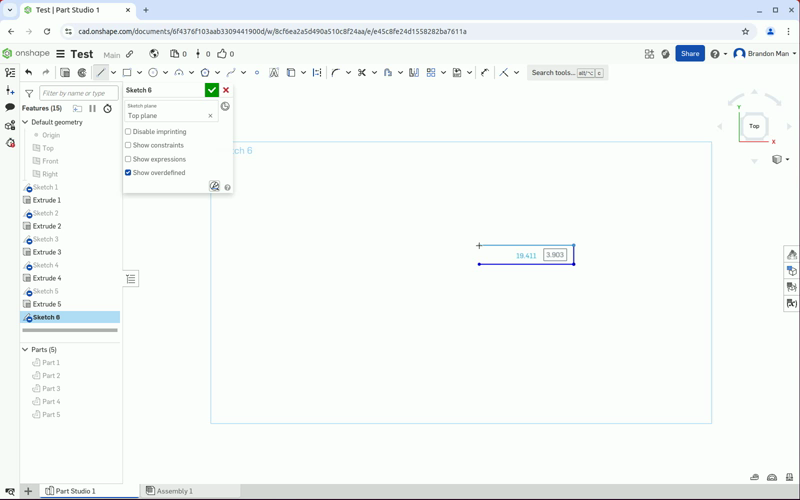
click(479, 245)
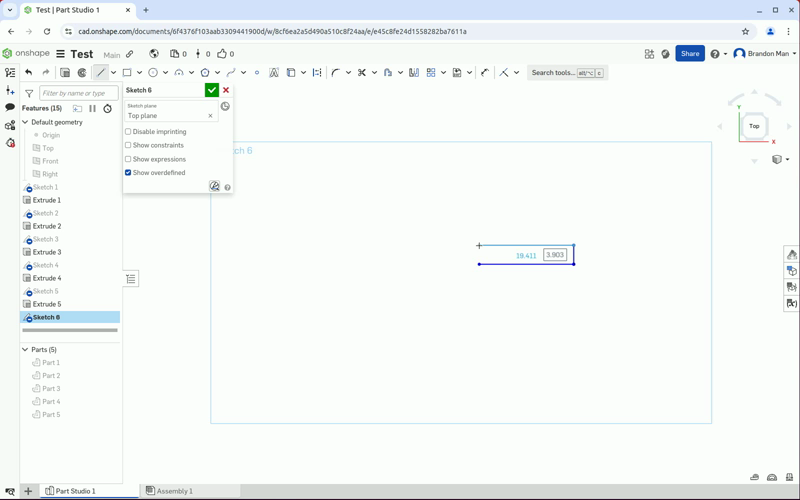
key_up(shift)
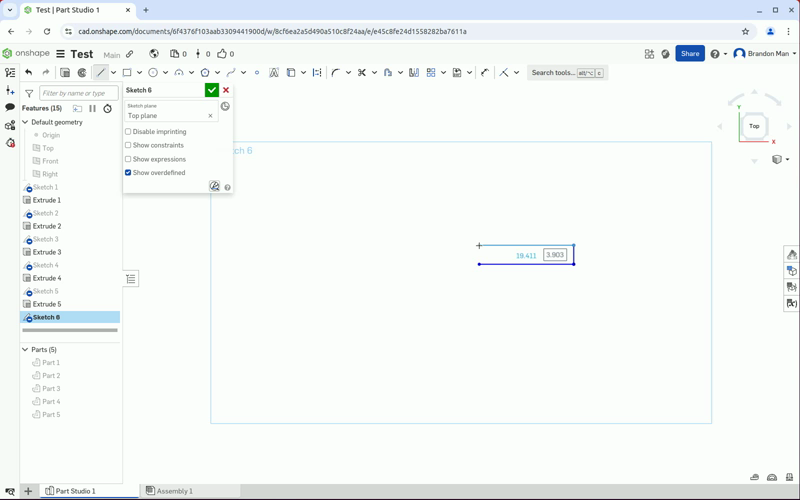
mouse_move(509, 245)
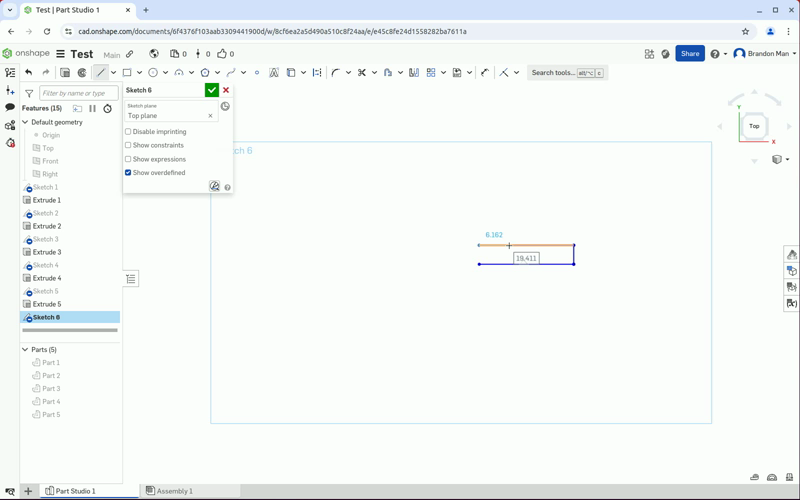
key_down(shift)
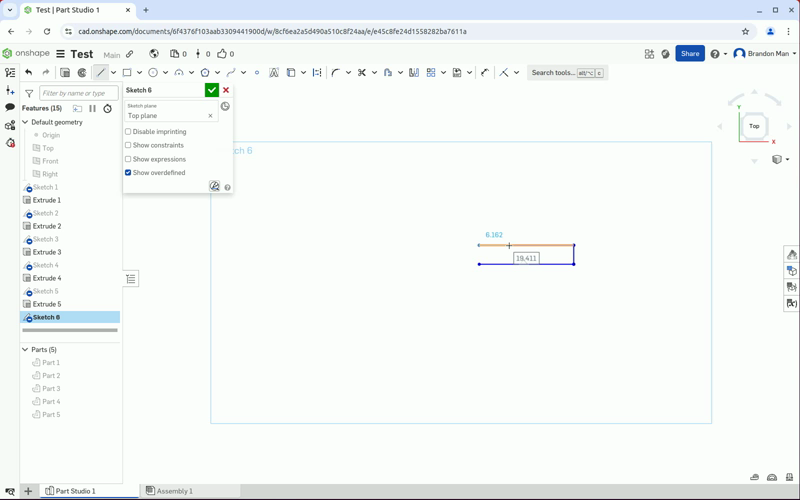
mouse_move(479, 264)
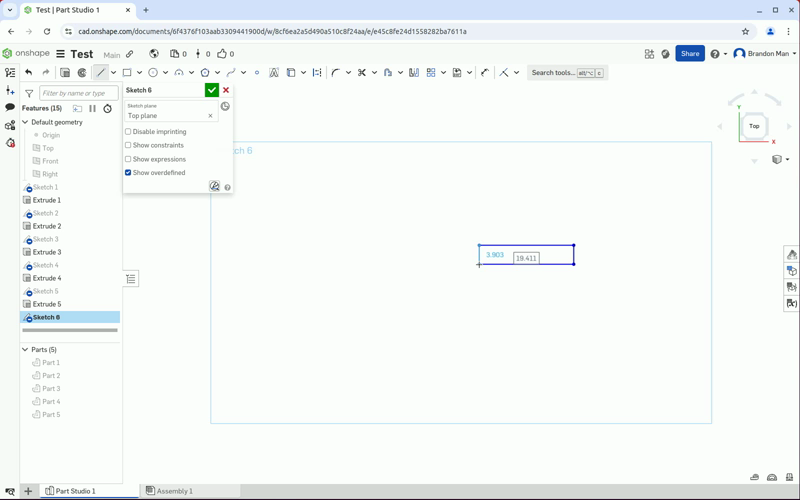
key_up(shift)
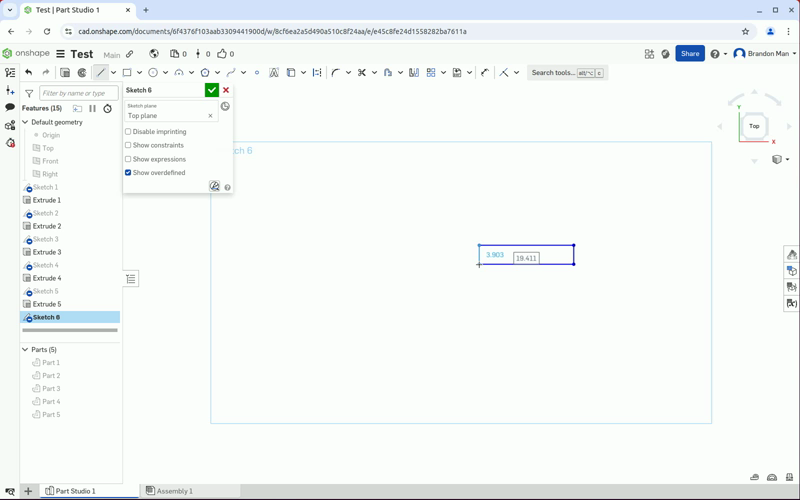
click(479, 264)
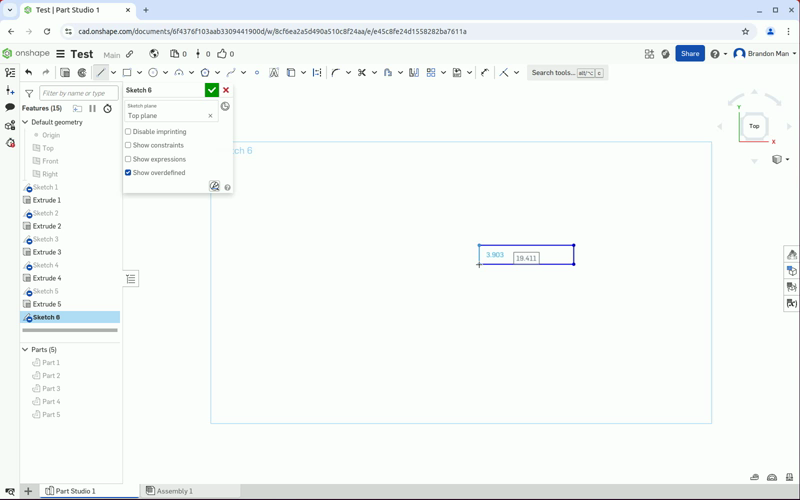
key(esc)
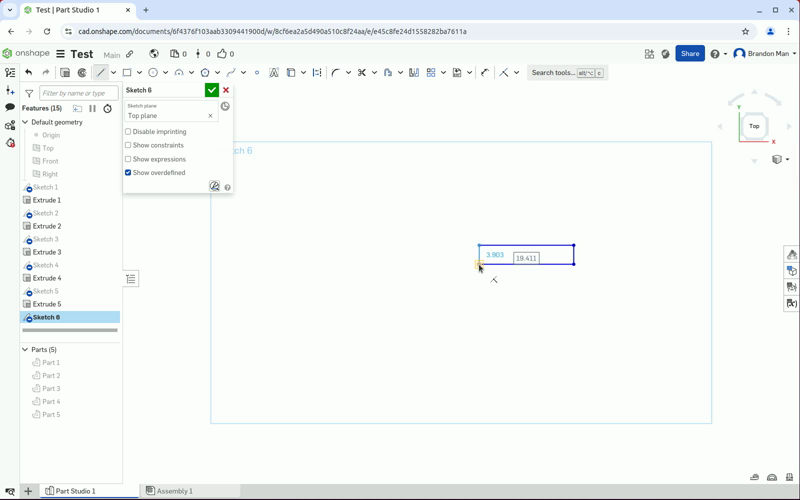
mouse_move(560, 247)
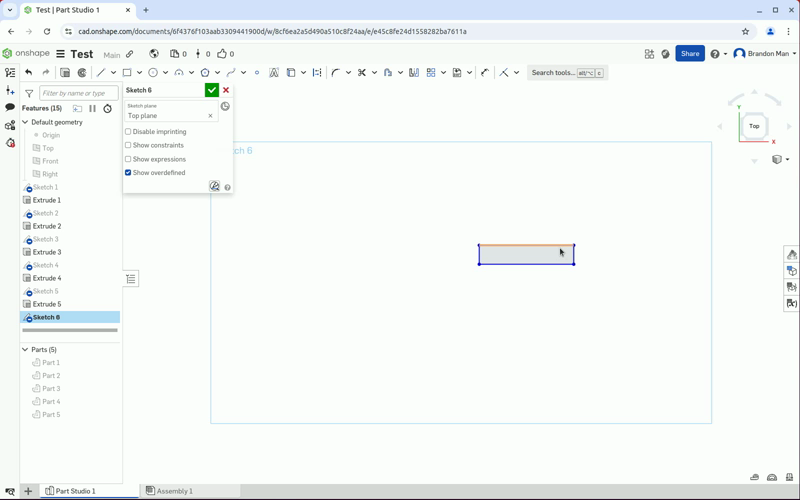
scroll(6)
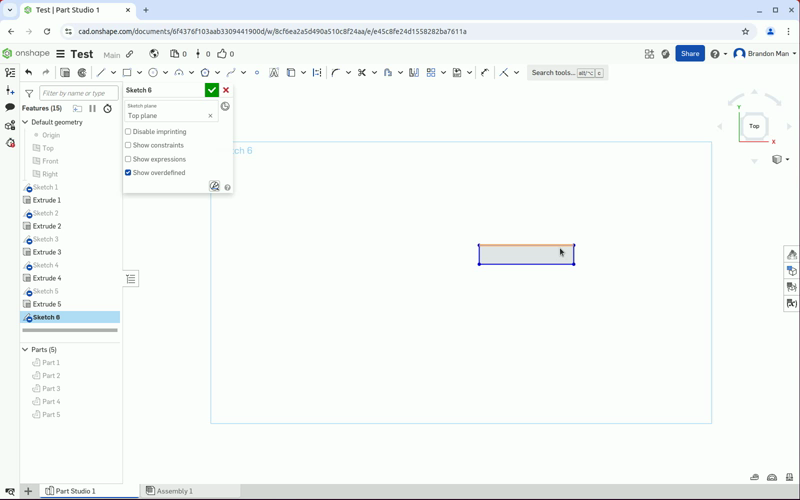
scroll(6)
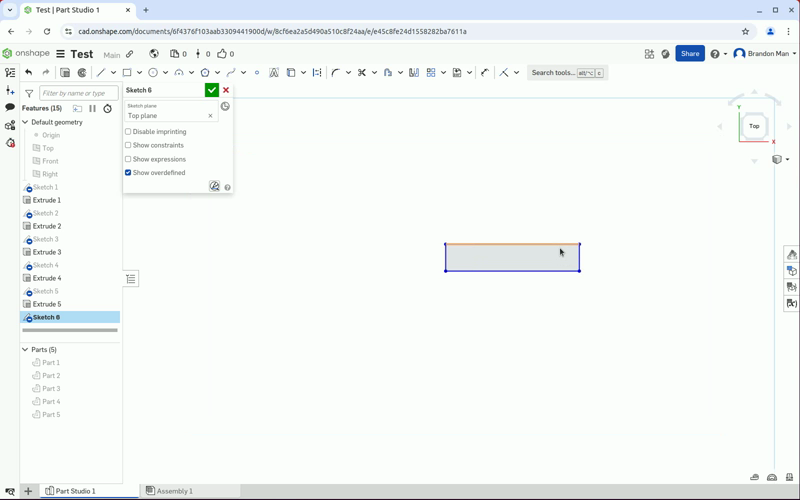
scroll(6)
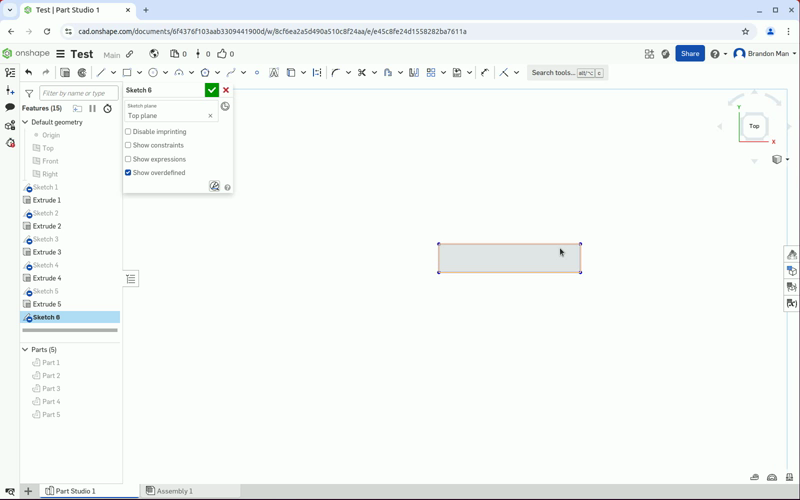
scroll(6)
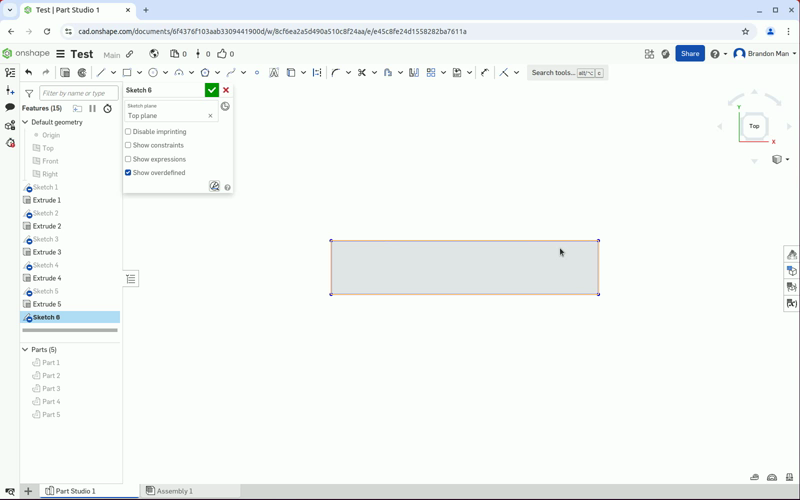
scroll(6)
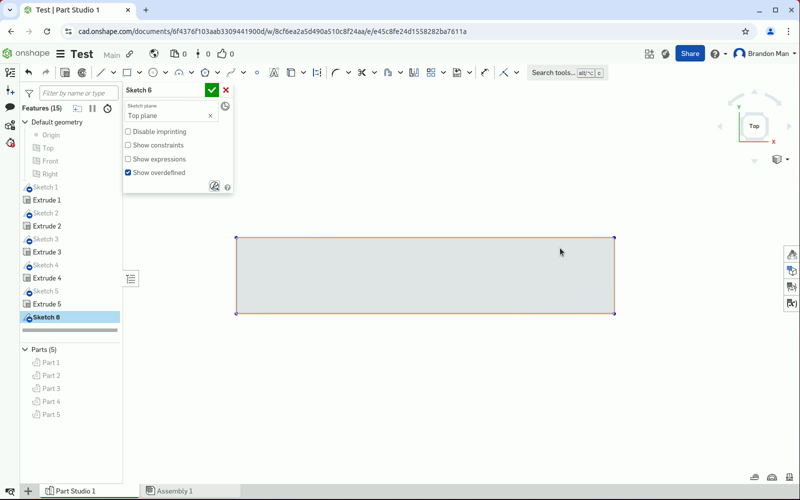
scroll(6)
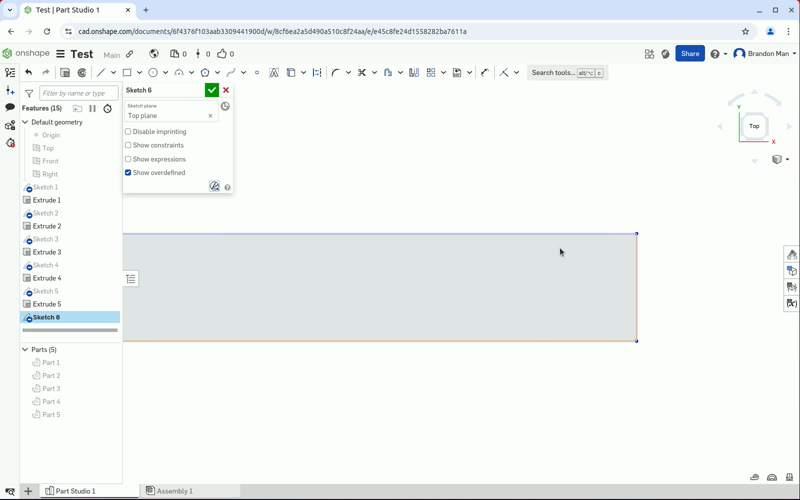
scroll(6)
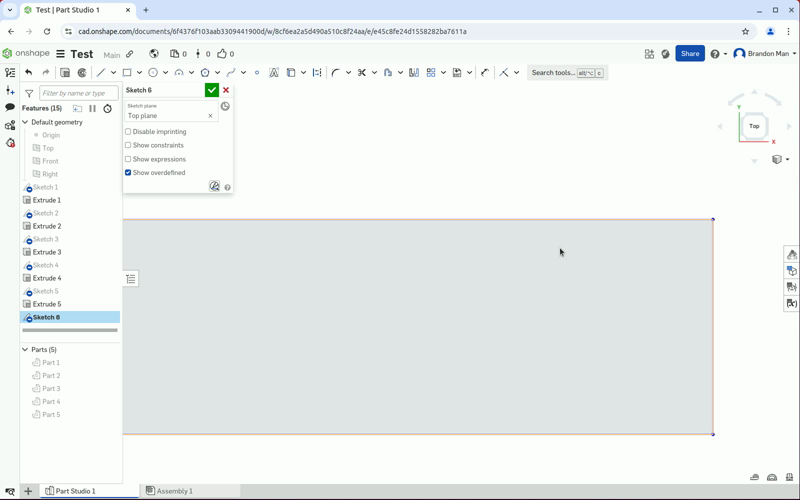
click(560, 247)
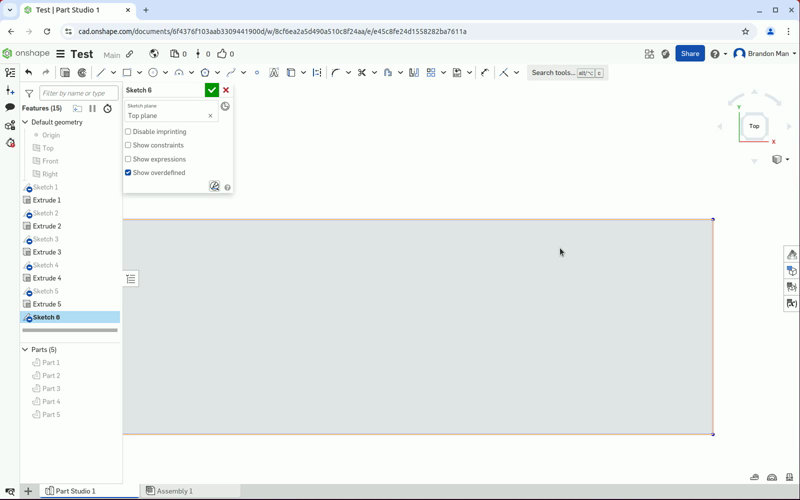
scroll(-6)
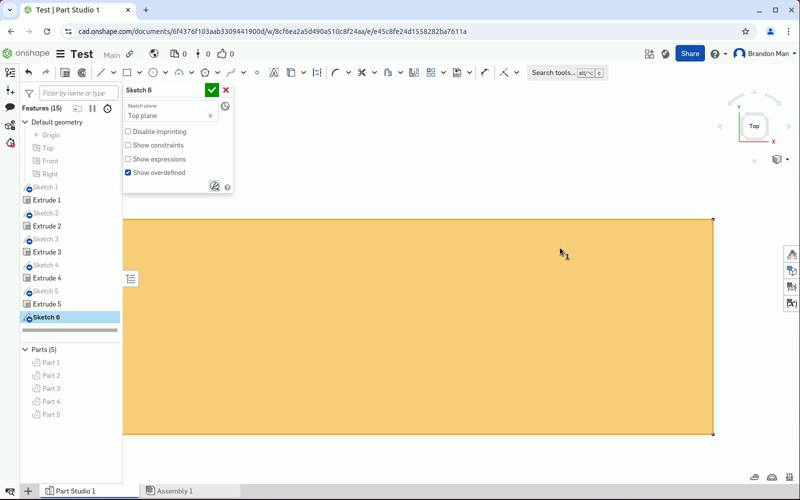
scroll(-6)
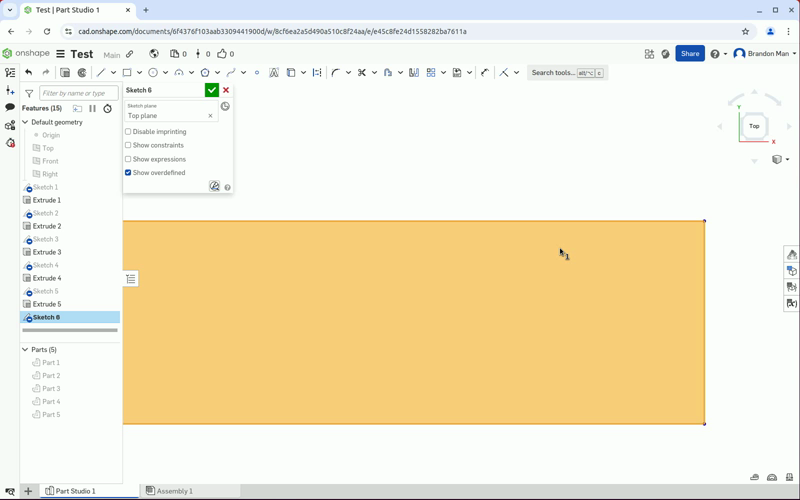
scroll(-6)
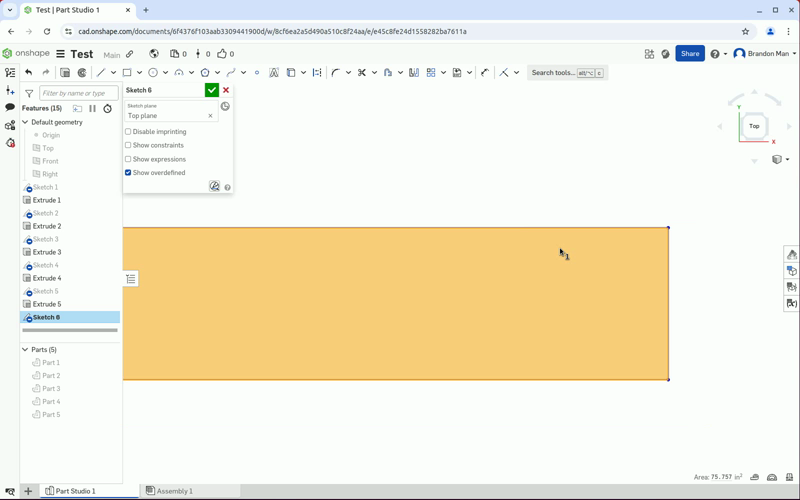
scroll(-6)
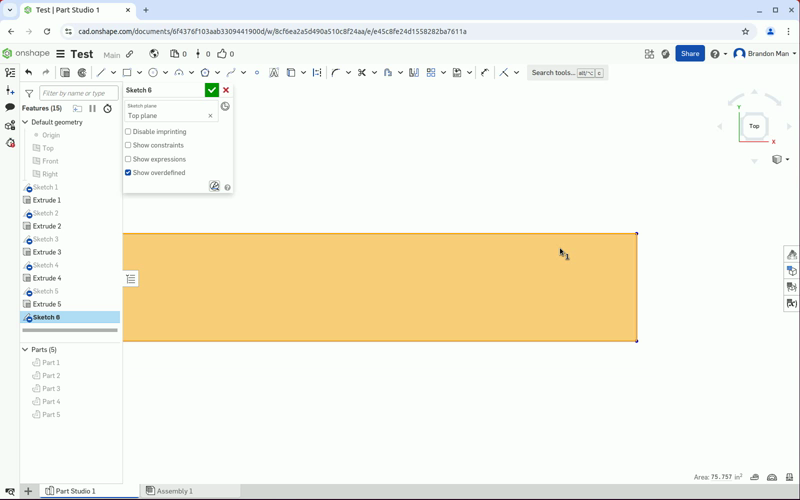
scroll(-6)
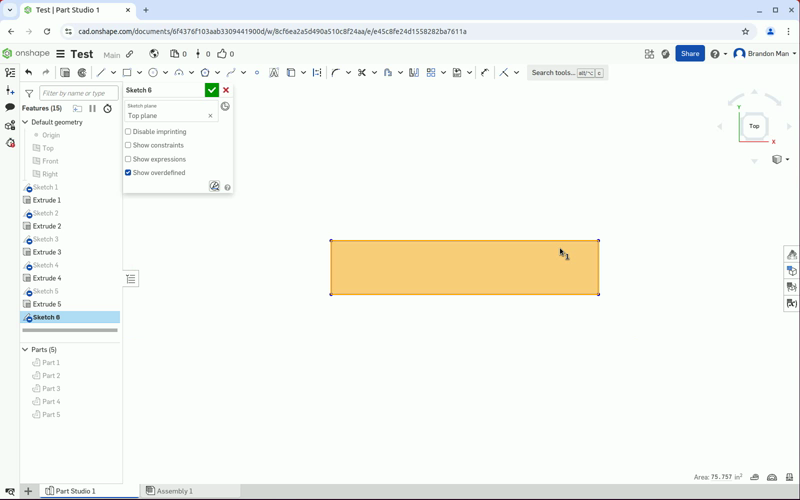
scroll(-6)
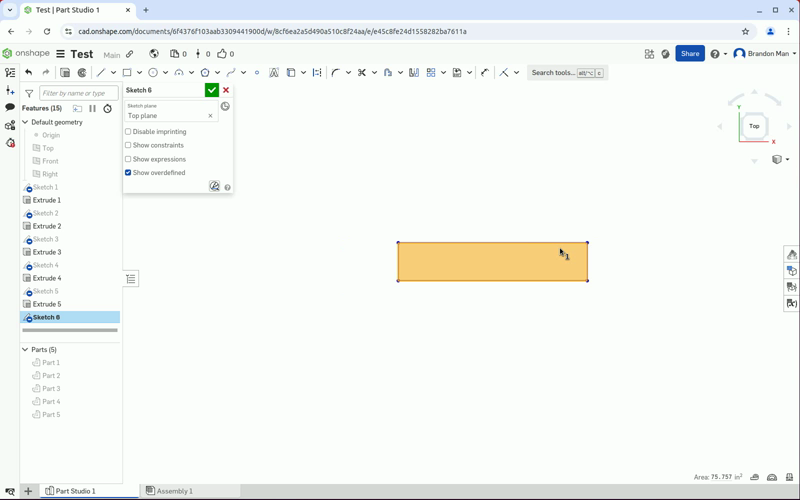
scroll(-6)
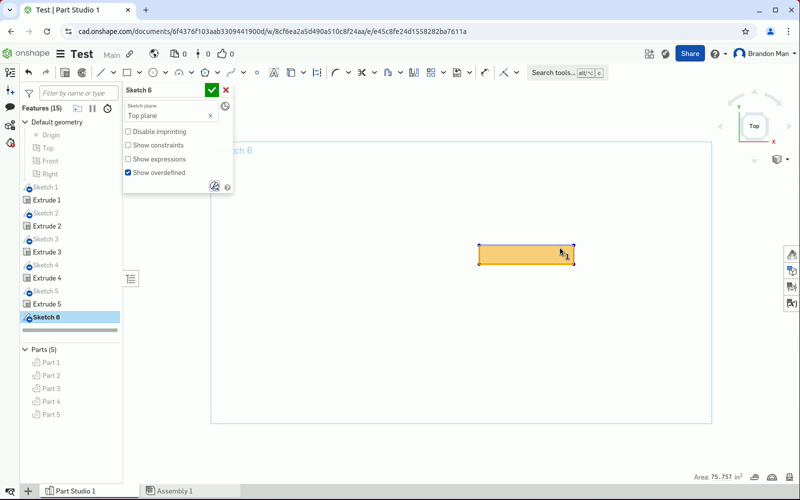
mouse_move(73, 352)
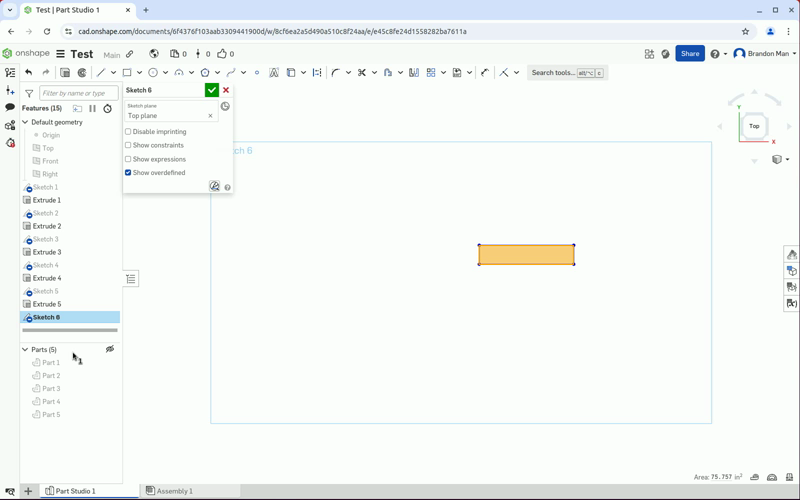
key(shift+y)
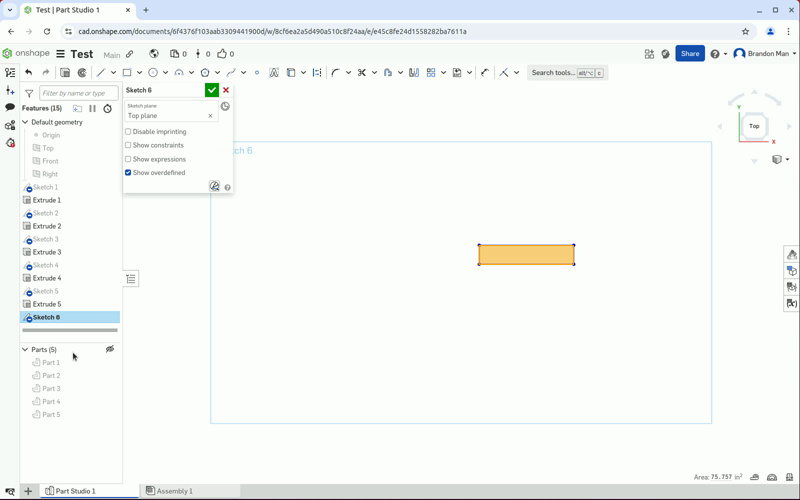
key(shift+e)
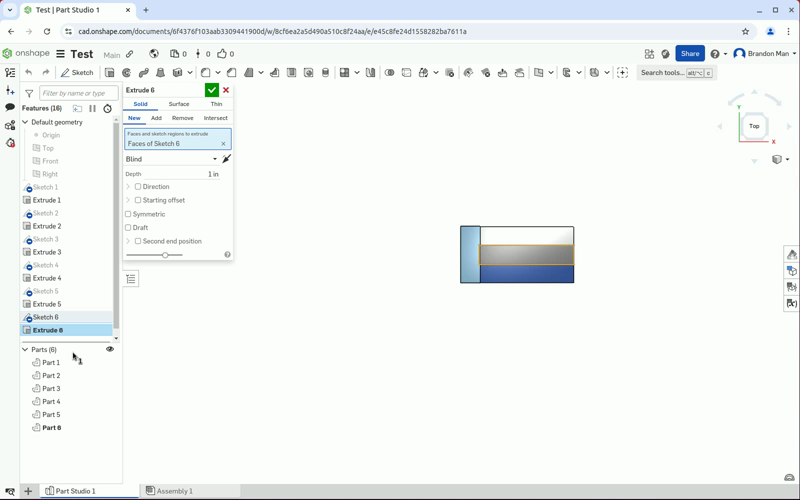
mouse_move(143, 106)
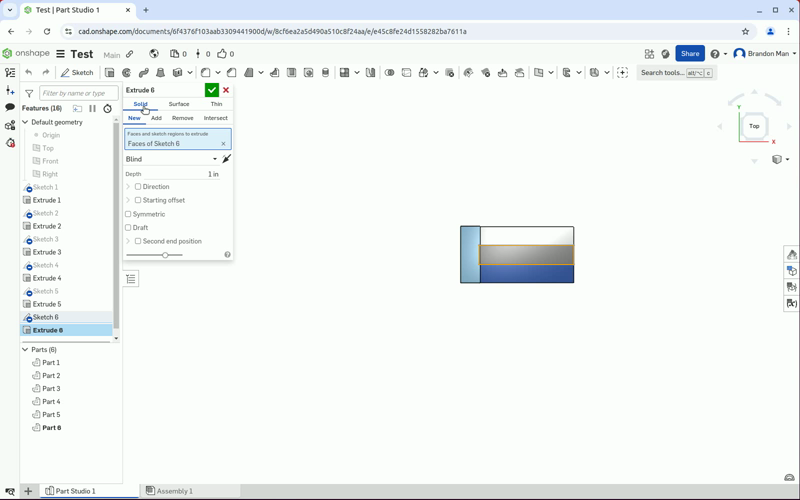
click(143, 106)
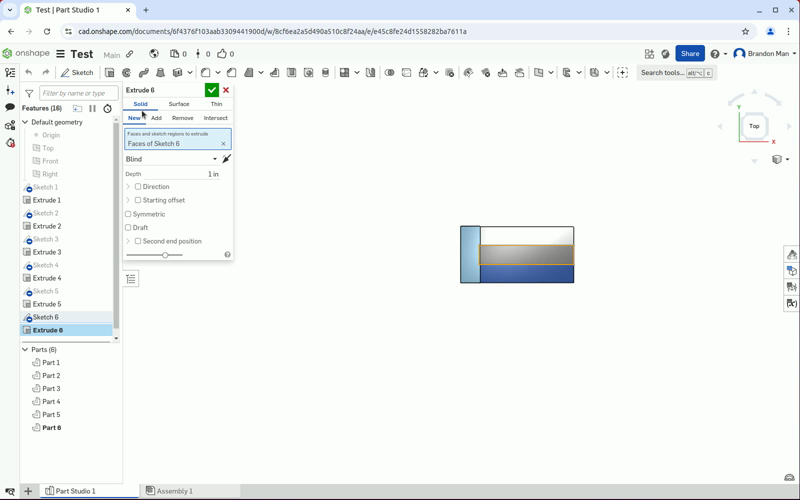
mouse_move(137, 120)
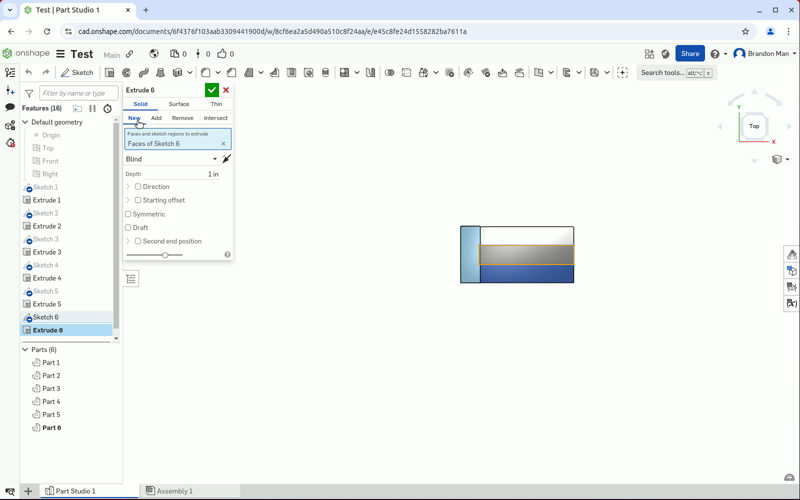
click(137, 120)
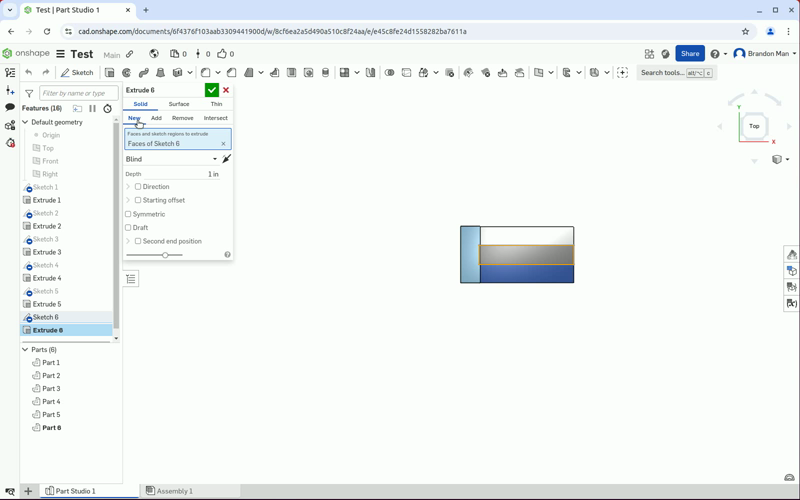
key(tab, 4)
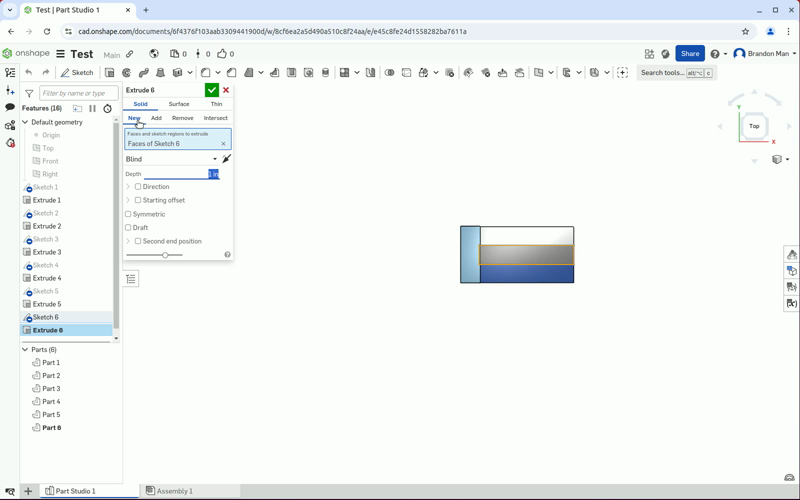
text(3.851)
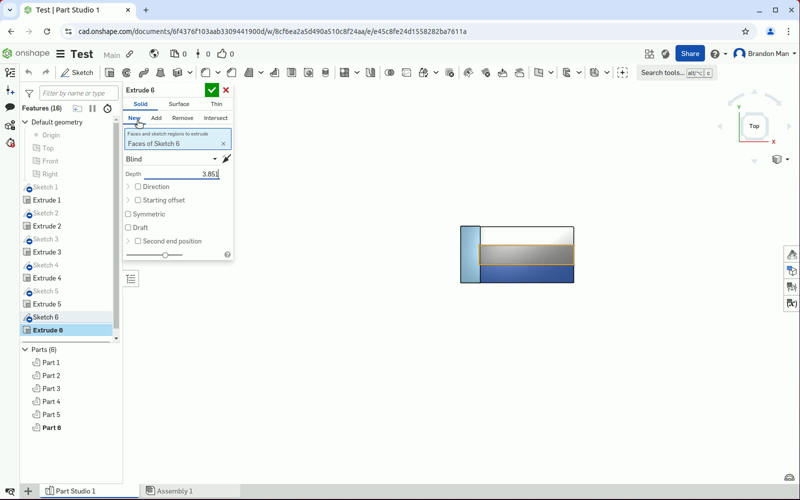
key(enter)
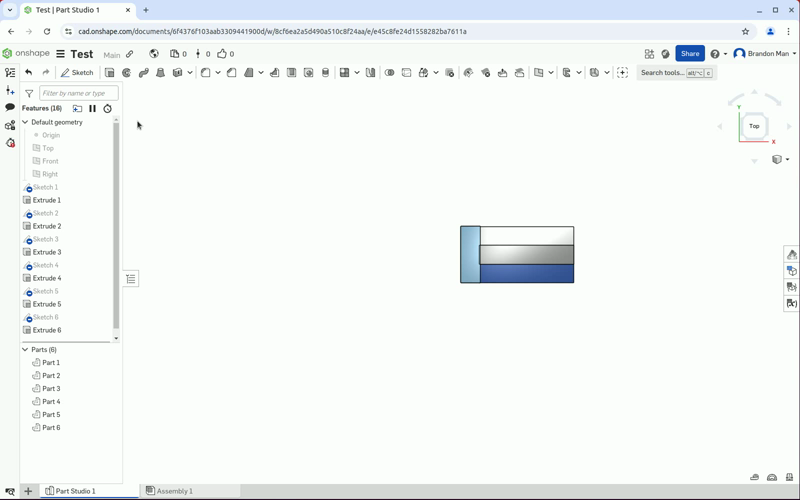
key(shift+h)
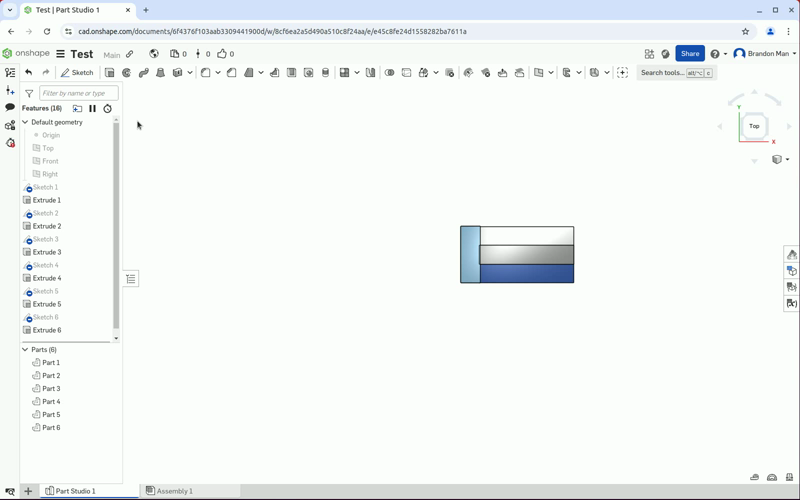
key(shift+h)
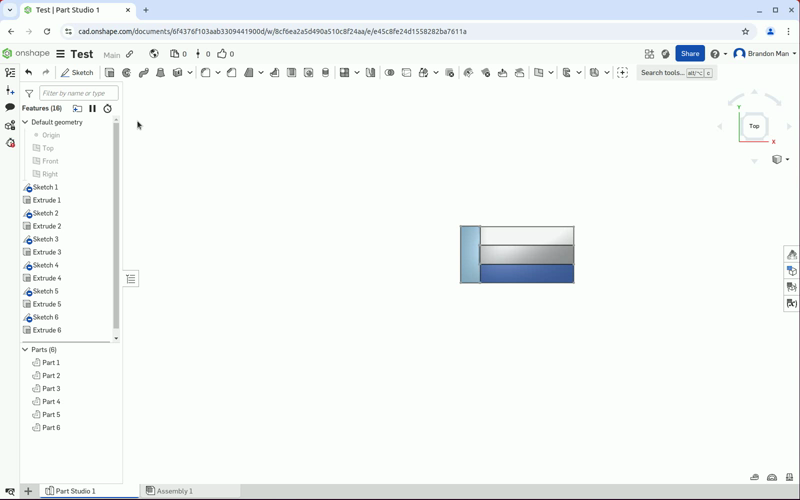
key(shift+7)
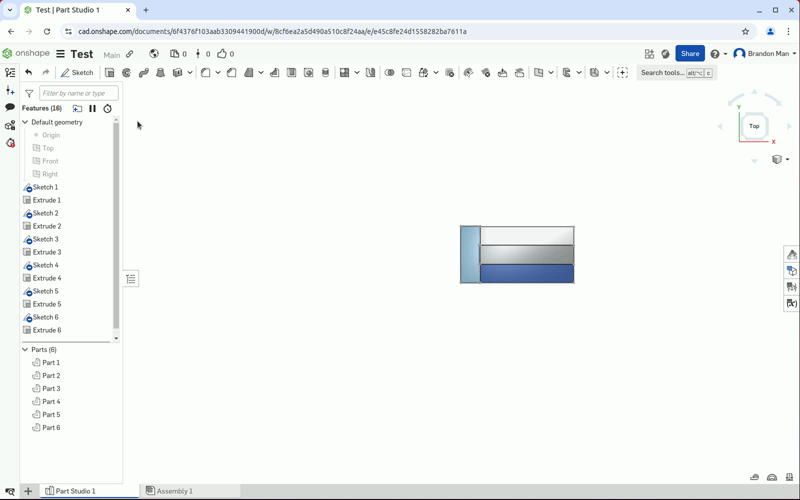
key(up, 3)
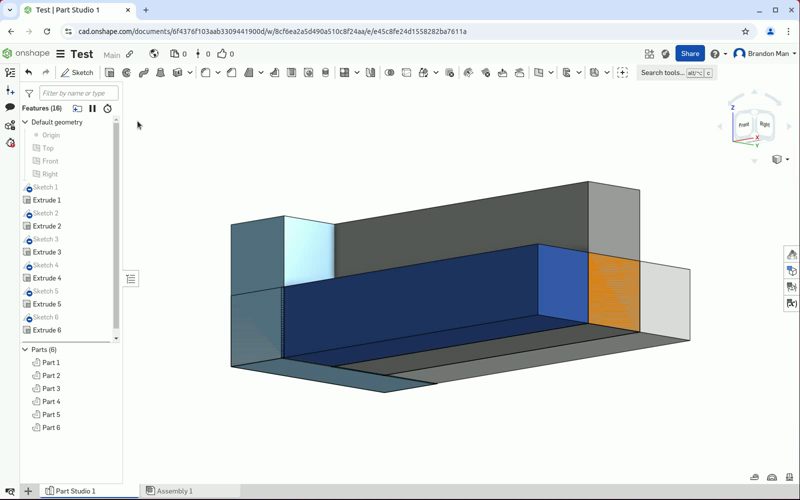
key(left, 3)
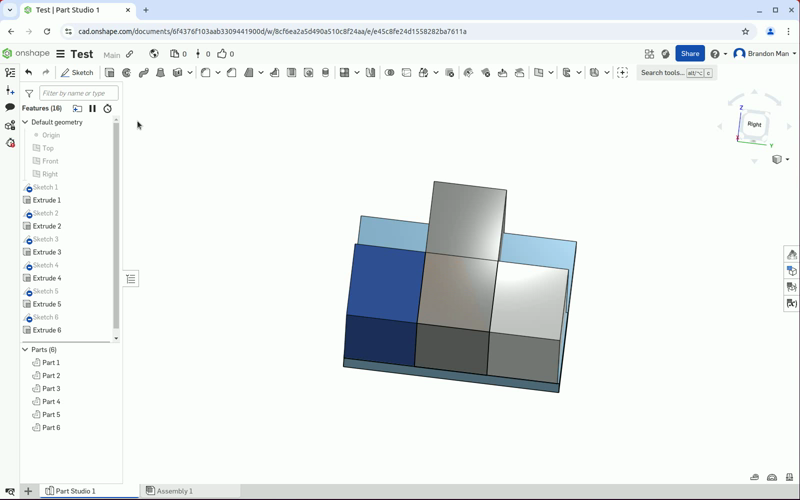
key(right, 3)
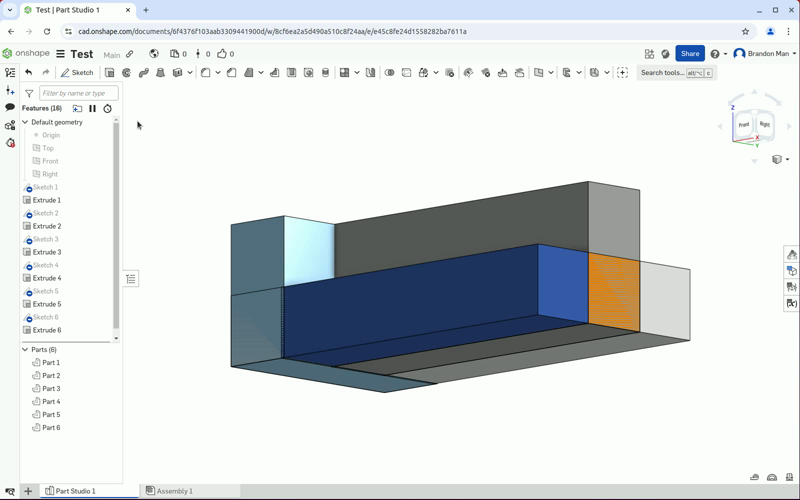
key(down, 3)
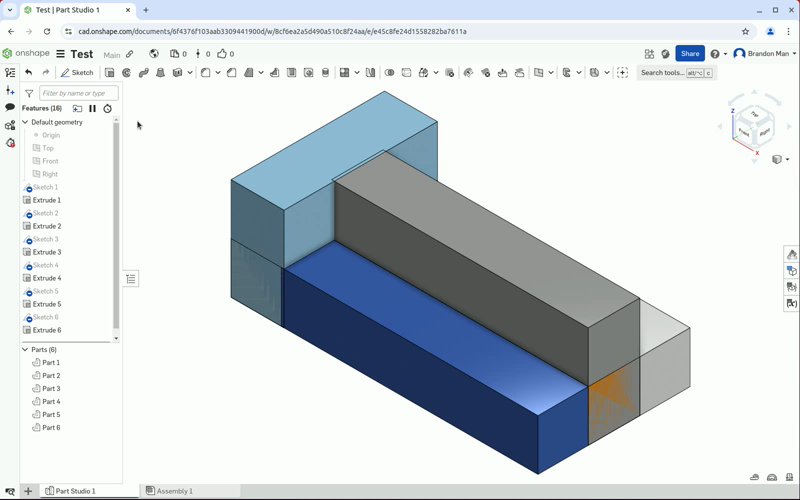
mouse_move(69, 189)
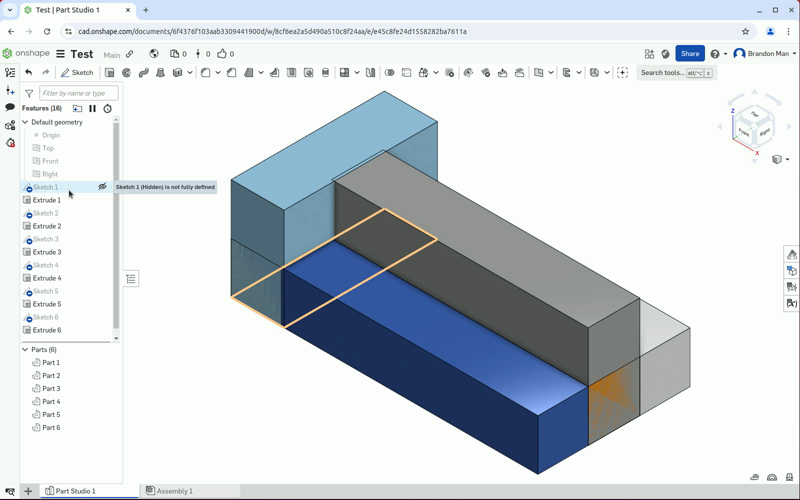
click(69, 189)